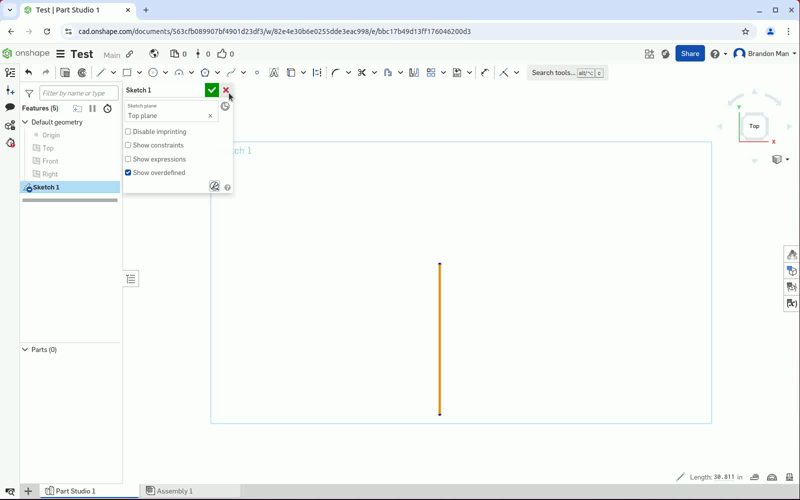
key(shift+h)
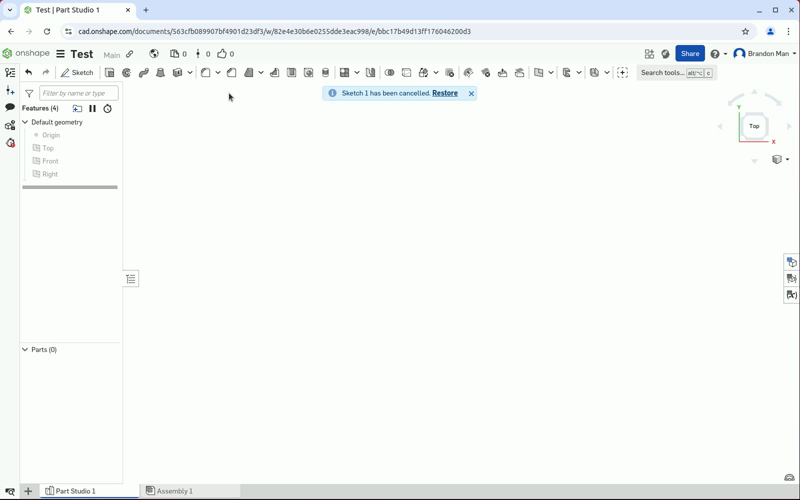
mouse_move(73, 352)
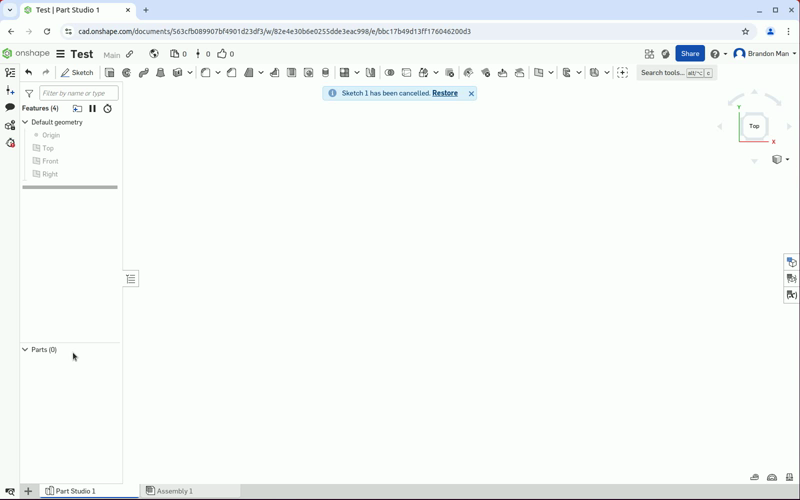
key(y)
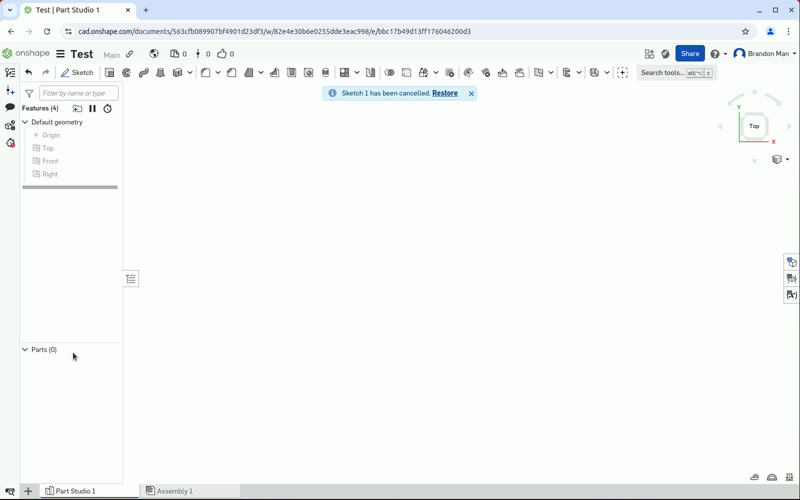
key(shift+p)
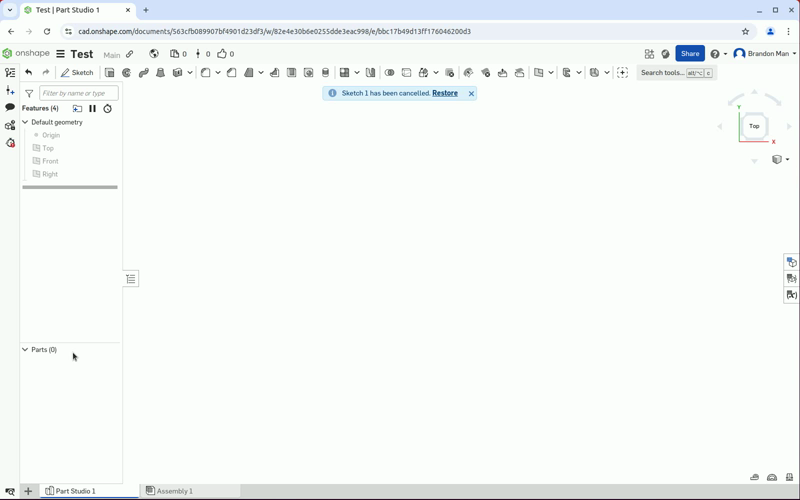
key(space)
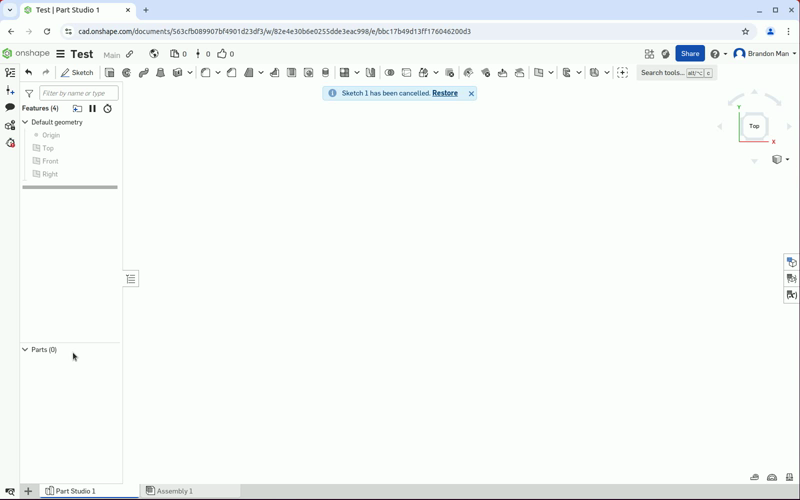
key_down(shift)
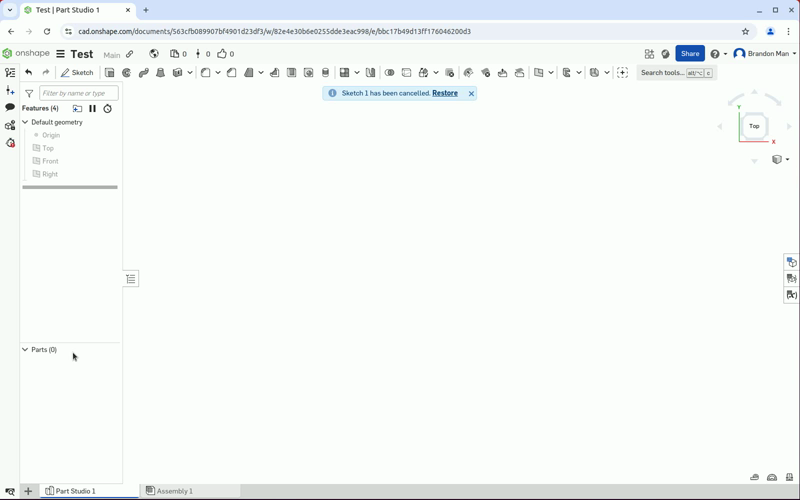
key(up)
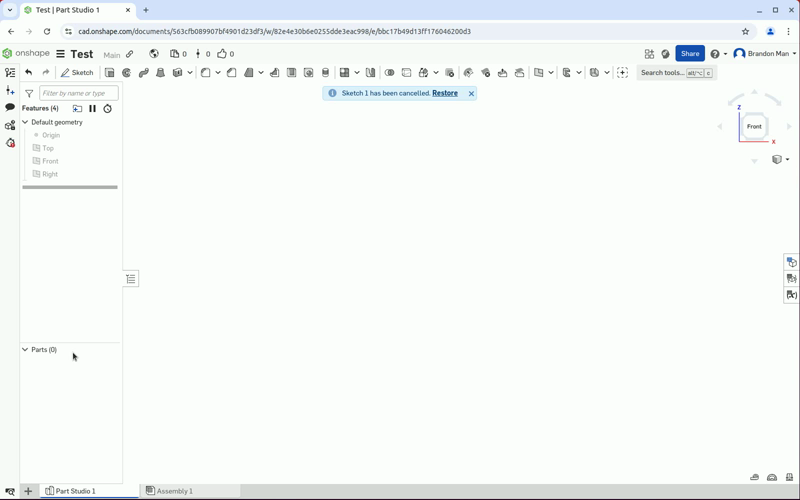
key_up(shift)
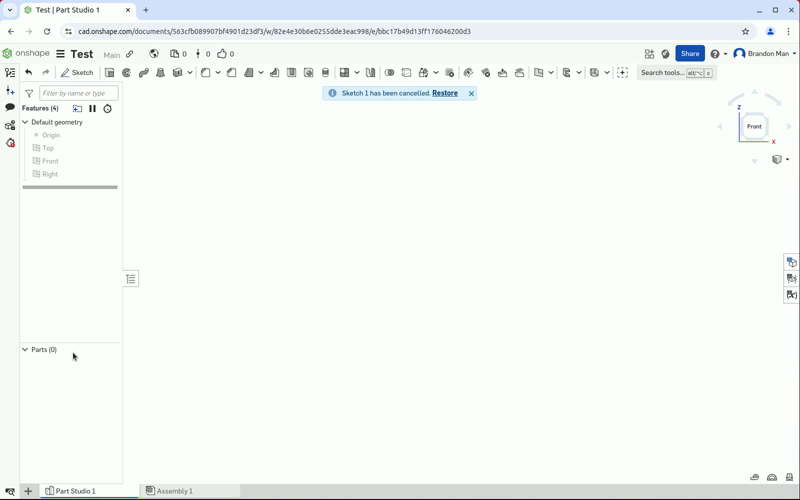
mouse_move(73, 352)
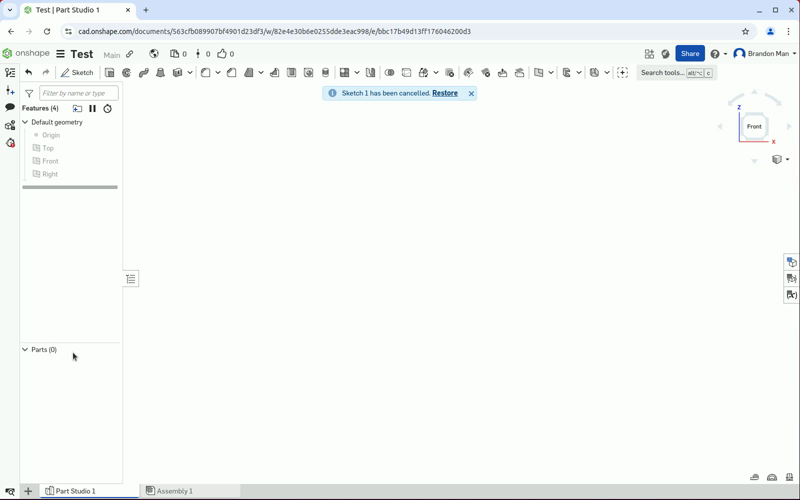
key(shift+y)
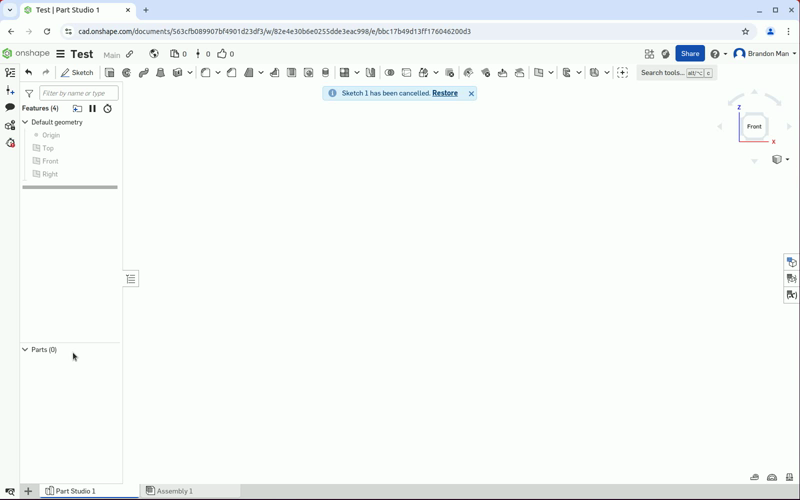
key(shift+s)
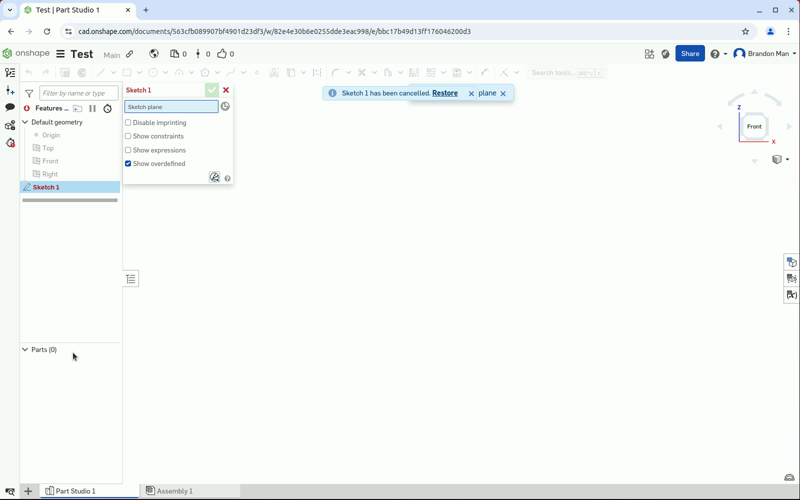
mouse_move(73, 163)
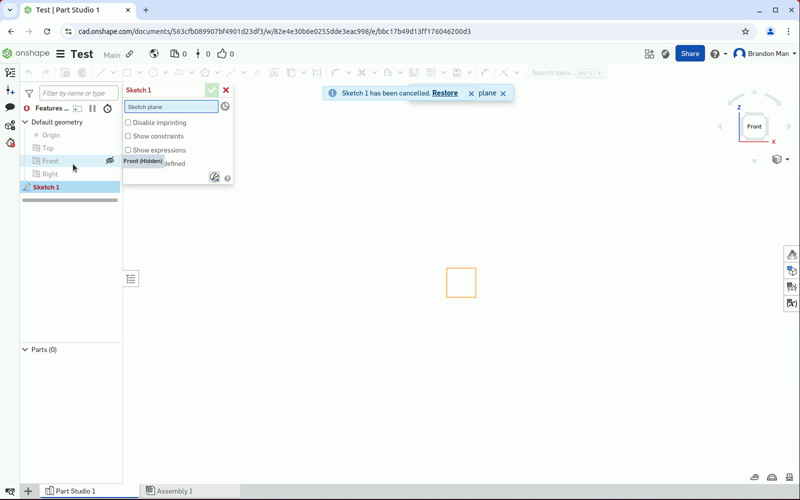
click(73, 163)
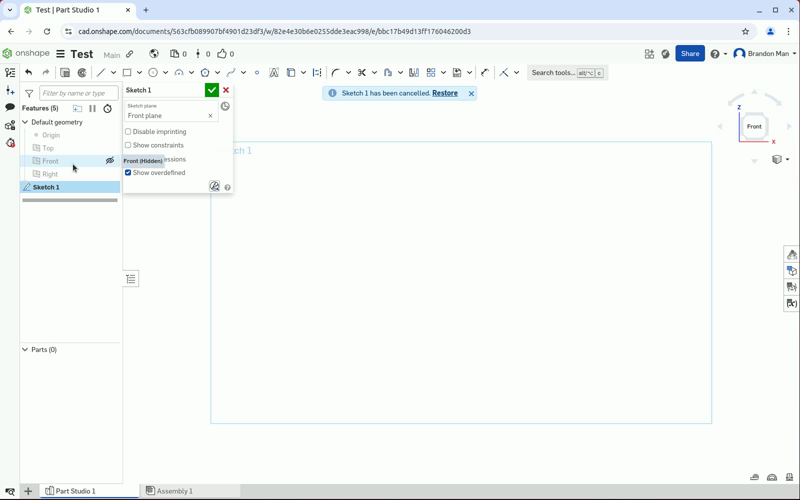
mouse_move(73, 352)
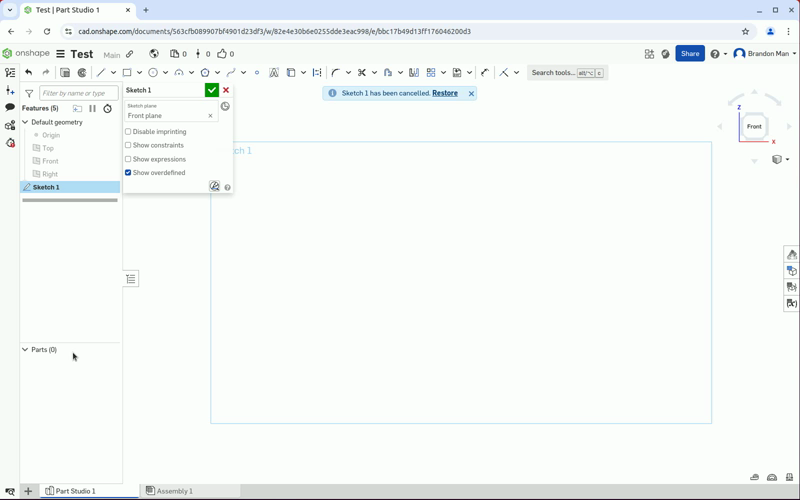
key(y)
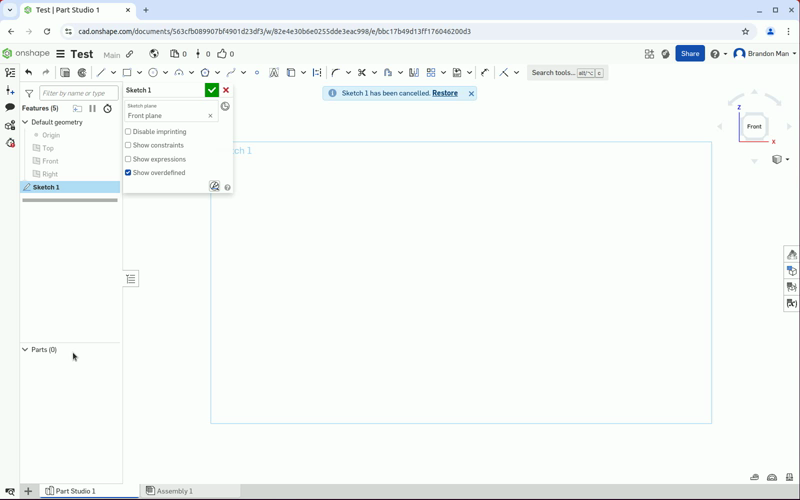
key(c)
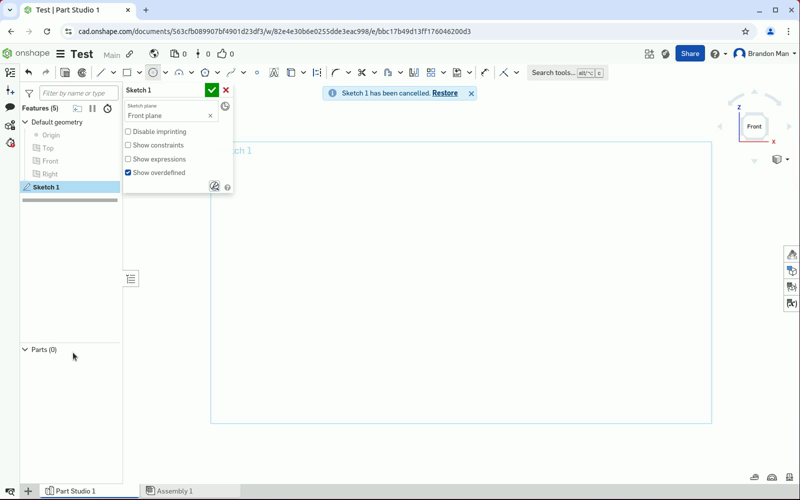
key_down(shift)
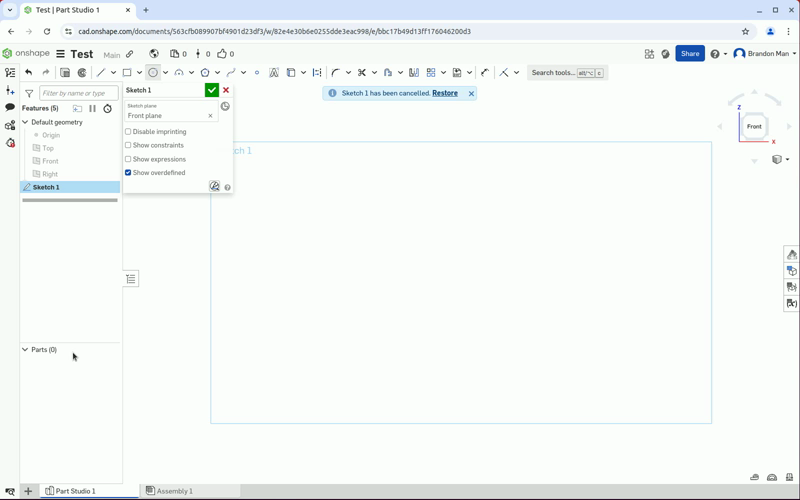
mouse_move(461, 282)
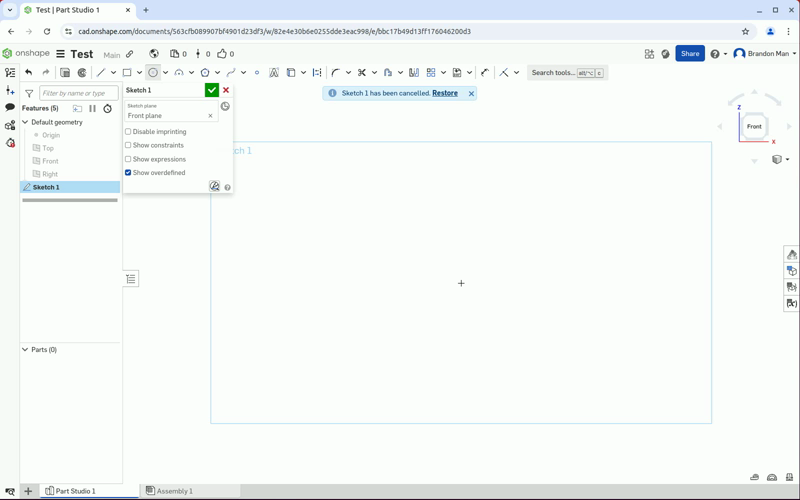
click(461, 282)
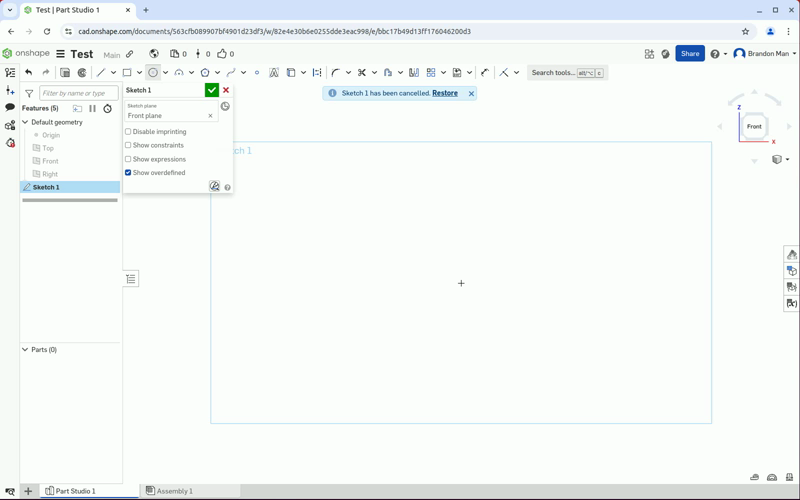
key_up(shift)
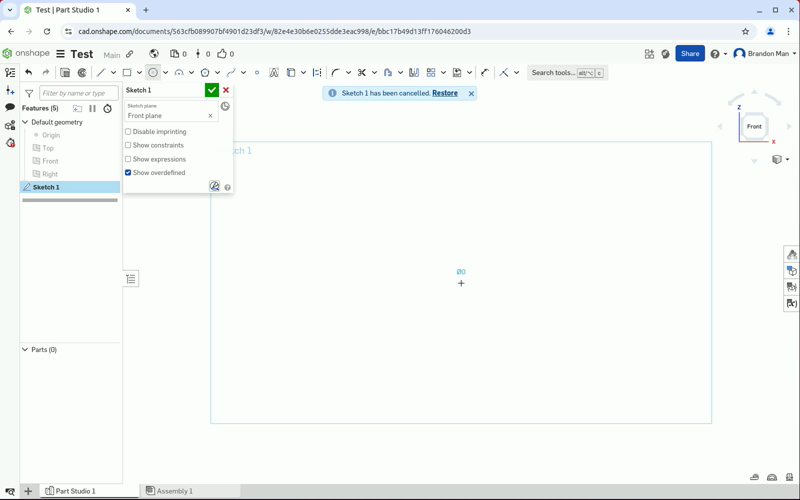
mouse_move(574, 282)
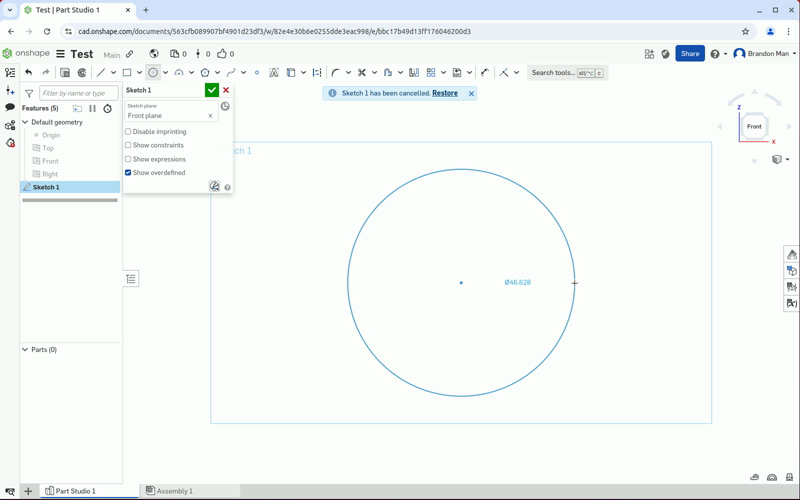
click(574, 282)
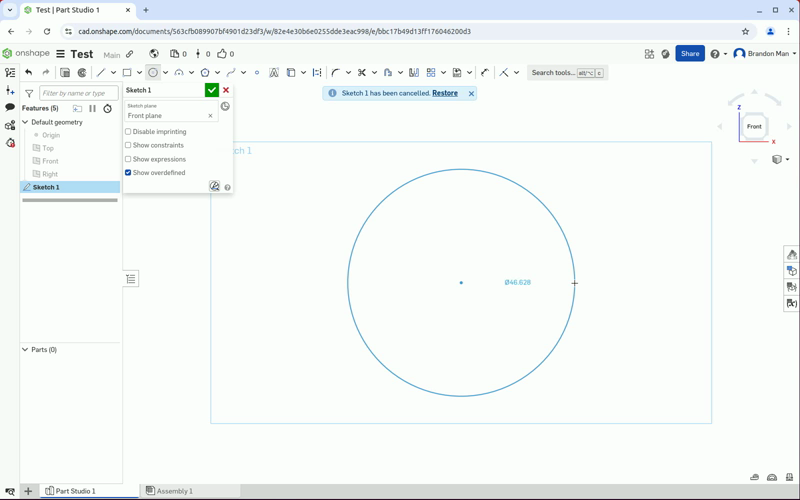
key(esc)
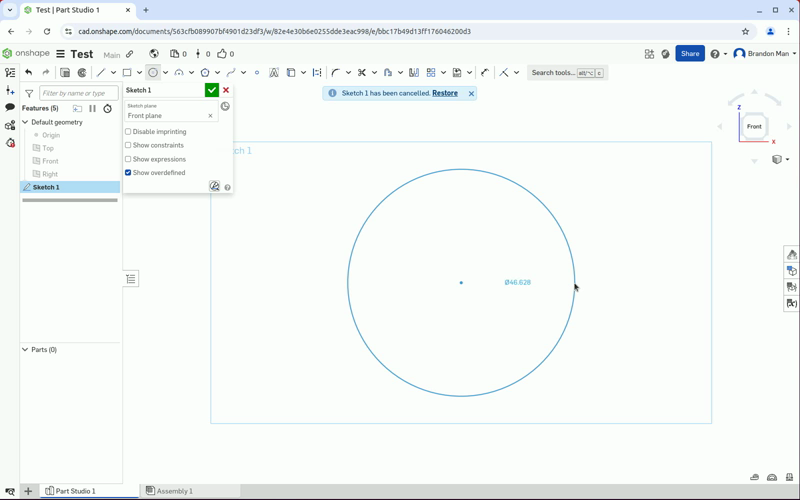
key(c)
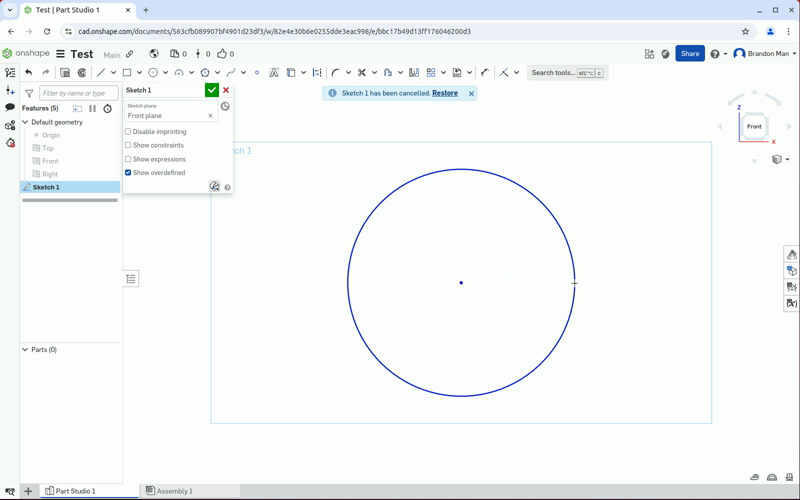
key_down(shift)
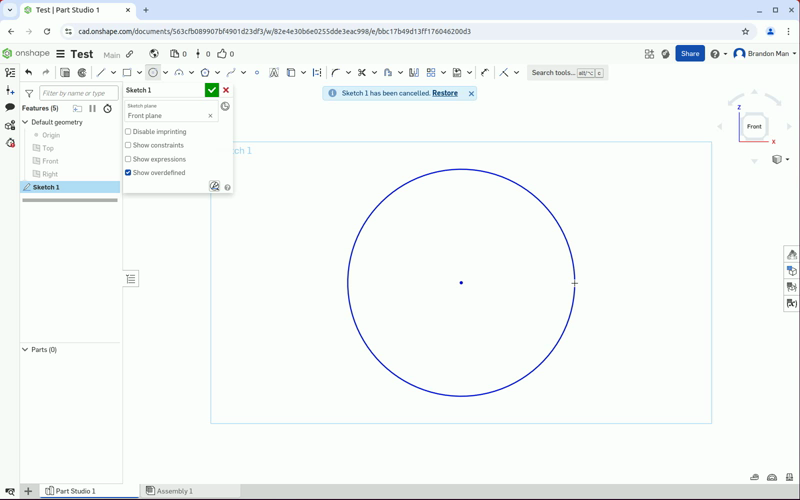
mouse_move(461, 282)
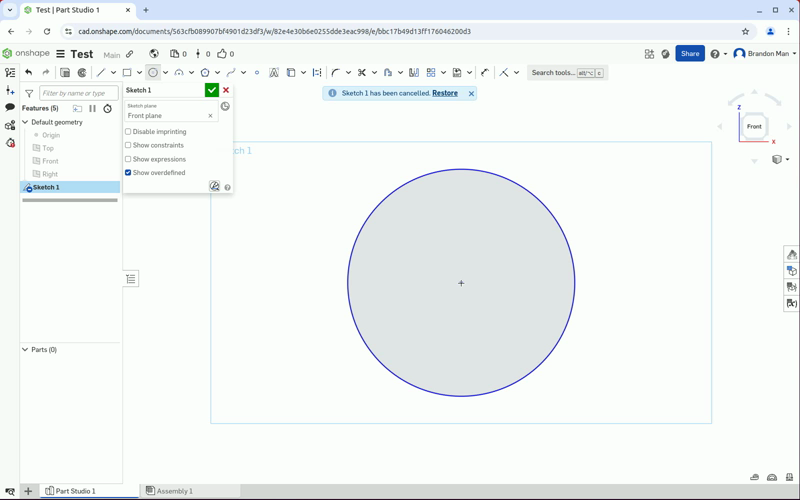
click(461, 282)
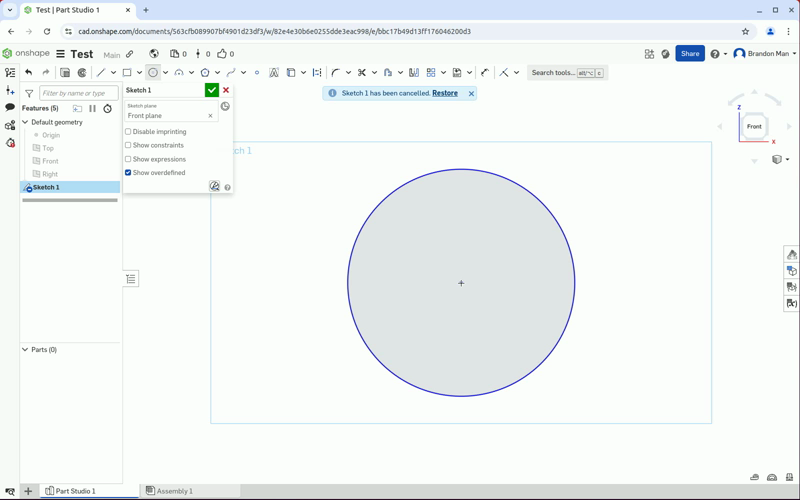
key_up(shift)
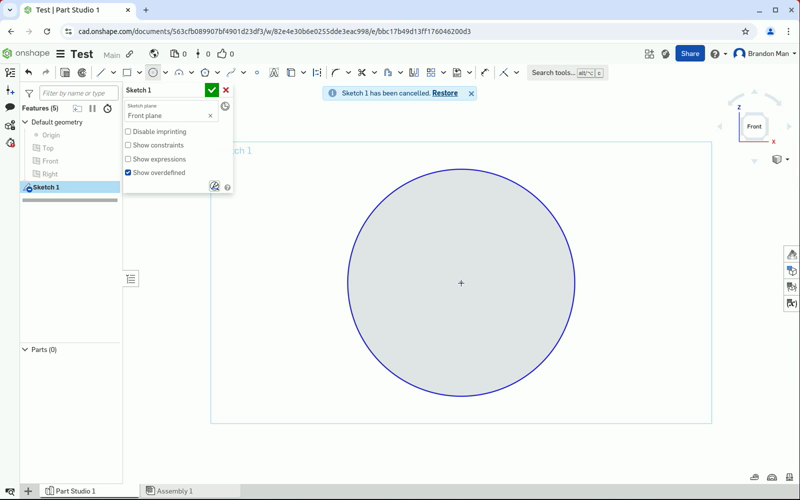
mouse_move(482, 282)
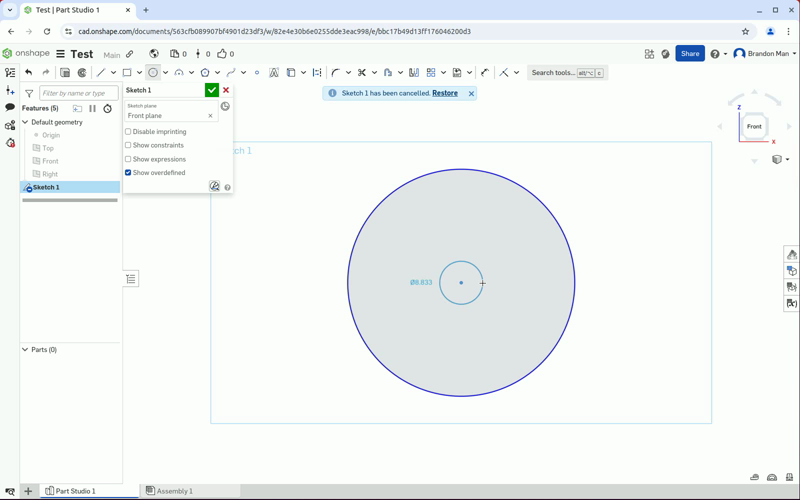
click(482, 282)
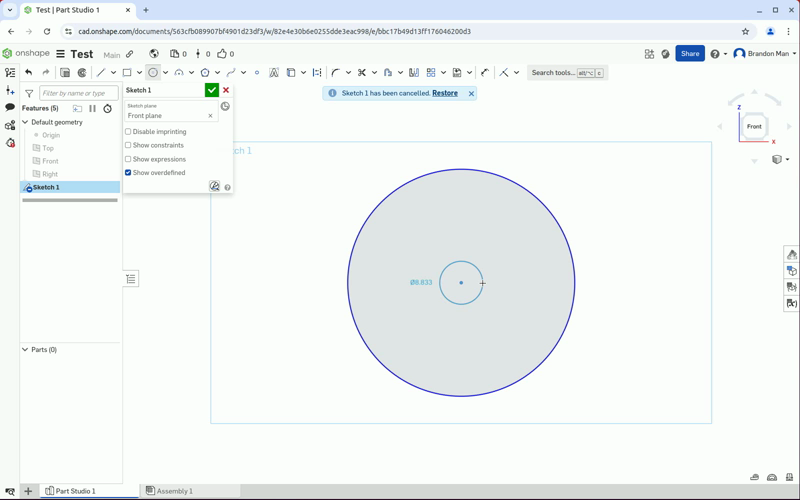
key(esc)
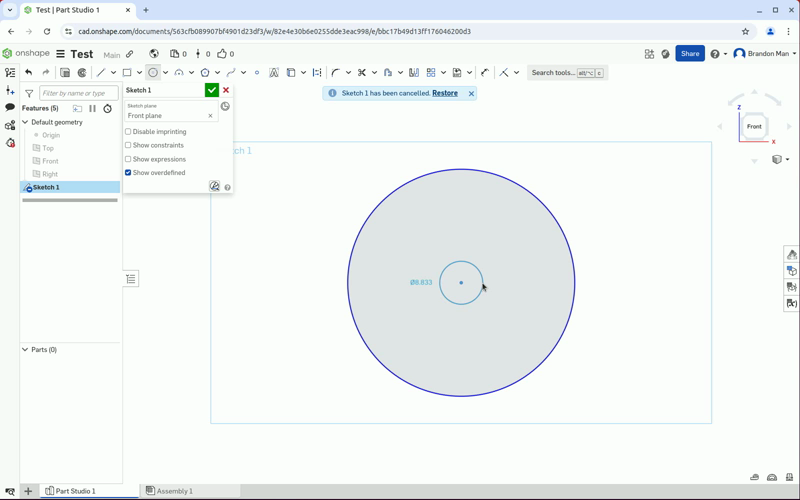
mouse_move(525, 301)
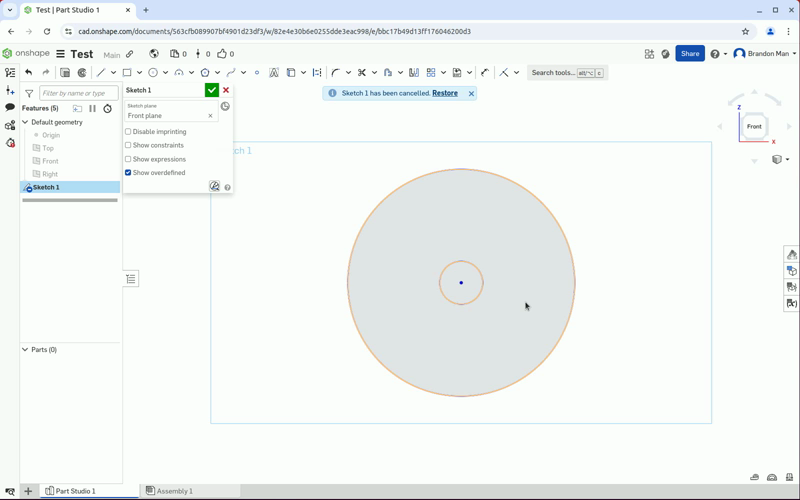
click(525, 301)
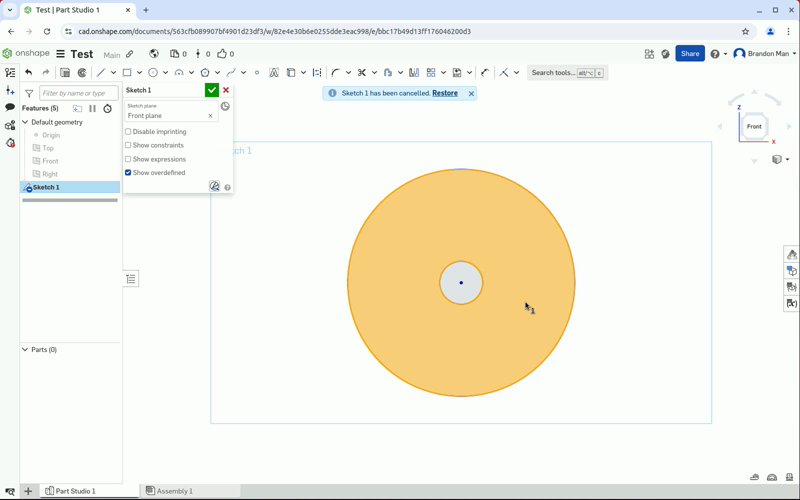
mouse_move(73, 352)
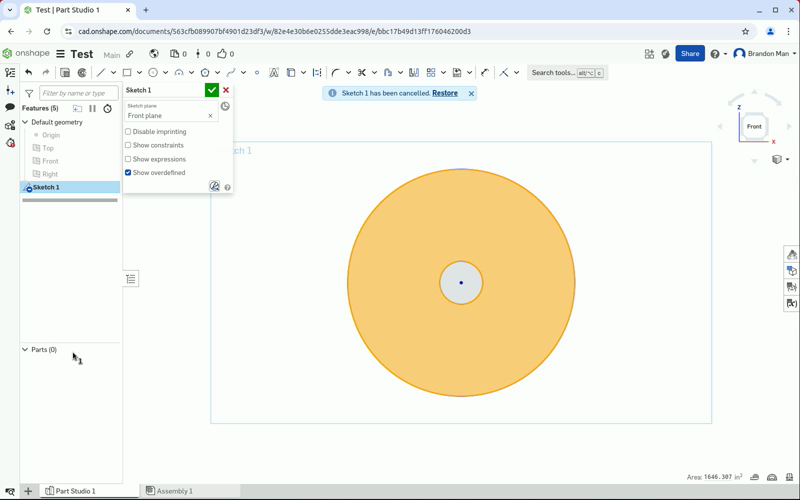
key(shift+y)
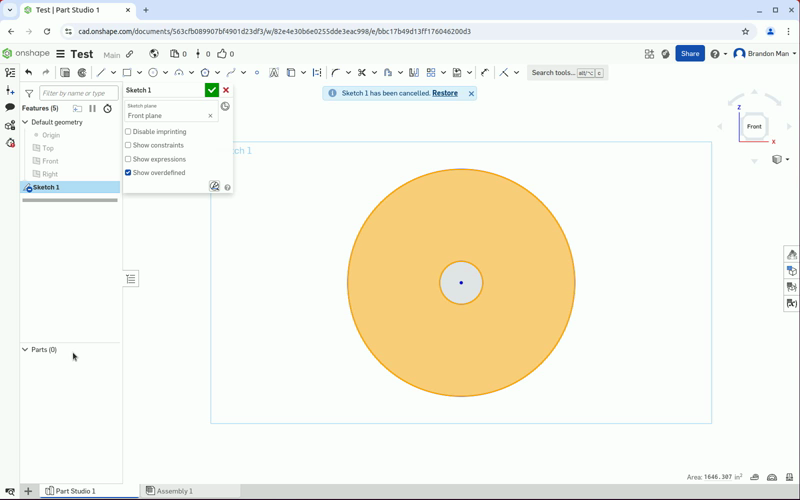
key(shift+e)
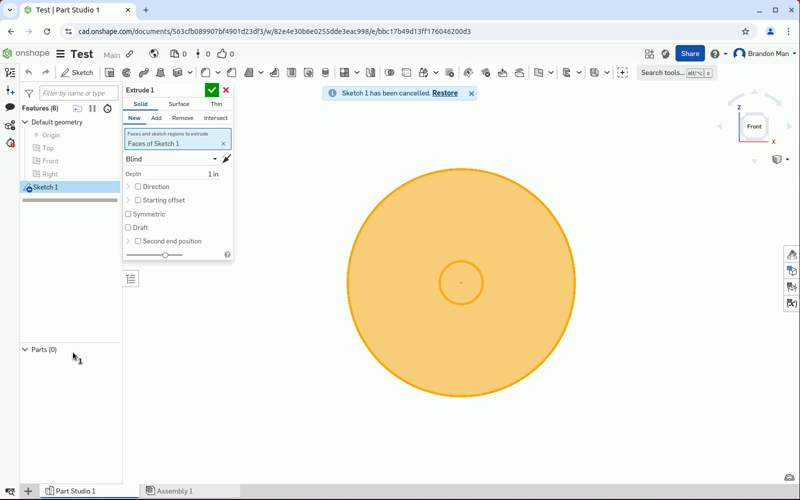
mouse_move(143, 106)
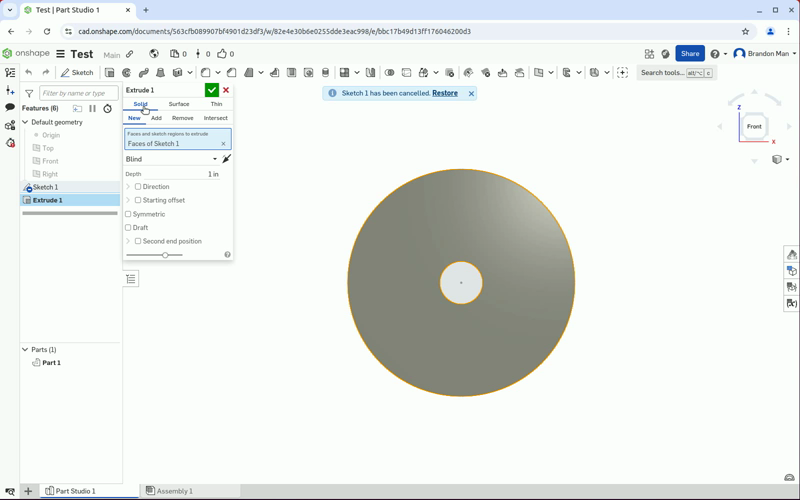
click(143, 106)
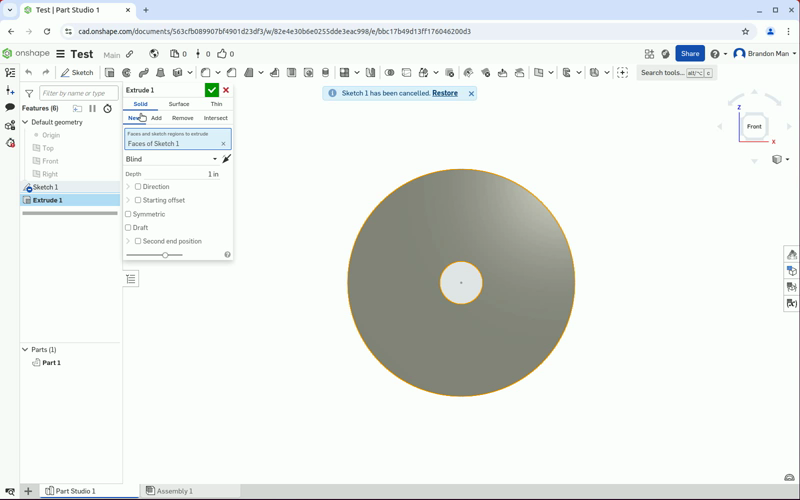
mouse_move(137, 120)
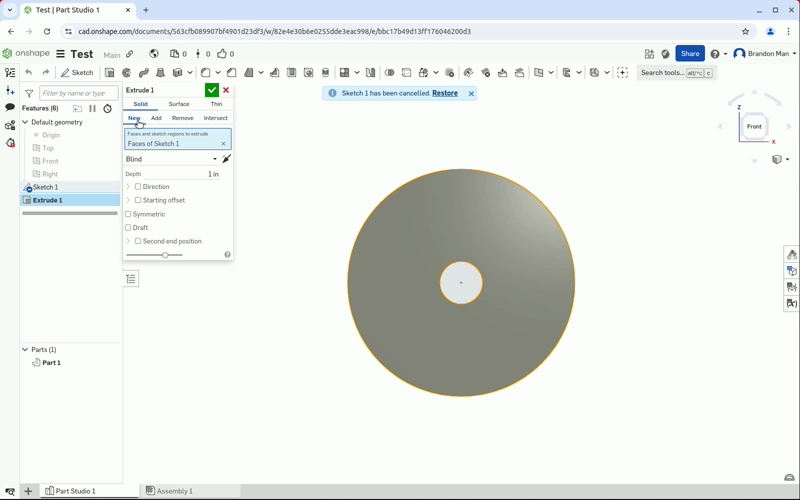
click(137, 120)
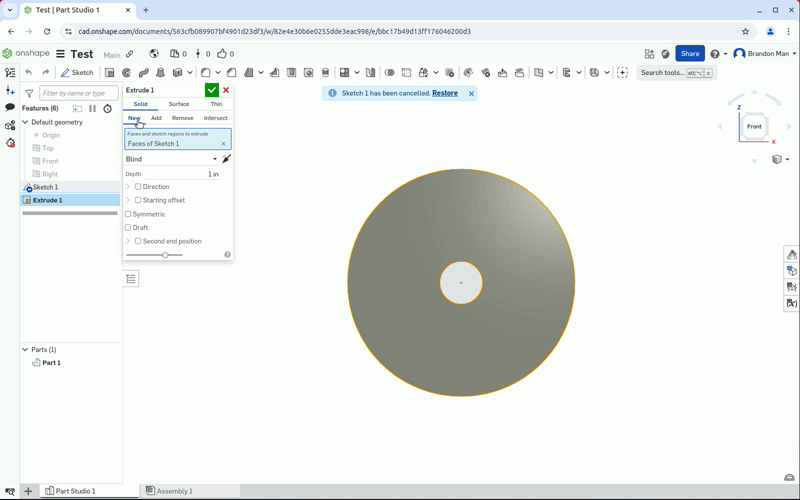
key(tab, 4)
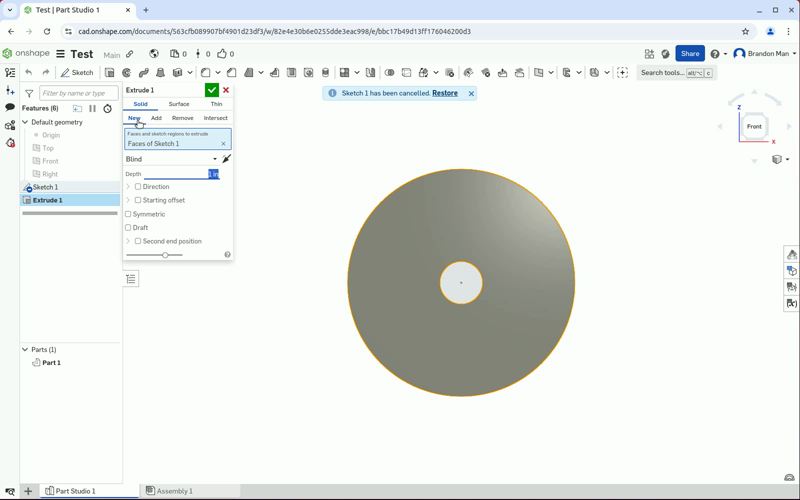
text(3.37)
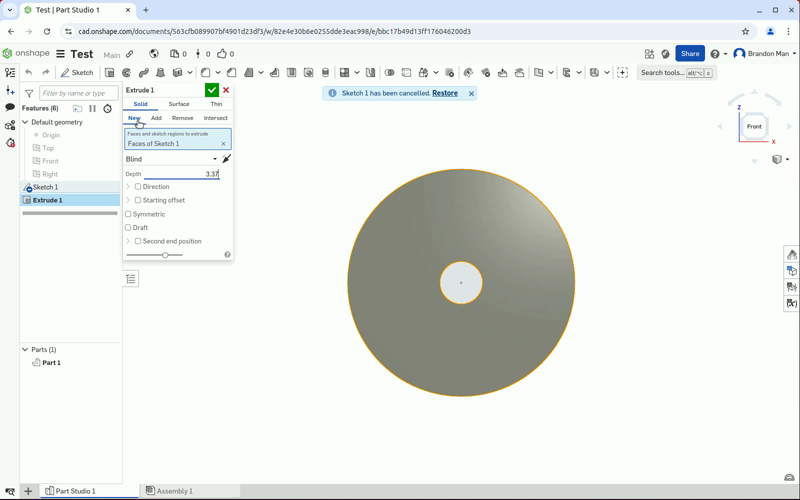
key(enter)
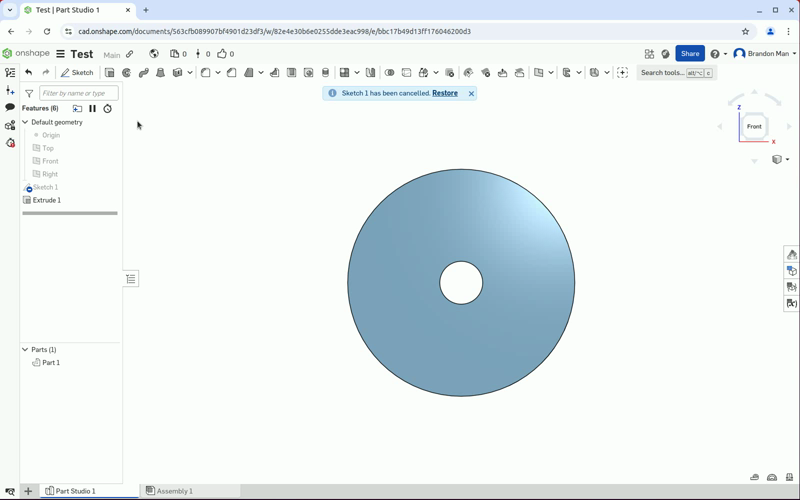
key(shift+h)
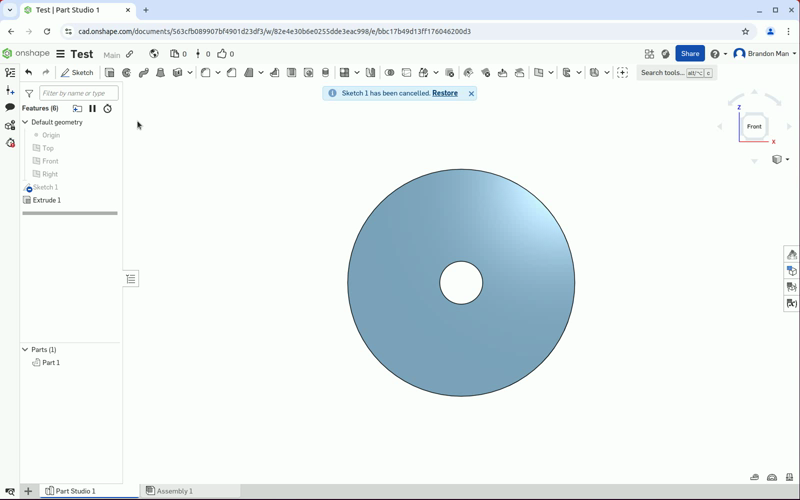
key(shift+h)
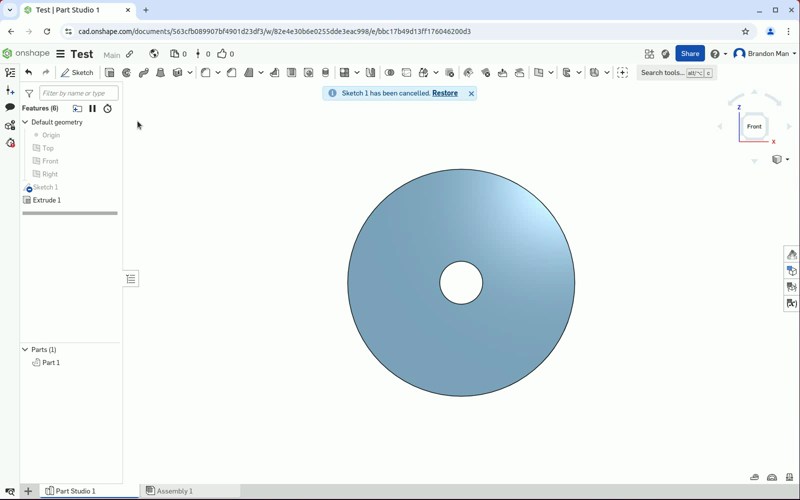
mouse_move(73, 189)
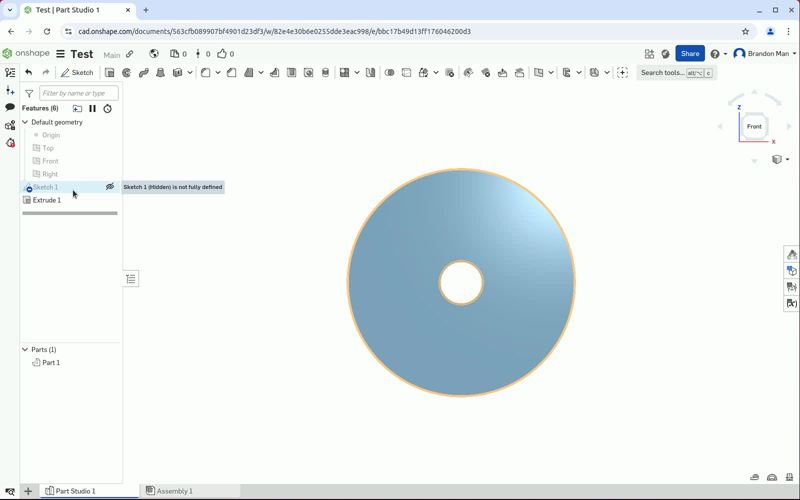
click(73, 189)
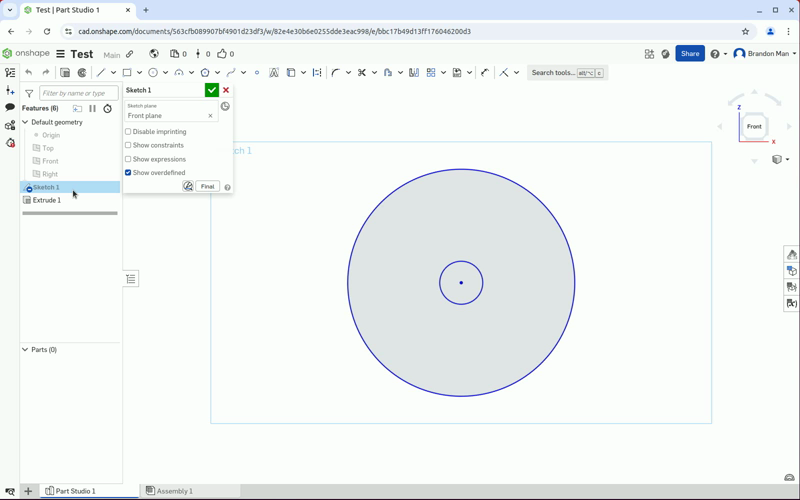
mouse_move(229, 92)
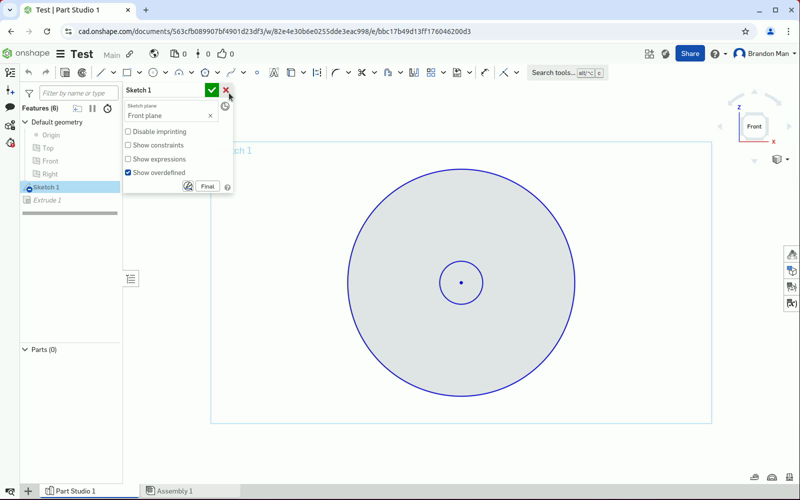
click(229, 92)
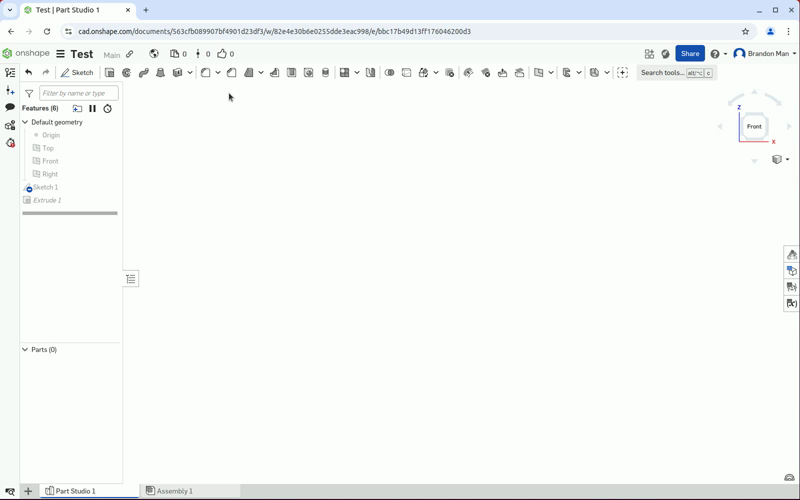
mouse_move(541, 75)
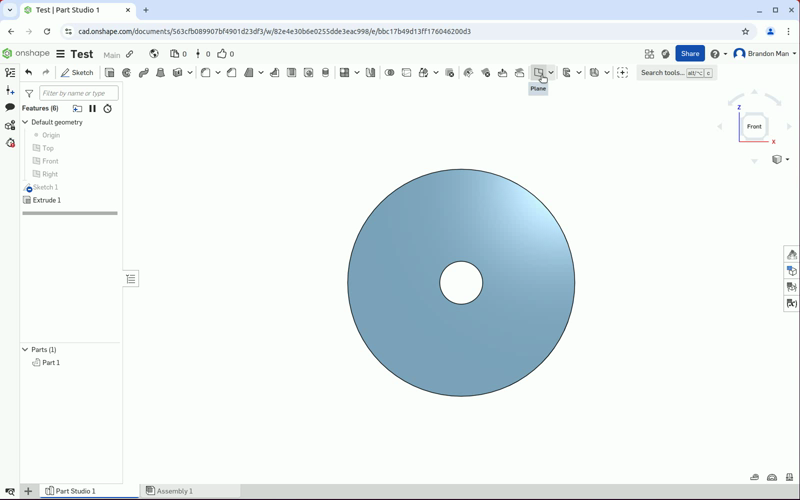
click(541, 75)
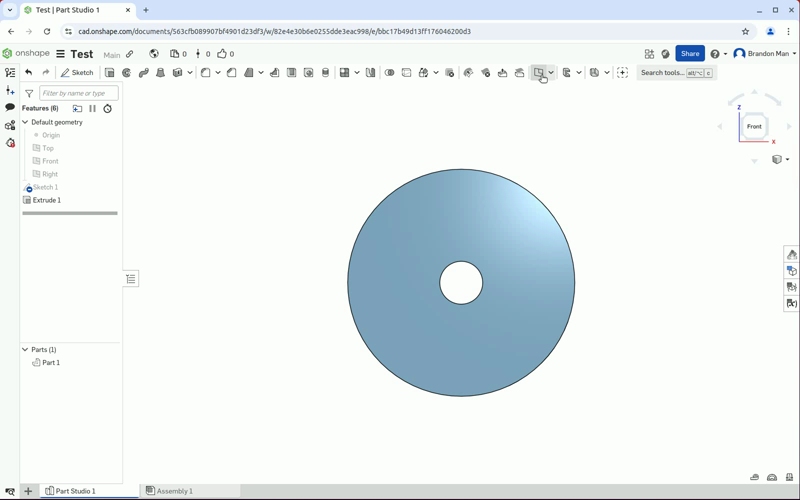
mouse_move(73, 163)
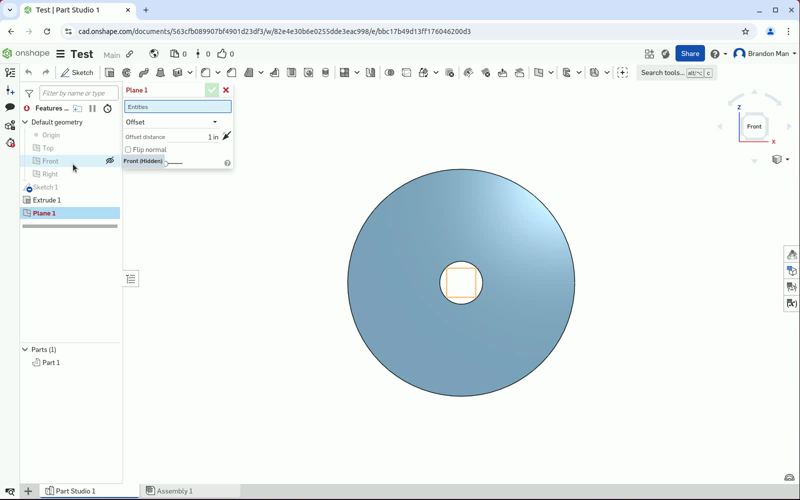
click(73, 163)
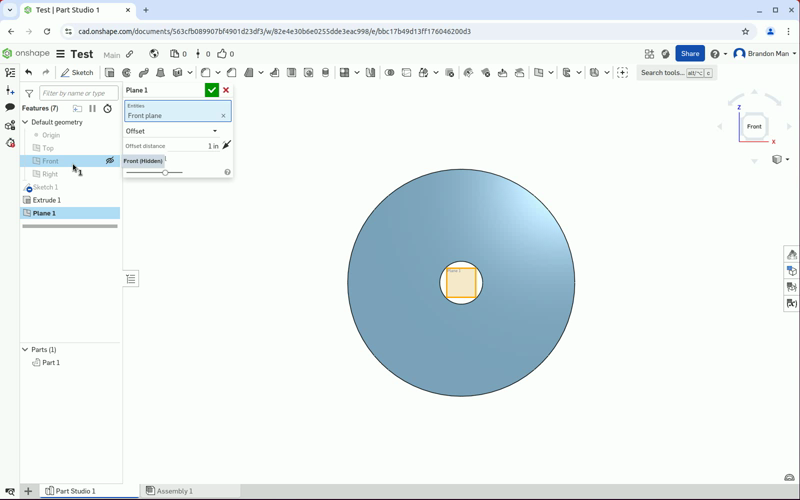
key(tab, 2)
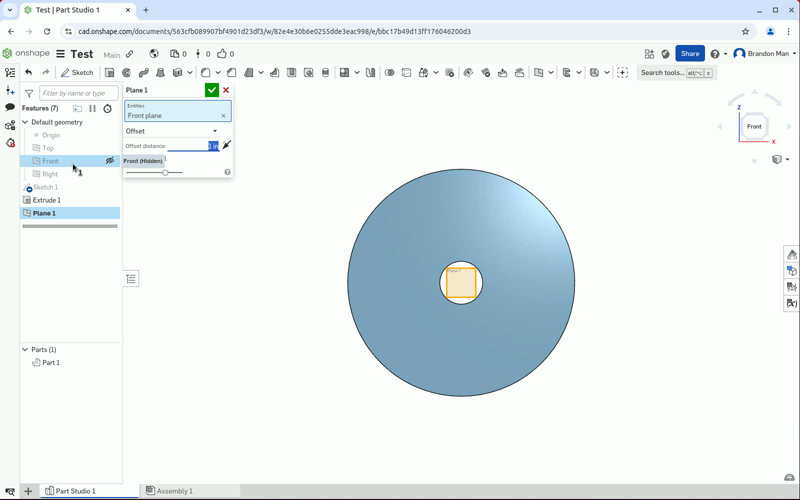
text(3.358)
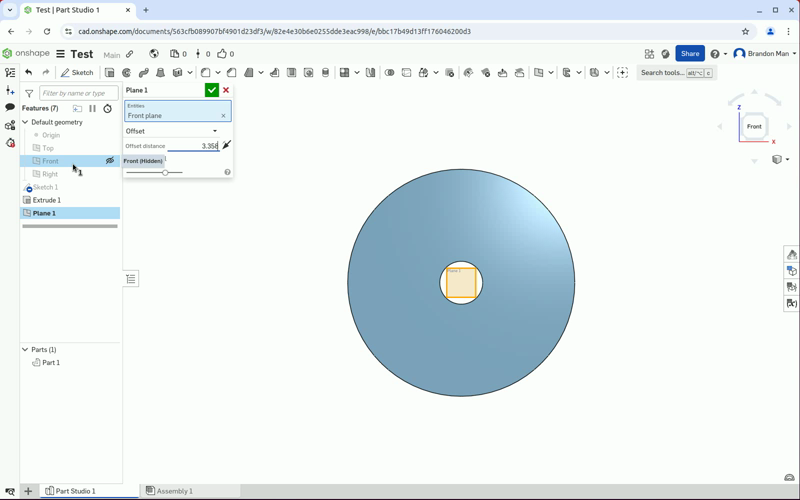
key(enter, 2)
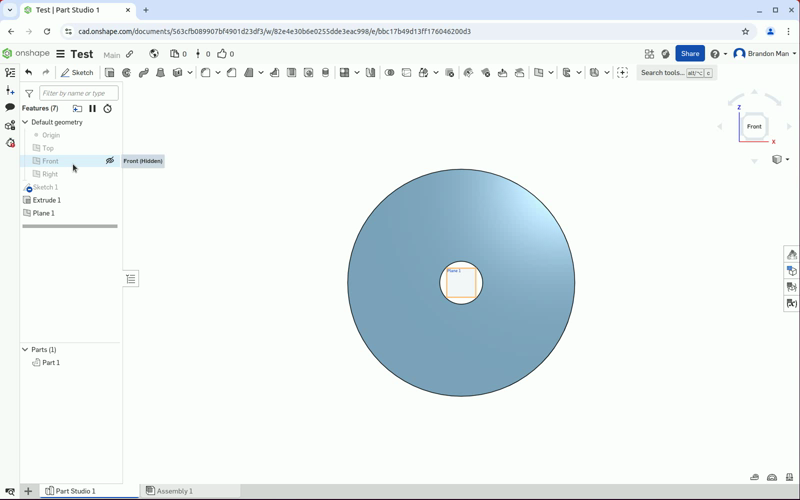
key(shift+s)
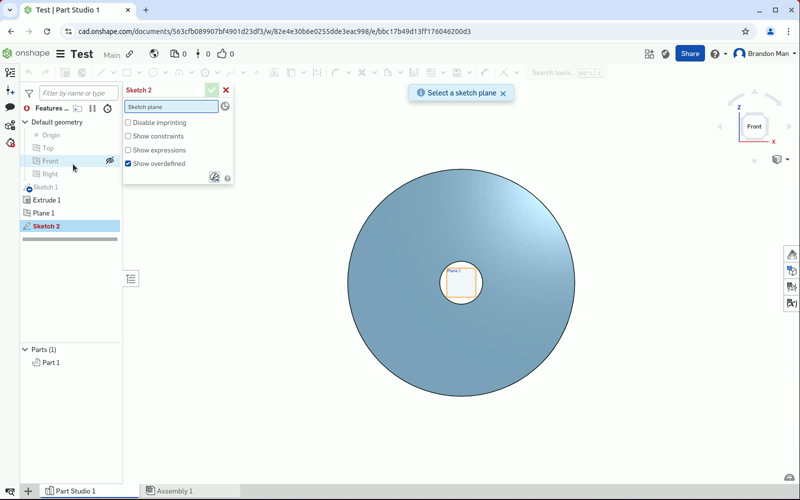
mouse_move(73, 215)
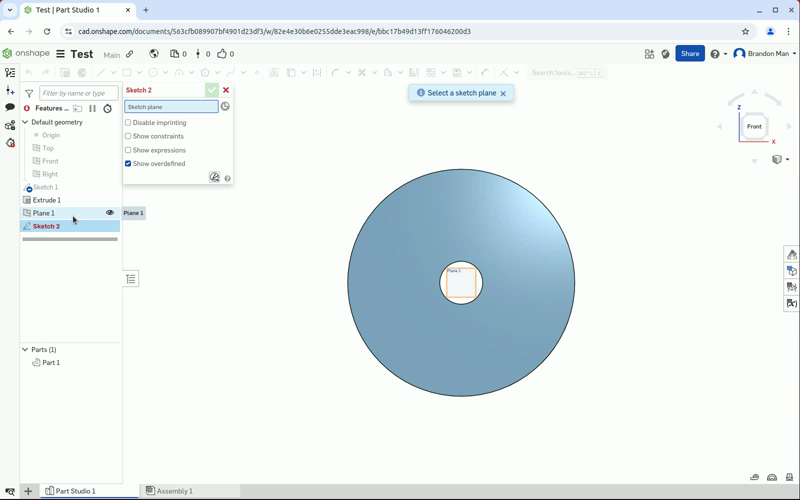
click(73, 215)
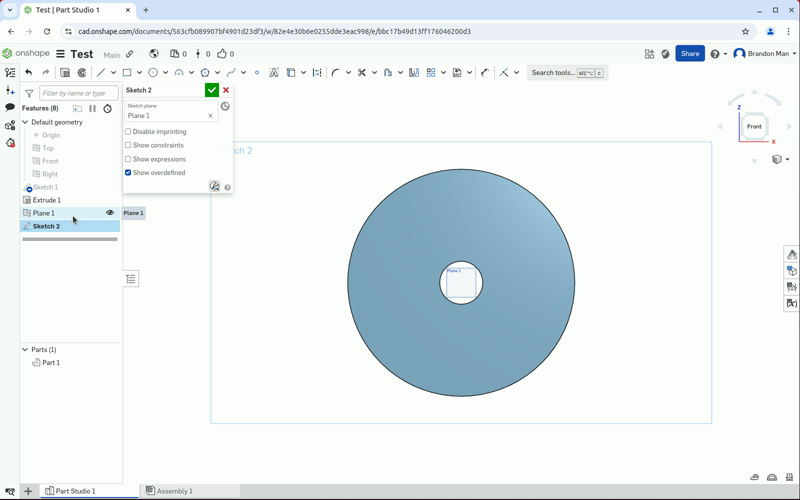
mouse_move(73, 352)
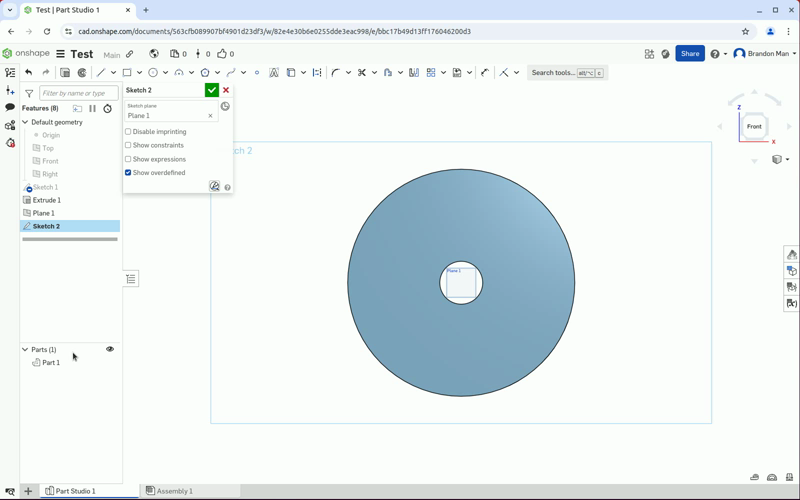
key(y)
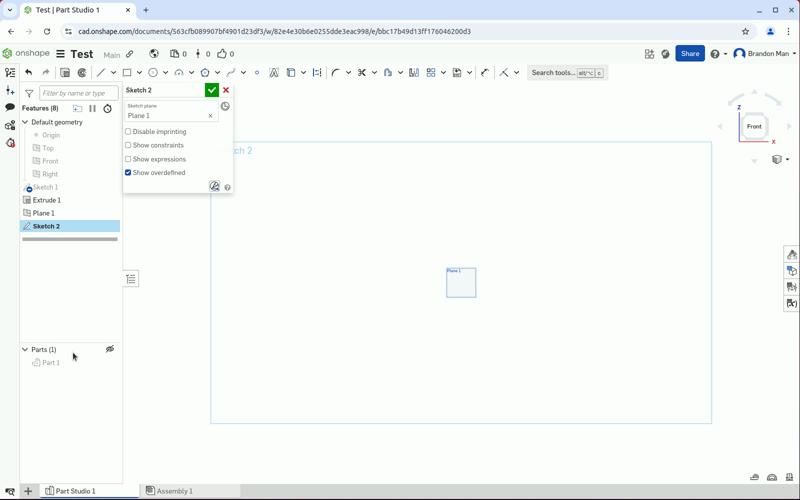
key(l)
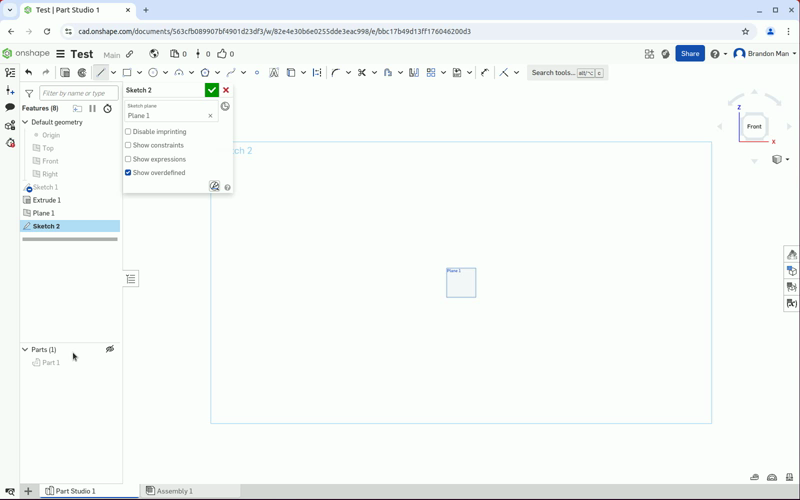
key_down(shift)
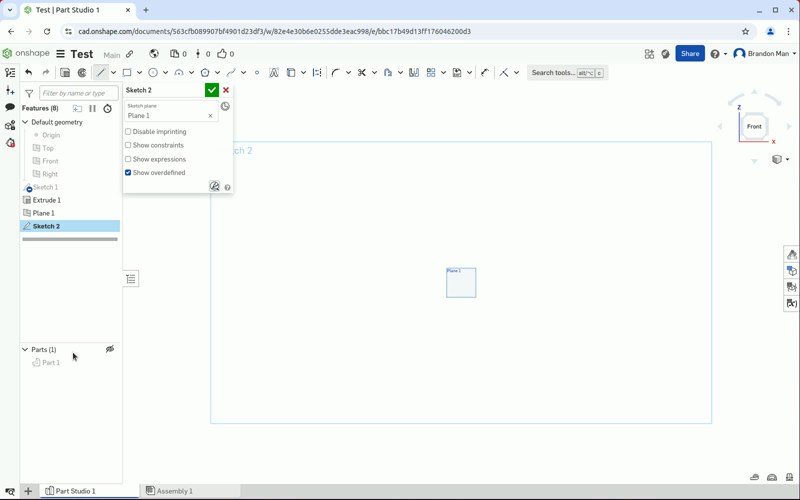
mouse_move(432, 375)
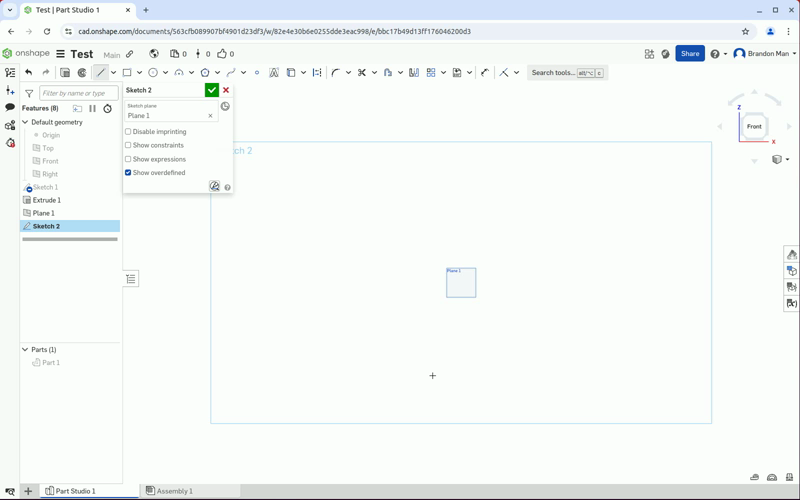
click(432, 375)
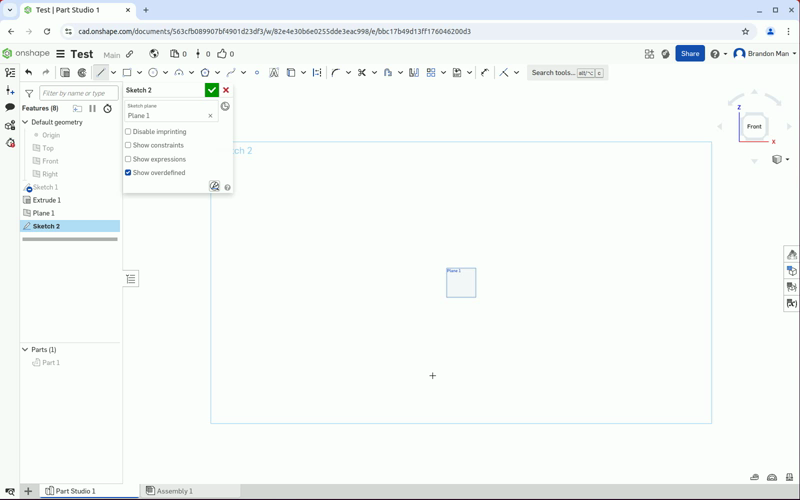
key_up(shift)
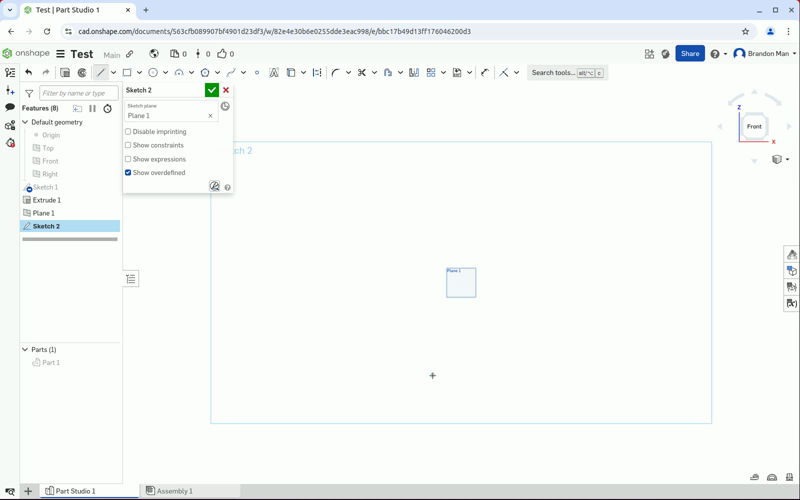
key_down(shift)
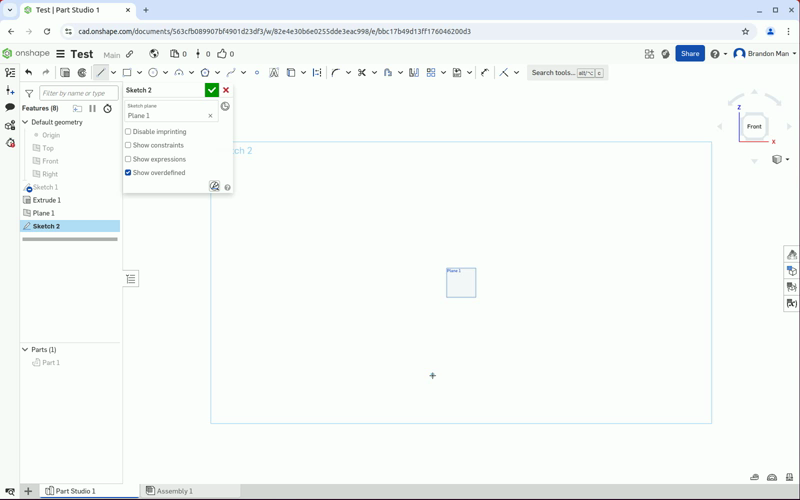
mouse_move(462, 375)
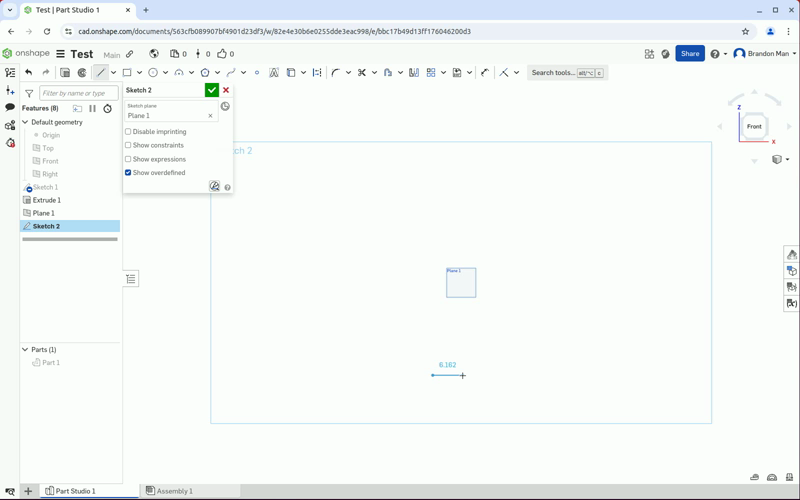
mouse_move(489, 375)
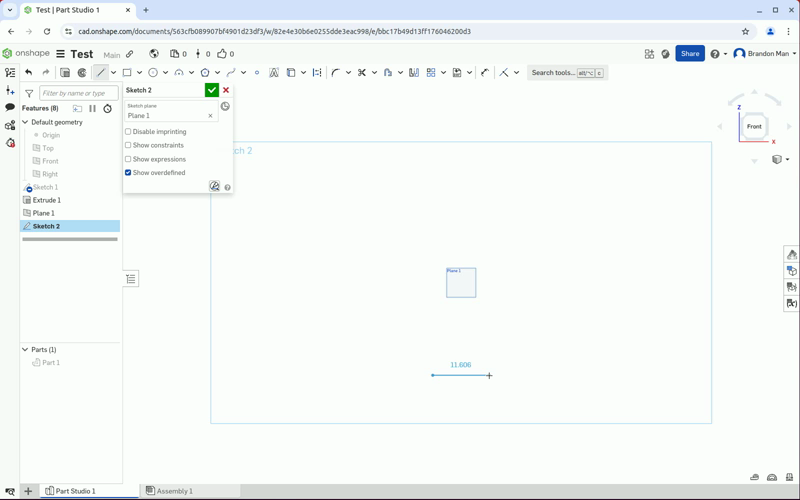
click(489, 375)
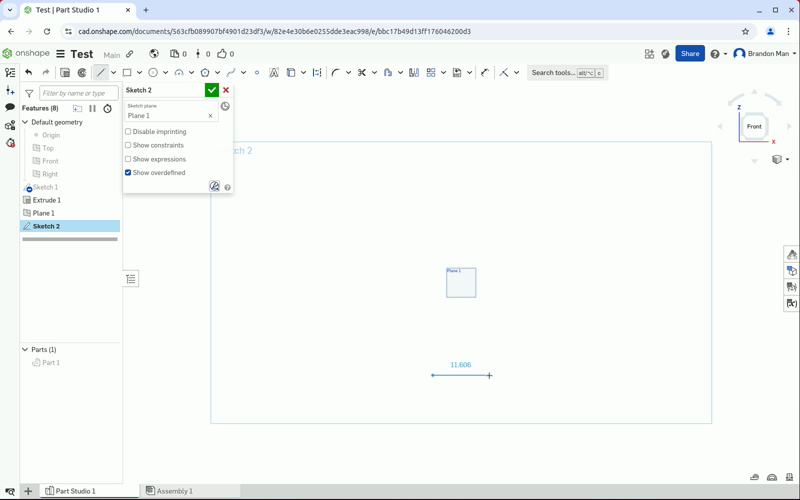
key_up(shift)
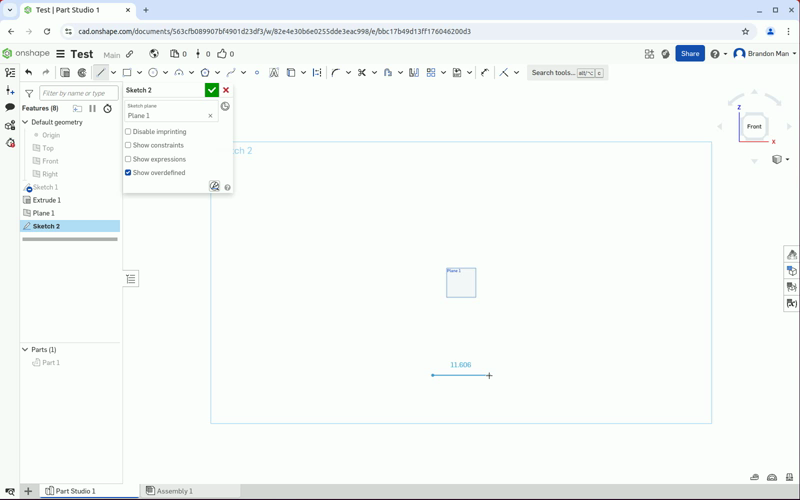
key_down(shift)
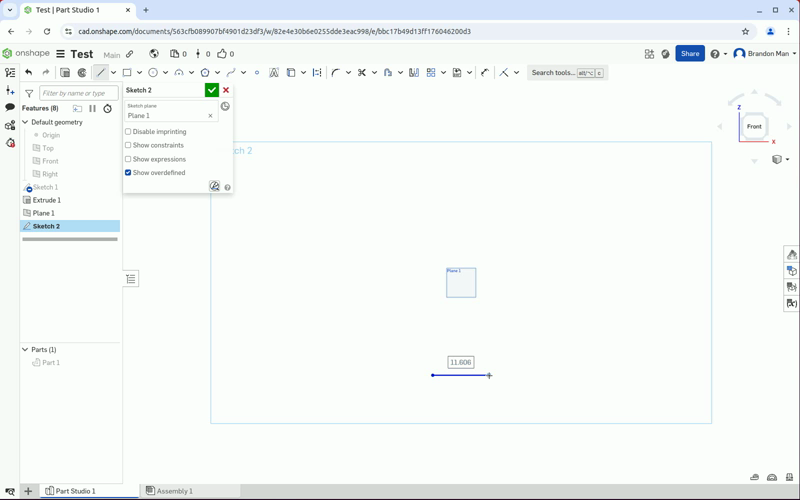
mouse_move(519, 375)
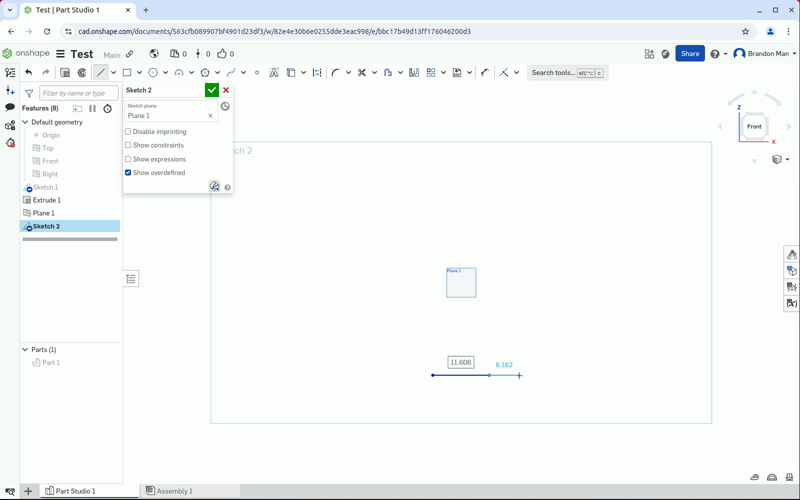
mouse_move(489, 358)
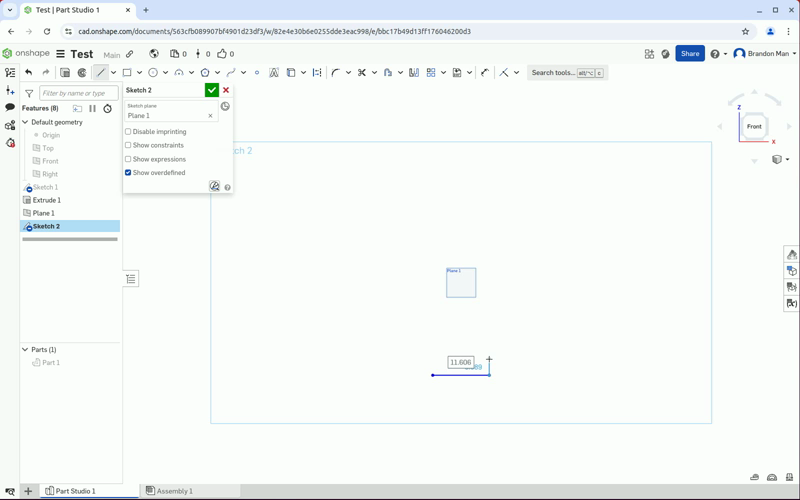
click(489, 358)
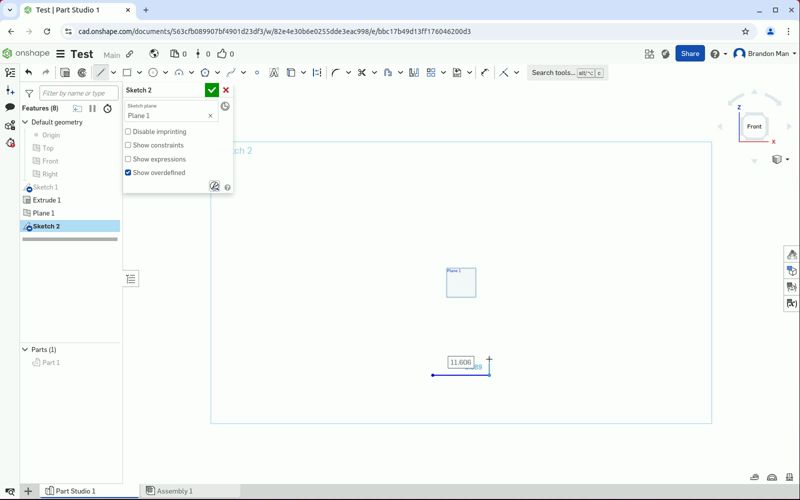
key_up(shift)
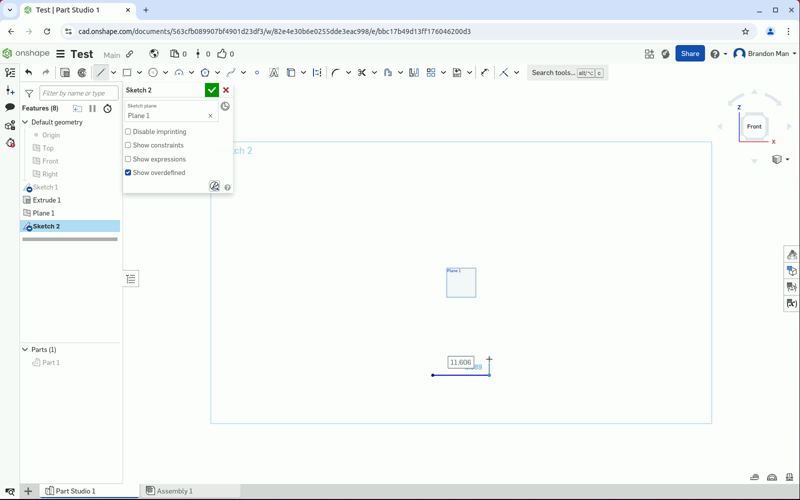
key_down(shift)
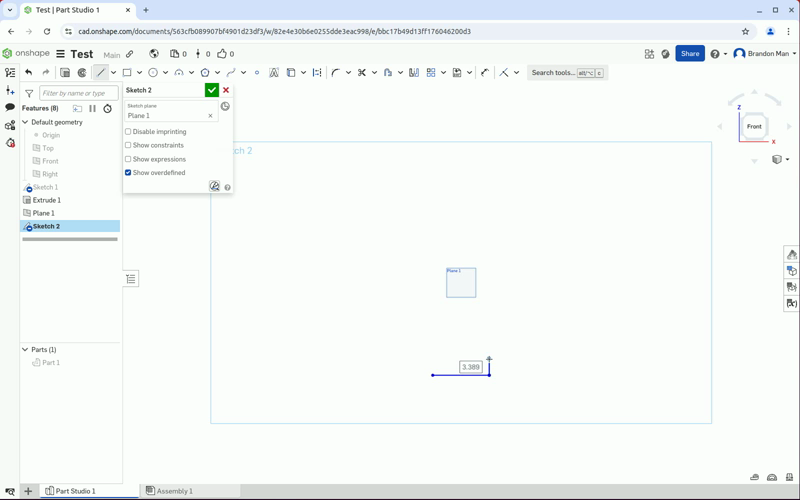
mouse_move(519, 358)
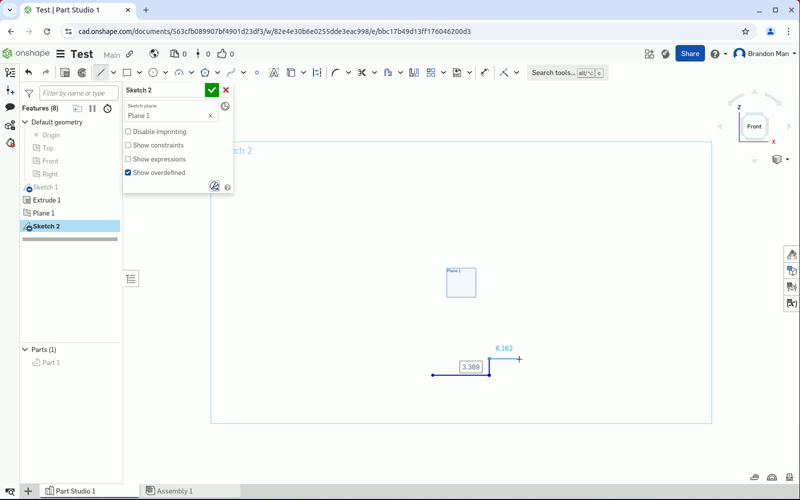
mouse_move(432, 358)
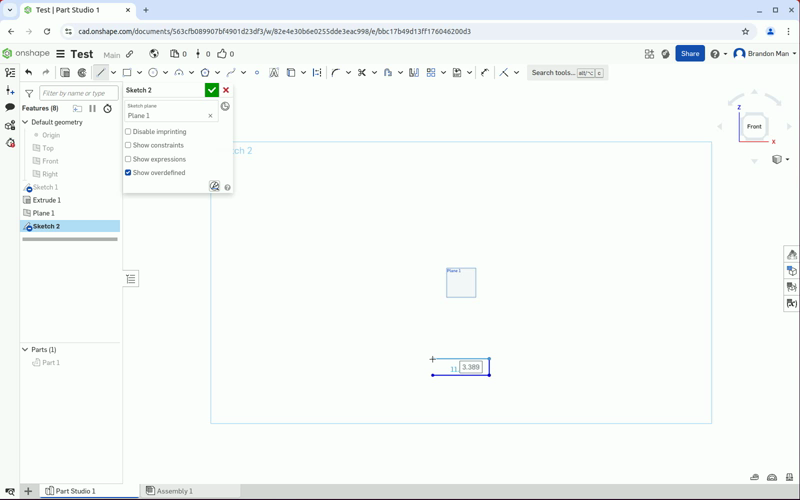
click(432, 358)
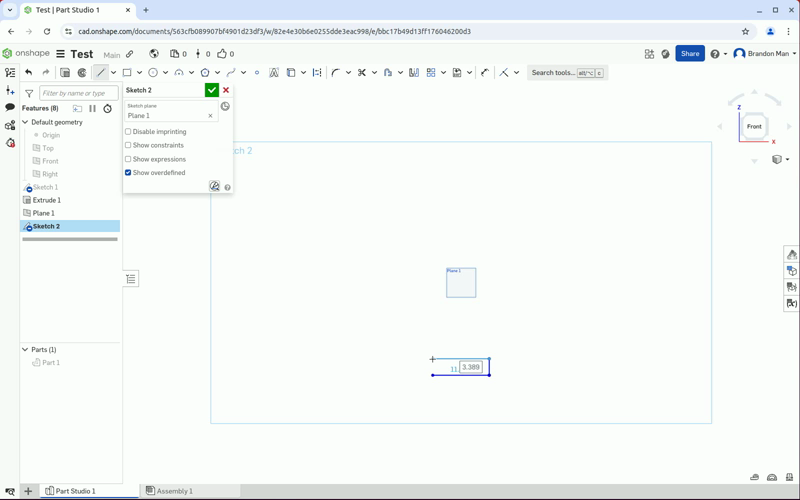
key_up(shift)
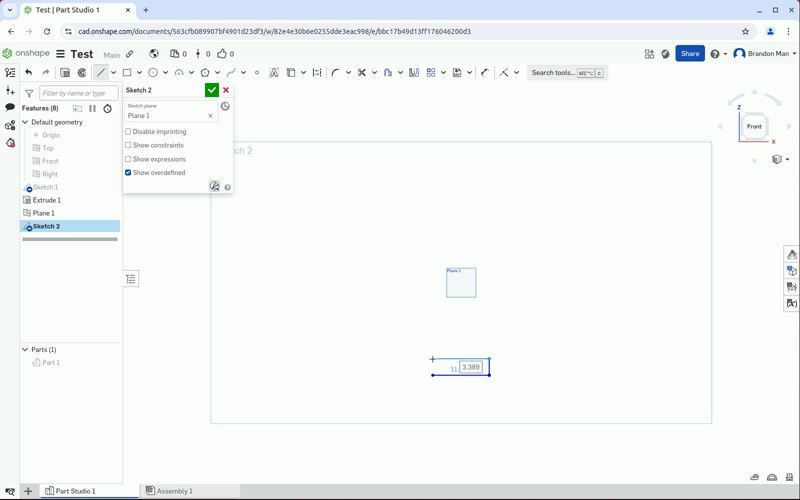
mouse_move(462, 358)
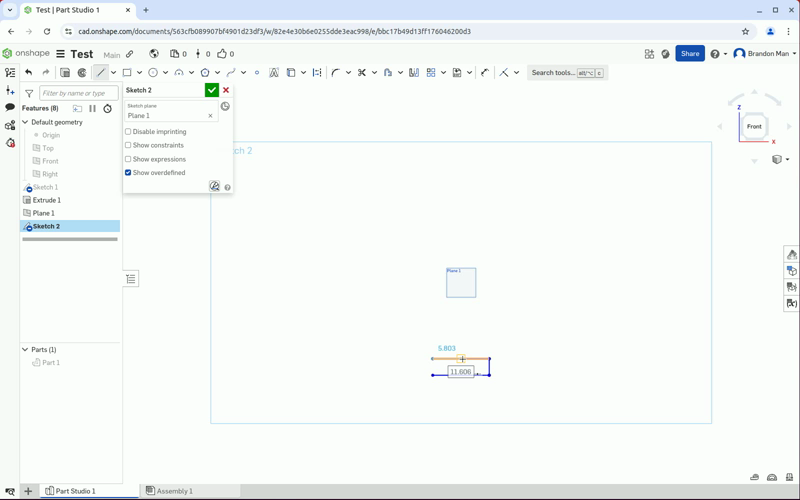
key_down(shift)
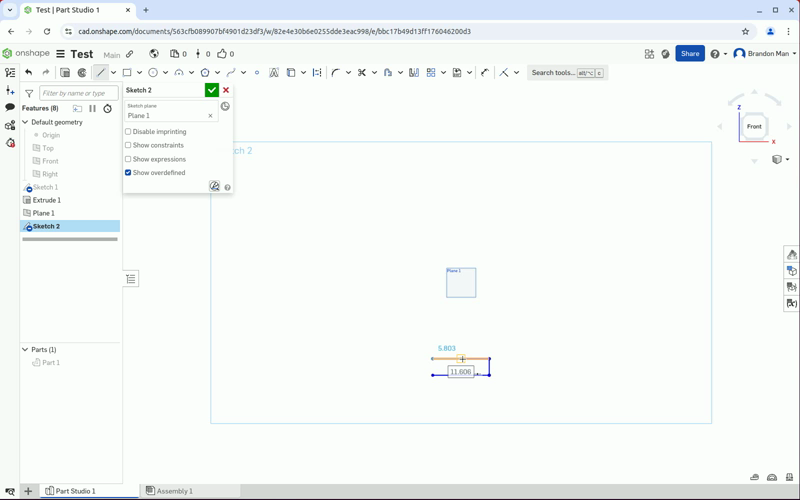
mouse_move(432, 375)
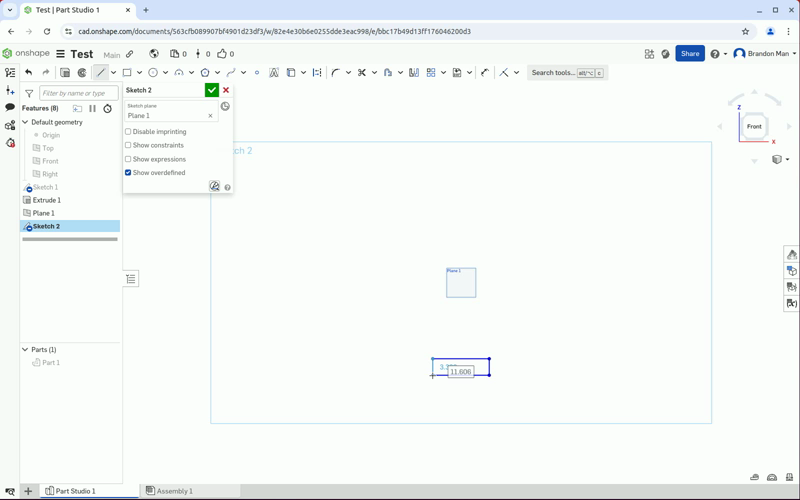
key_up(shift)
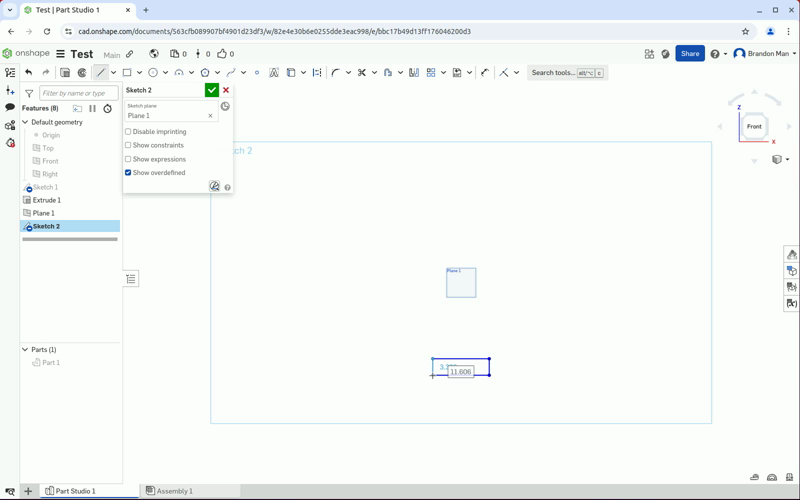
click(432, 375)
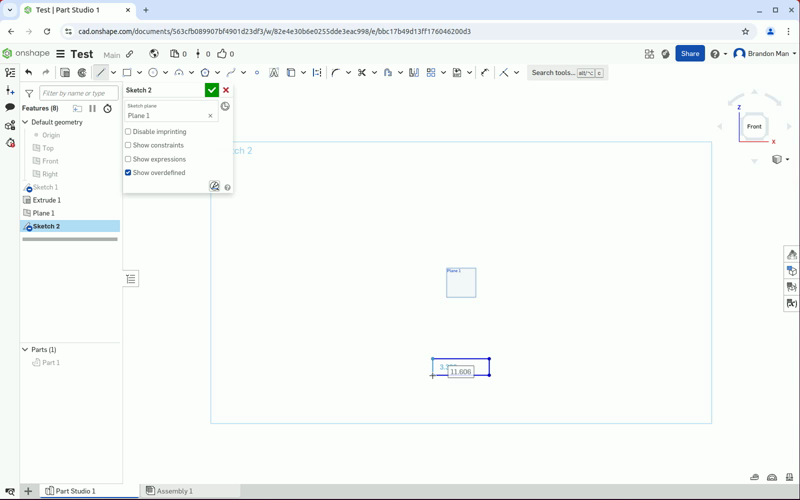
key(esc)
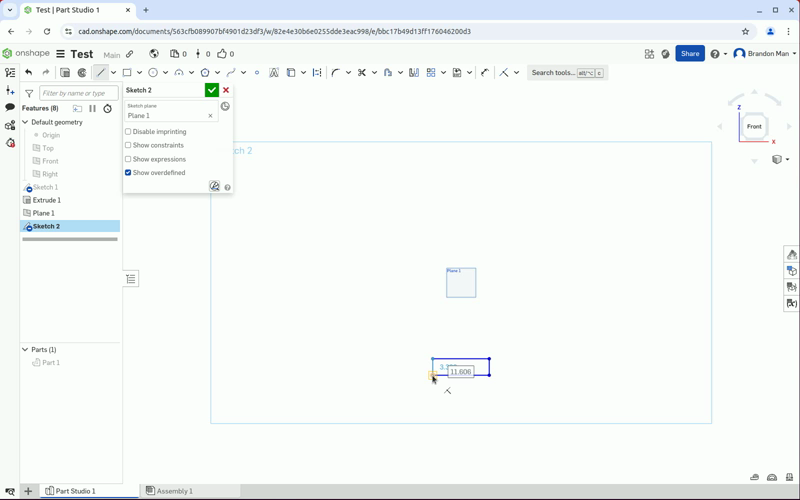
mouse_move(450, 362)
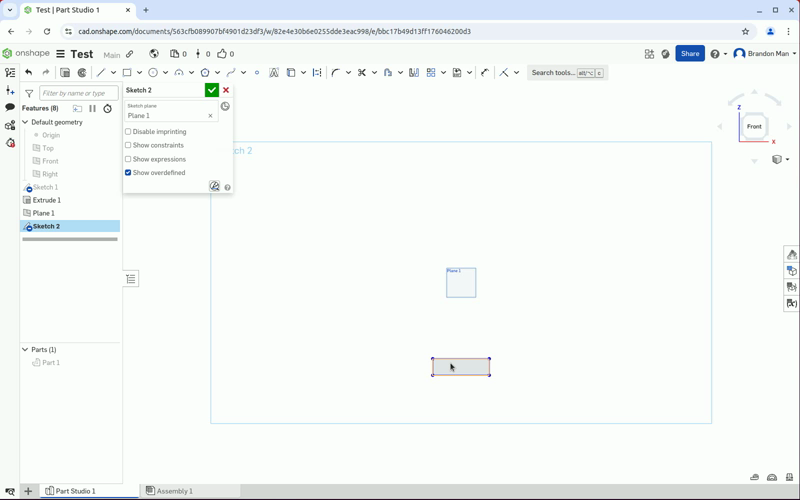
scroll(6)
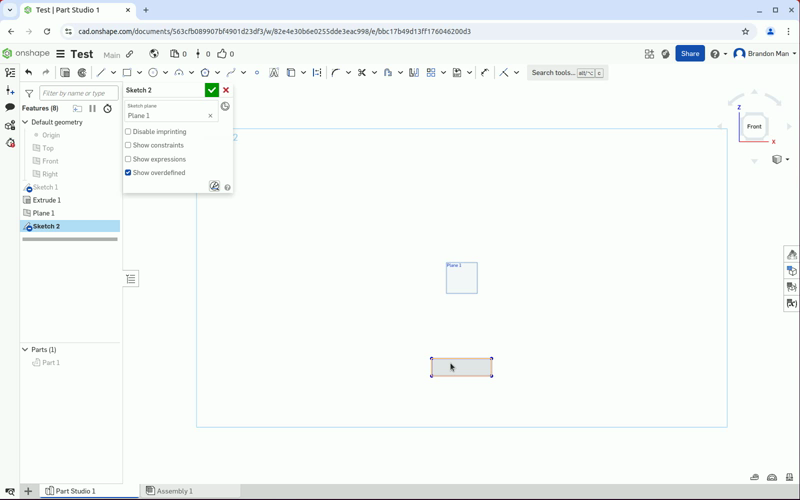
scroll(6)
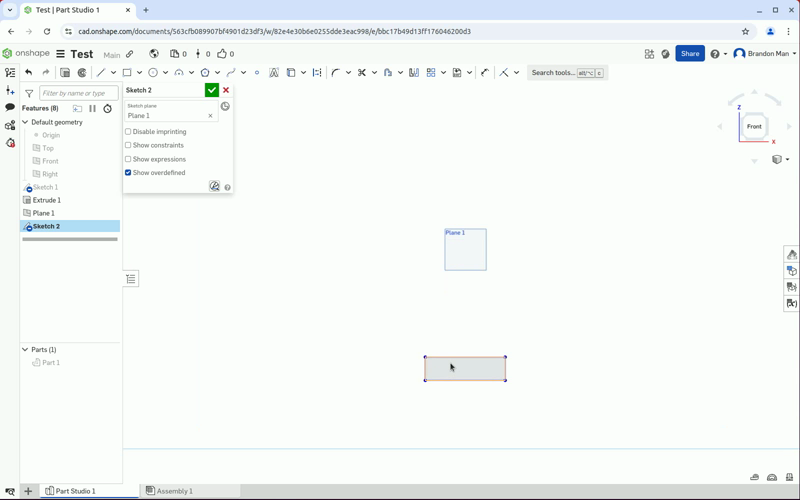
scroll(6)
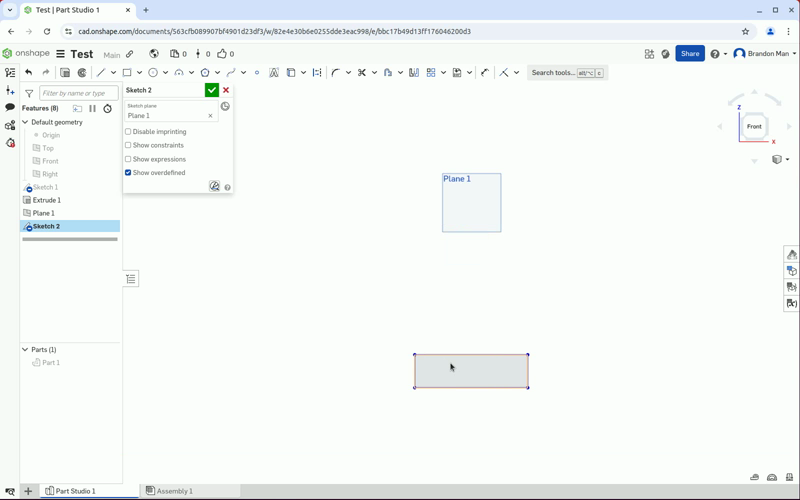
scroll(6)
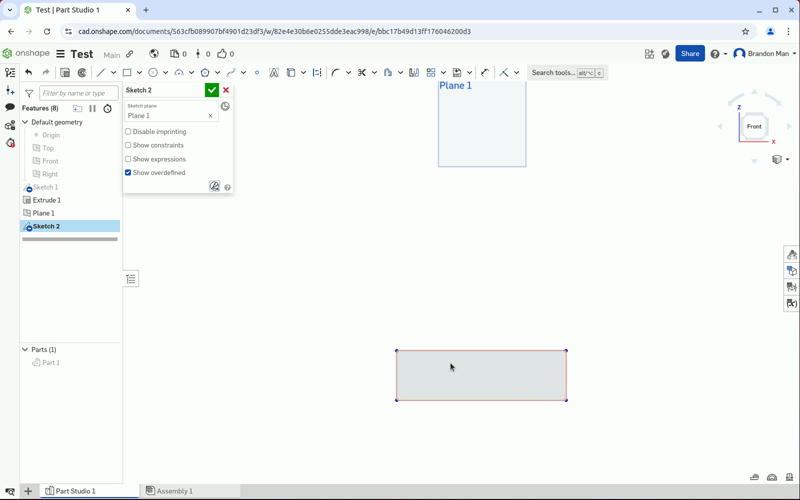
scroll(6)
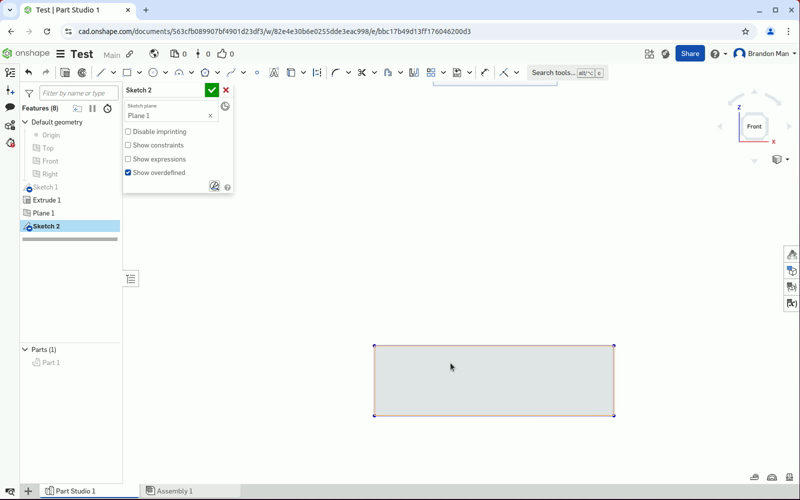
scroll(6)
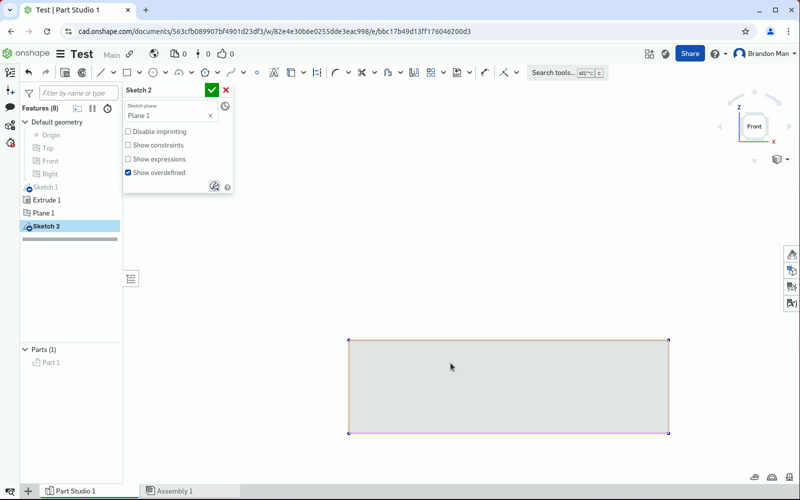
scroll(6)
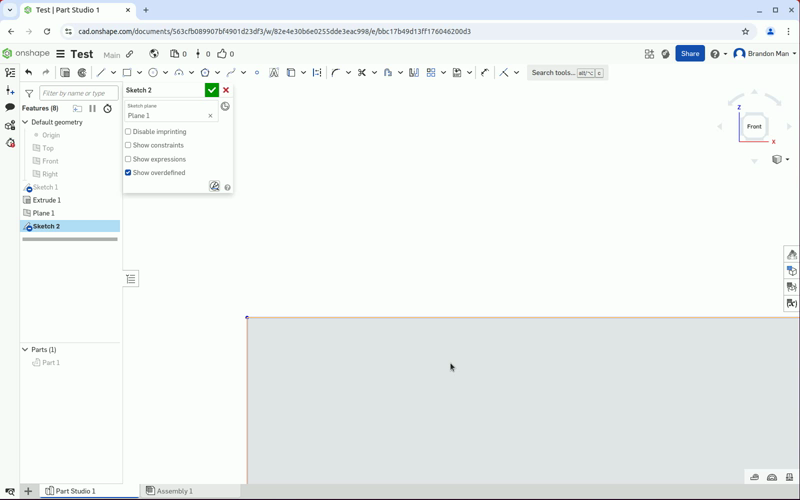
click(450, 362)
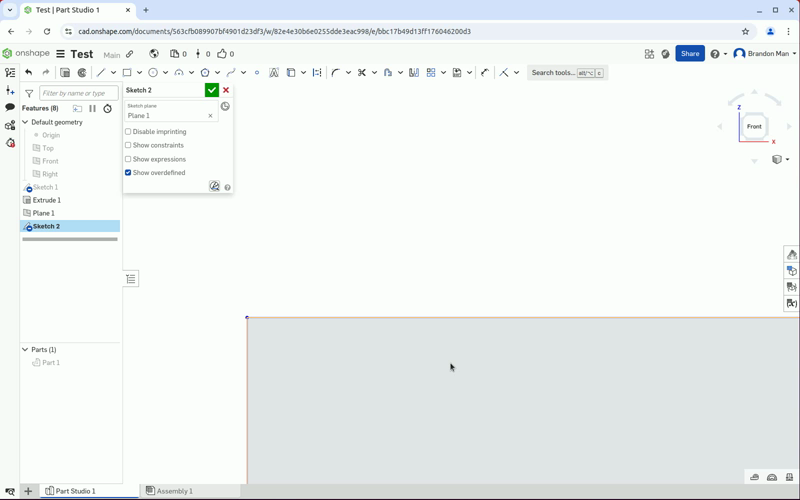
scroll(-6)
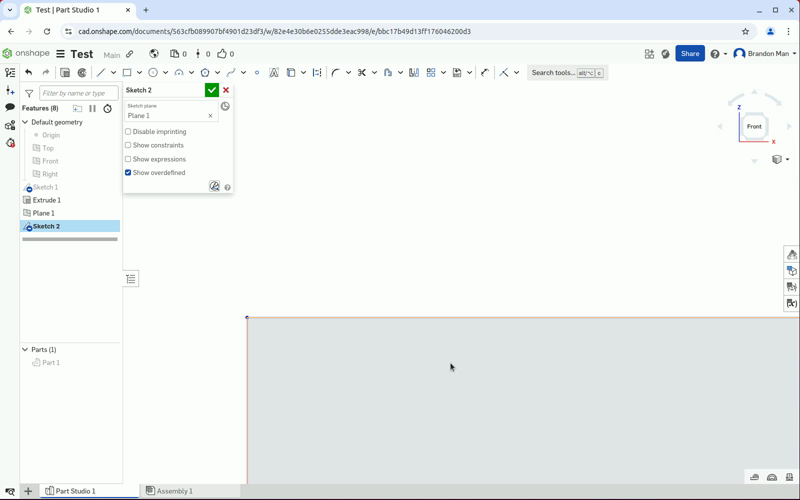
scroll(-6)
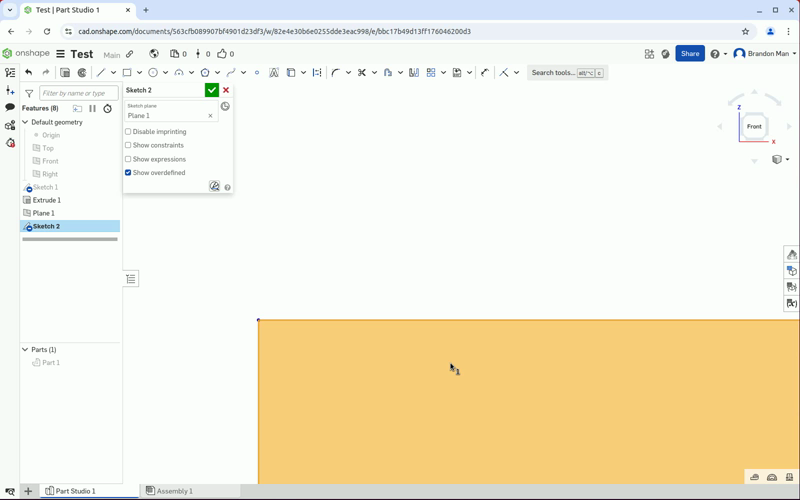
scroll(-6)
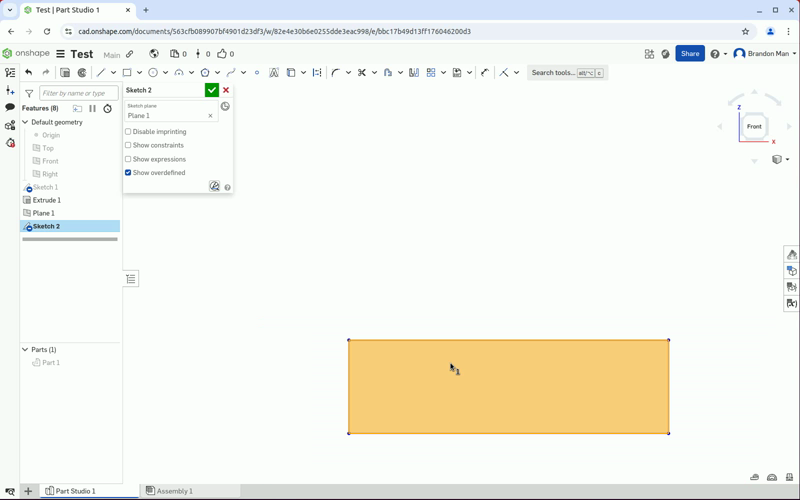
scroll(-6)
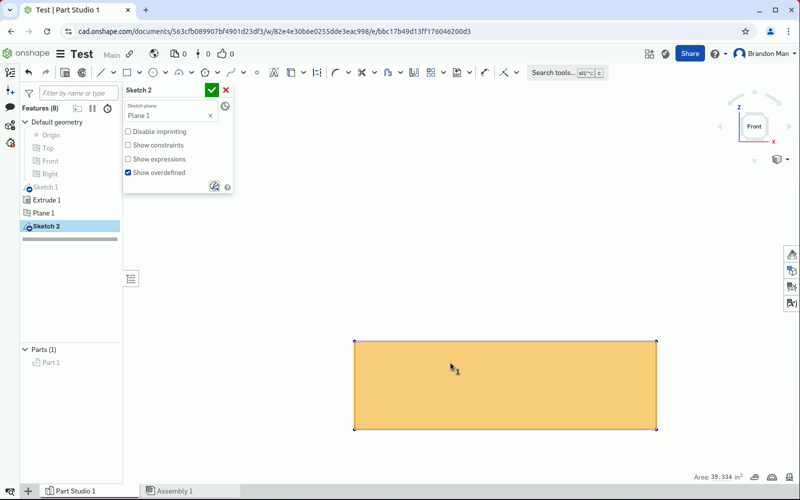
scroll(-6)
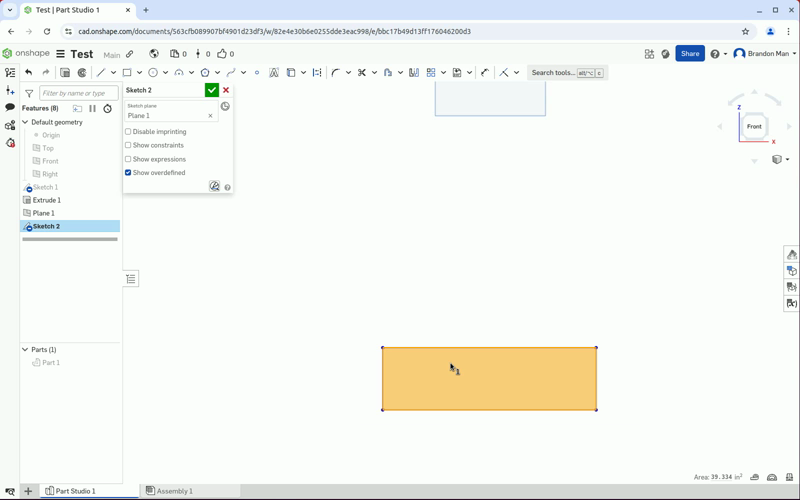
scroll(-6)
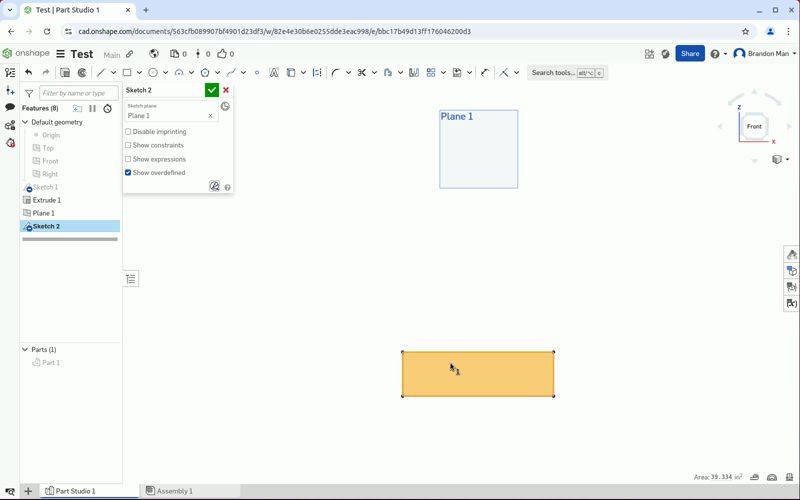
scroll(-6)
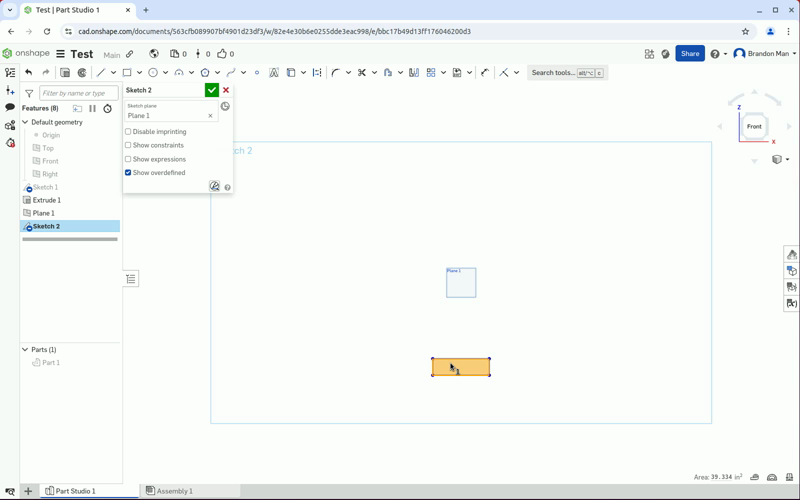
mouse_move(73, 352)
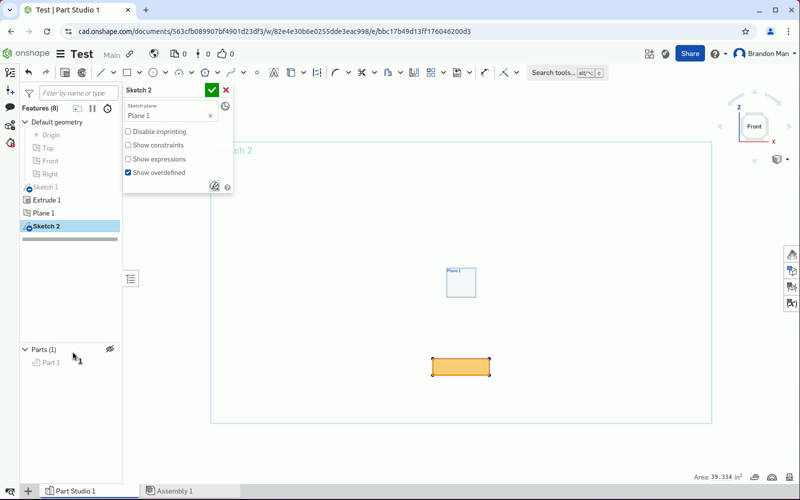
key(shift+y)
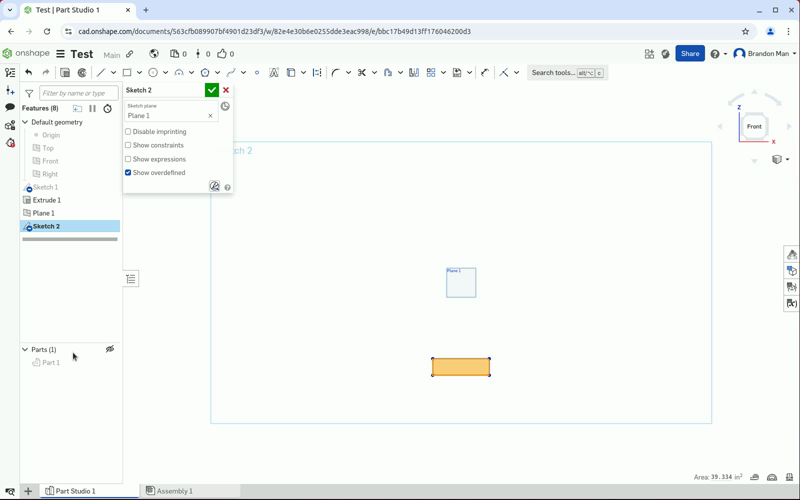
key(shift+e)
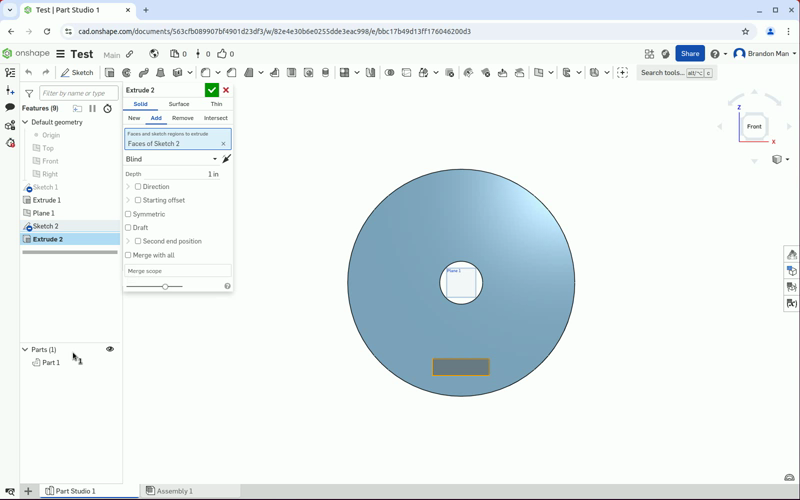
mouse_move(143, 106)
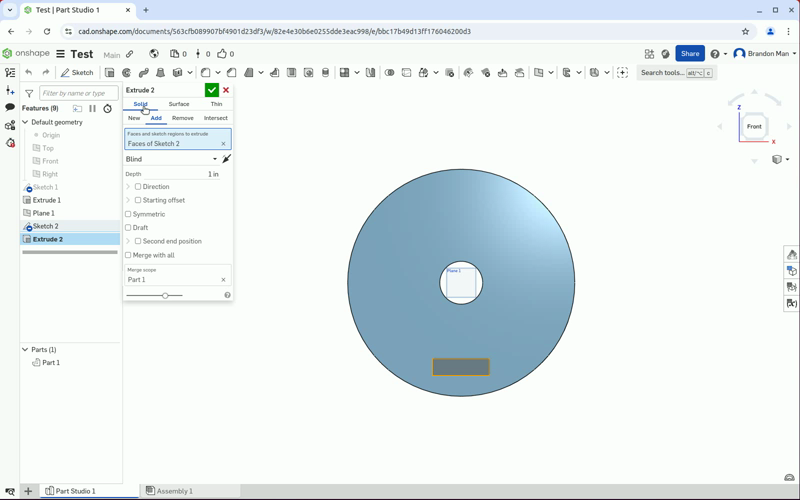
click(143, 106)
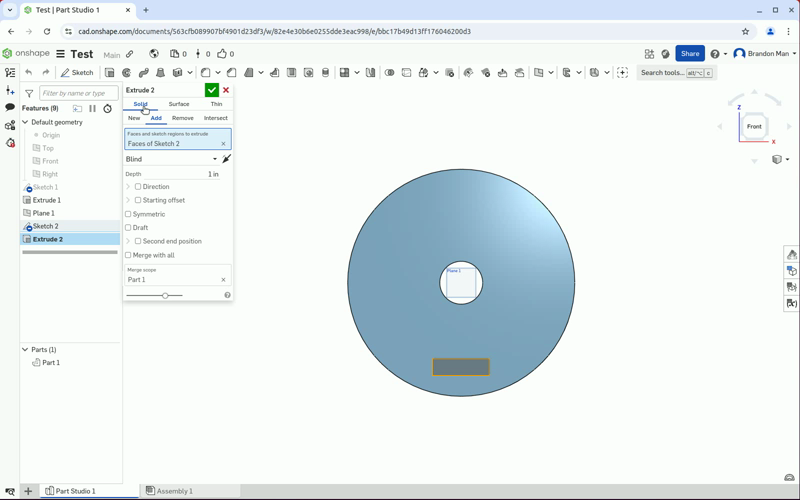
mouse_move(186, 120)
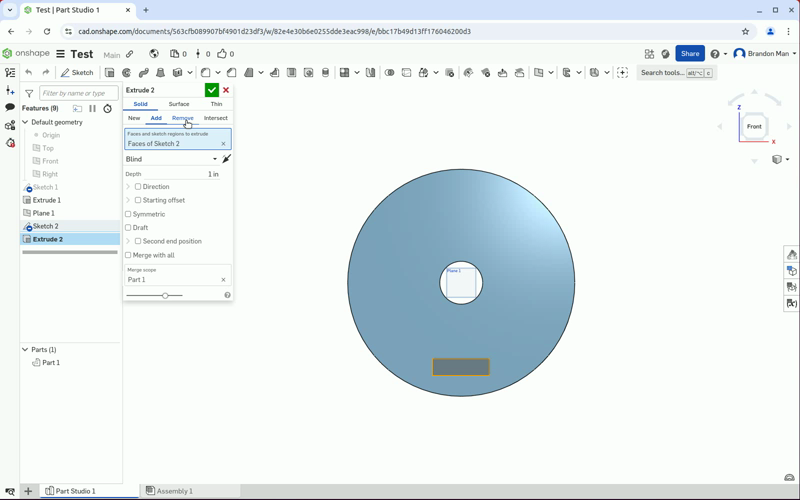
click(186, 120)
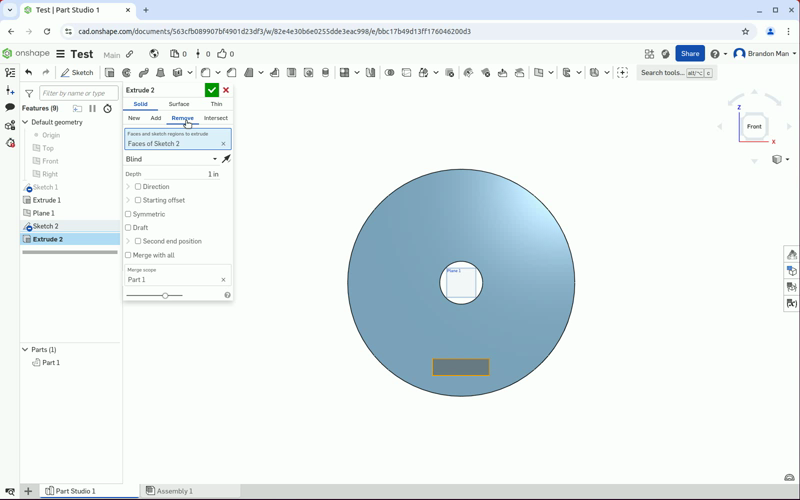
key(tab, 4)
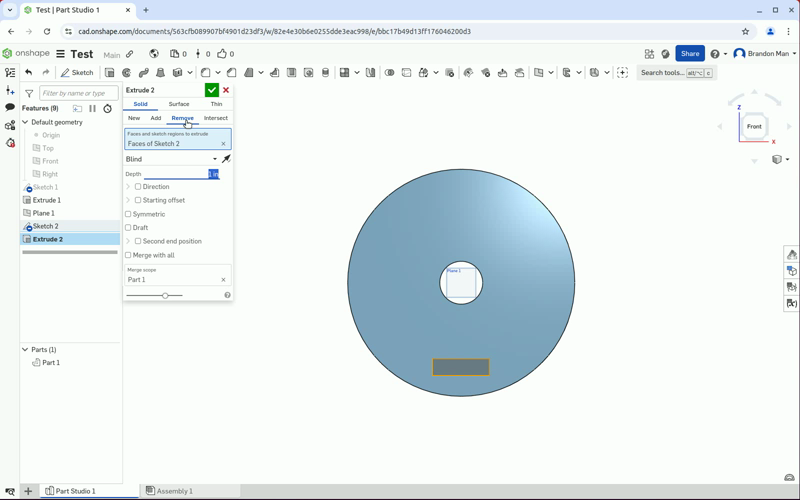
text(28.885)
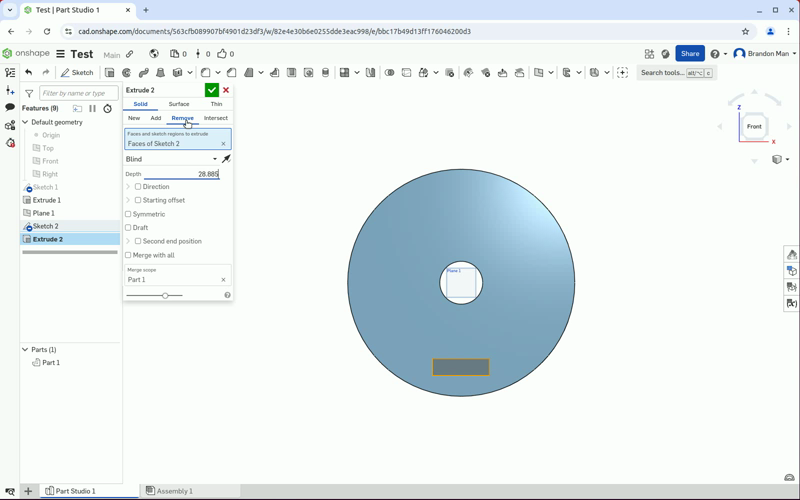
key(tab, 6)
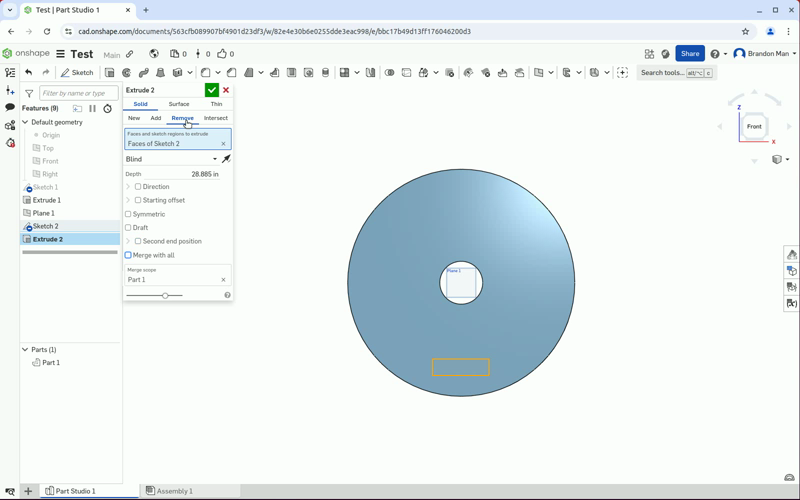
key(space)
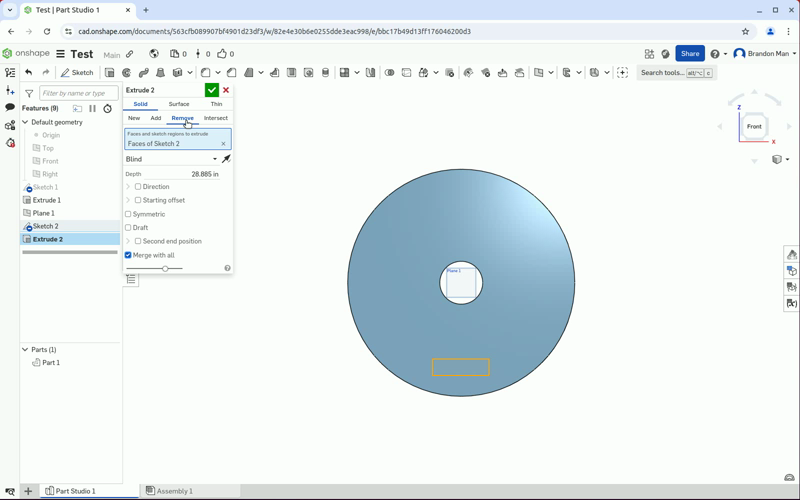
key(enter)
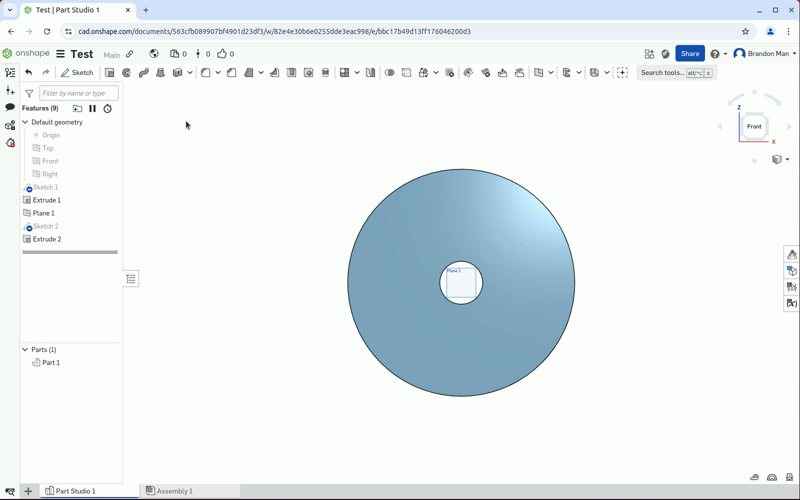
key(shift+h)
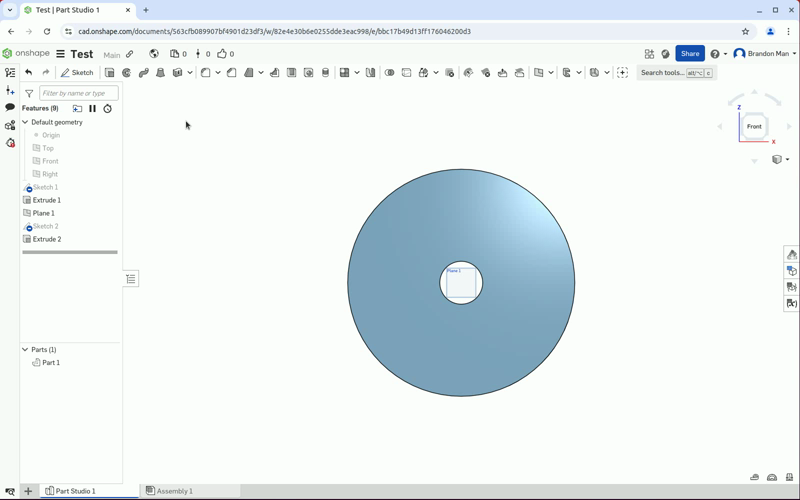
key(shift+h)
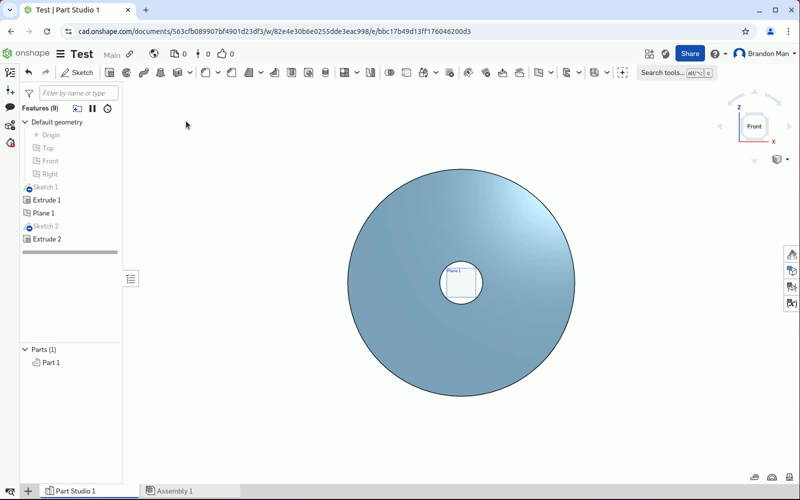
mouse_move(73, 189)
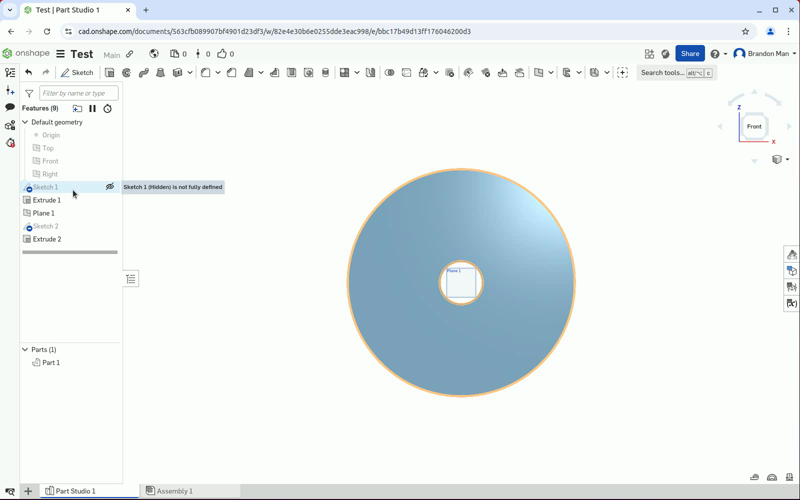
click(73, 189)
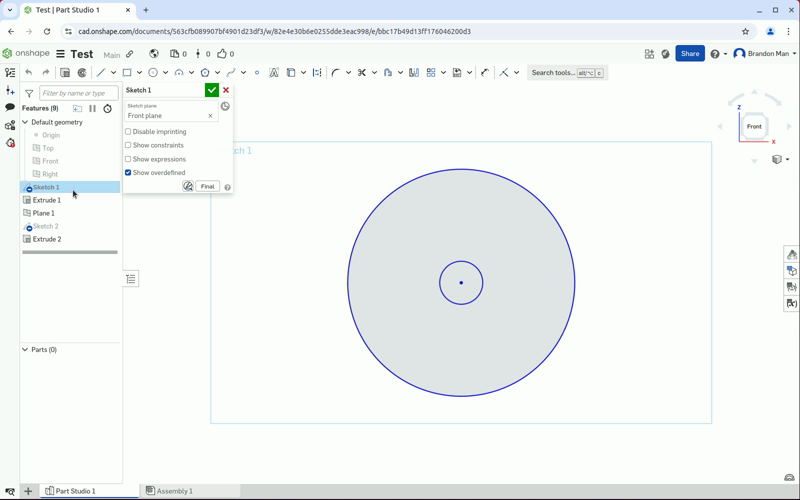
mouse_move(229, 92)
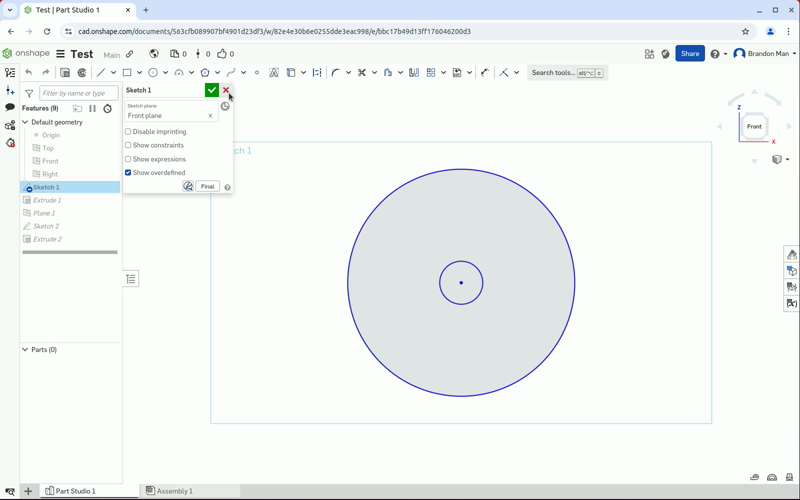
click(229, 92)
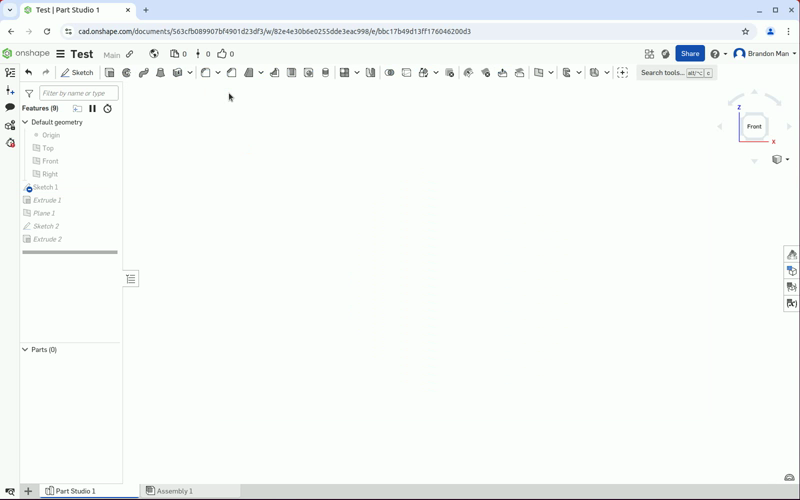
key(shift+s)
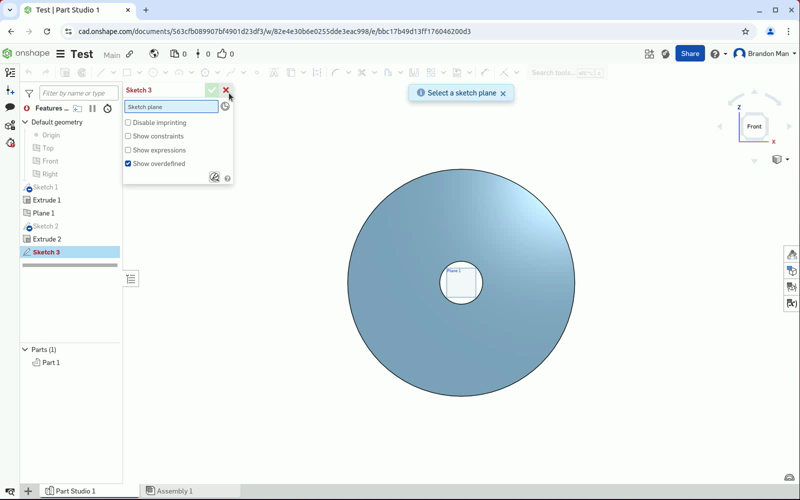
mouse_move(73, 215)
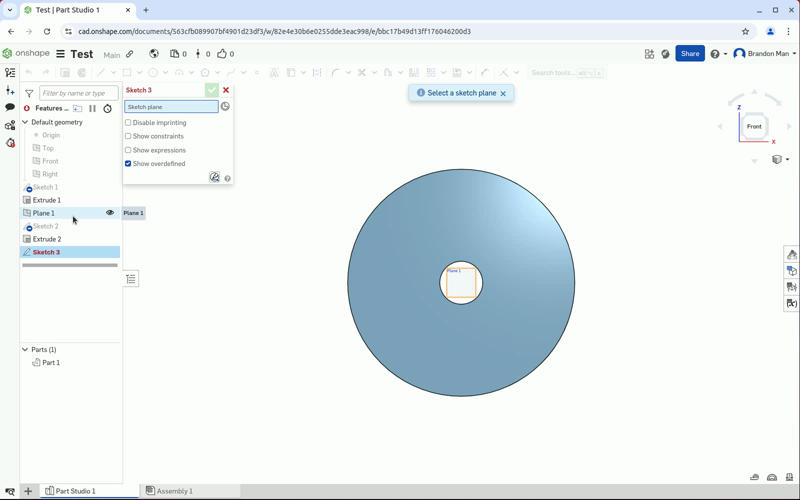
click(73, 215)
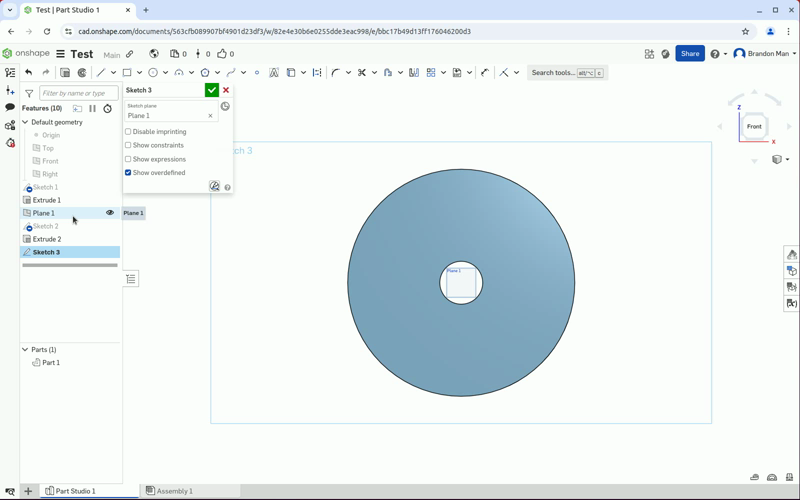
mouse_move(73, 352)
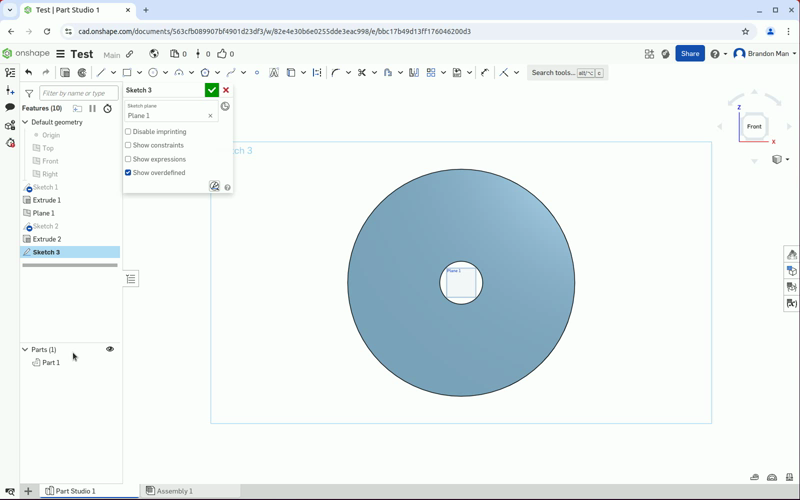
key(y)
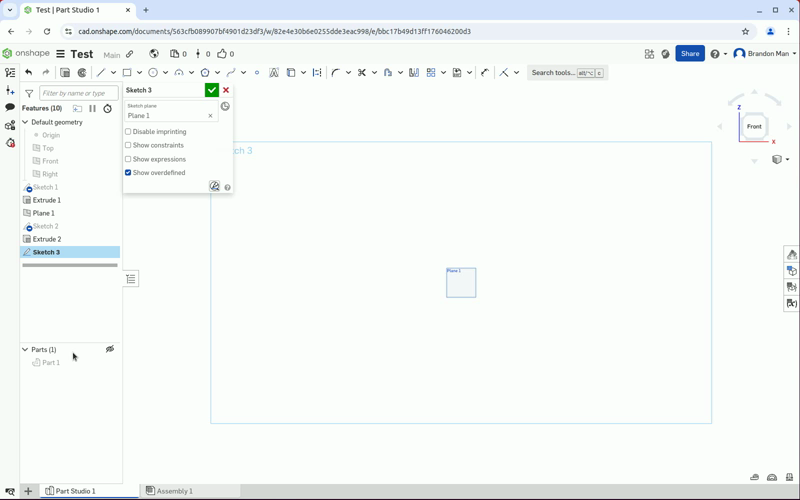
key(l)
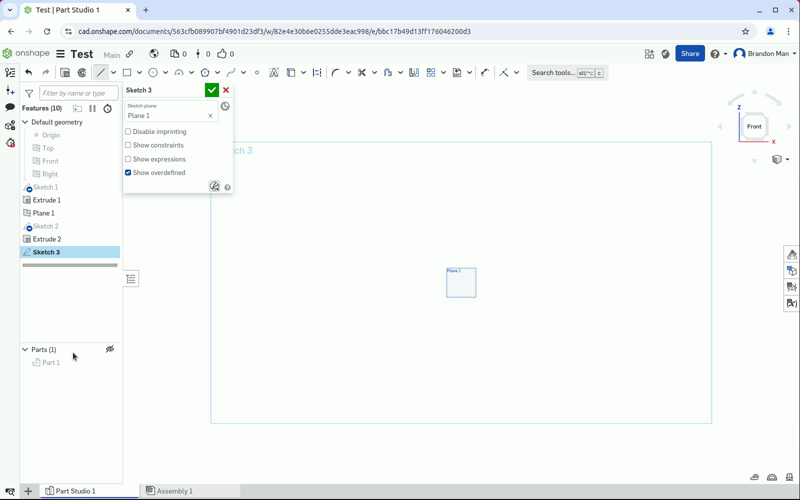
key_down(shift)
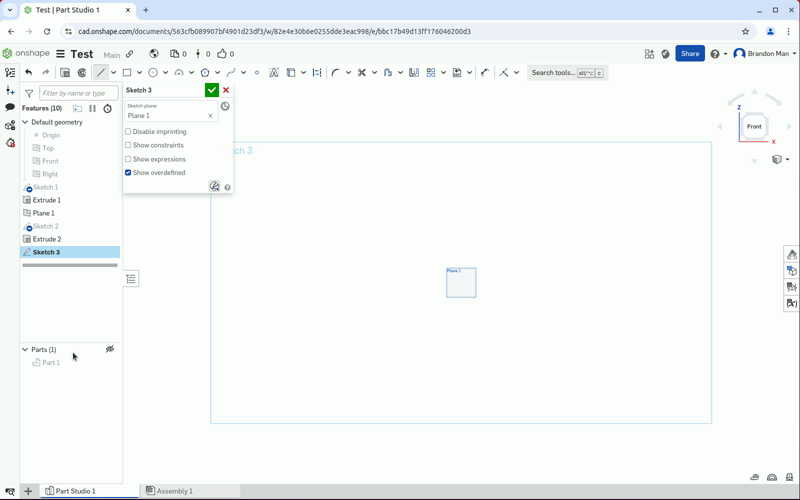
mouse_move(512, 345)
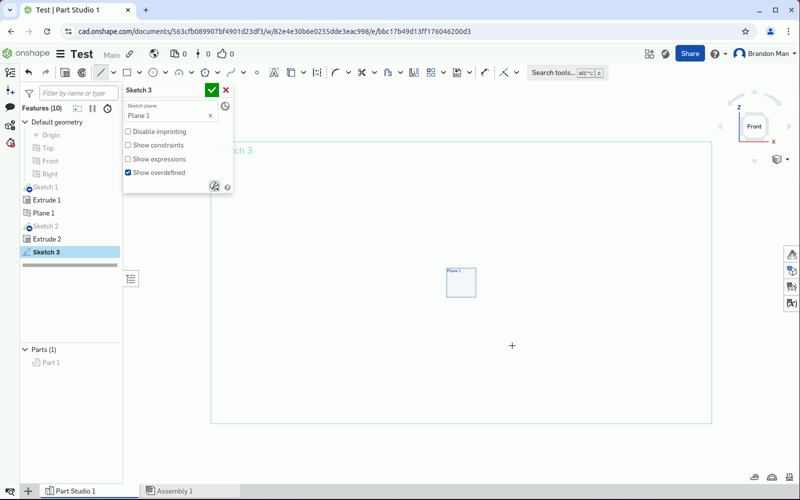
click(512, 345)
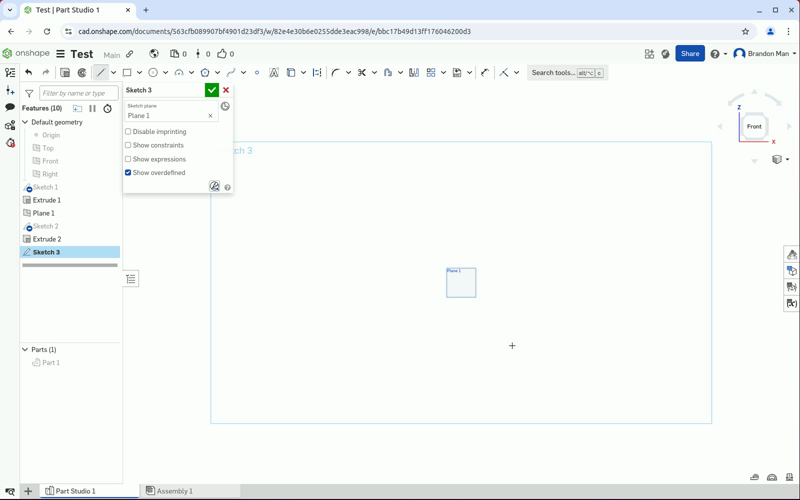
key_up(shift)
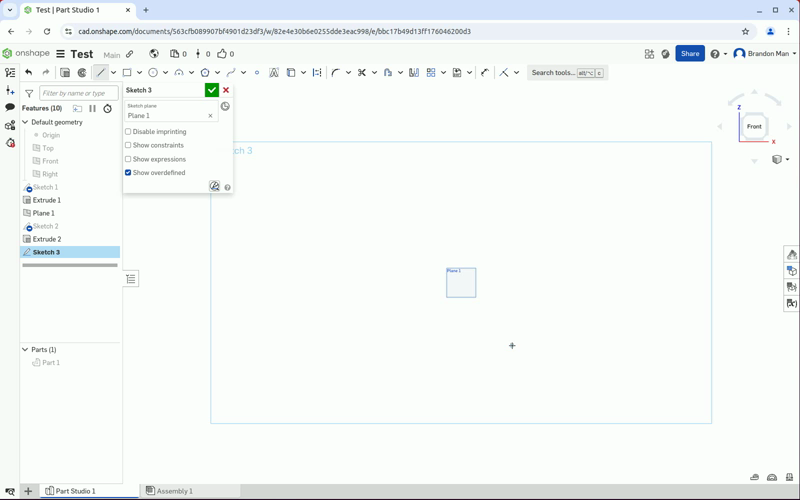
key_down(shift)
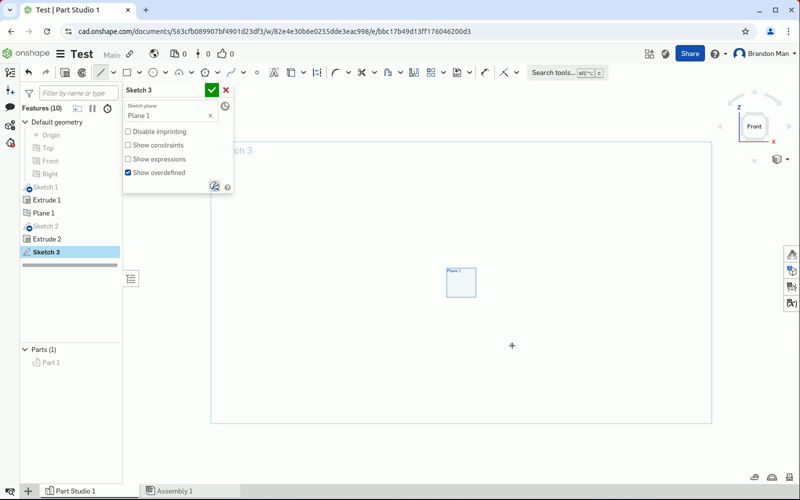
mouse_move(542, 345)
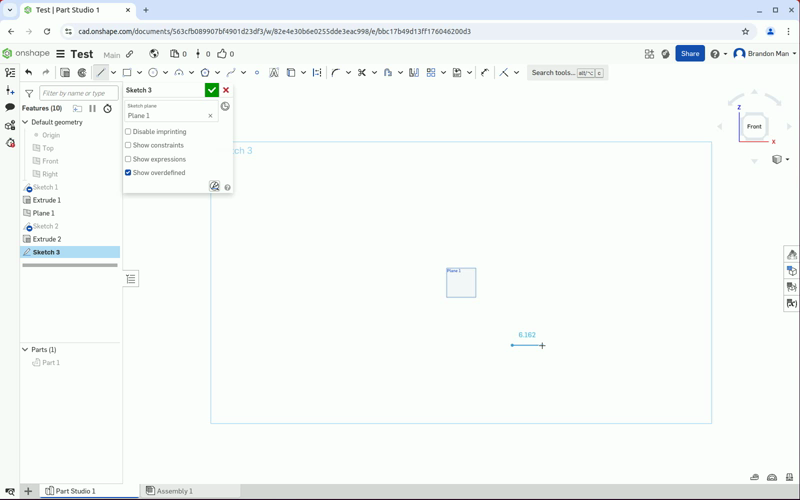
mouse_move(527, 353)
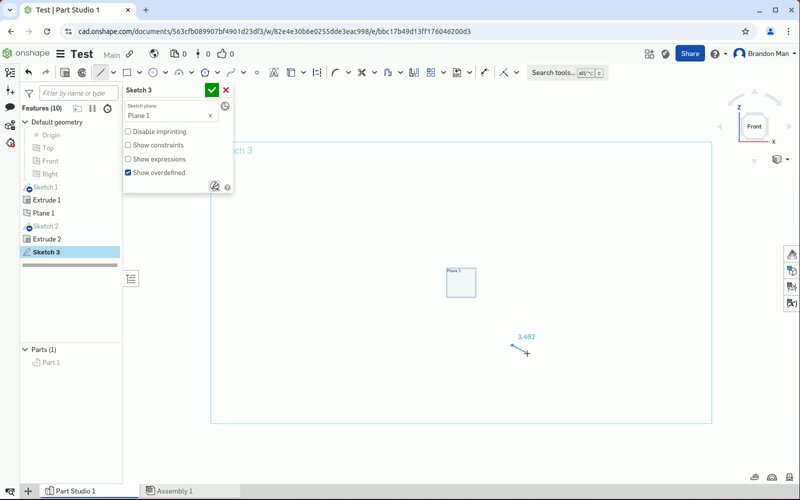
click(527, 353)
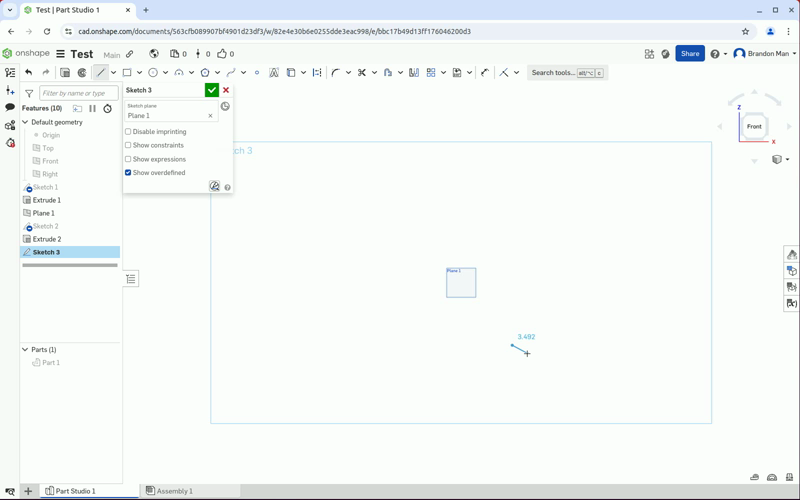
key_up(shift)
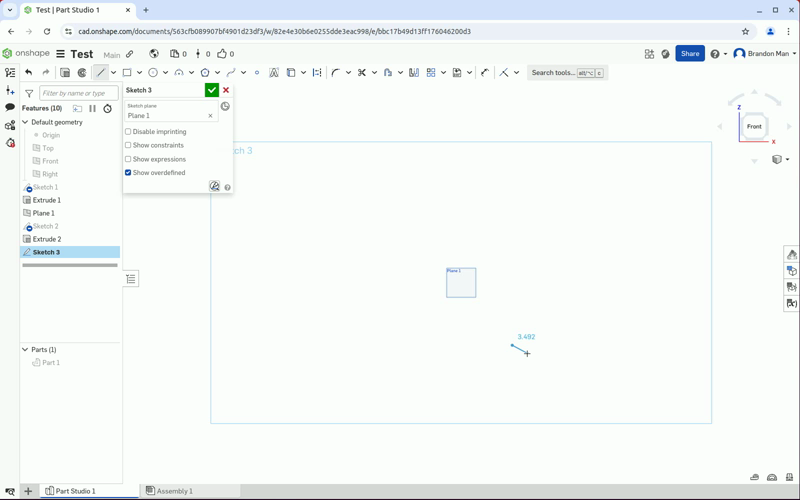
key_down(shift)
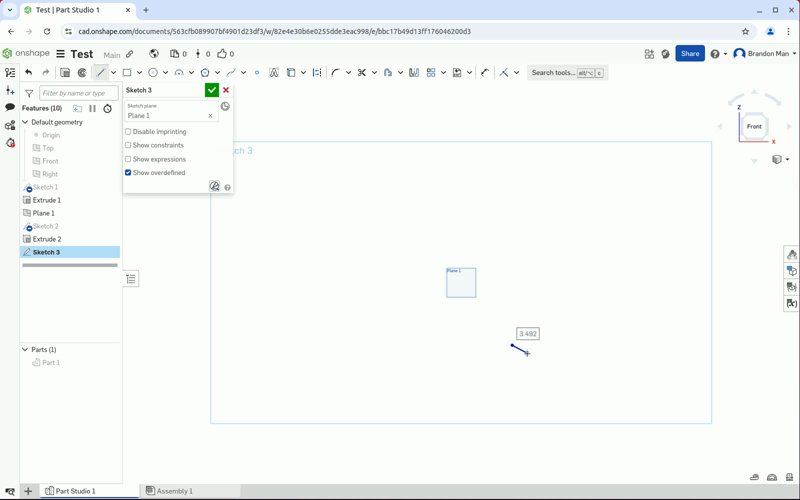
mouse_move(557, 353)
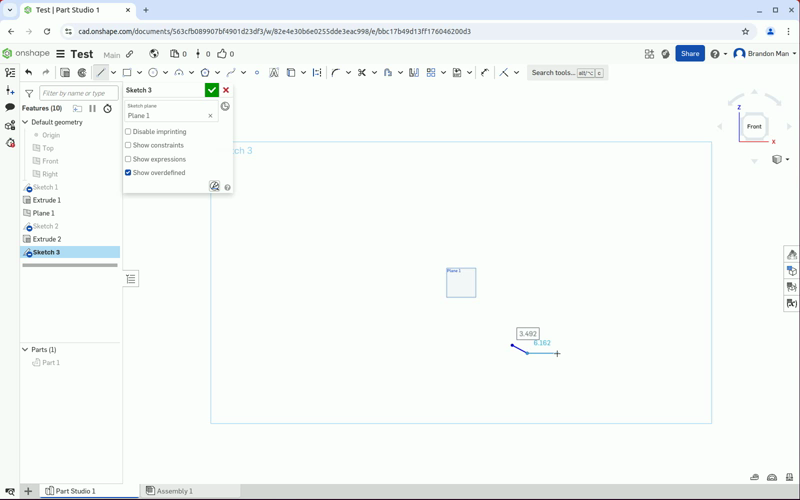
mouse_move(555, 303)
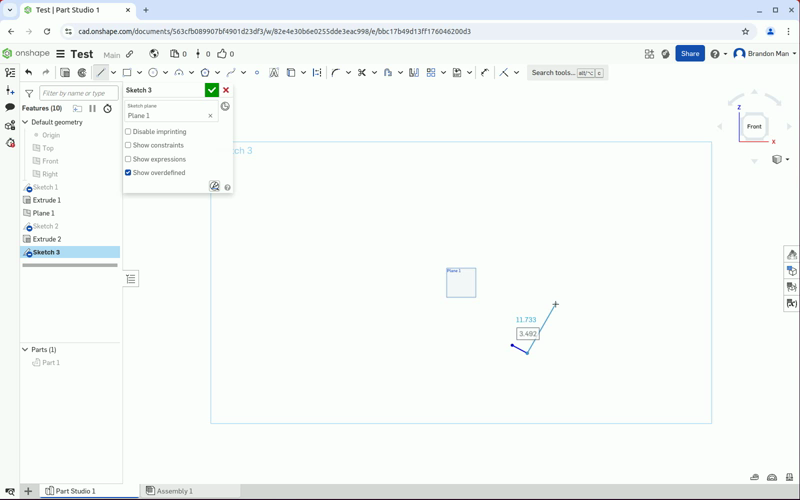
click(555, 303)
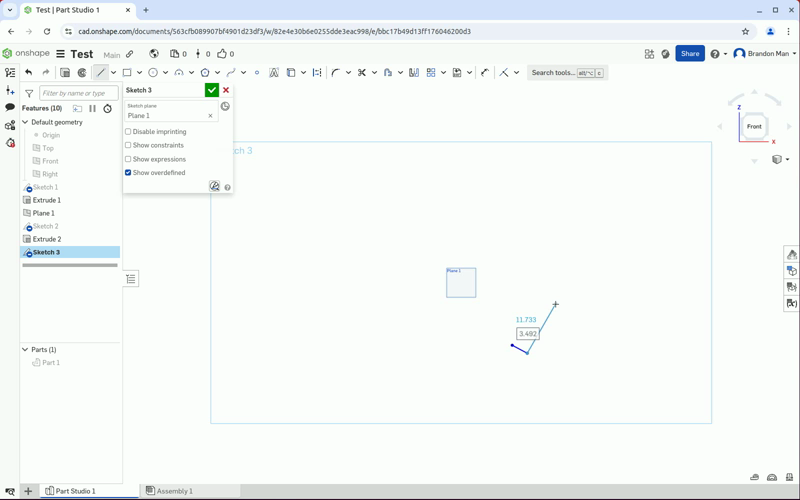
key_up(shift)
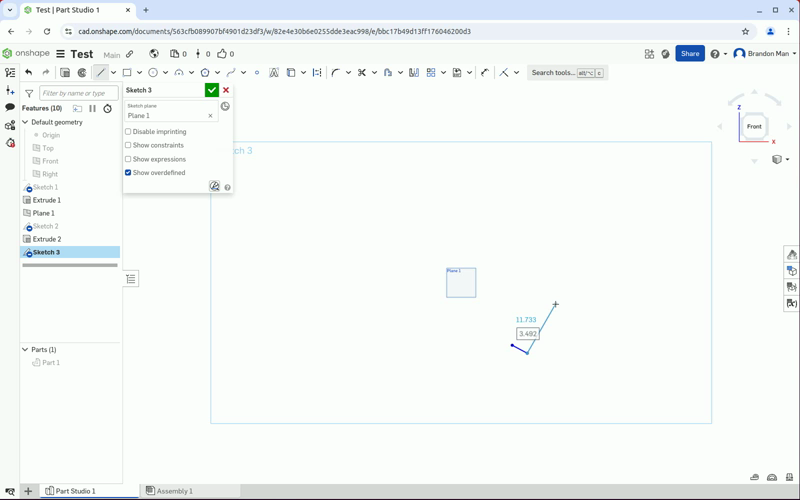
key_down(shift)
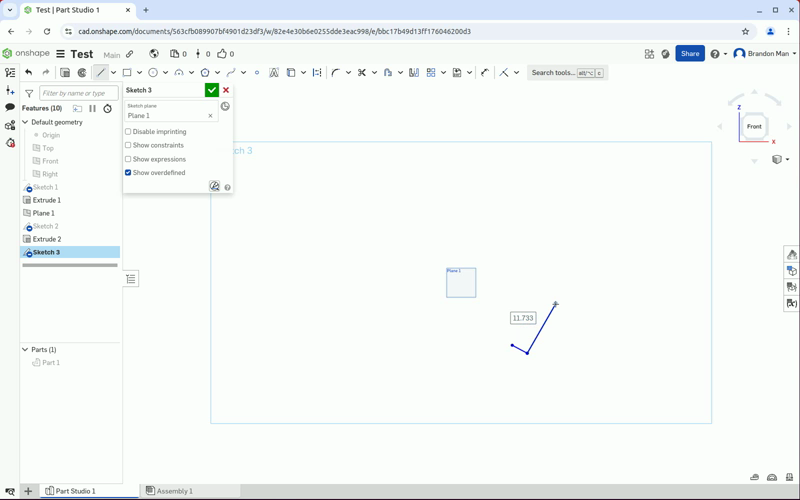
mouse_move(585, 303)
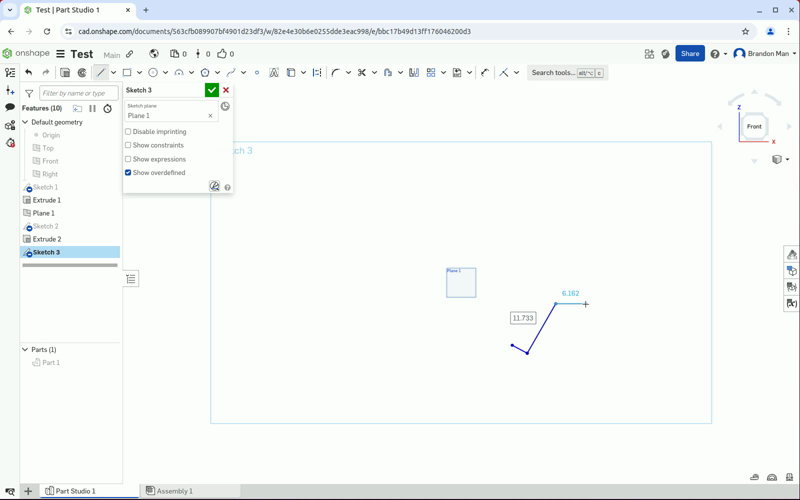
mouse_move(541, 295)
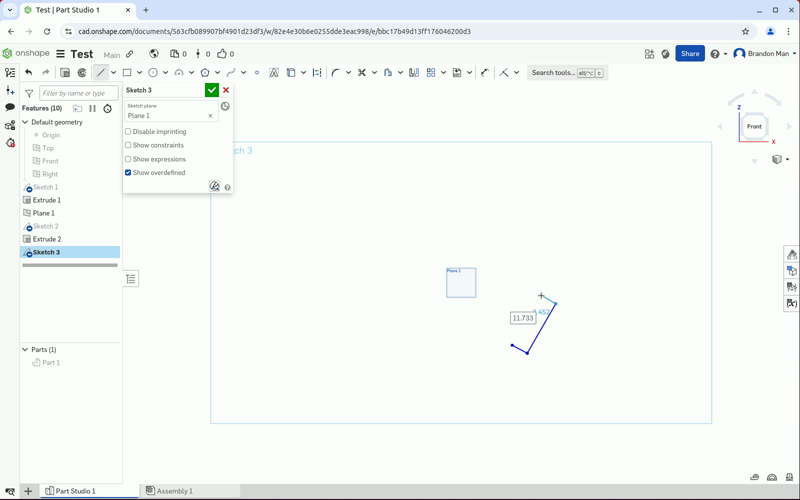
click(541, 295)
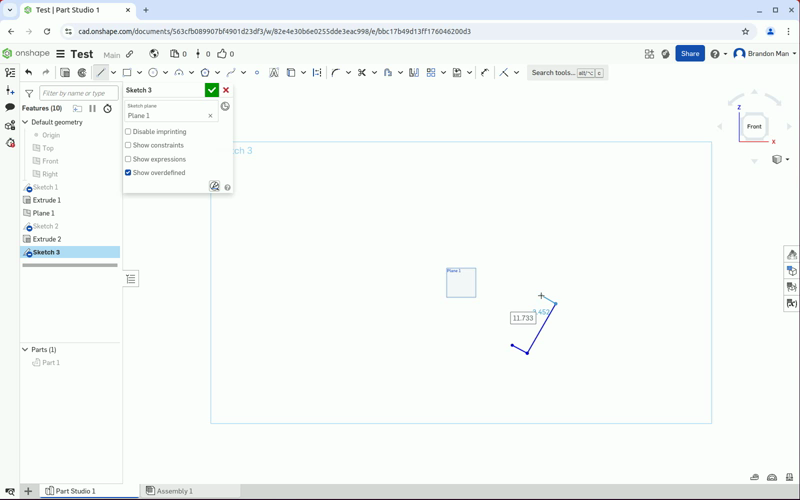
key_up(shift)
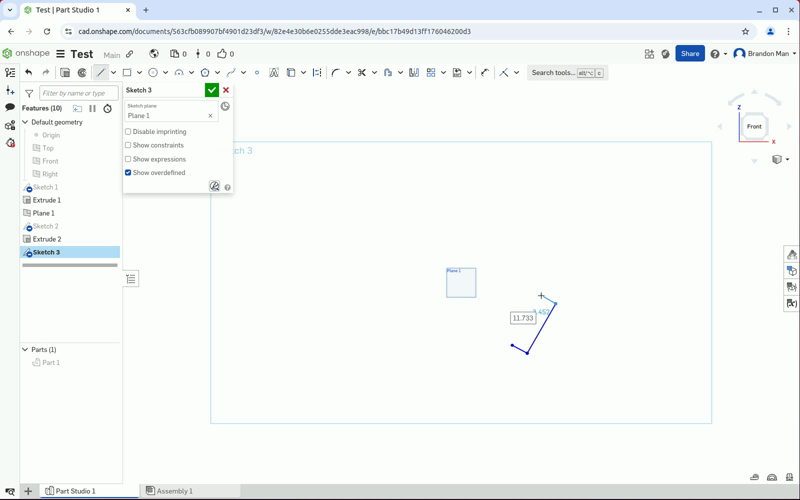
mouse_move(571, 295)
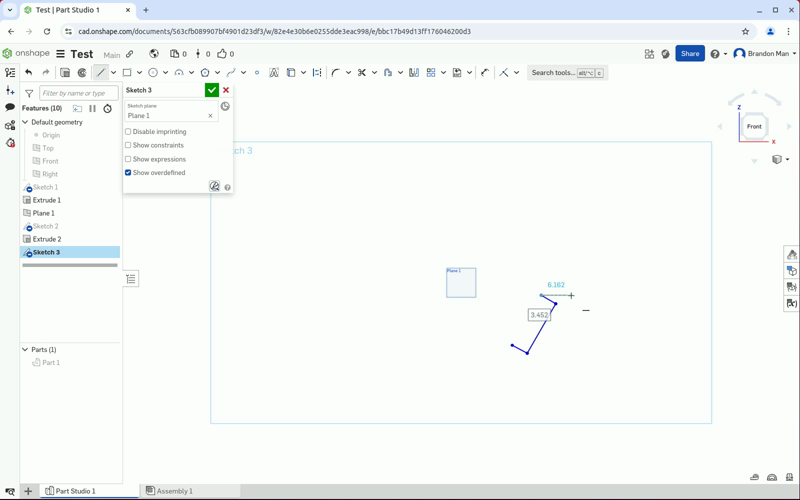
key_down(shift)
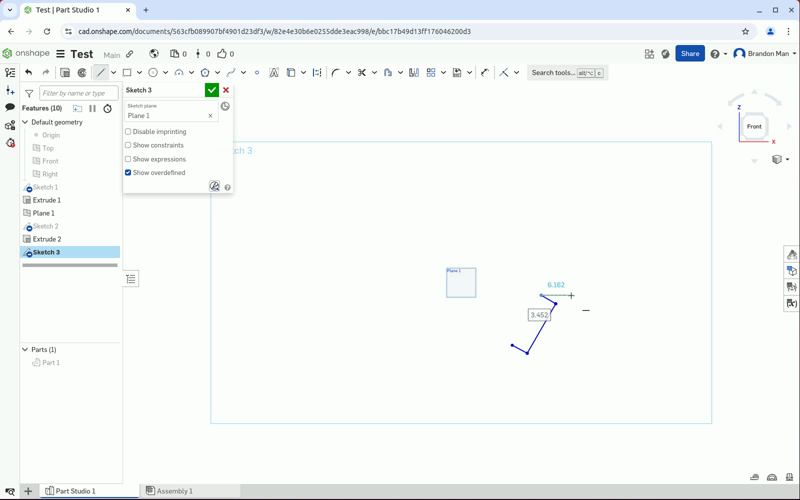
mouse_move(512, 345)
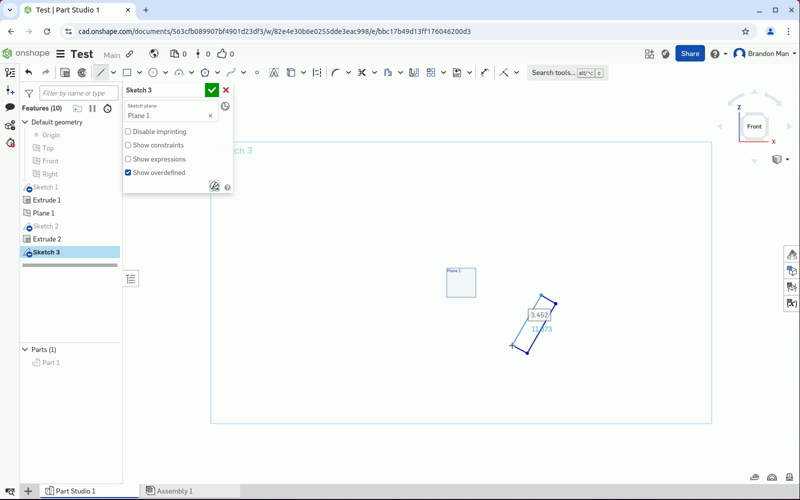
key_up(shift)
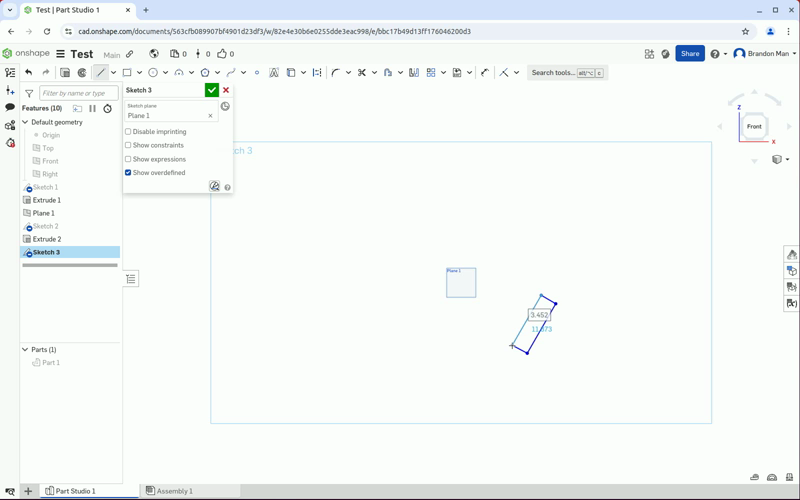
click(512, 345)
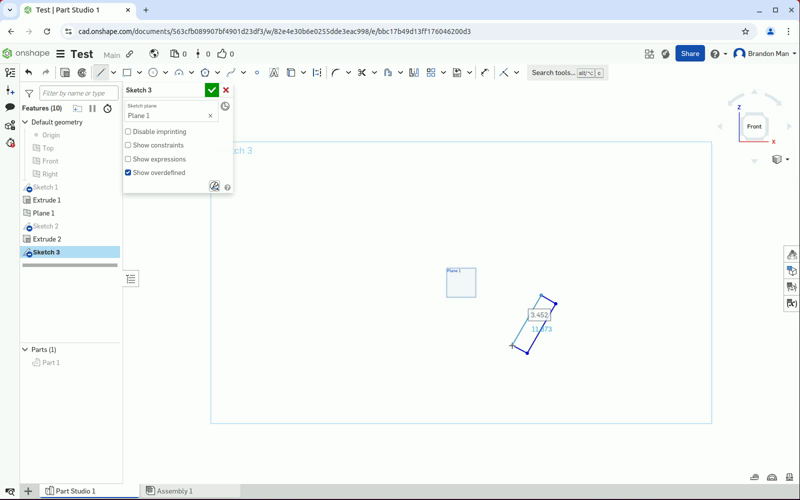
key(esc)
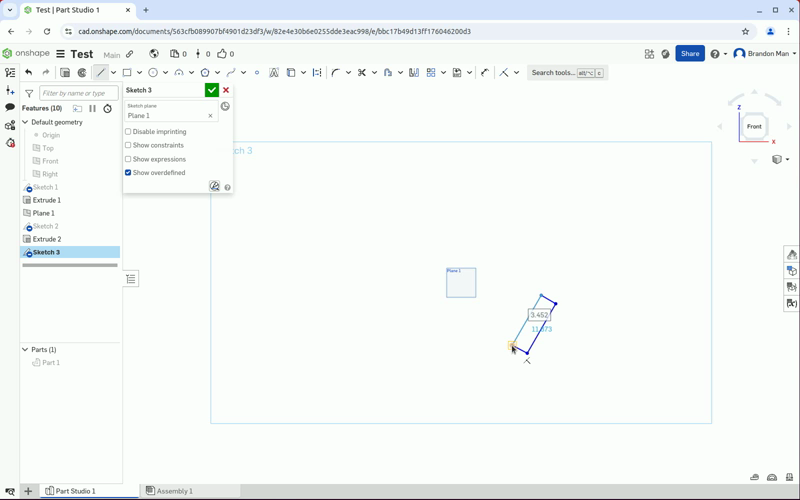
mouse_move(542, 302)
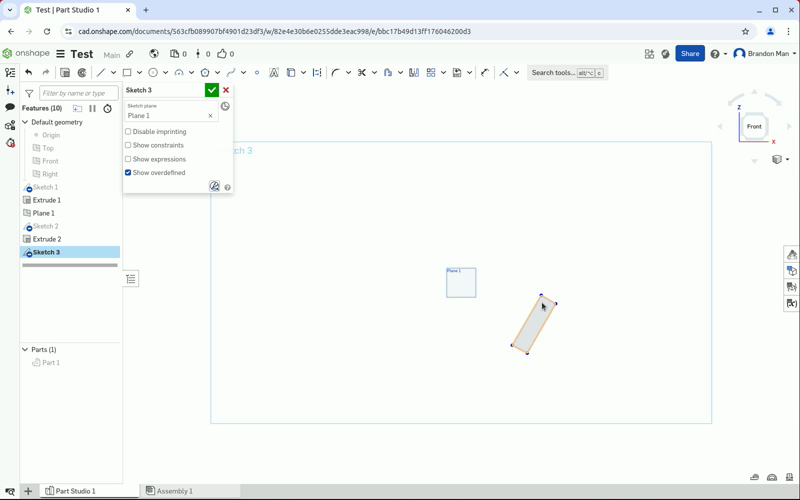
scroll(6)
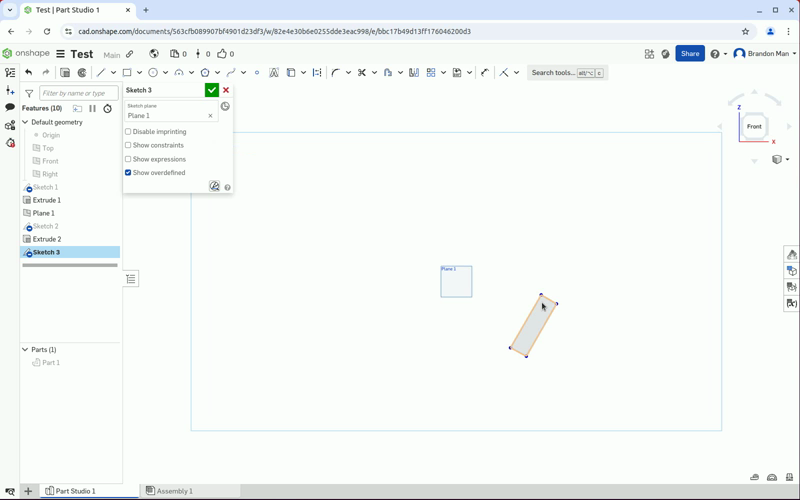
scroll(6)
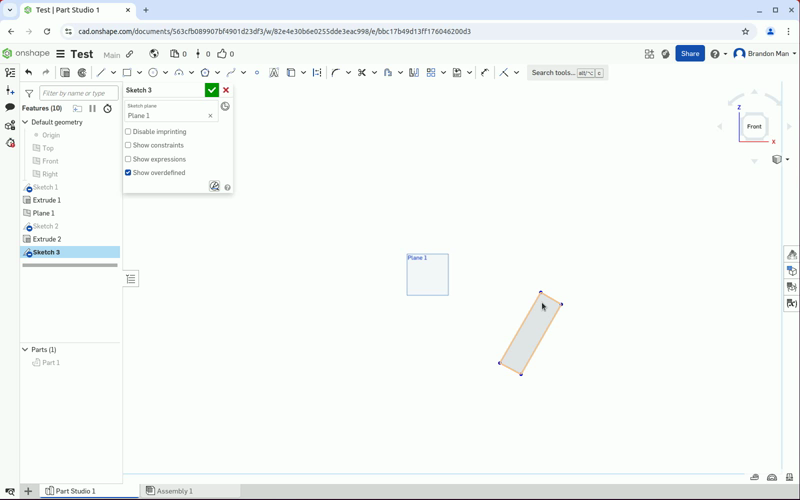
scroll(6)
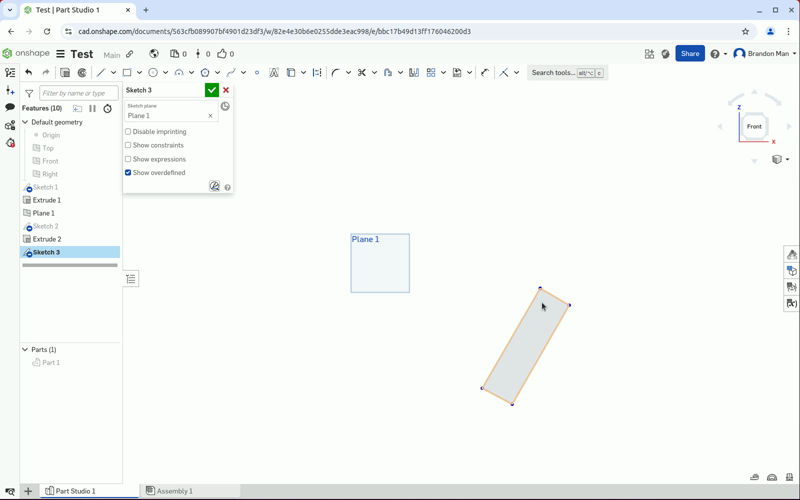
scroll(6)
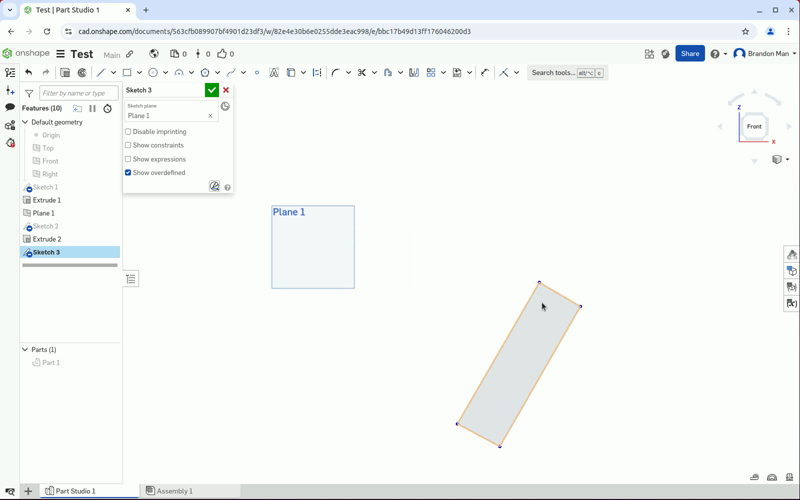
scroll(6)
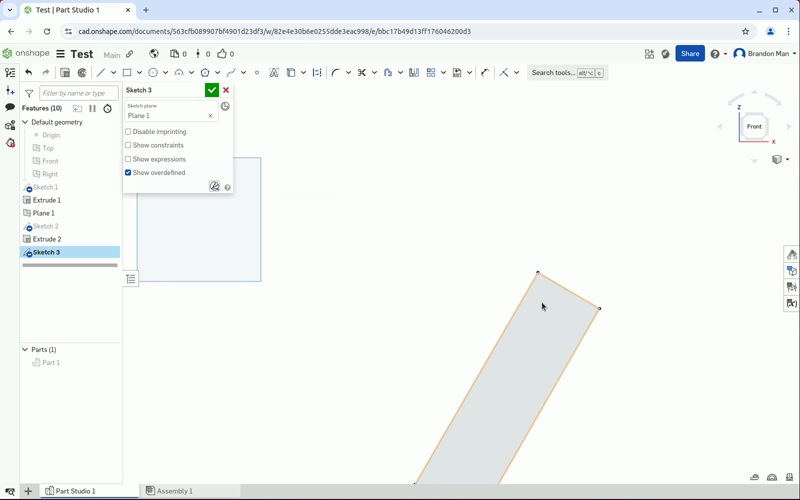
scroll(6)
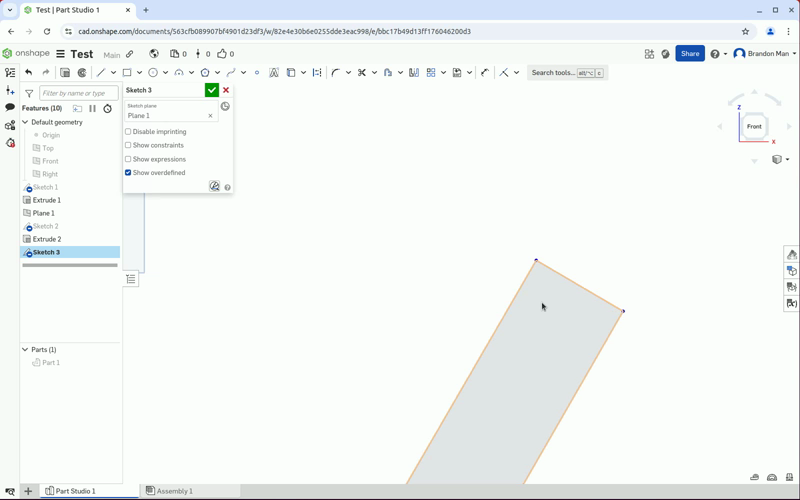
scroll(6)
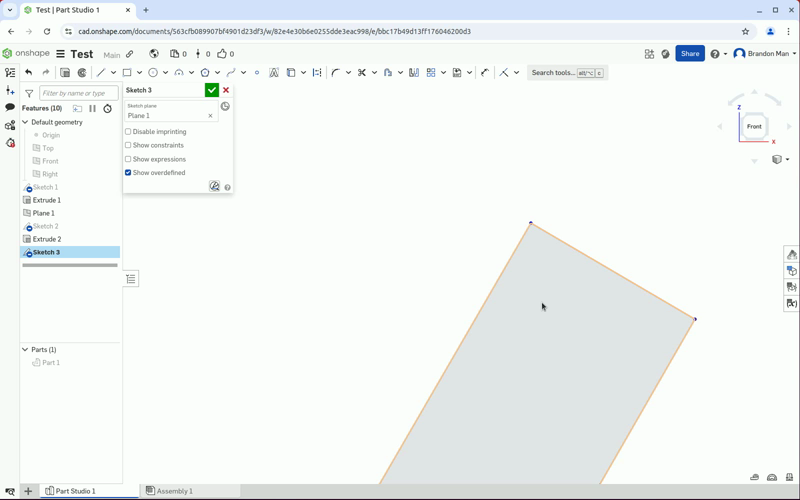
click(542, 302)
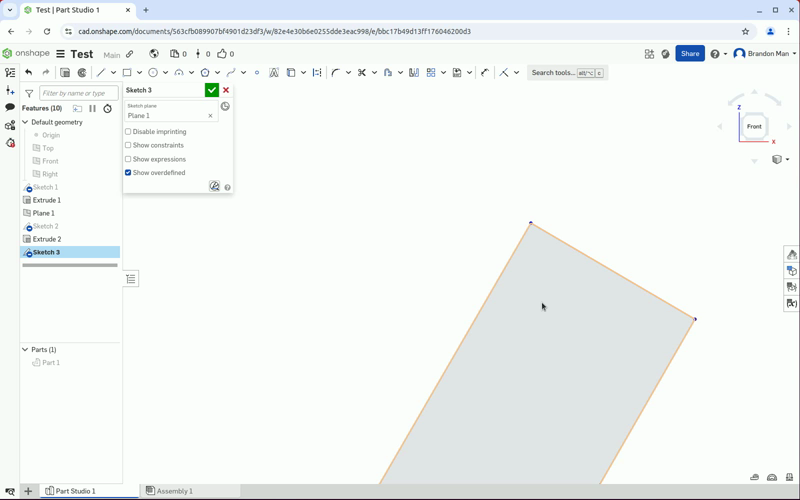
scroll(-6)
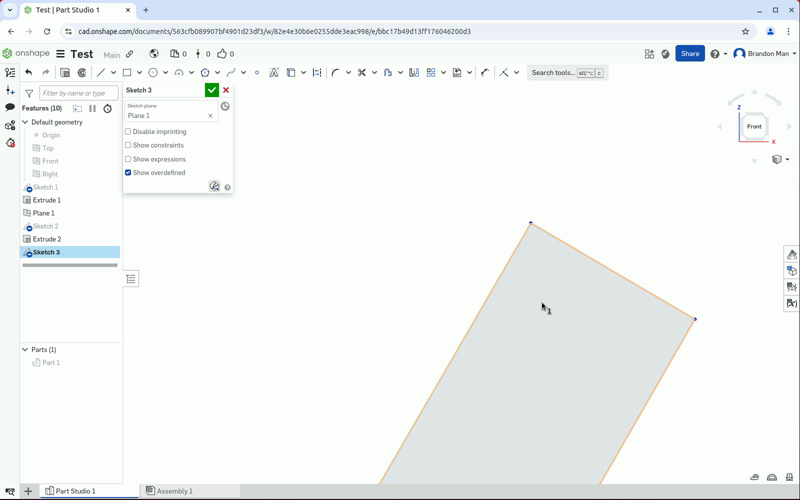
scroll(-6)
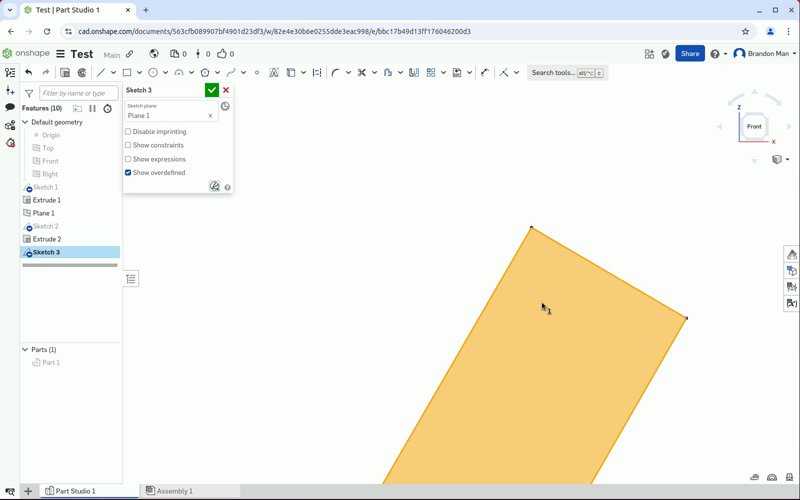
scroll(-6)
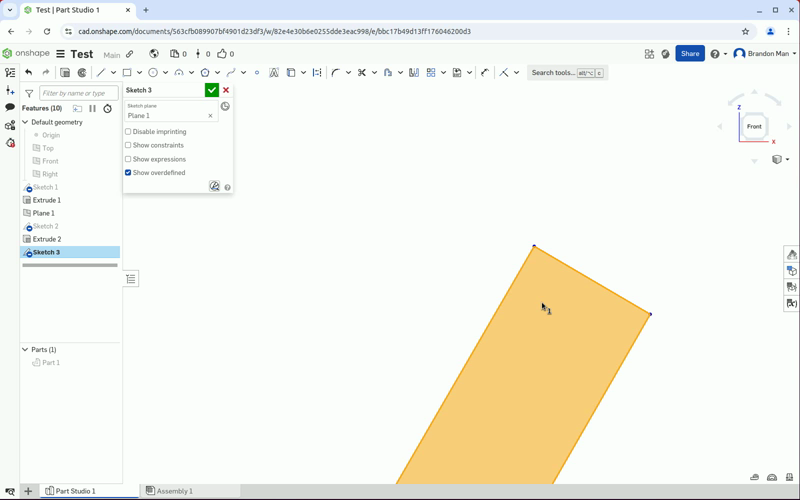
scroll(-6)
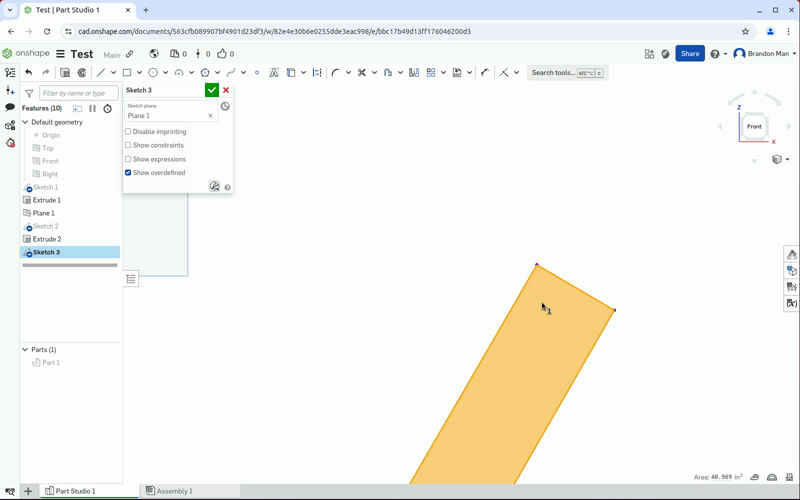
scroll(-6)
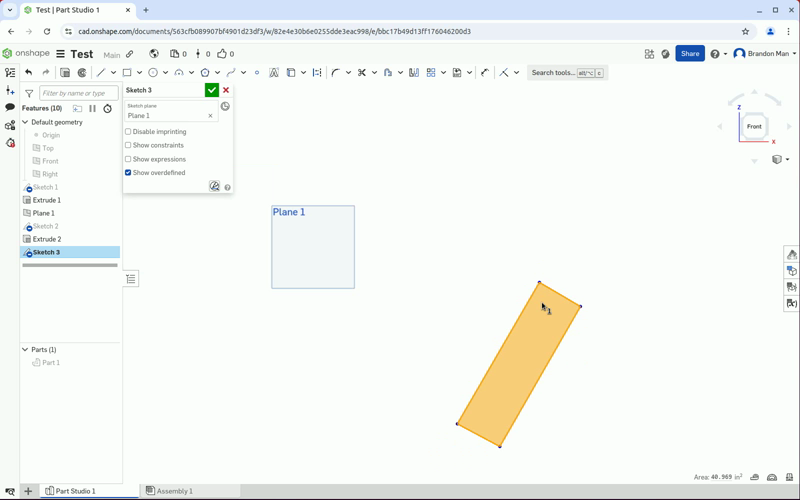
scroll(-6)
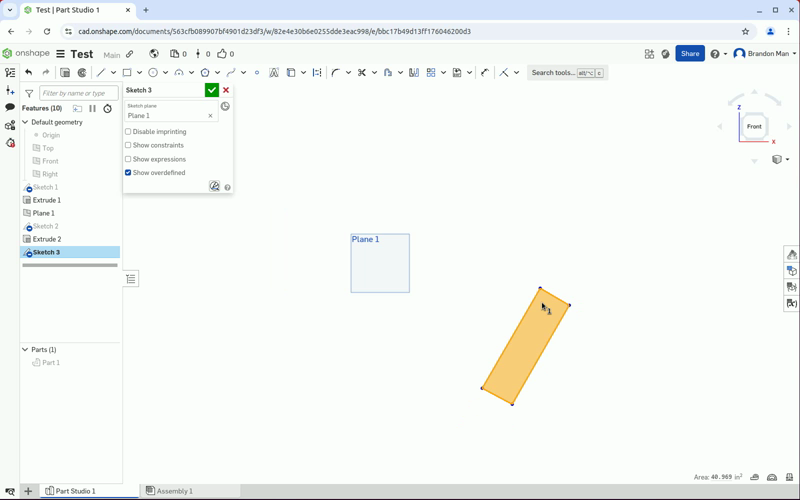
scroll(-6)
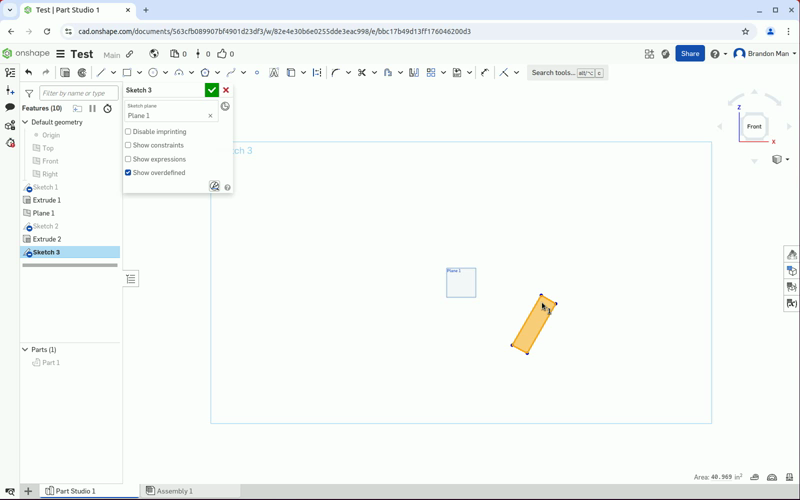
mouse_move(73, 352)
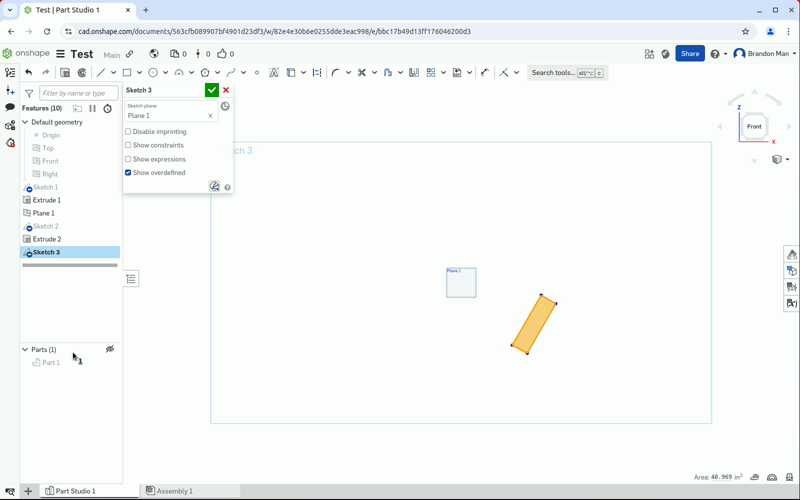
key(shift+y)
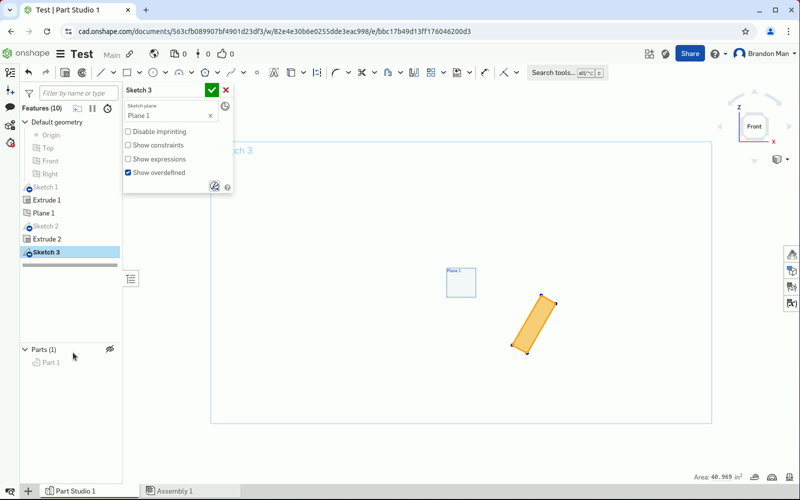
key(shift+e)
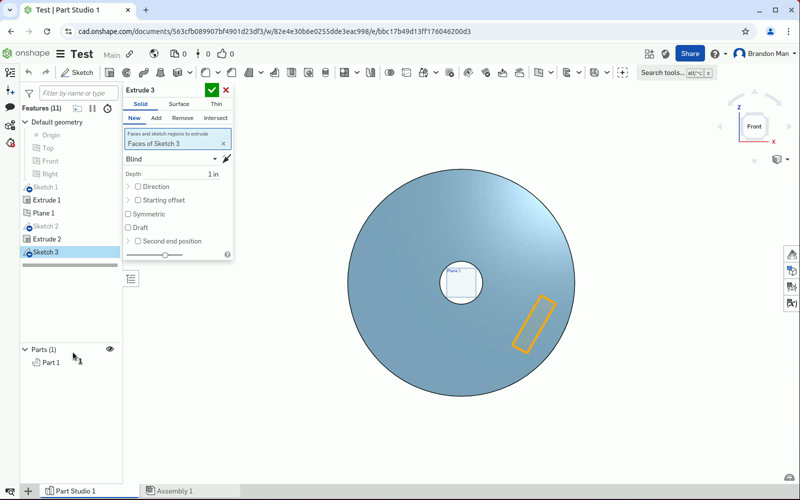
mouse_move(143, 106)
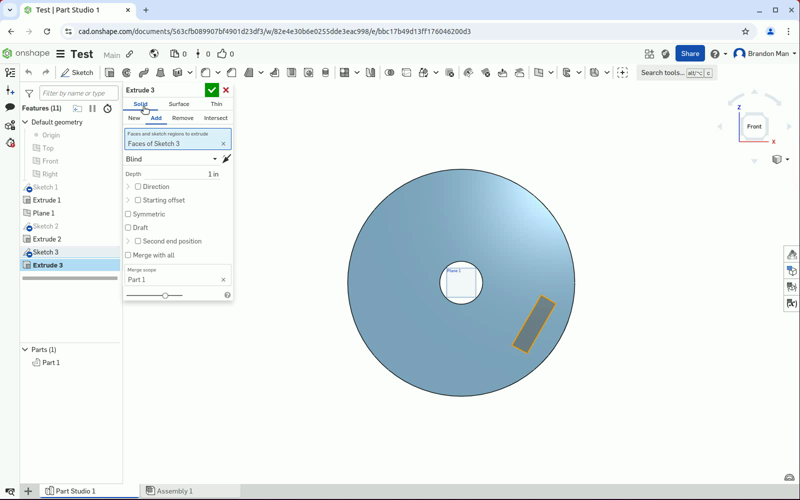
click(143, 106)
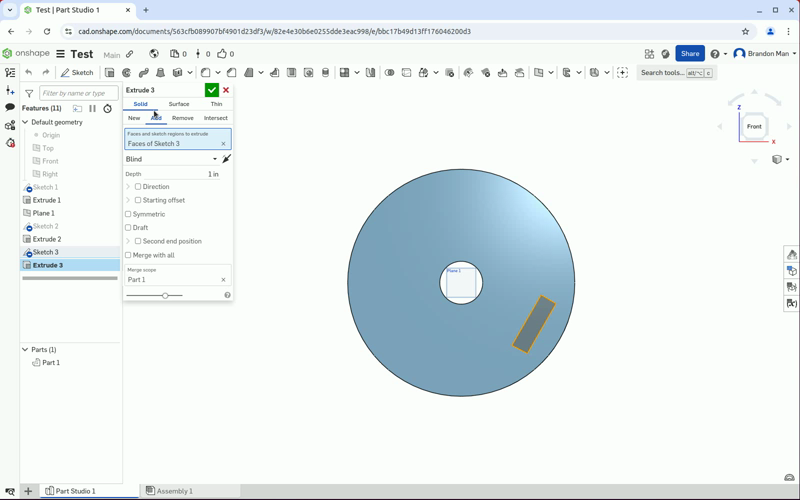
mouse_move(186, 120)
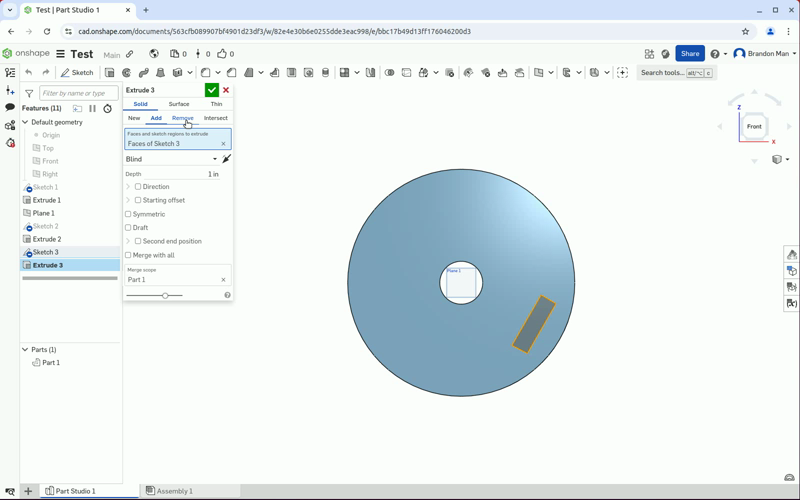
click(186, 120)
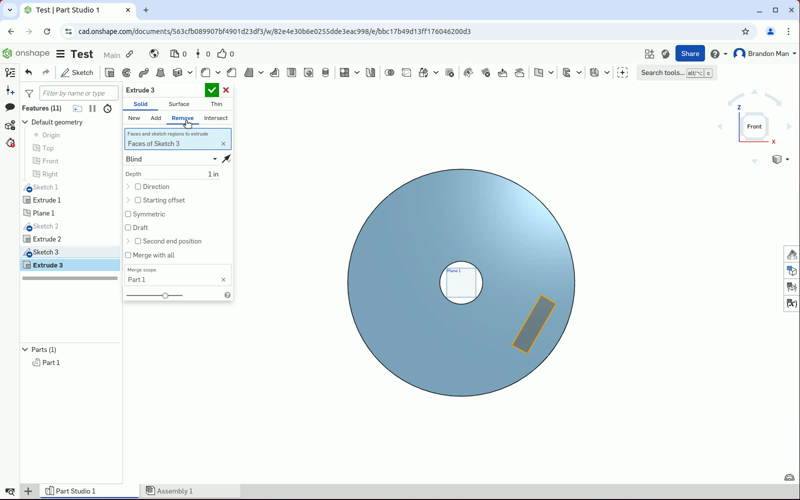
key(tab, 4)
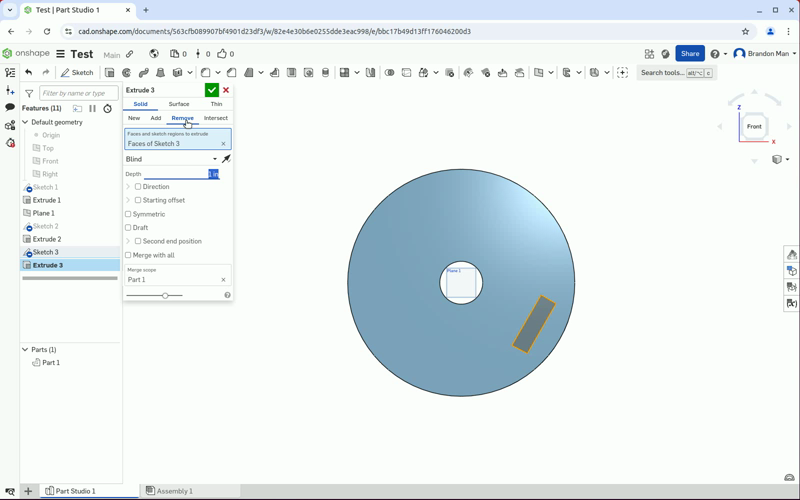
text(28.885)
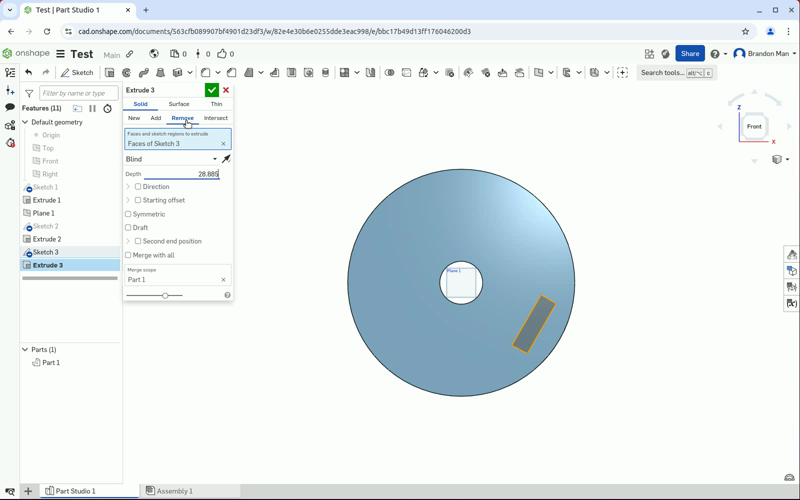
key(tab, 6)
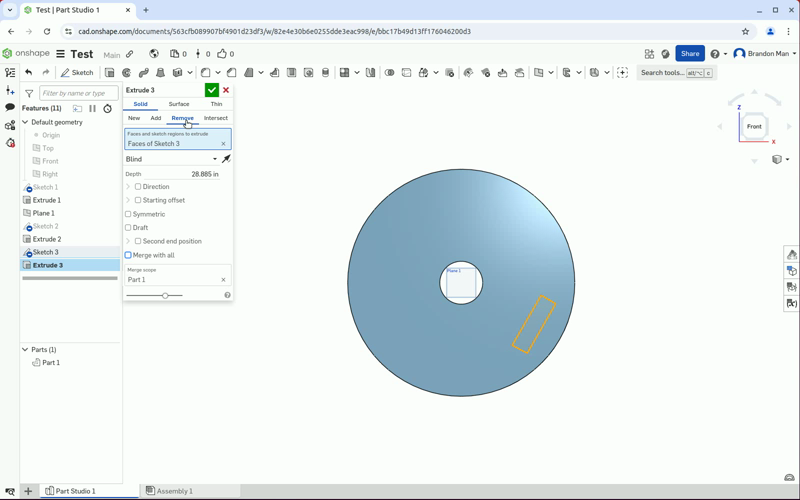
key(space)
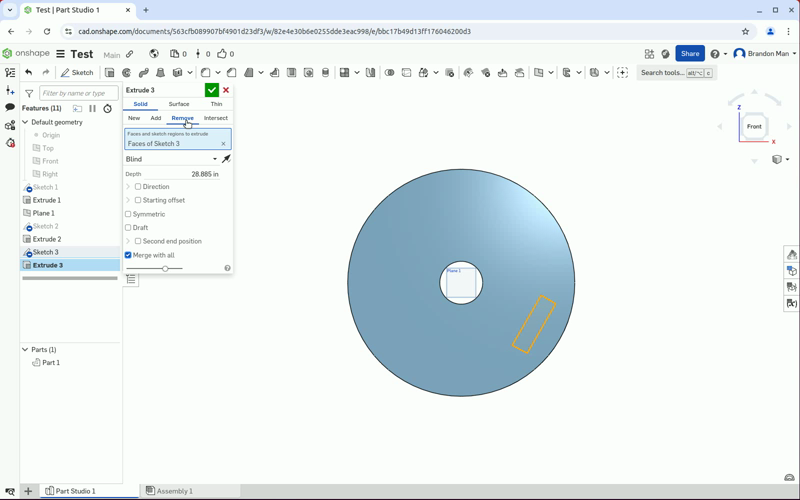
key(enter)
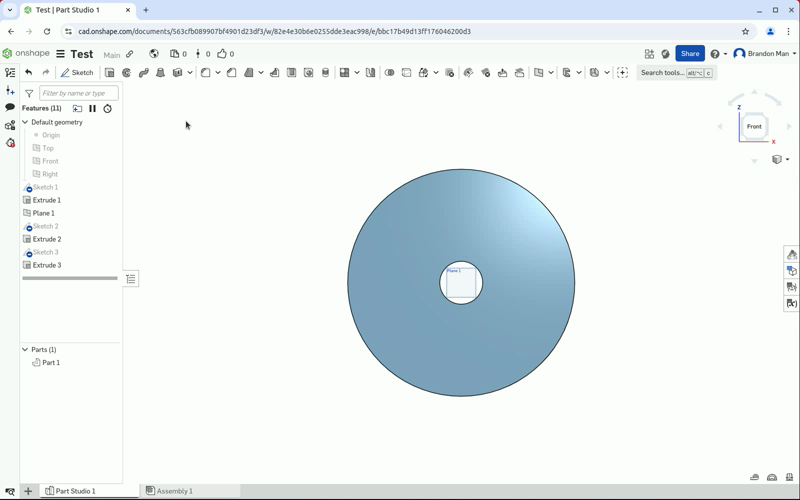
key(shift+h)
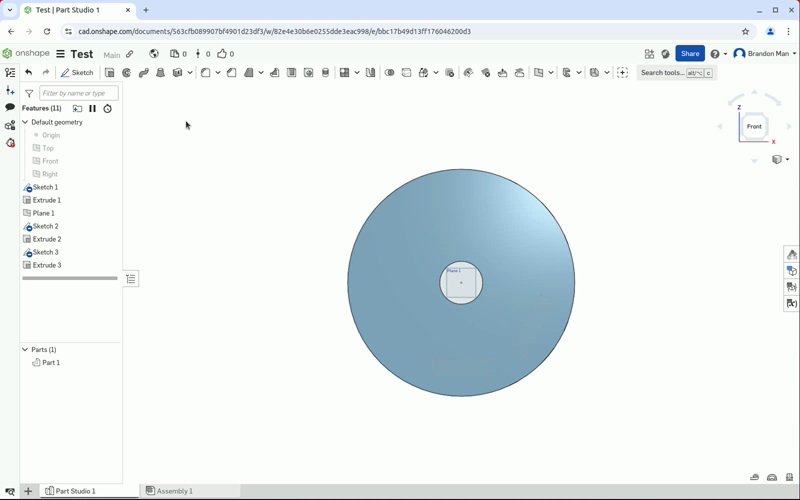
key(shift+h)
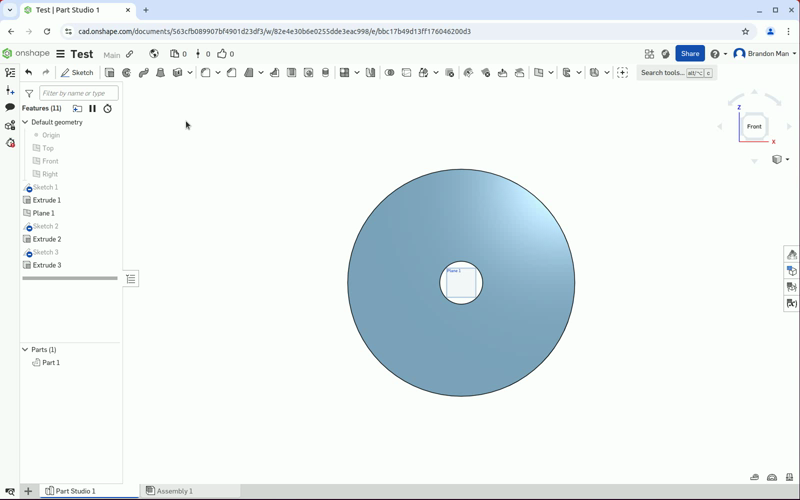
mouse_move(73, 189)
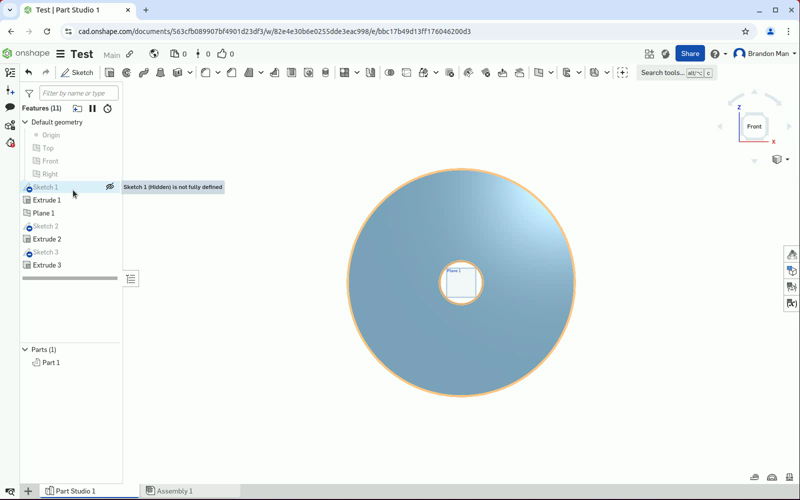
click(73, 189)
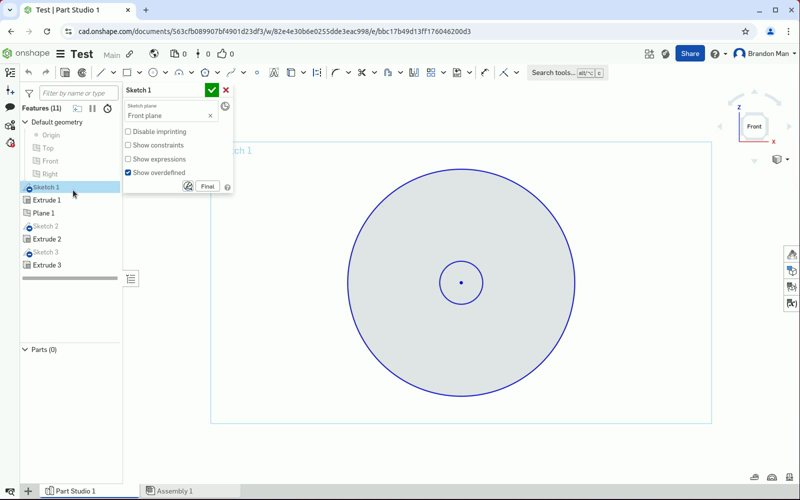
mouse_move(229, 92)
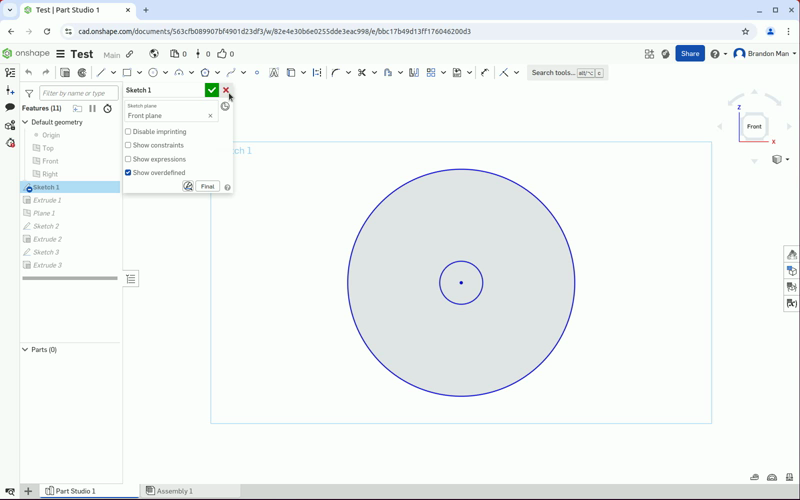
click(229, 92)
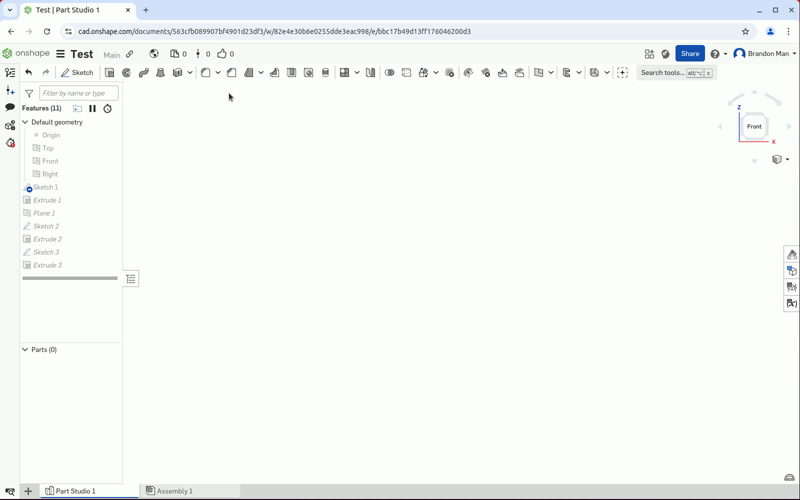
key(shift+s)
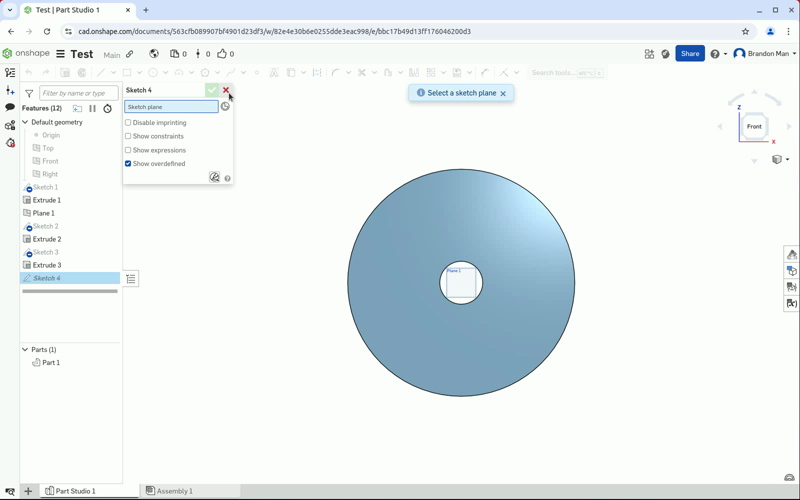
mouse_move(73, 215)
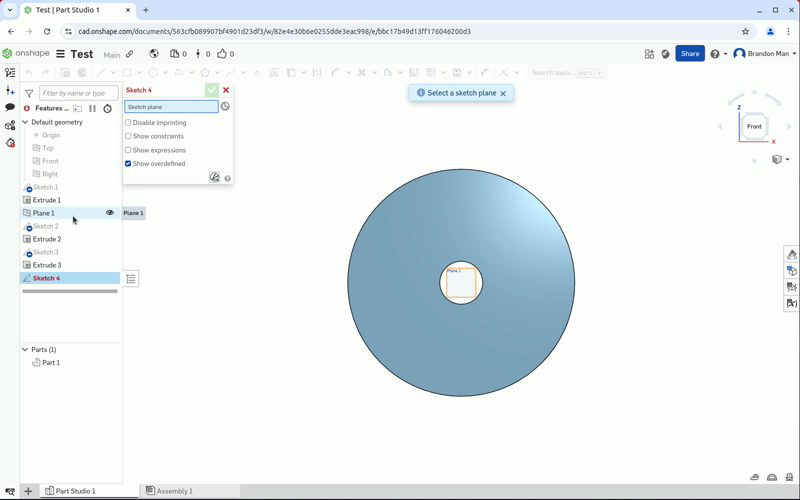
click(73, 215)
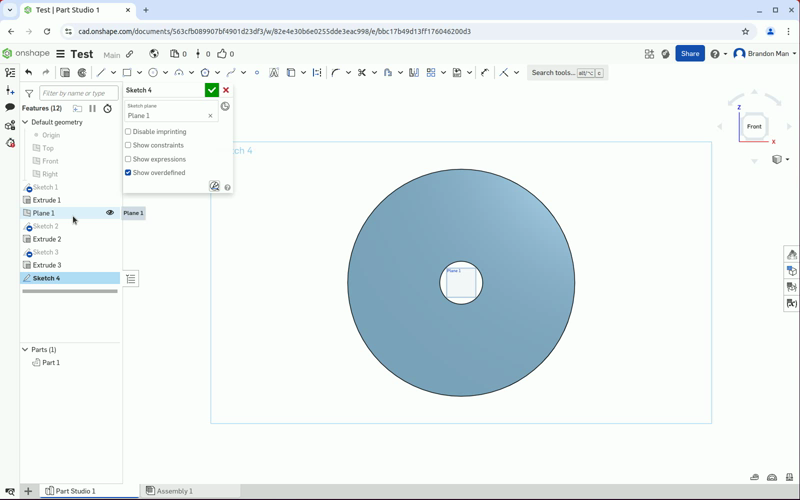
mouse_move(73, 352)
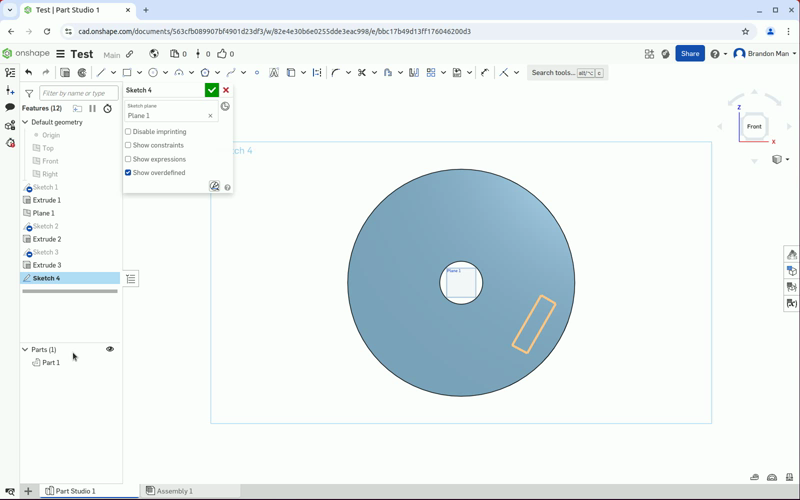
key(y)
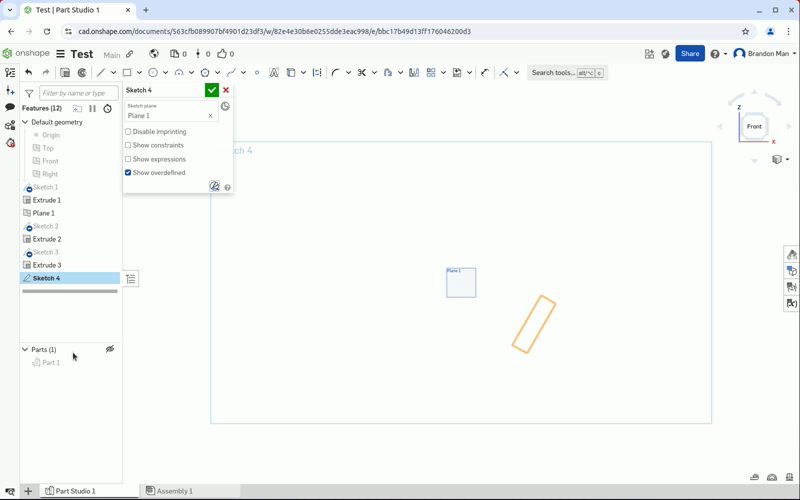
key(l)
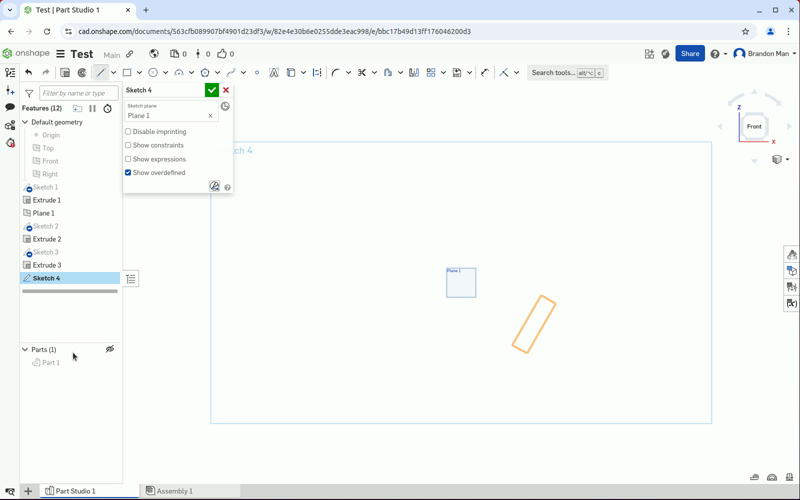
key_down(shift)
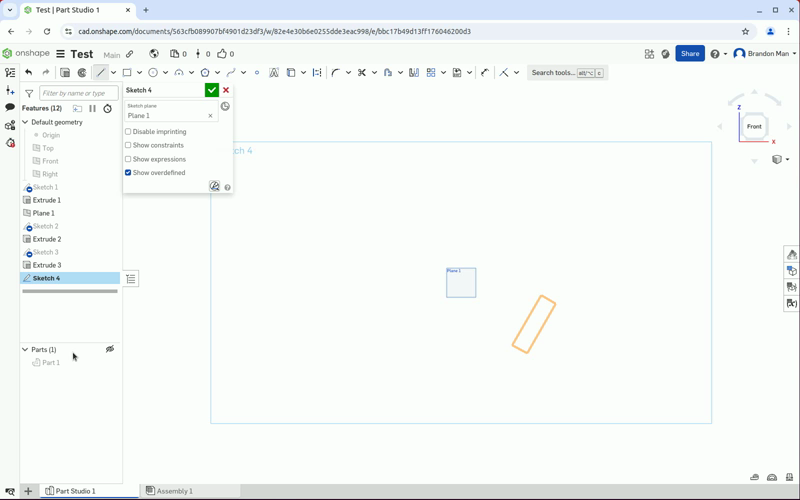
mouse_move(512, 220)
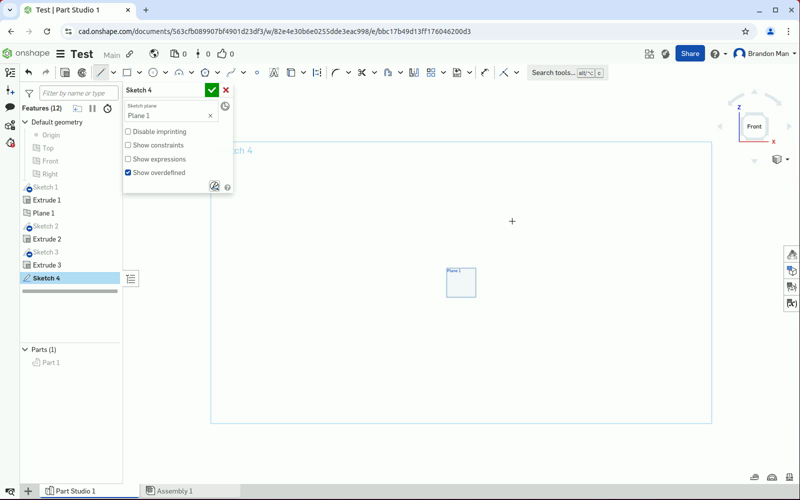
click(512, 220)
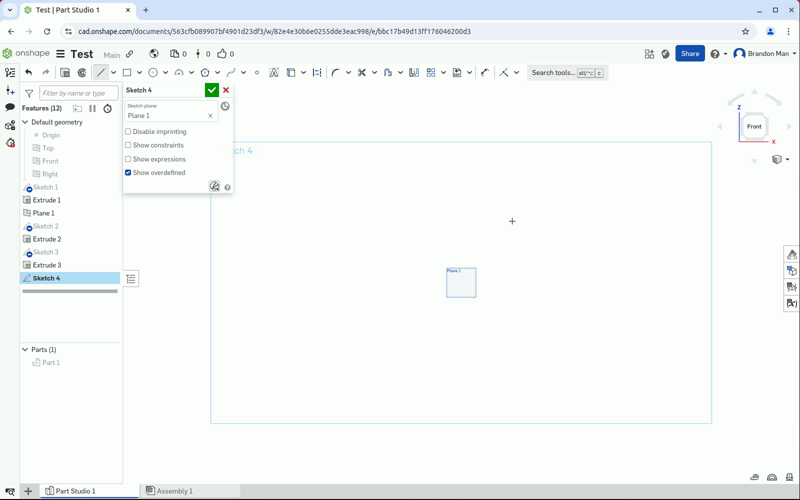
key_up(shift)
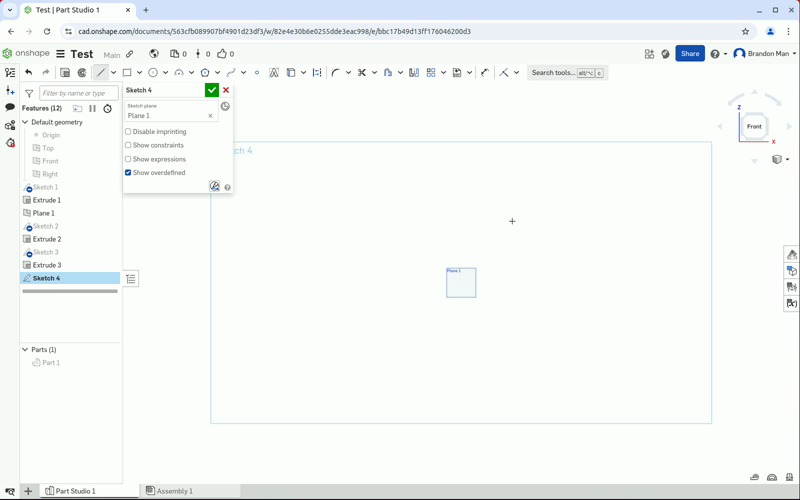
key_down(shift)
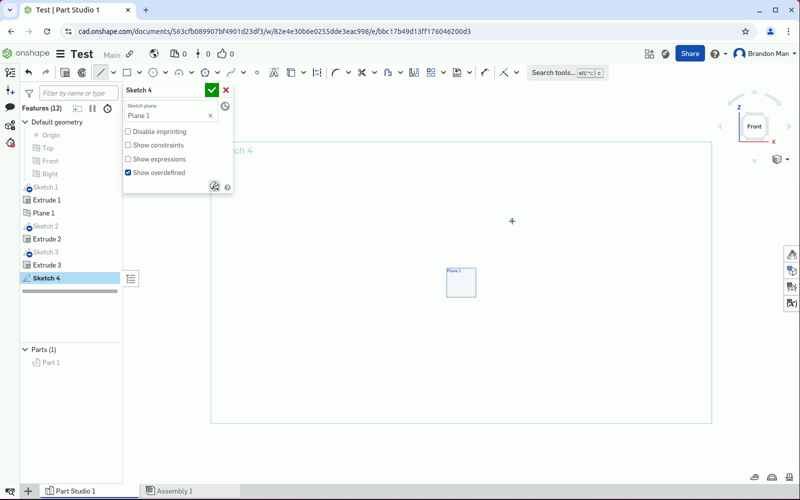
mouse_move(542, 220)
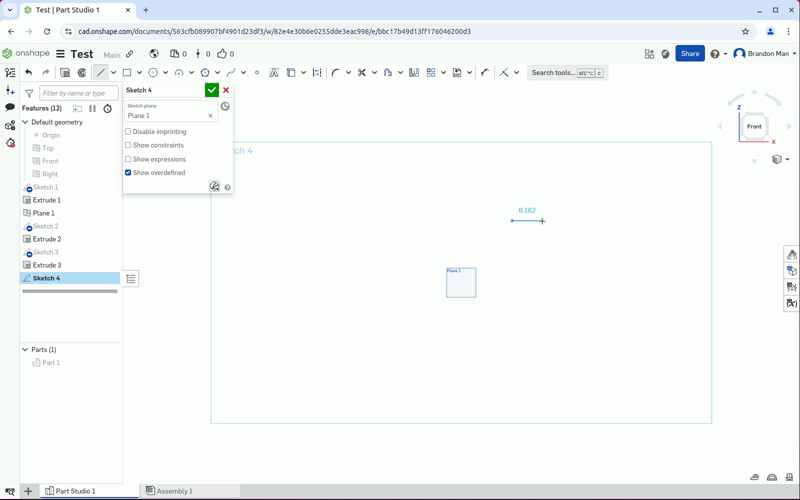
mouse_move(541, 270)
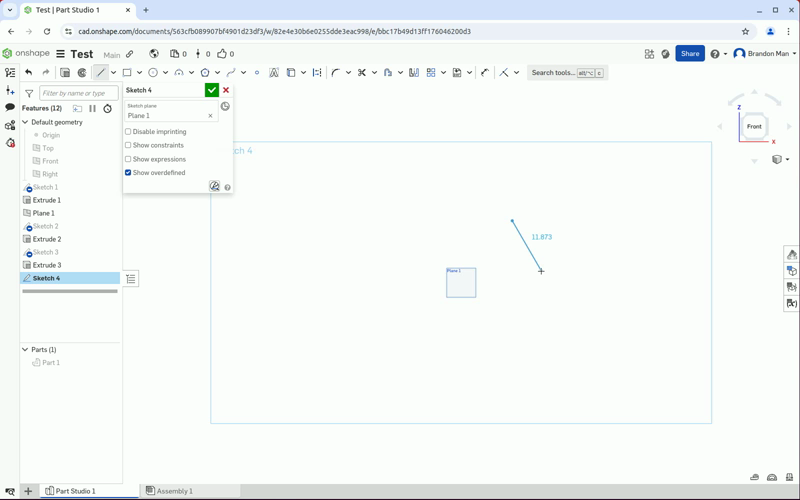
click(541, 270)
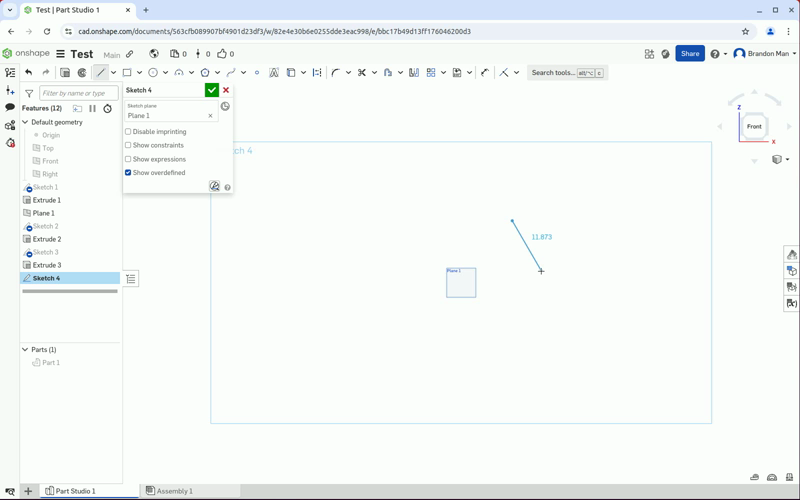
key_up(shift)
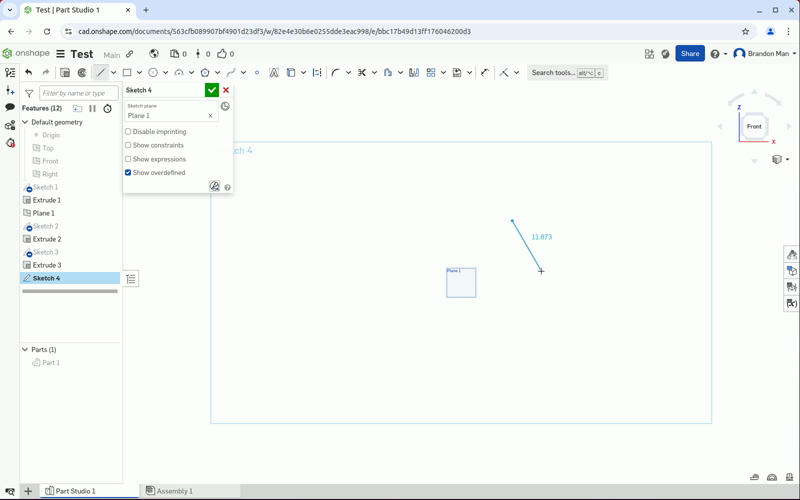
key_down(shift)
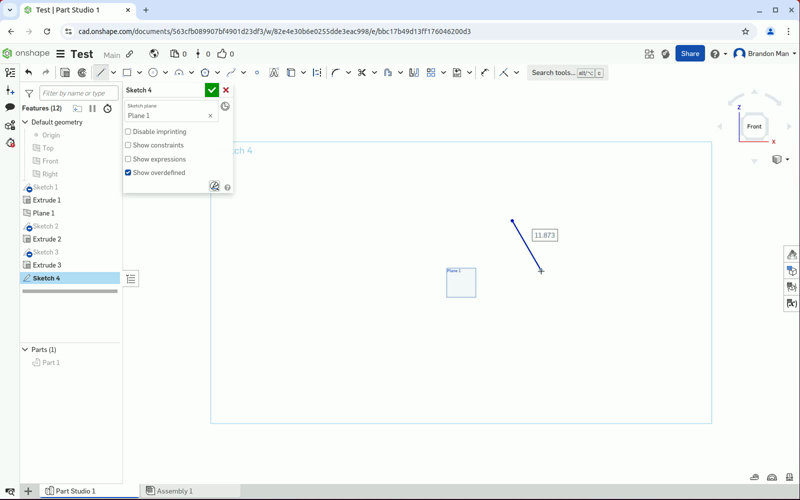
mouse_move(571, 270)
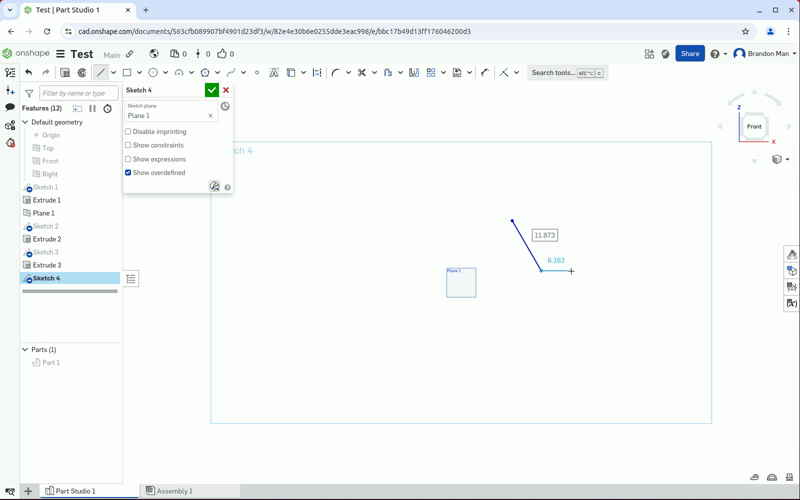
mouse_move(555, 262)
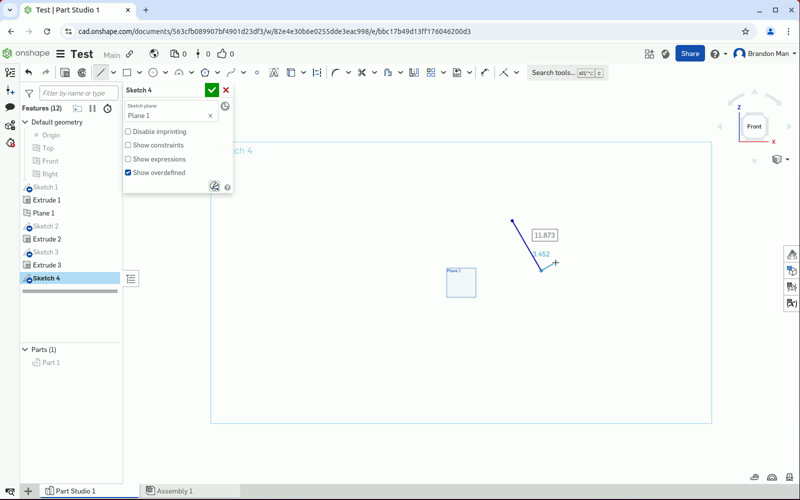
click(555, 262)
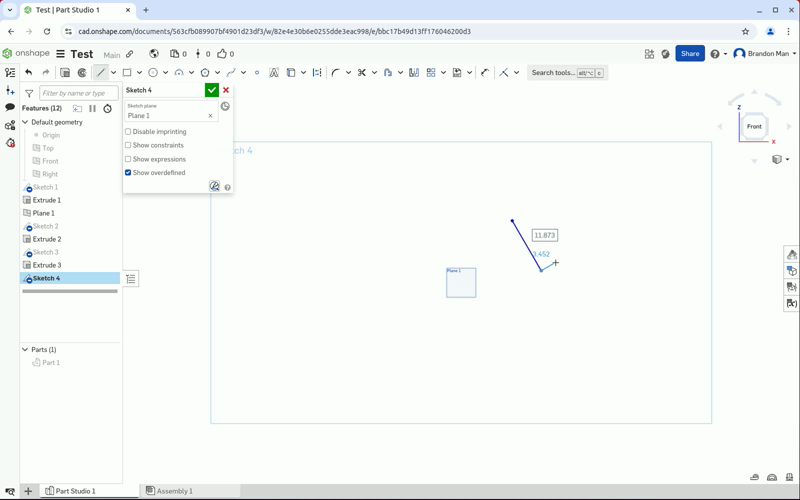
key_up(shift)
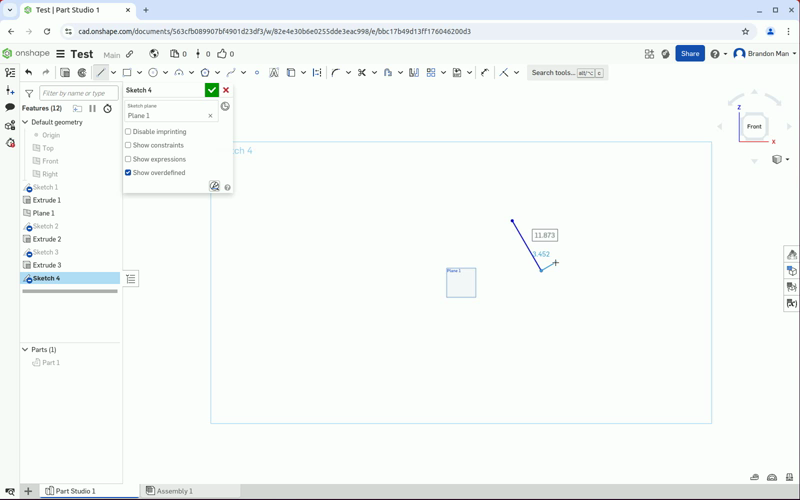
key_down(shift)
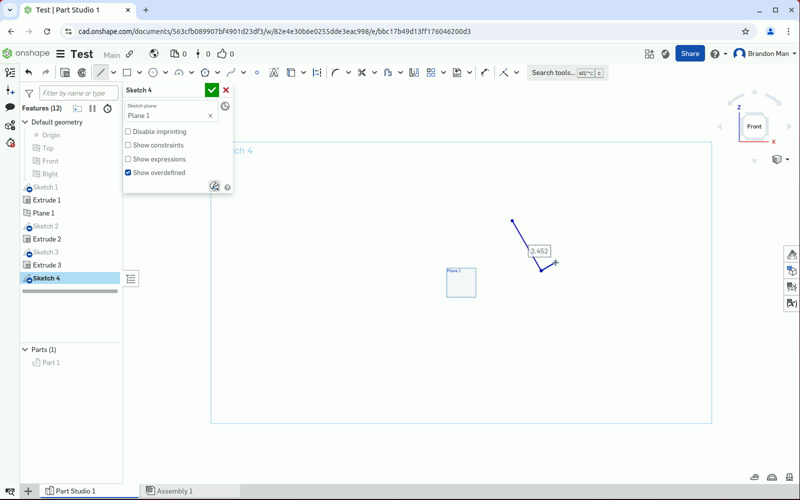
mouse_move(585, 262)
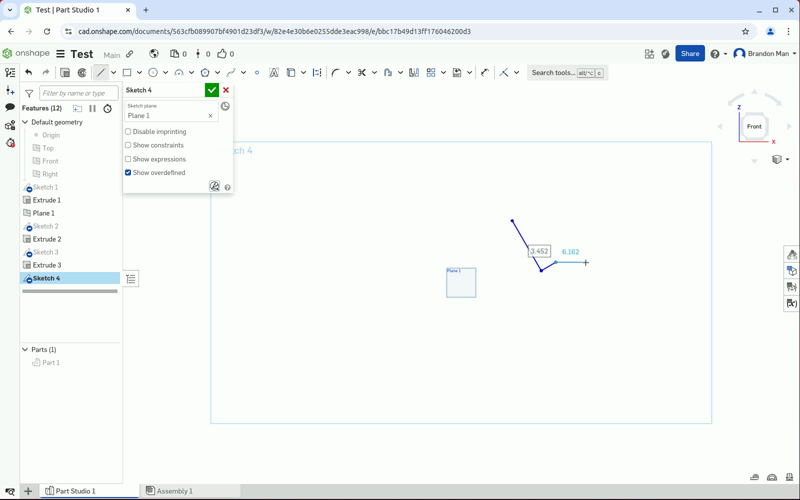
mouse_move(527, 212)
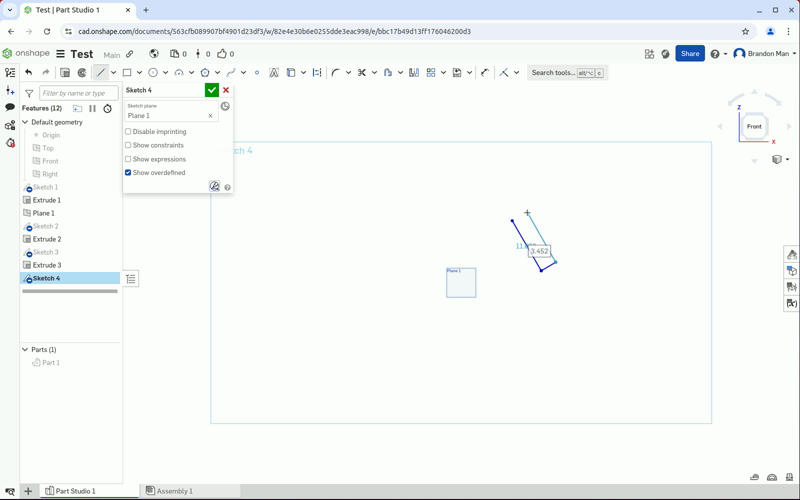
click(527, 212)
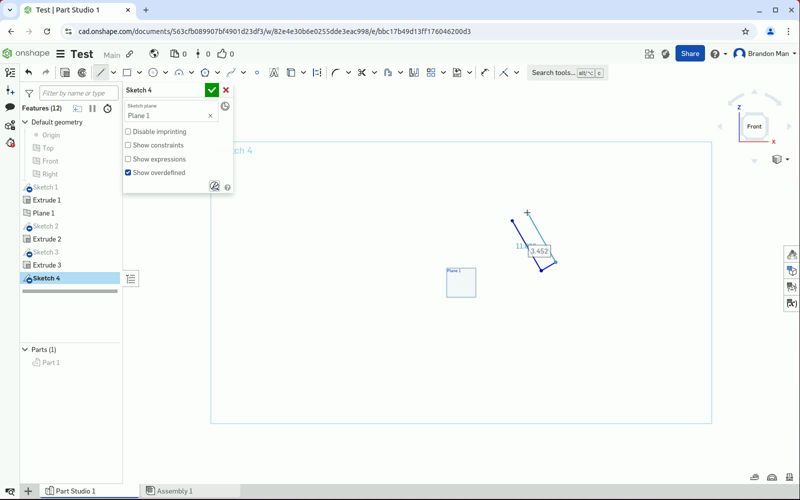
key_up(shift)
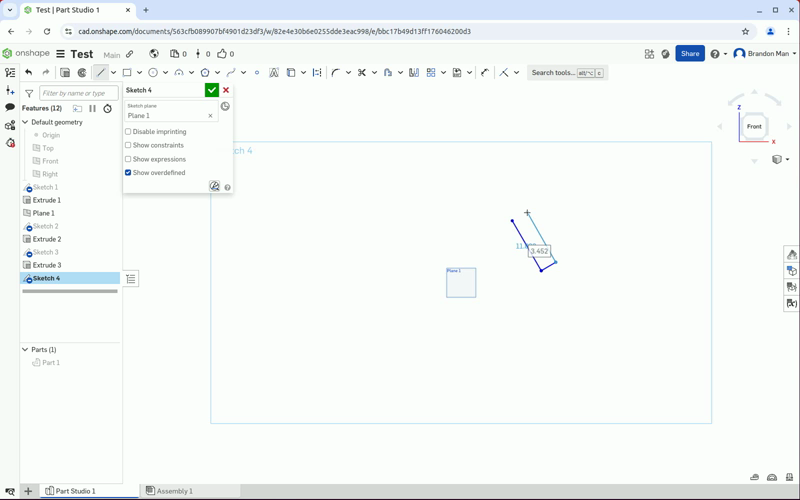
mouse_move(557, 212)
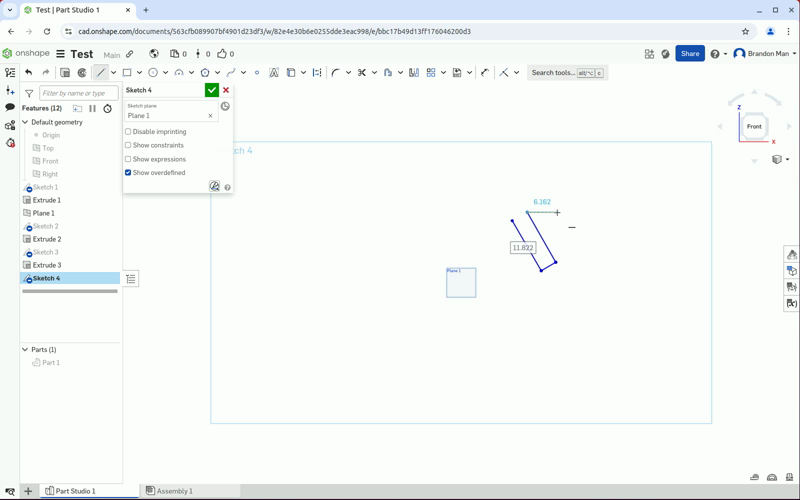
key_down(shift)
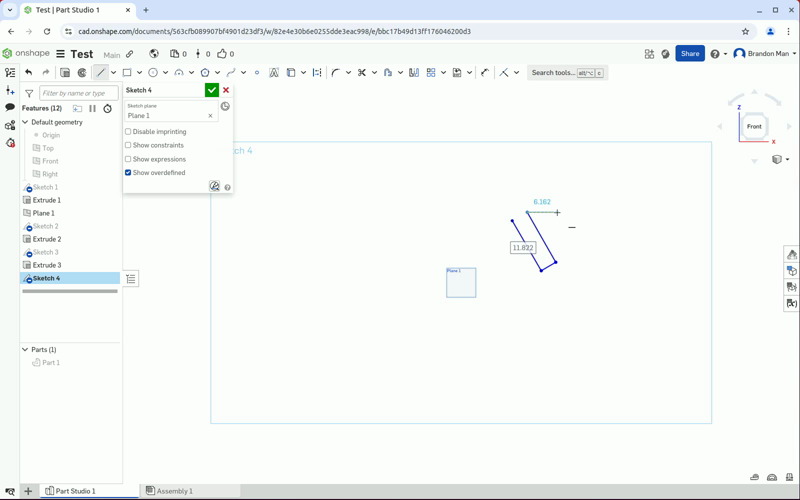
mouse_move(512, 220)
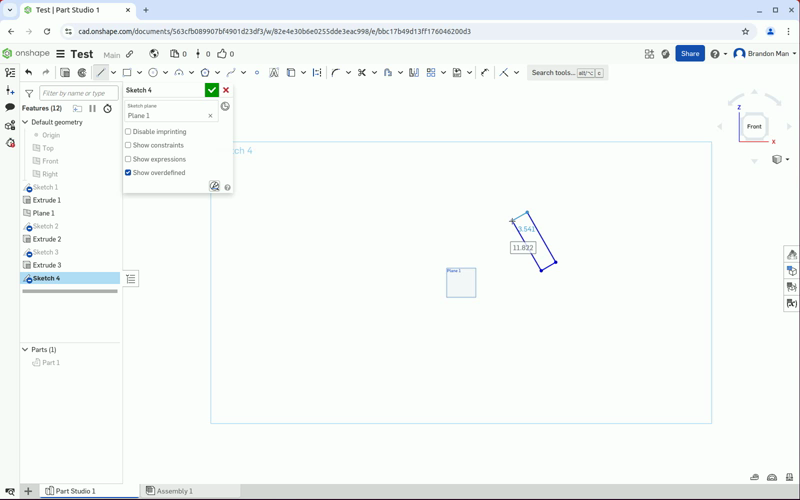
key_up(shift)
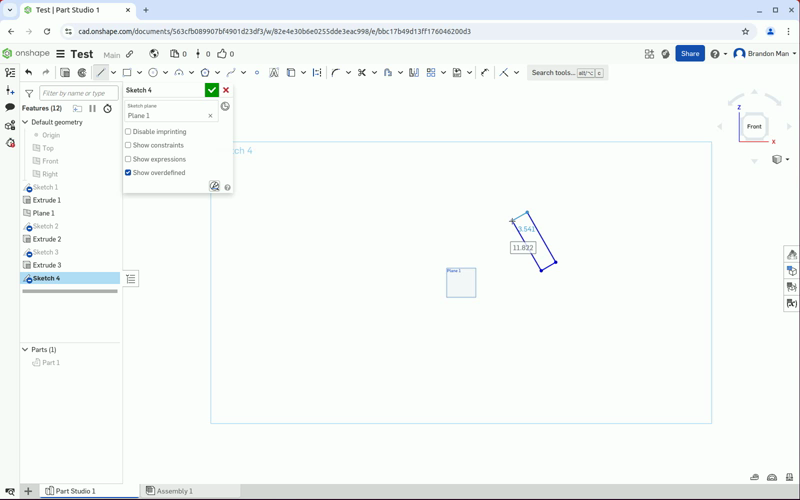
click(512, 220)
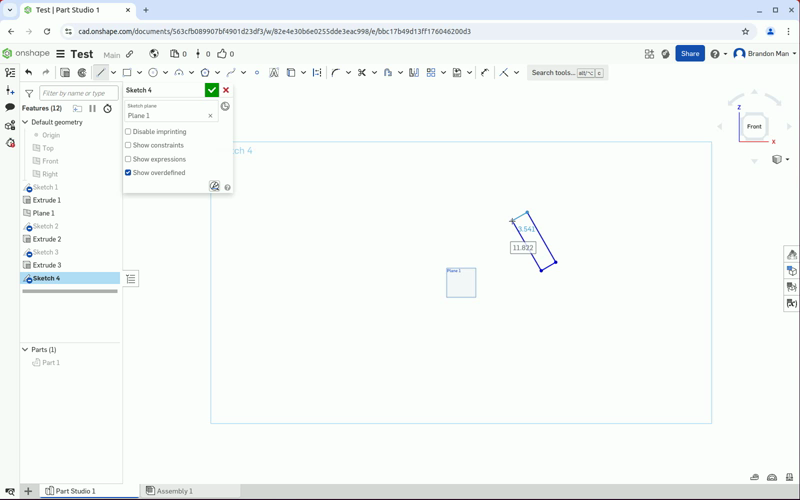
key(esc)
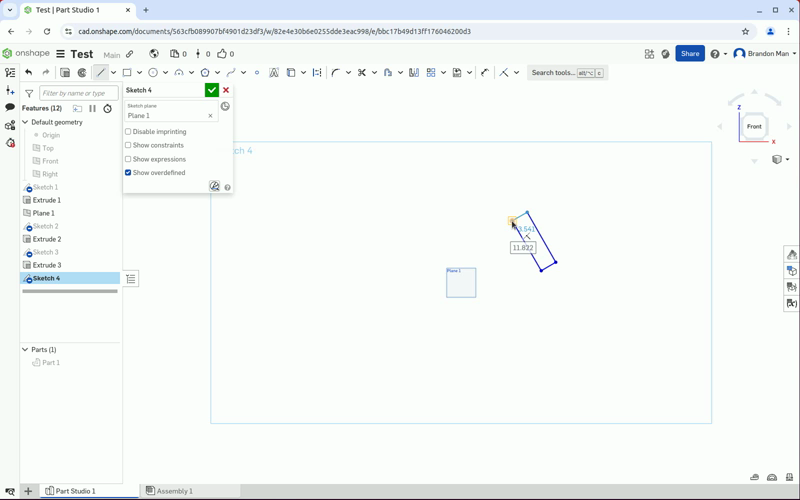
mouse_move(544, 262)
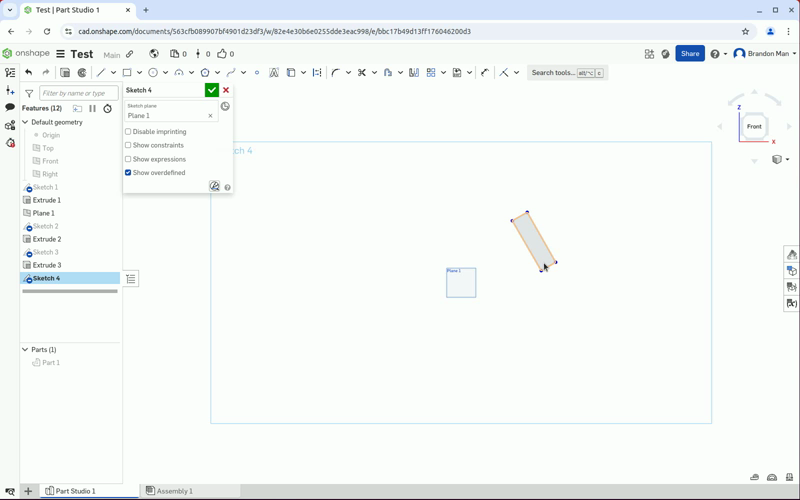
scroll(6)
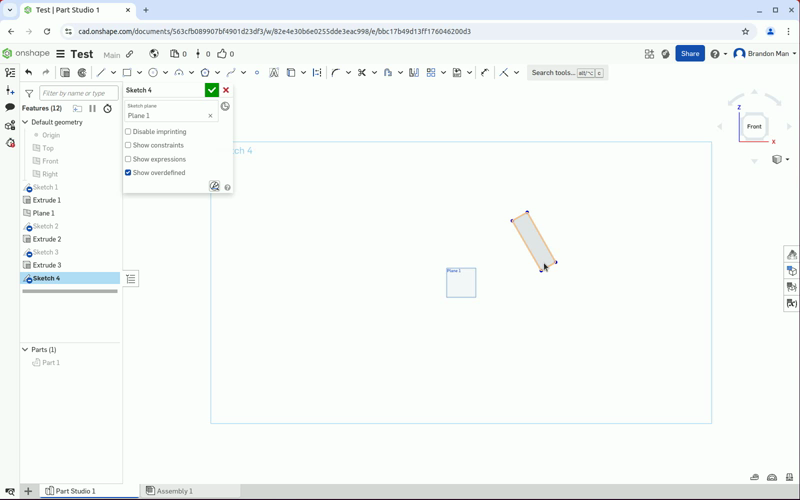
scroll(6)
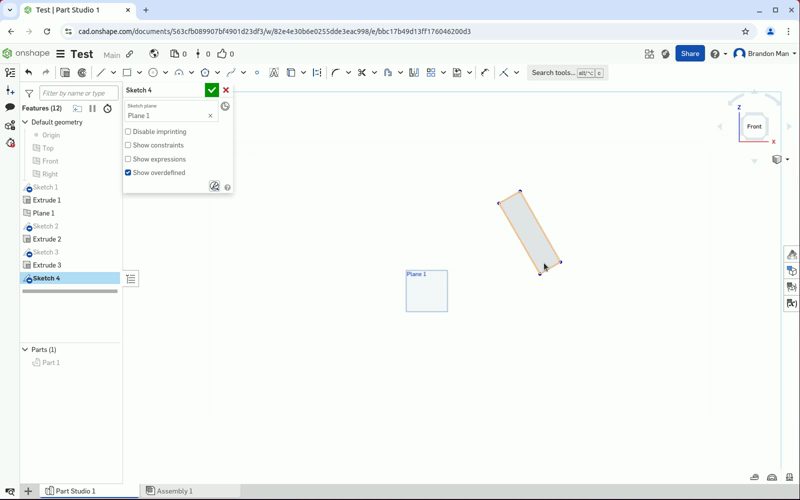
scroll(6)
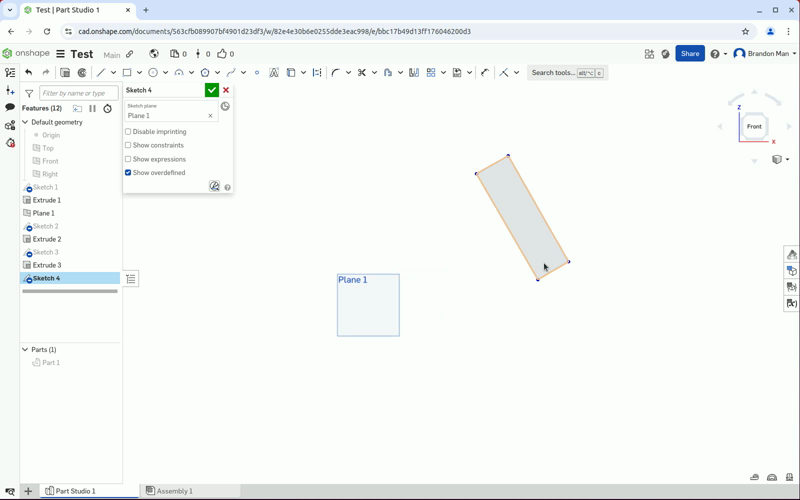
scroll(6)
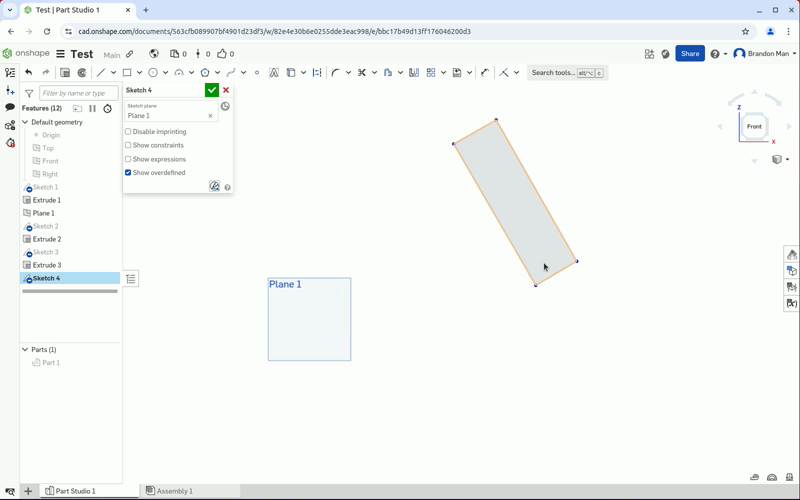
scroll(6)
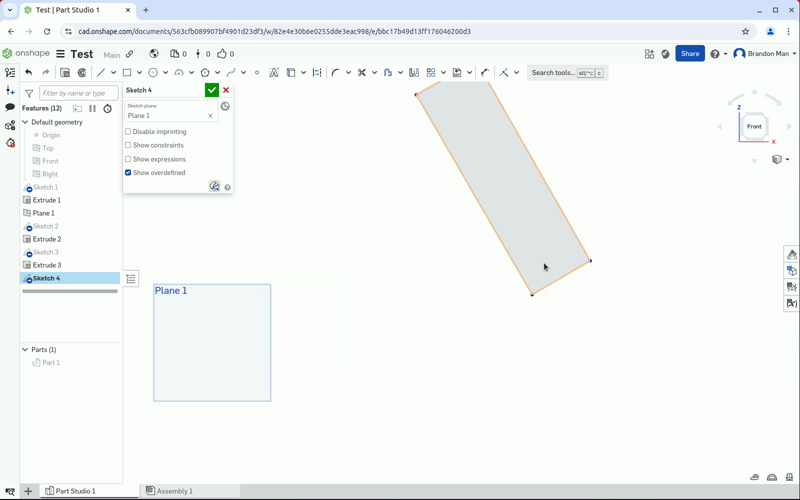
scroll(6)
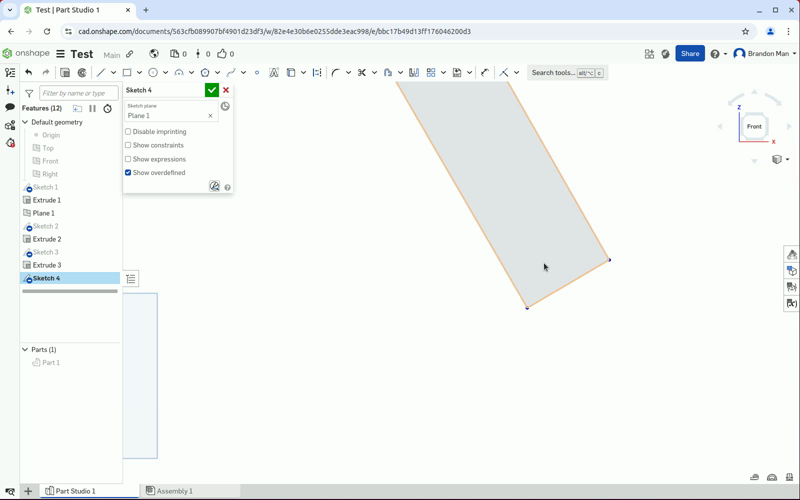
scroll(6)
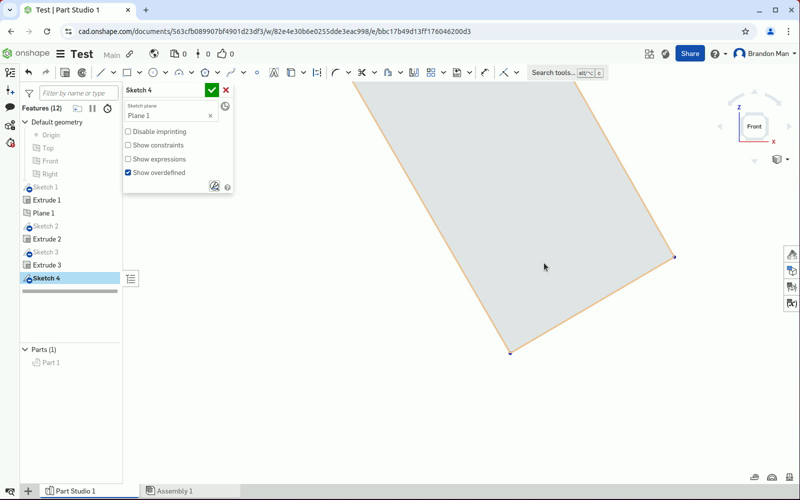
click(544, 262)
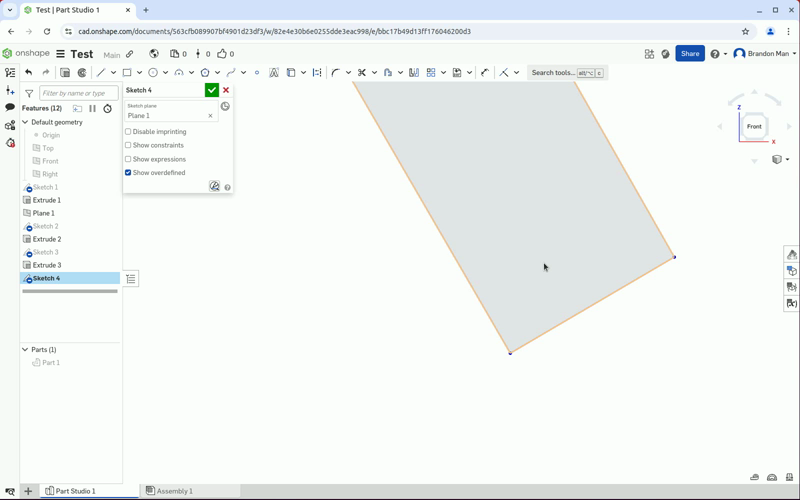
scroll(-6)
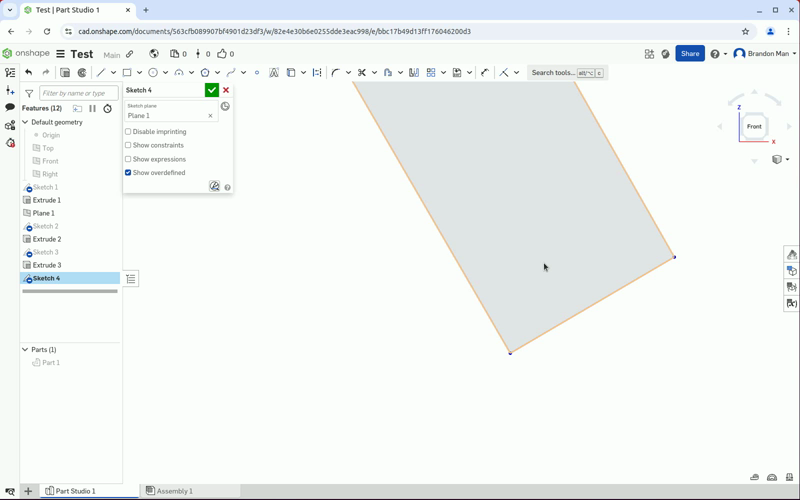
scroll(-6)
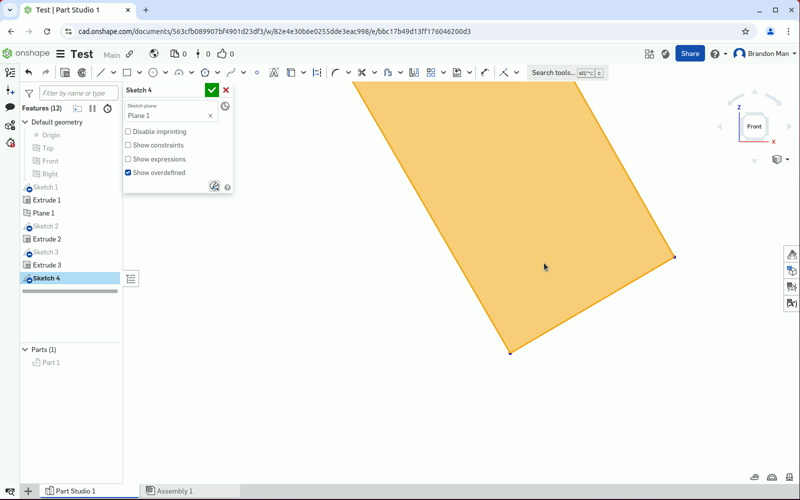
scroll(-6)
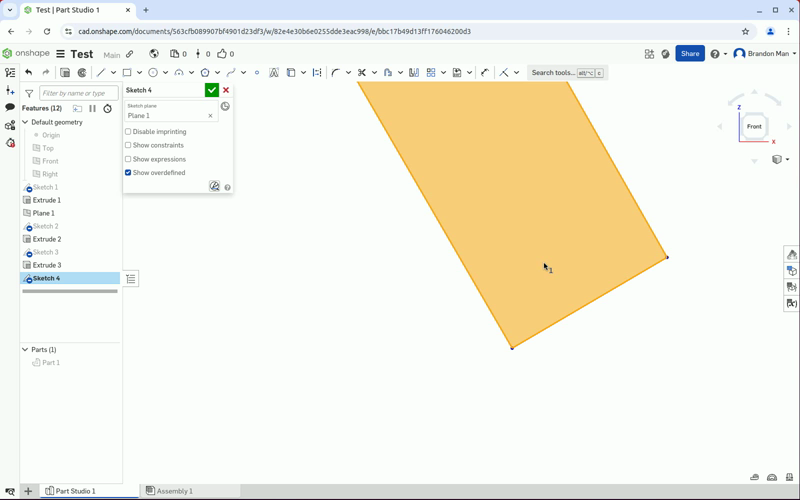
scroll(-6)
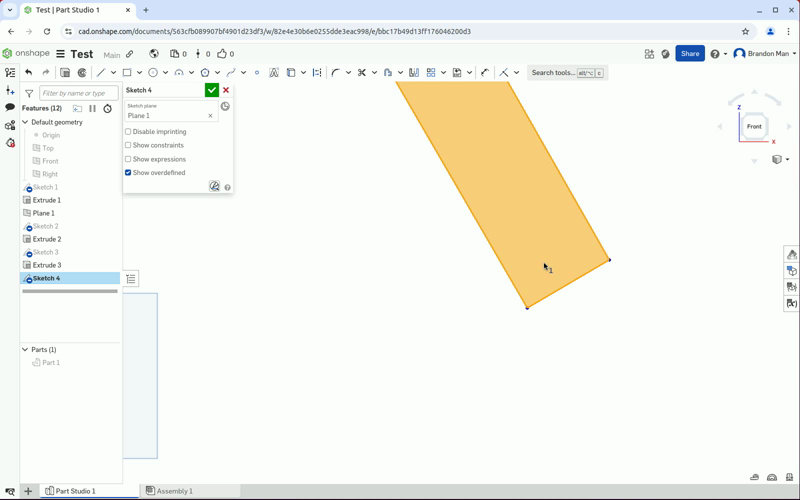
scroll(-6)
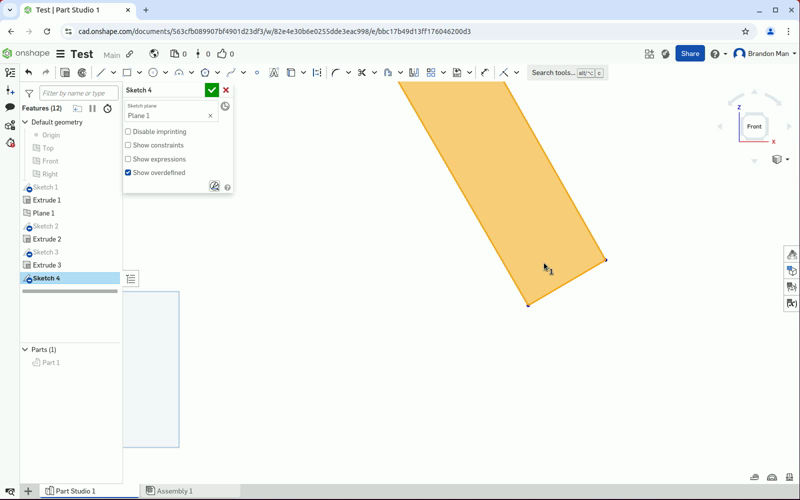
scroll(-6)
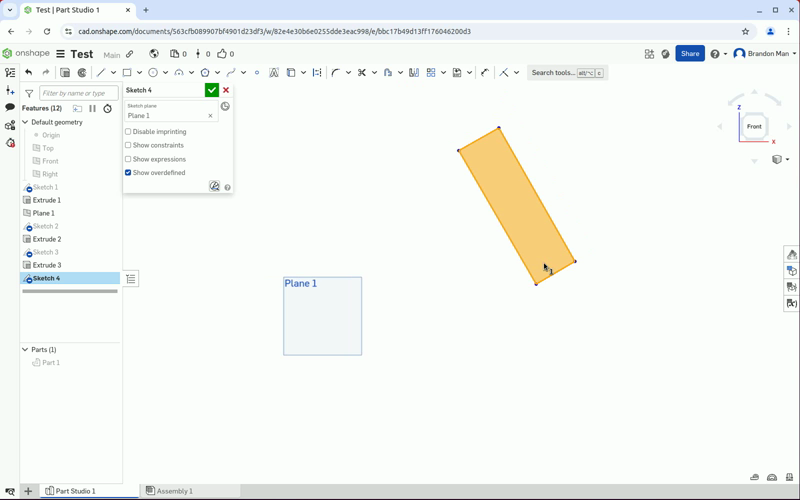
scroll(-6)
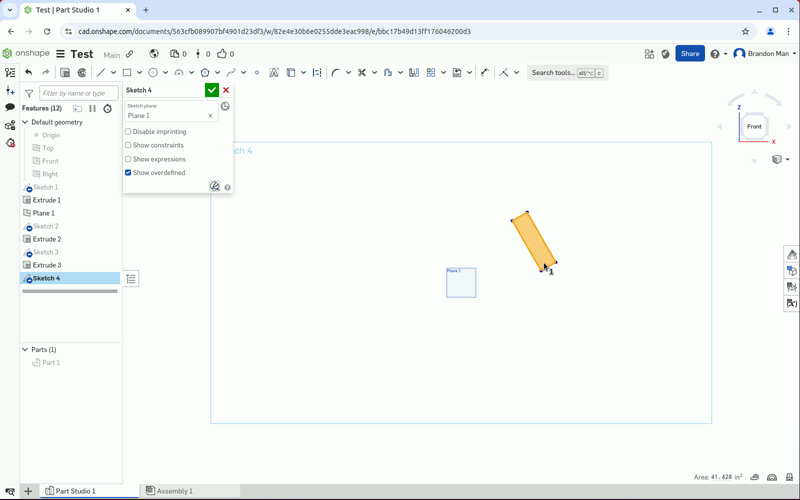
mouse_move(73, 352)
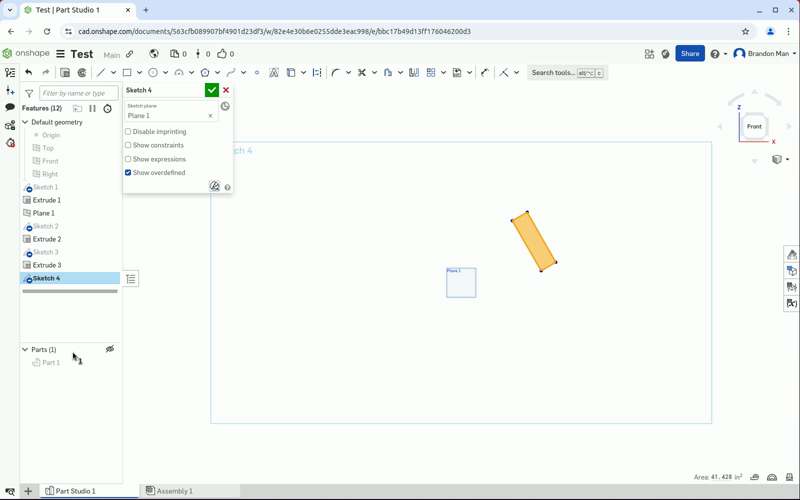
key(shift+y)
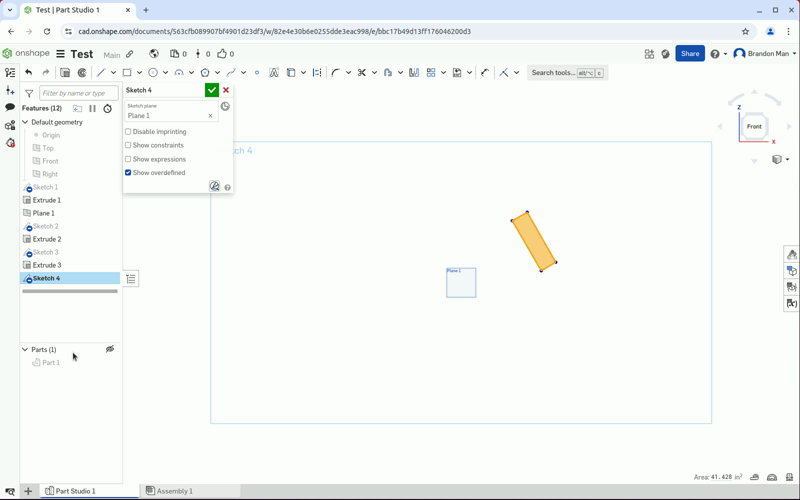
key(shift+e)
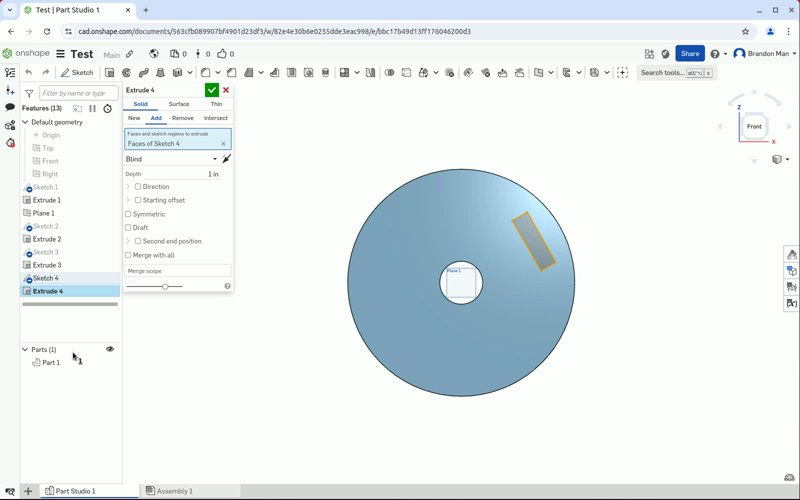
mouse_move(143, 106)
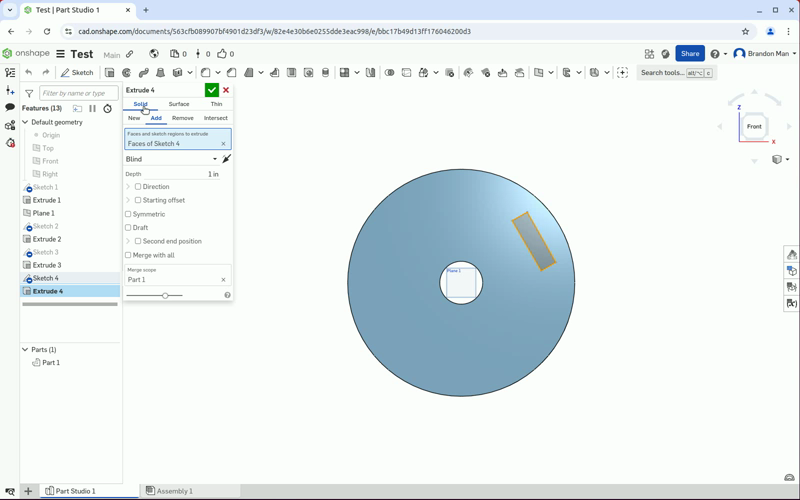
click(143, 106)
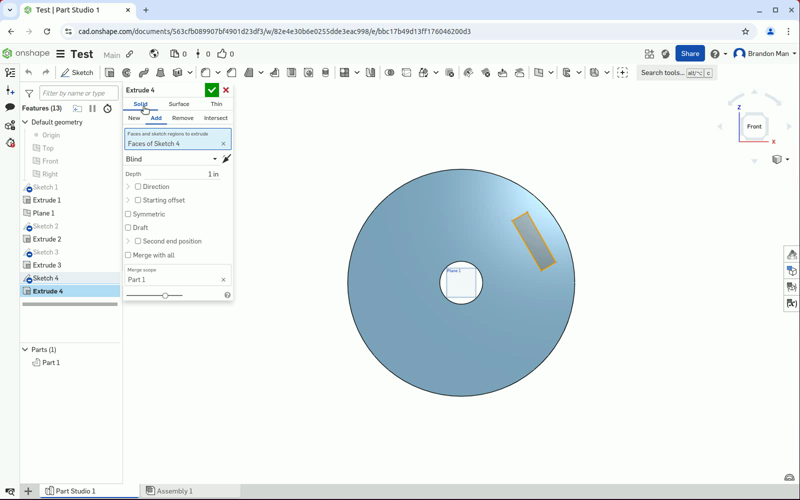
mouse_move(186, 120)
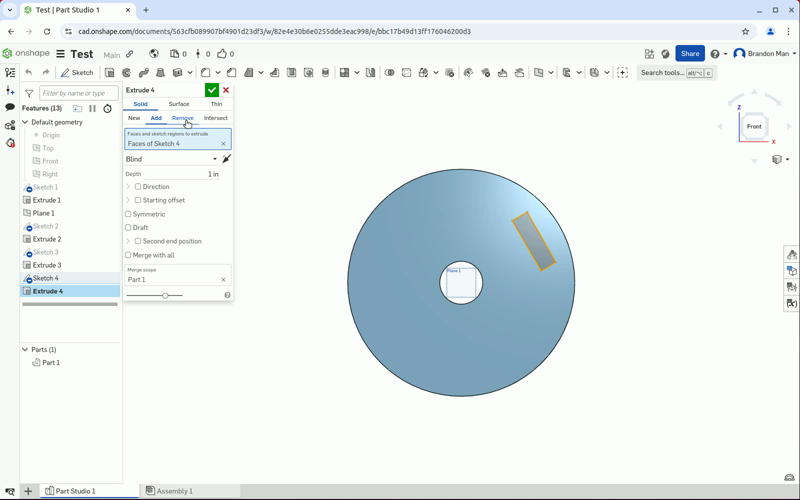
click(186, 120)
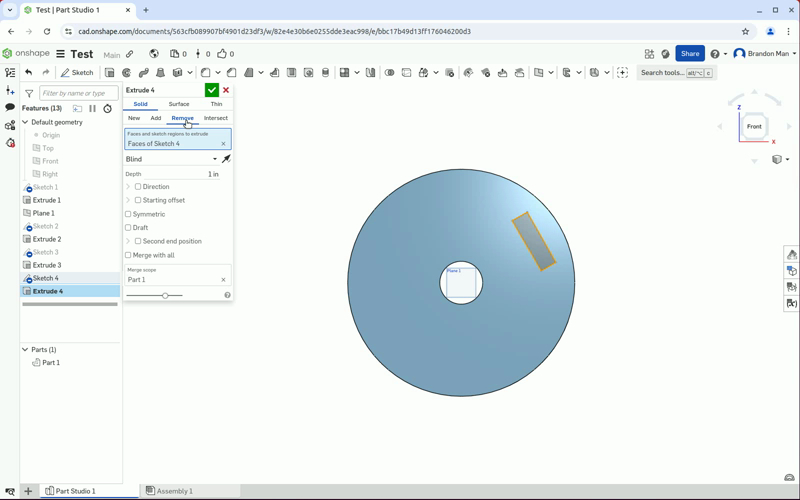
key(tab, 4)
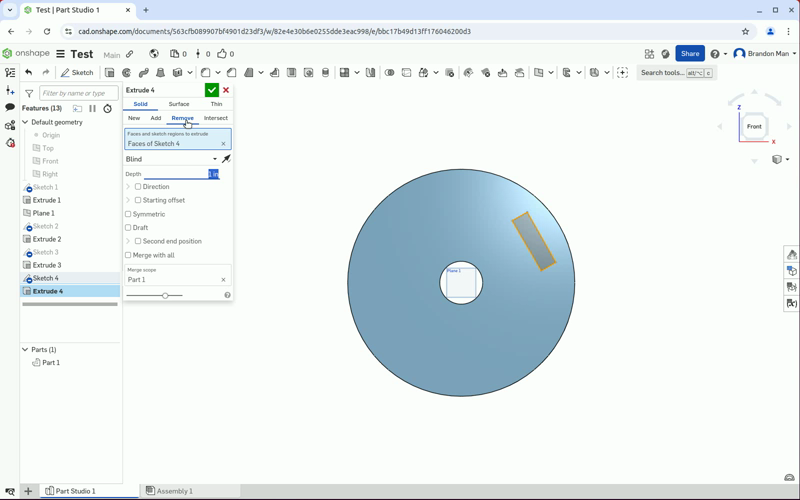
text(28.885)
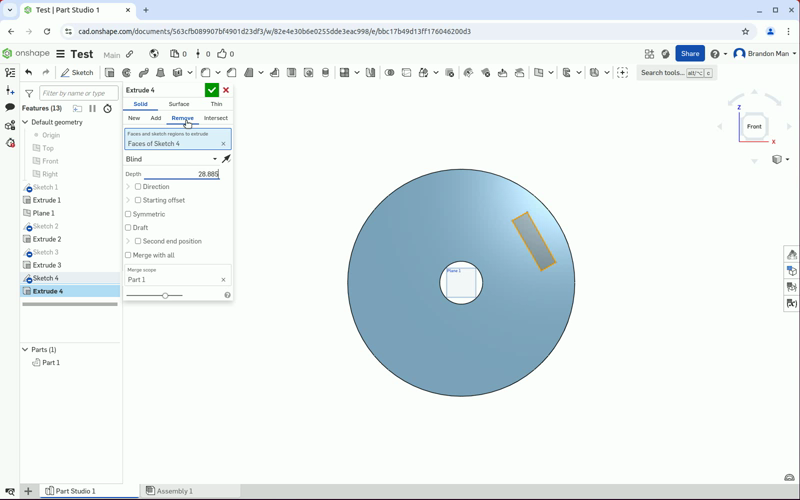
key(tab, 6)
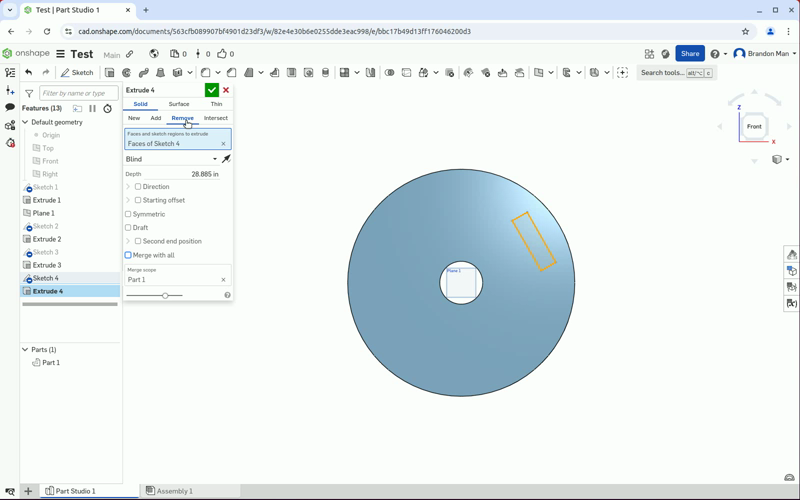
key(space)
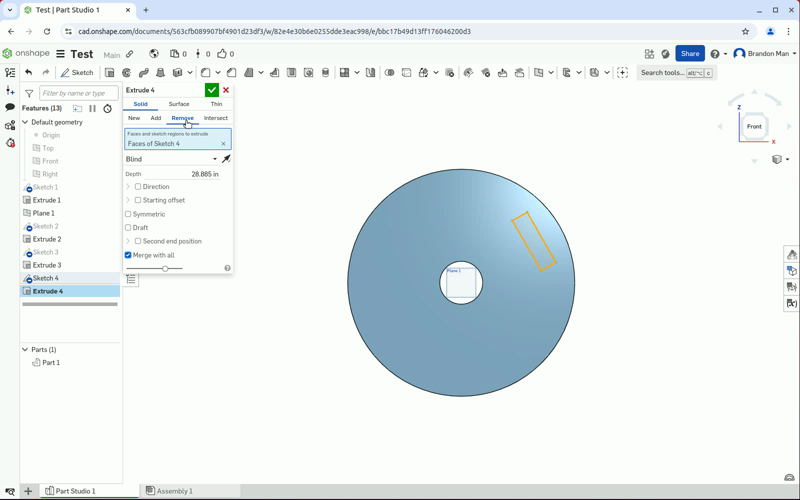
key(enter)
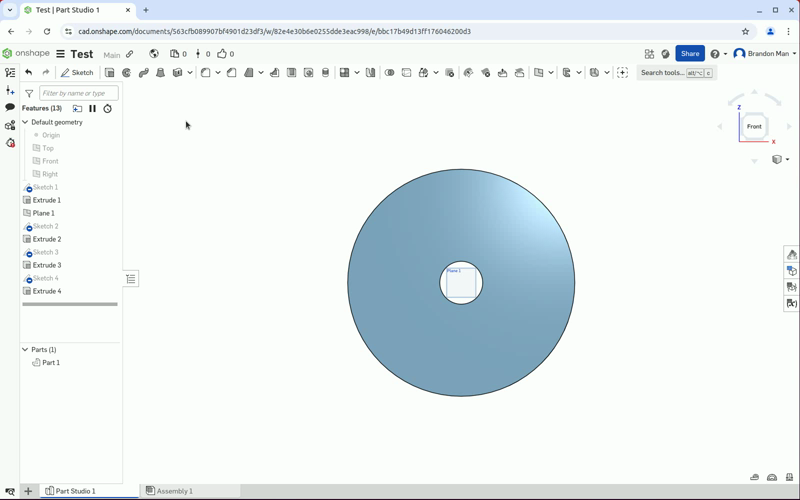
key(shift+h)
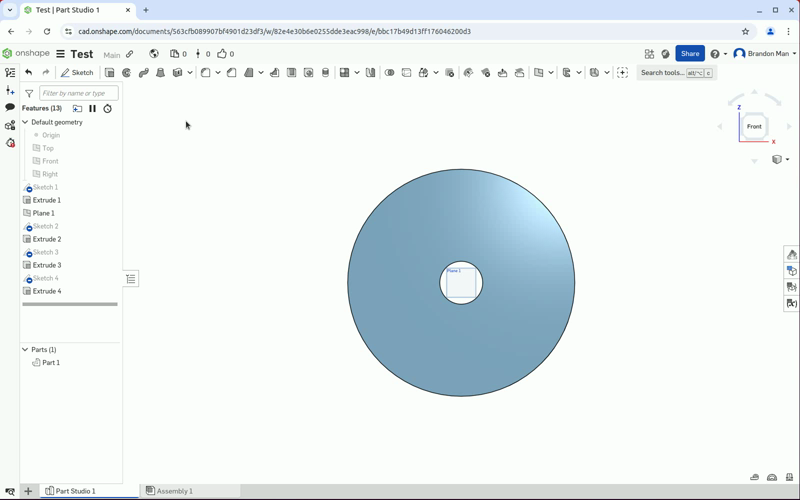
key(shift+h)
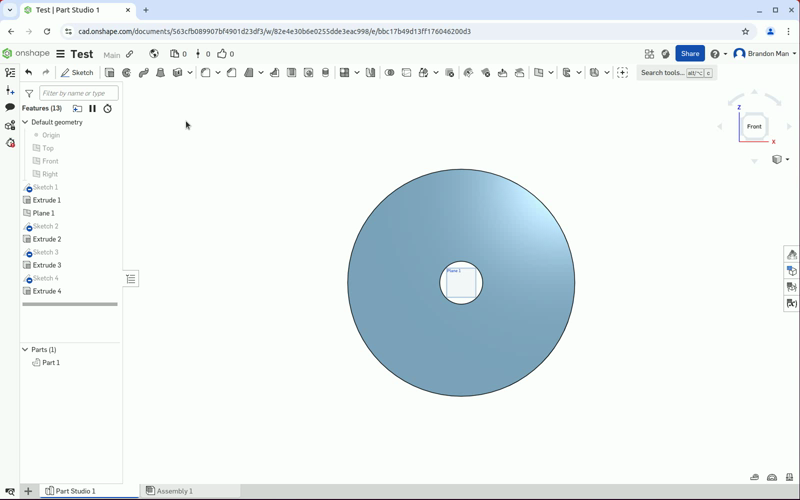
mouse_move(73, 189)
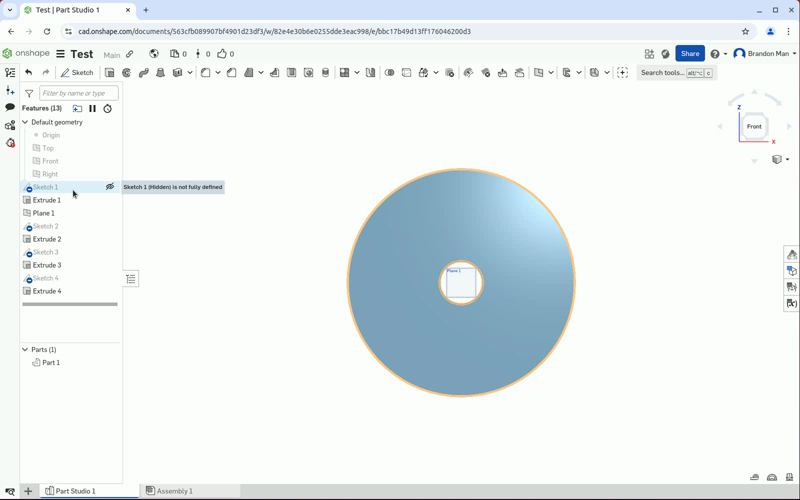
click(73, 189)
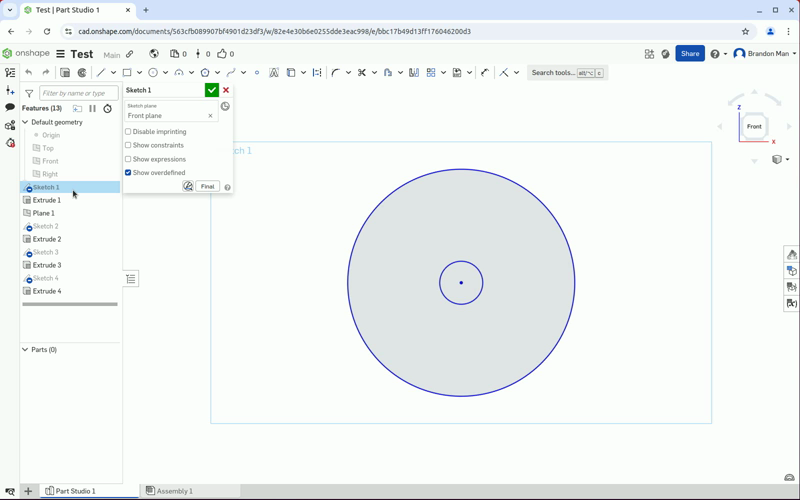
mouse_move(229, 92)
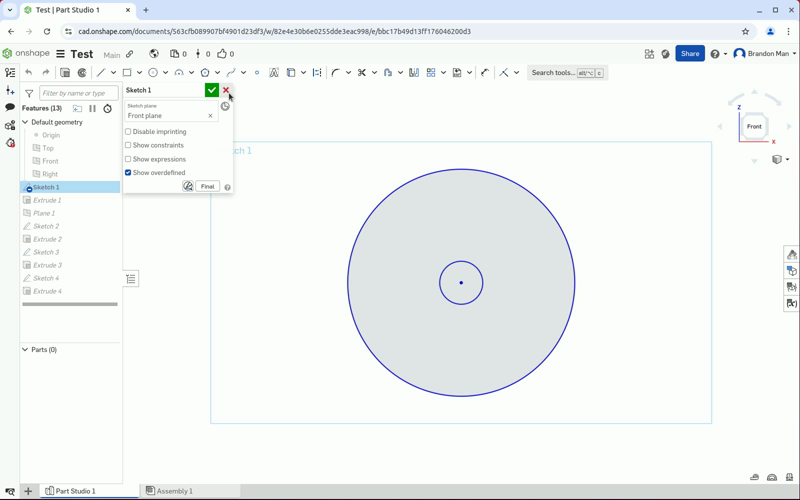
click(229, 92)
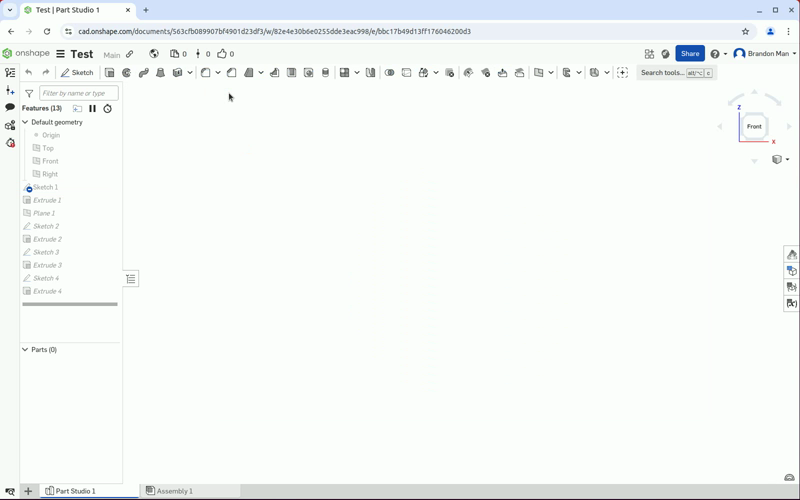
key(shift+s)
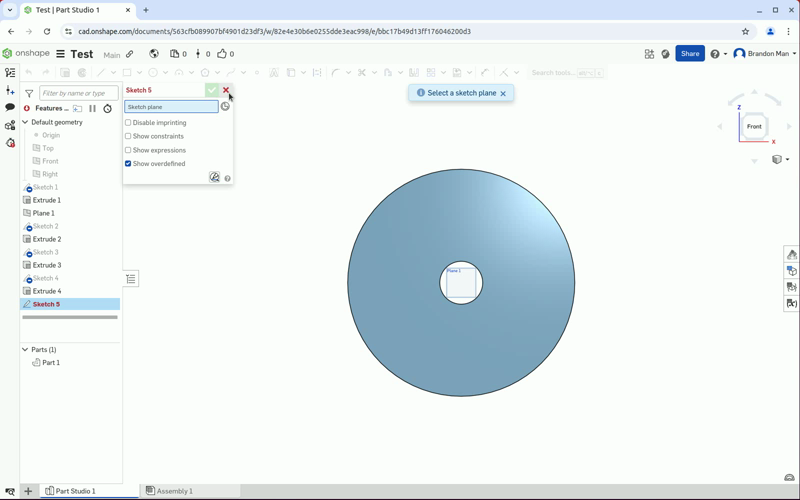
mouse_move(73, 215)
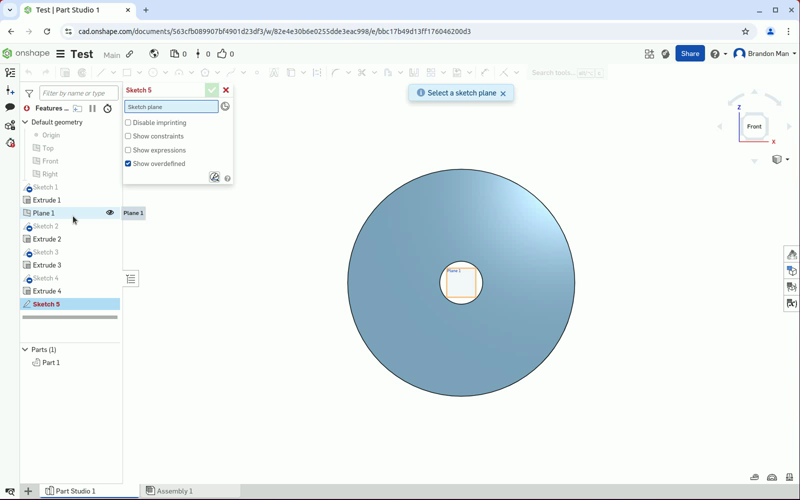
click(73, 215)
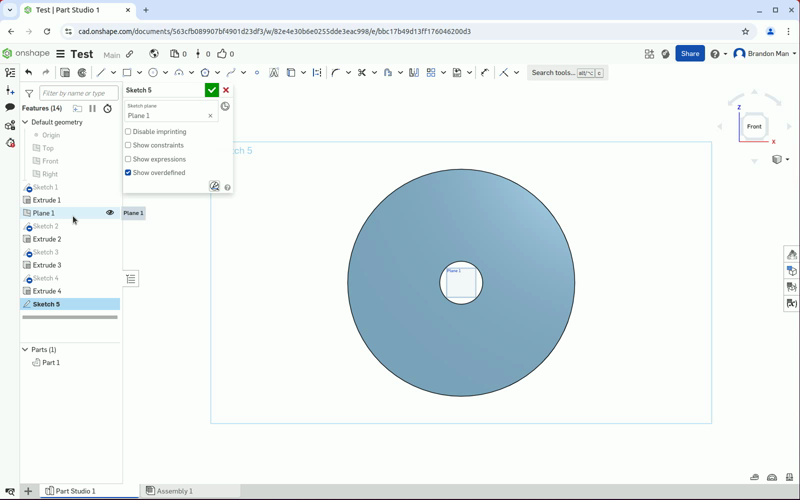
mouse_move(73, 352)
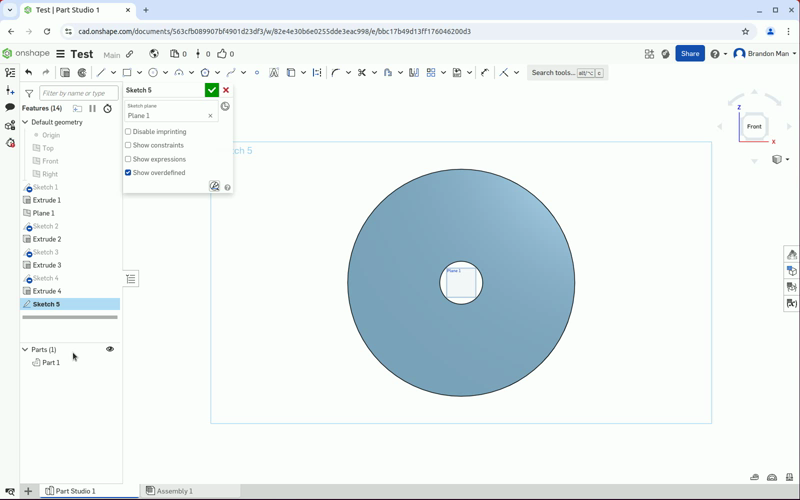
key(y)
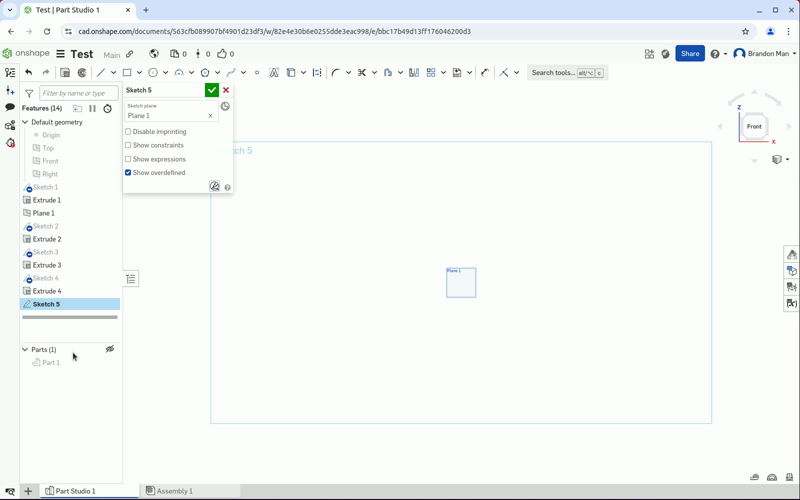
key(l)
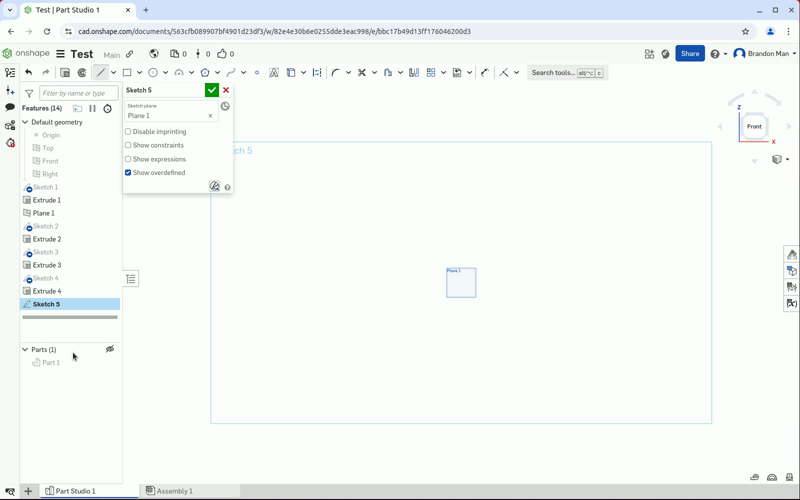
key_down(shift)
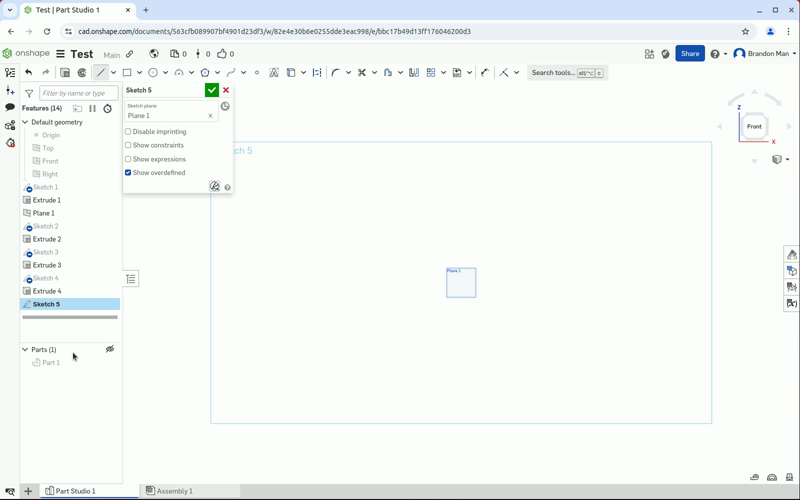
mouse_move(432, 206)
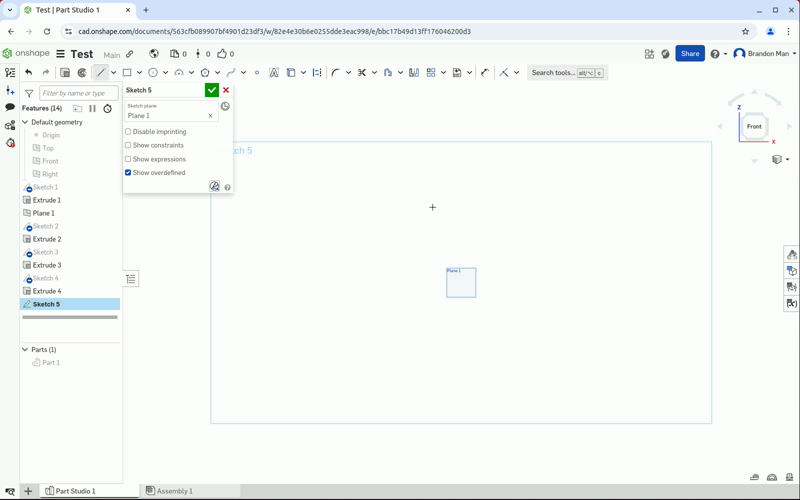
click(432, 206)
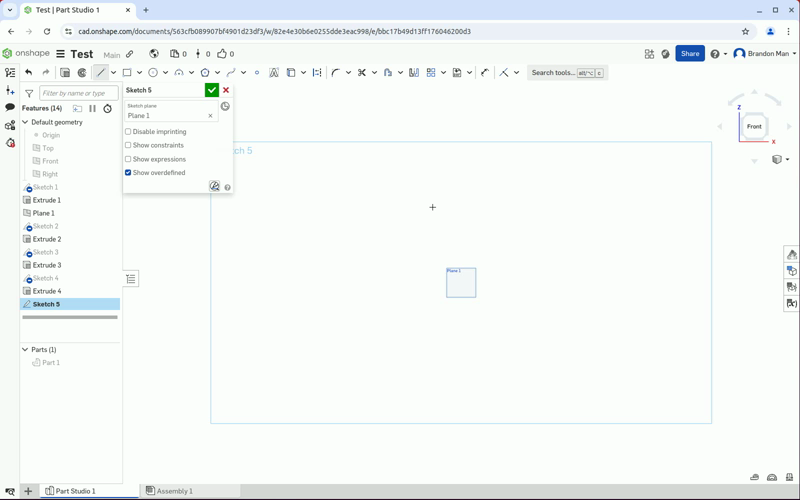
key_up(shift)
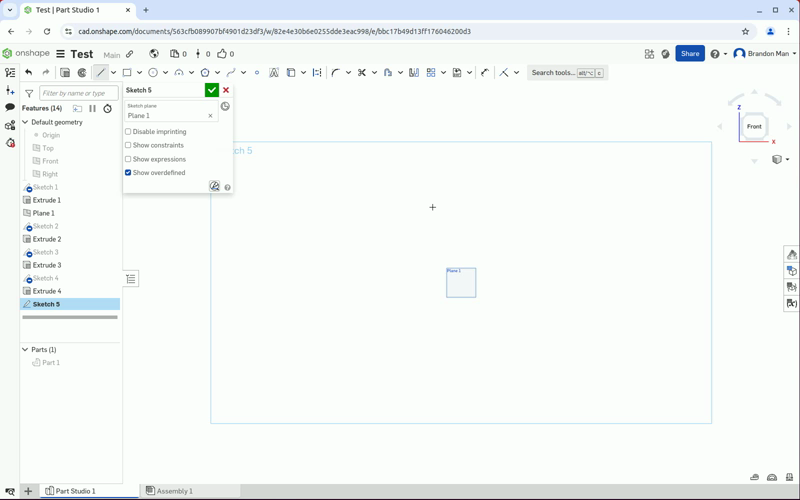
key_down(shift)
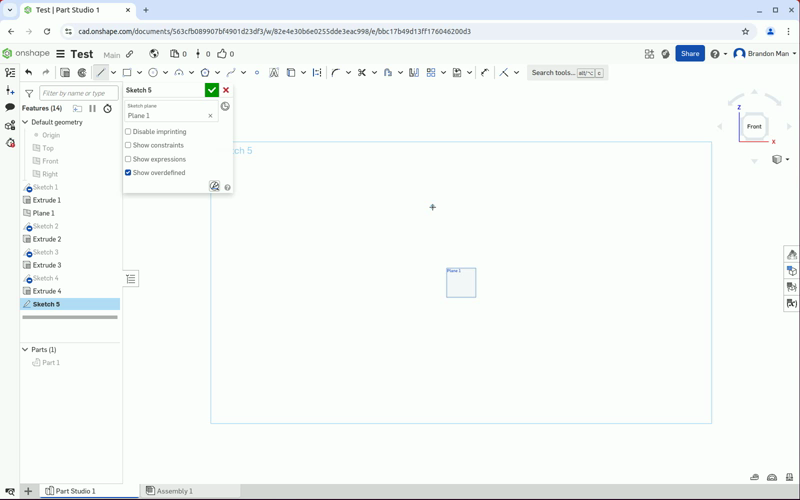
mouse_move(462, 206)
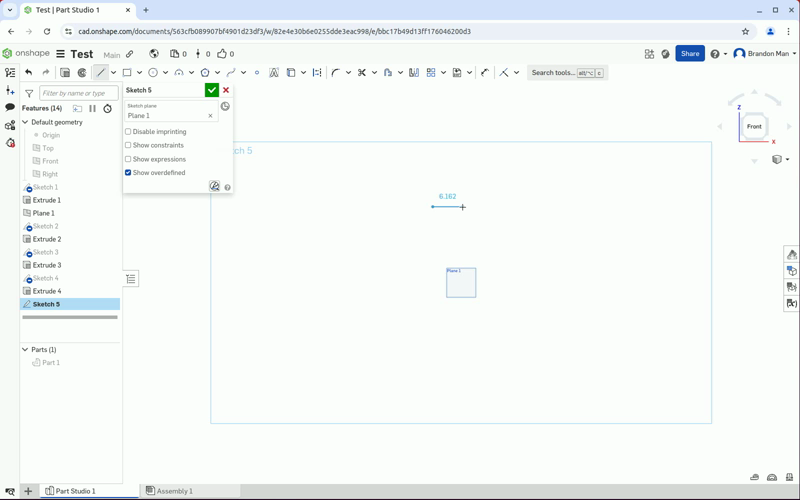
mouse_move(489, 206)
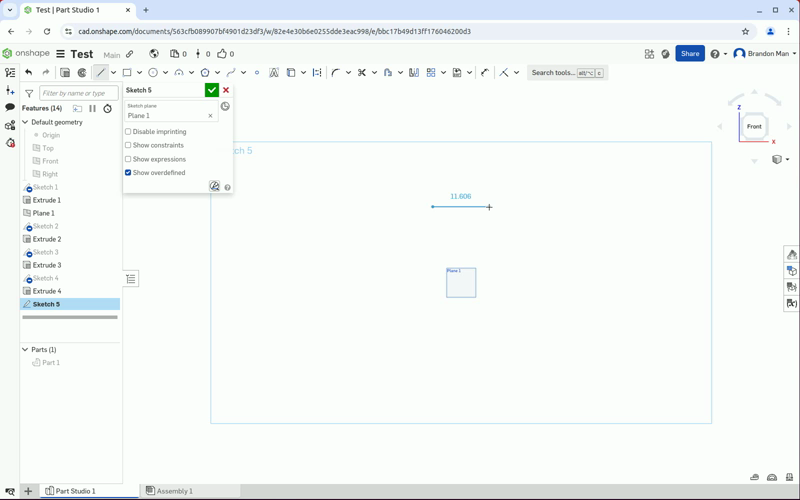
click(489, 206)
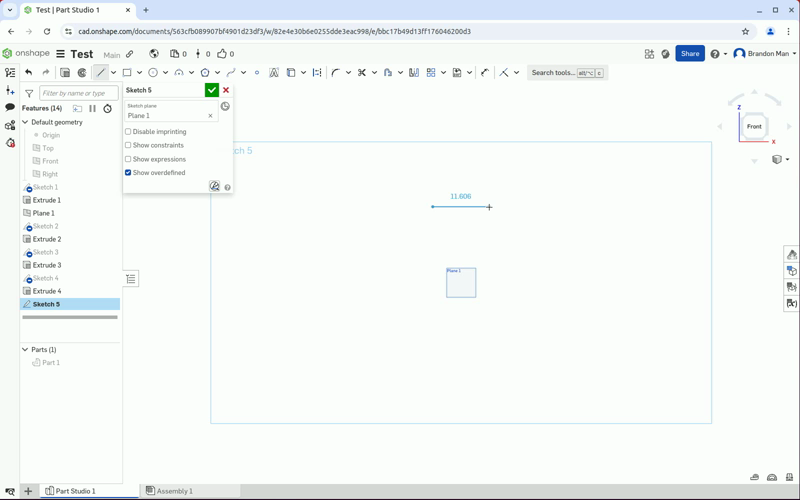
key_up(shift)
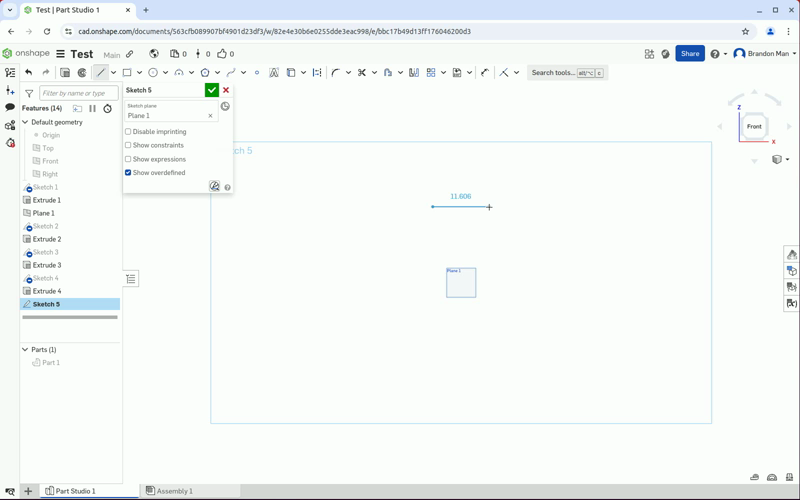
key_down(shift)
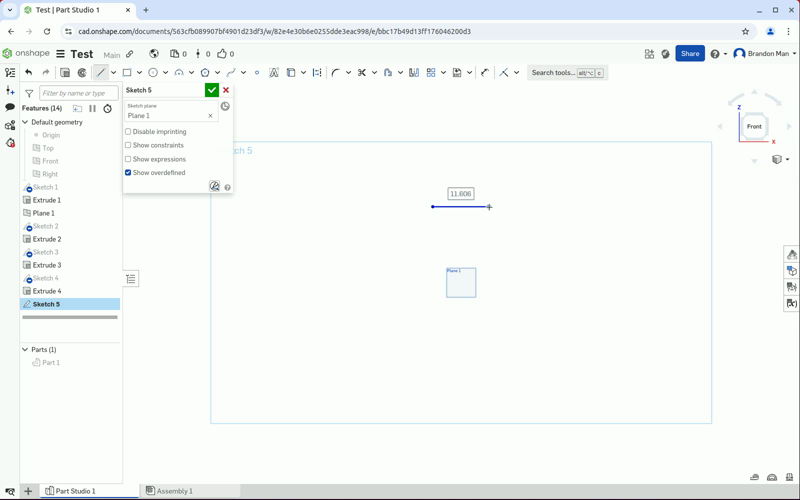
mouse_move(519, 206)
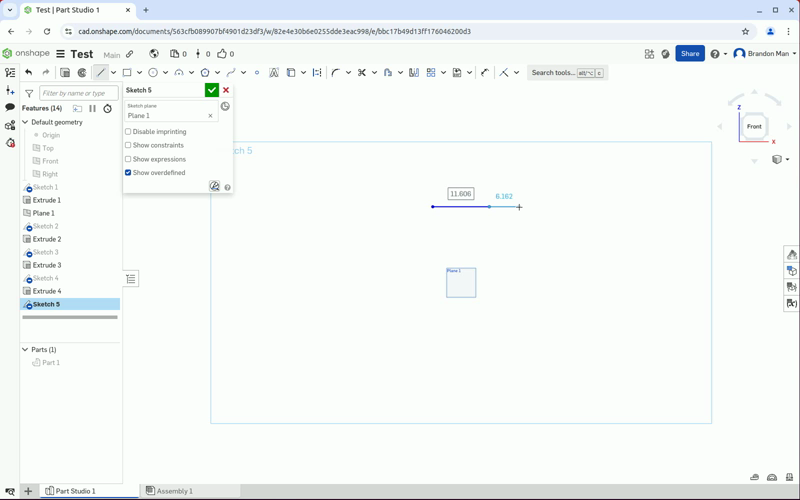
mouse_move(489, 189)
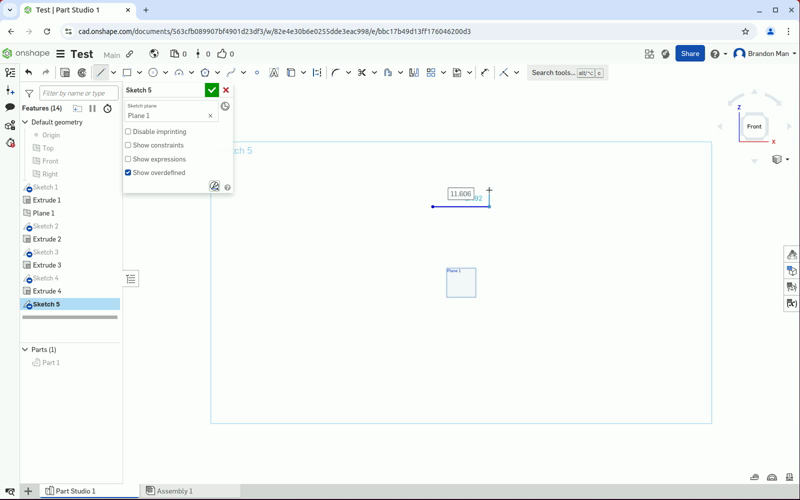
click(489, 189)
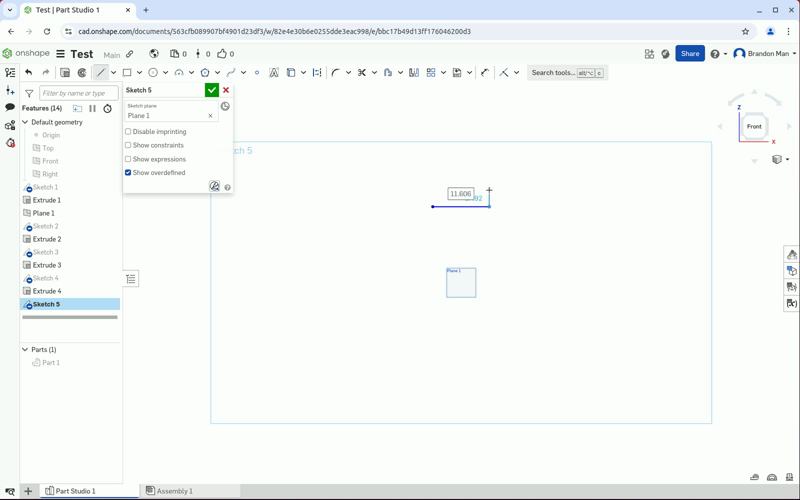
key_up(shift)
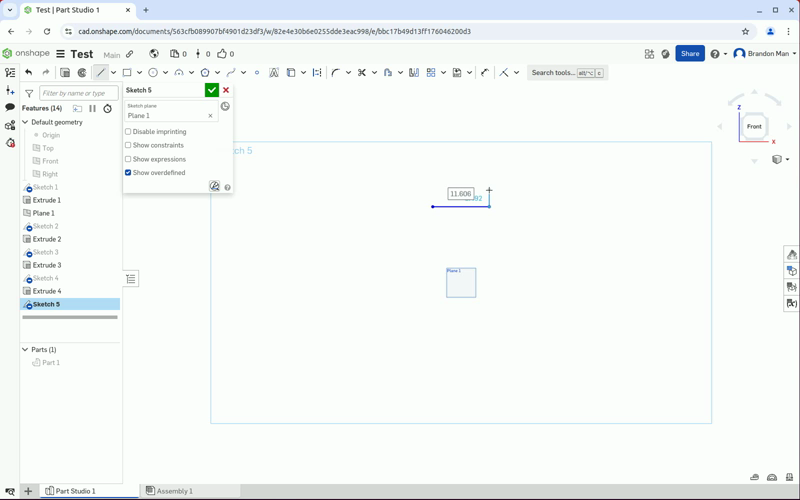
key_down(shift)
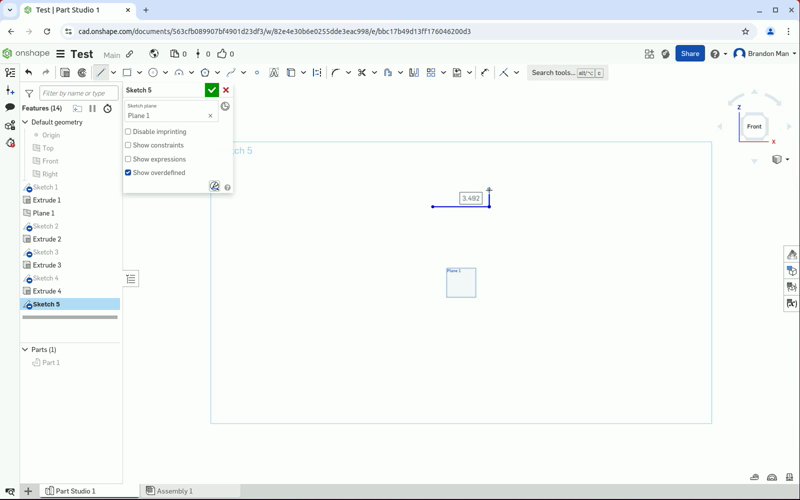
mouse_move(519, 189)
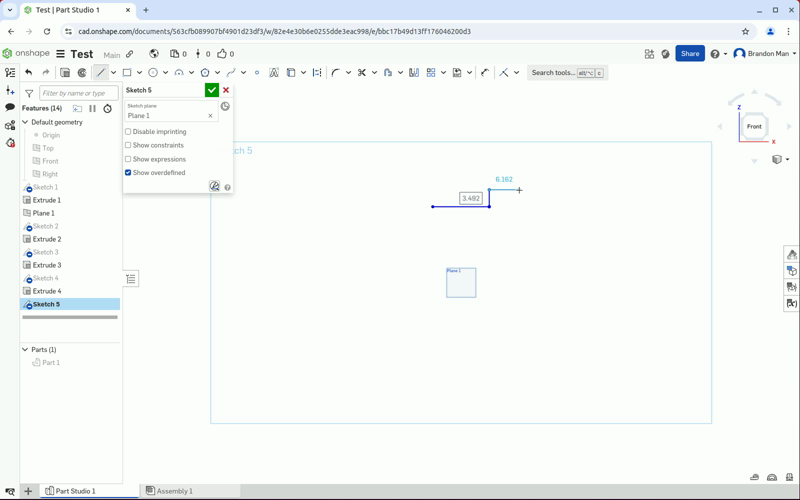
mouse_move(432, 189)
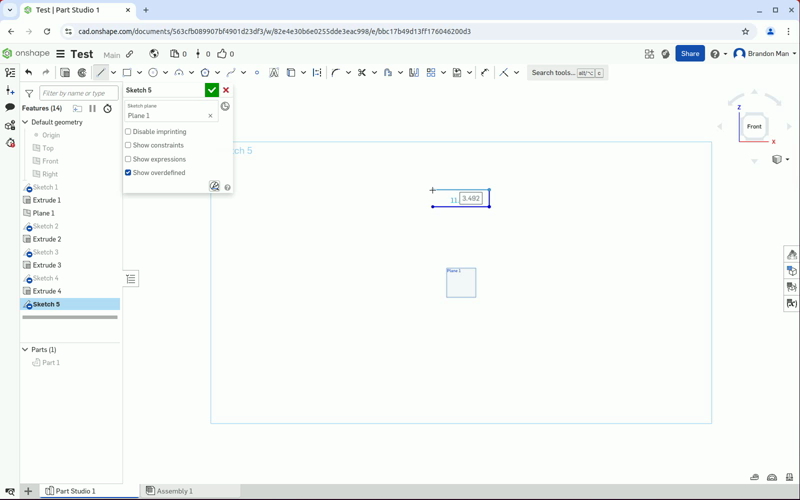
click(432, 189)
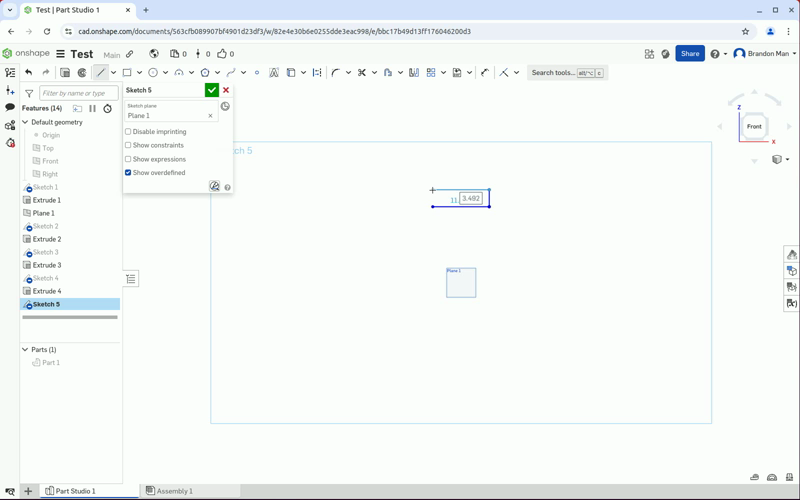
key_up(shift)
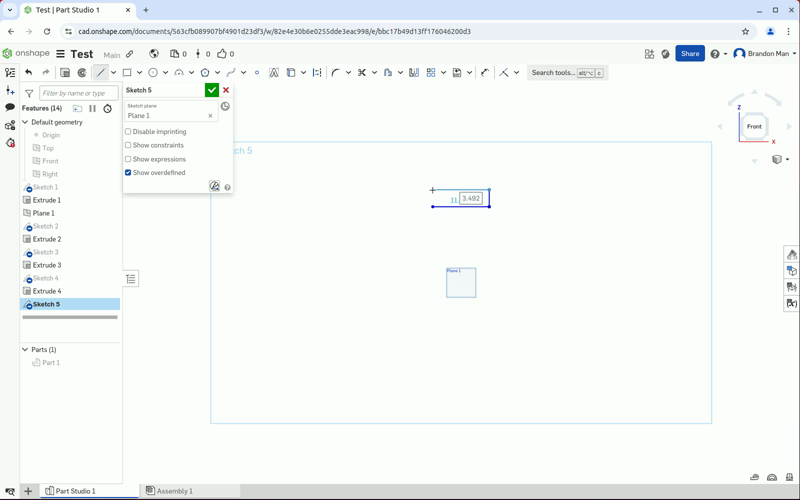
mouse_move(462, 189)
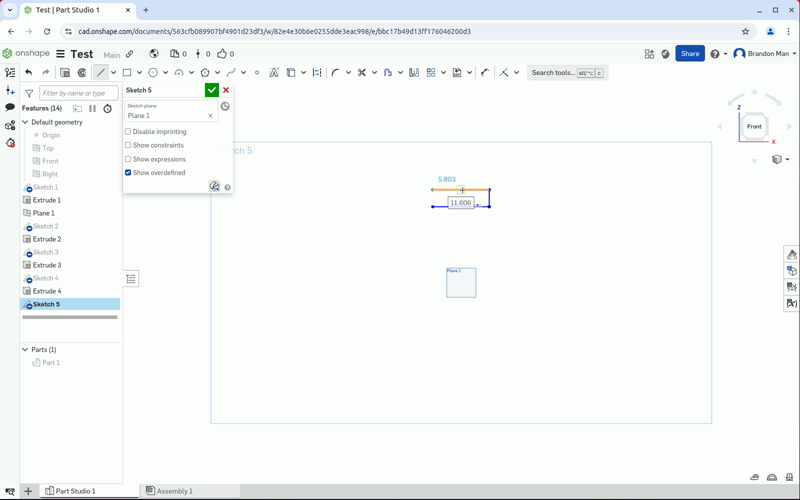
key_down(shift)
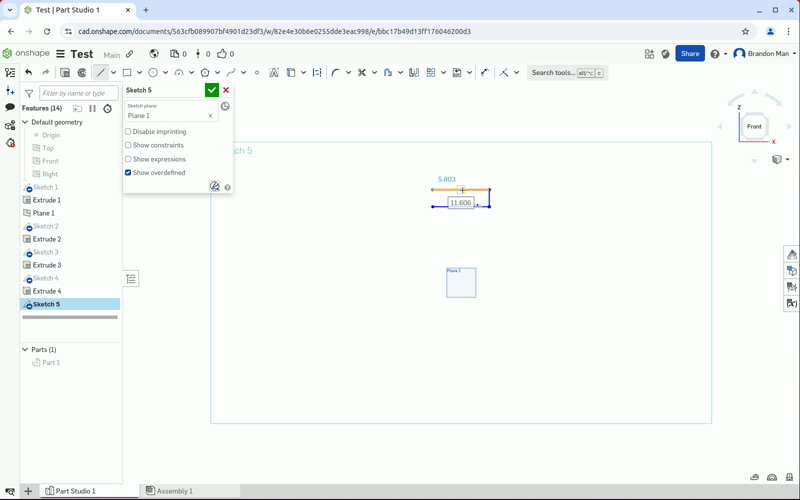
mouse_move(432, 206)
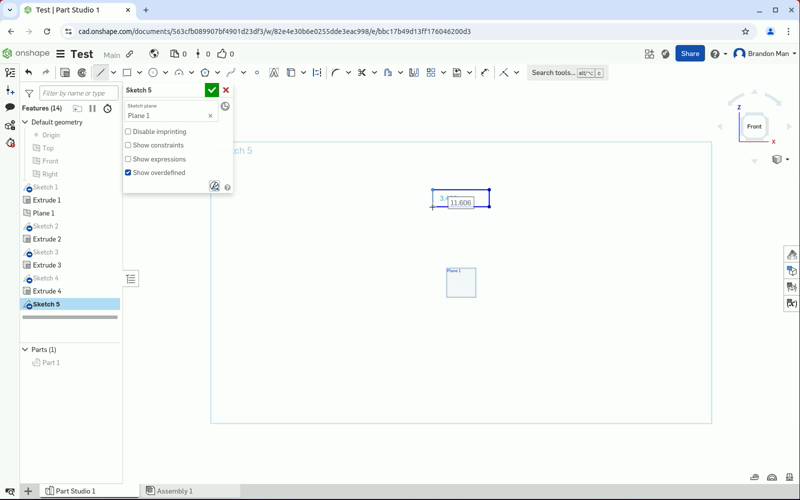
key_up(shift)
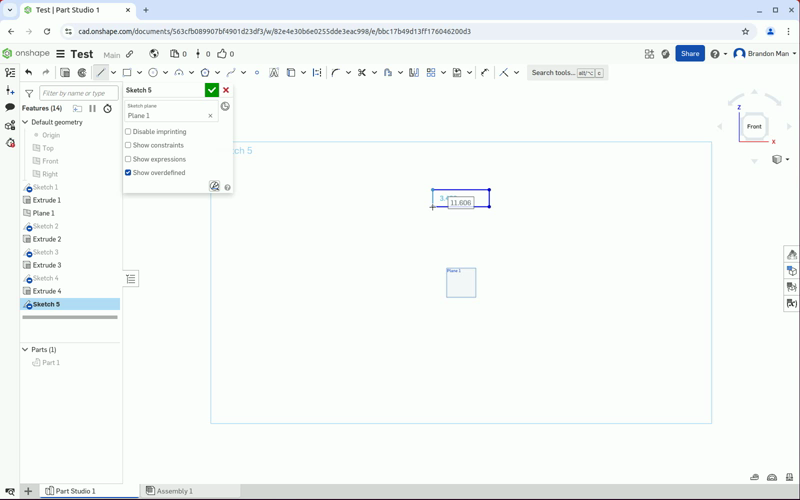
click(432, 206)
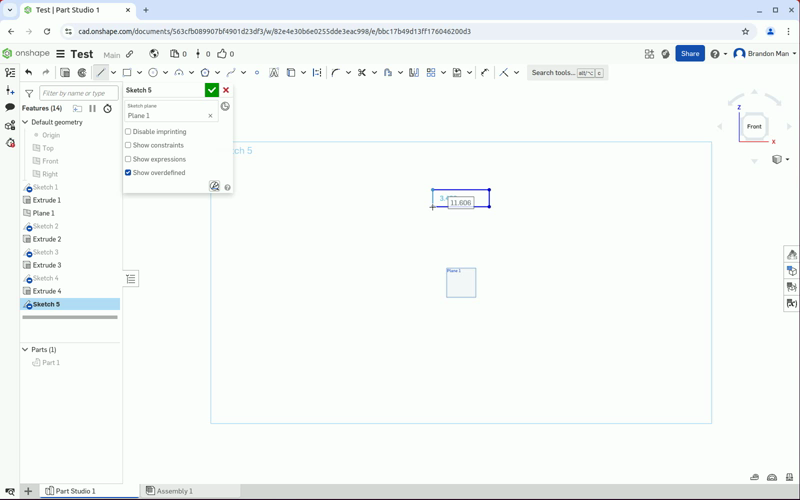
key(esc)
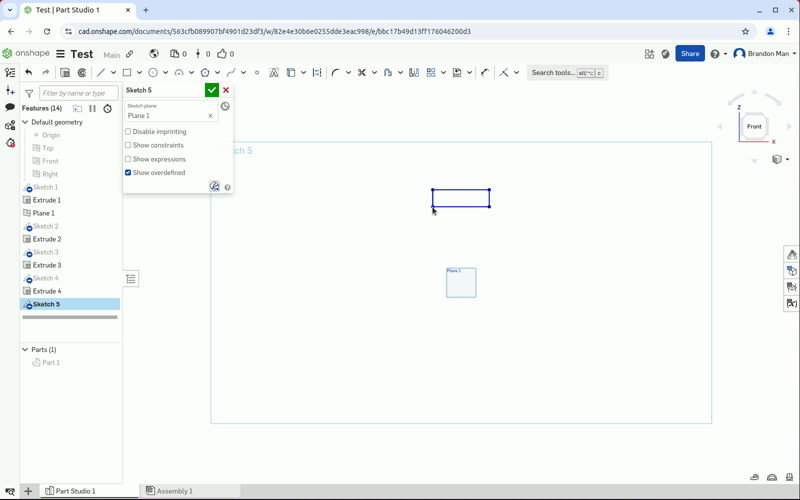
mouse_move(440, 201)
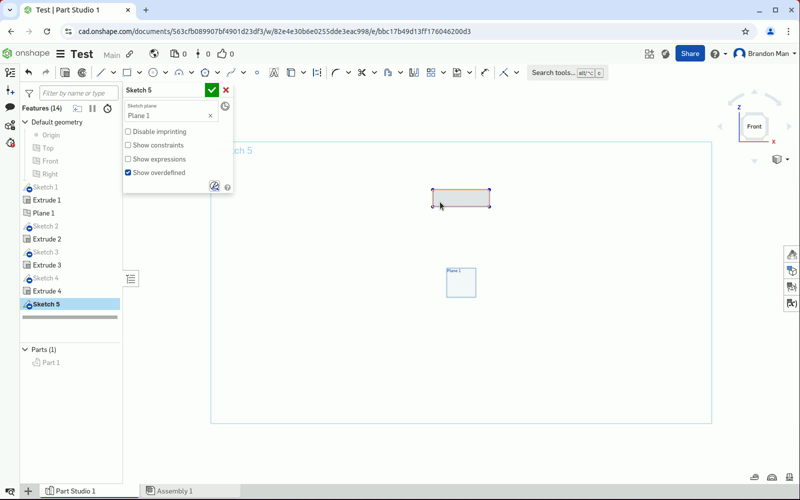
scroll(6)
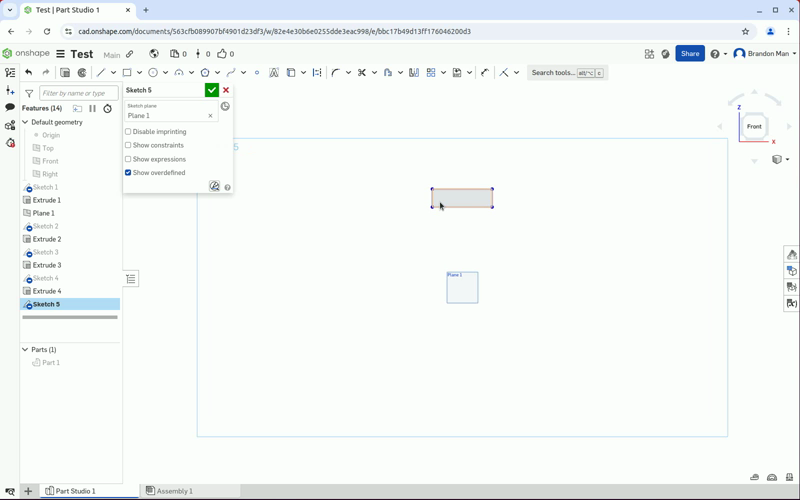
scroll(6)
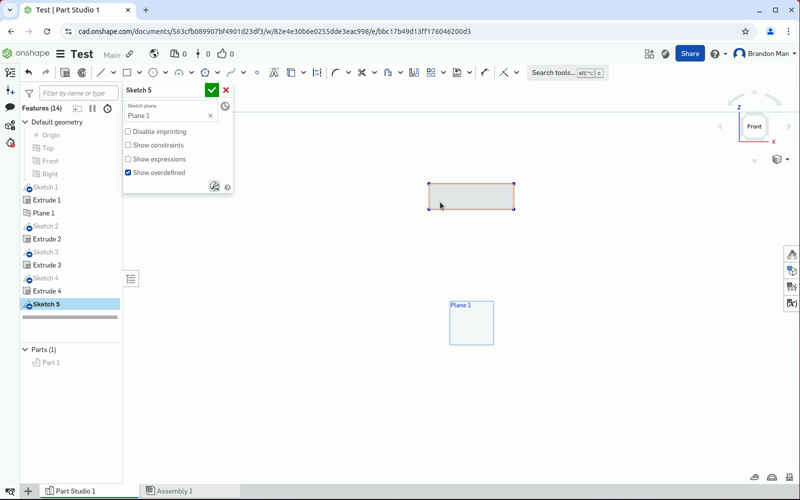
scroll(6)
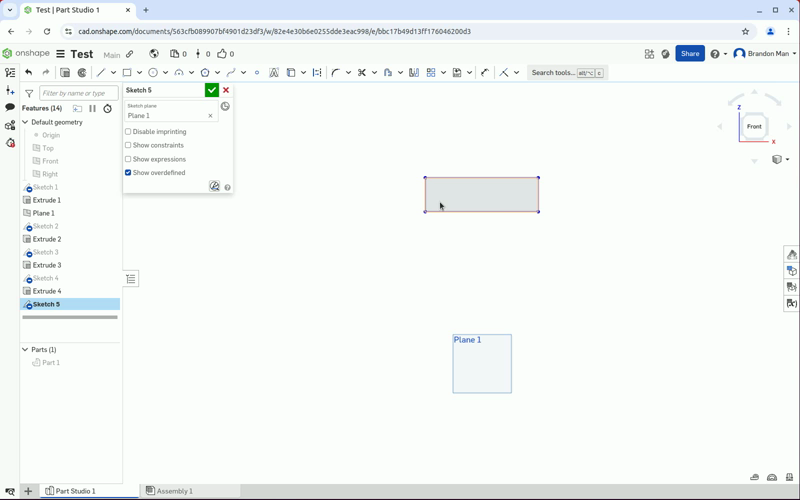
scroll(6)
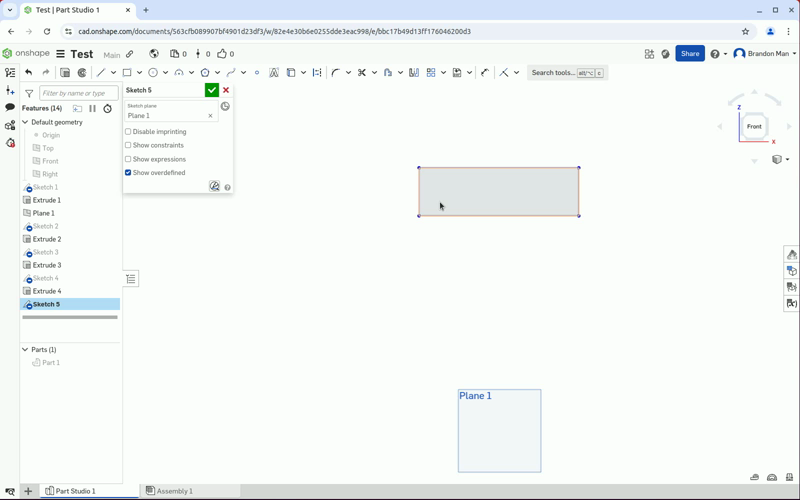
scroll(6)
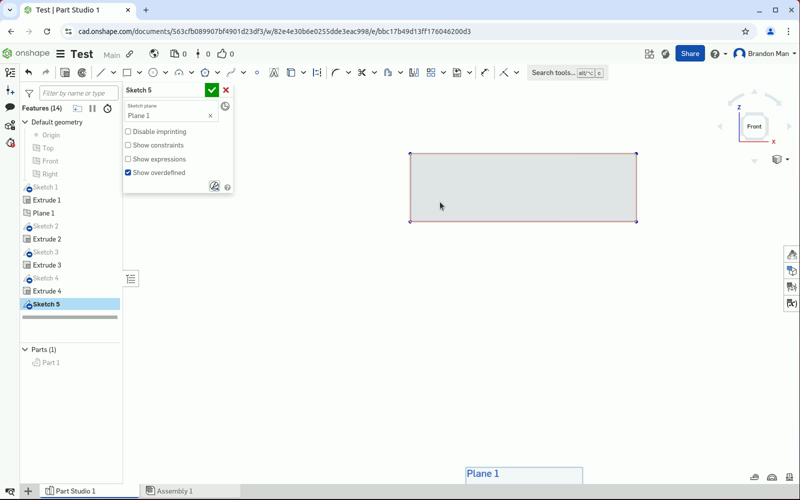
scroll(6)
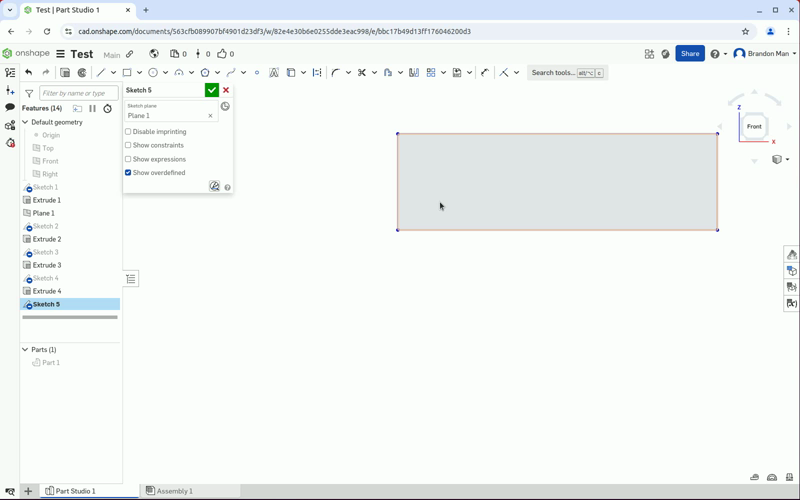
scroll(6)
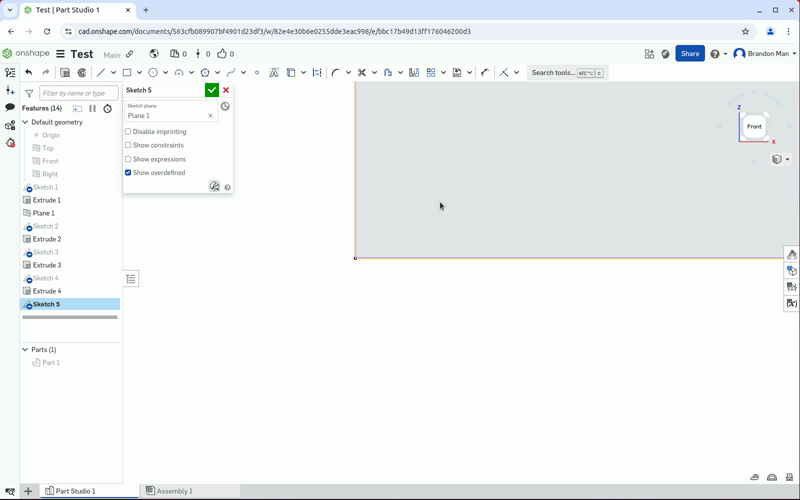
click(440, 201)
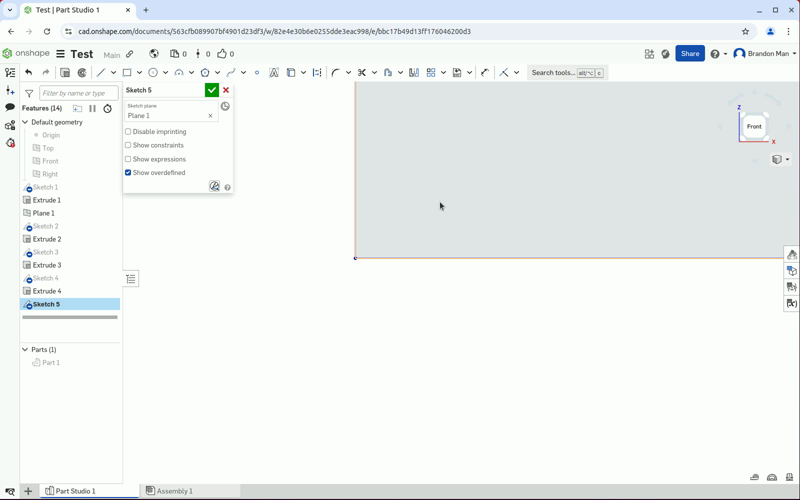
scroll(-6)
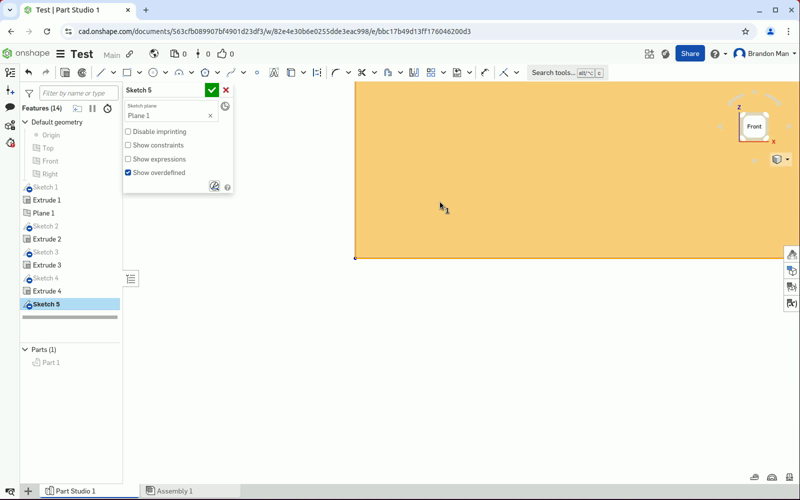
scroll(-6)
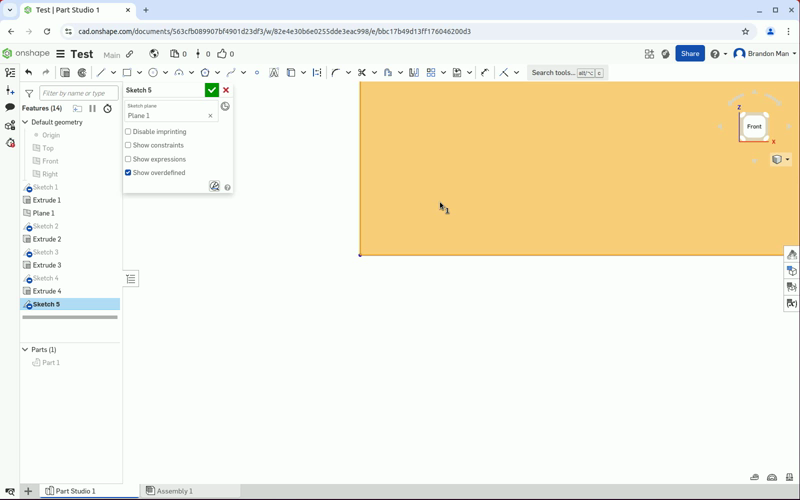
scroll(-6)
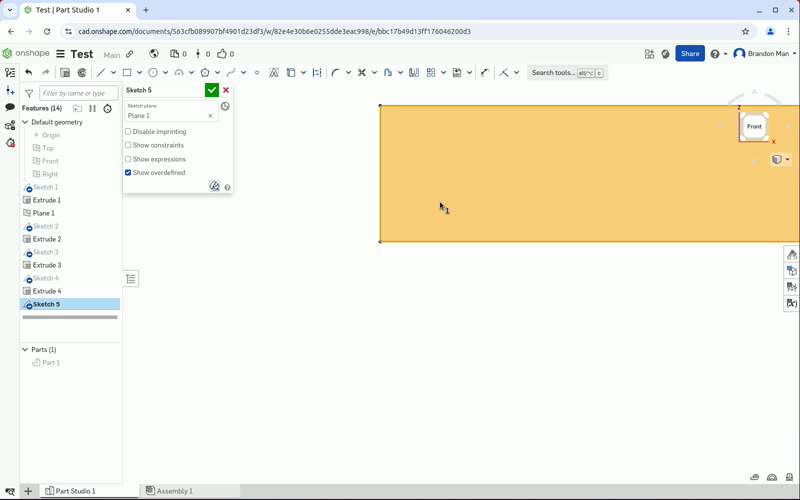
scroll(-6)
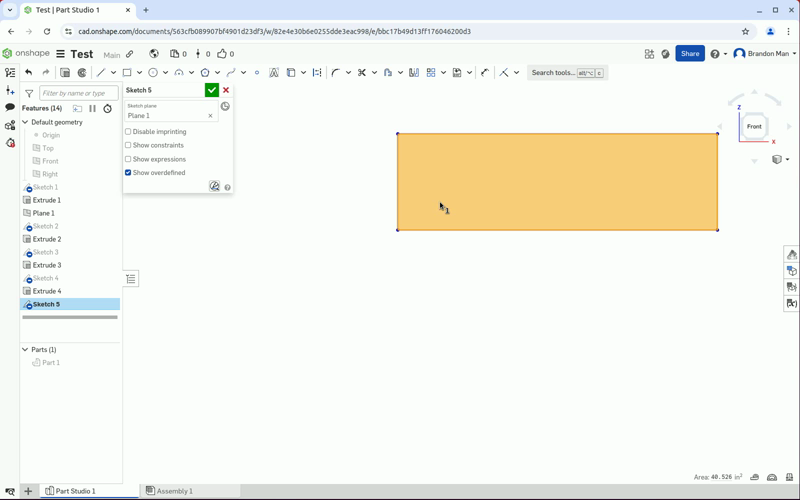
scroll(-6)
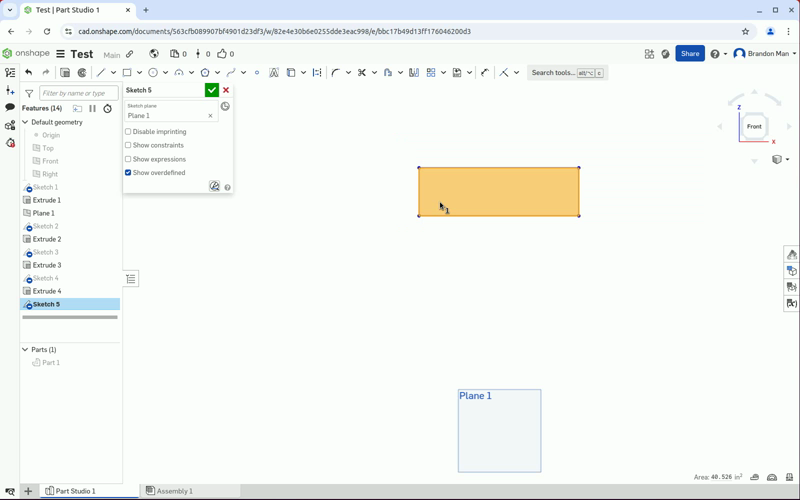
scroll(-6)
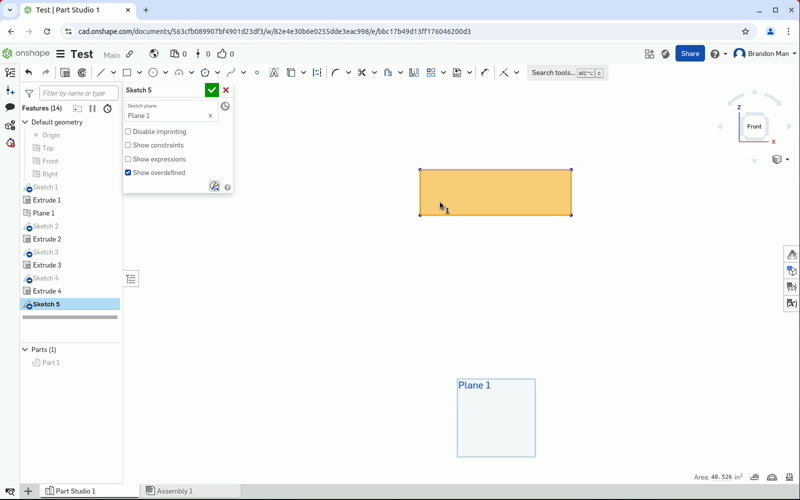
scroll(-6)
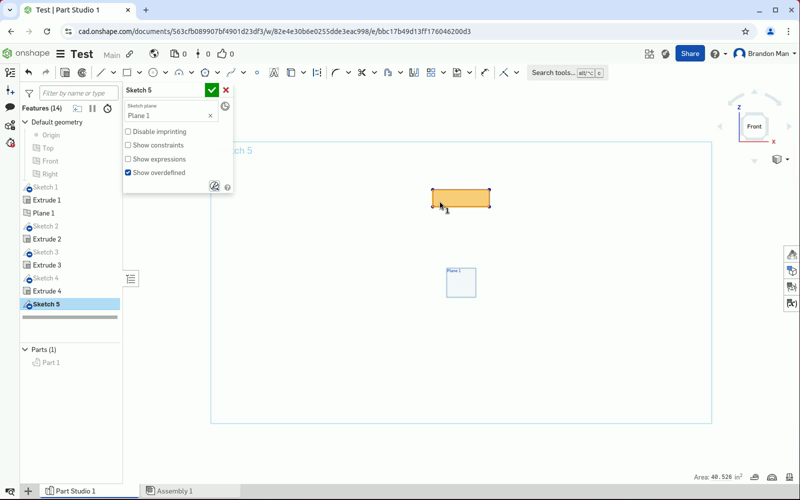
mouse_move(73, 352)
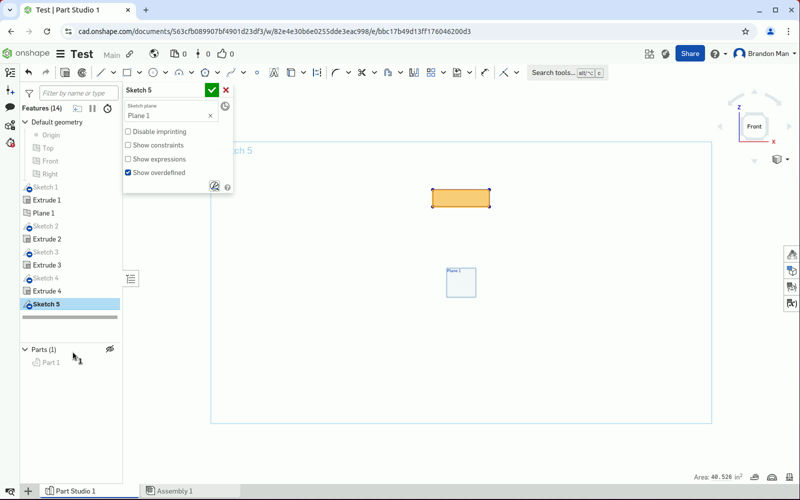
key(shift+y)
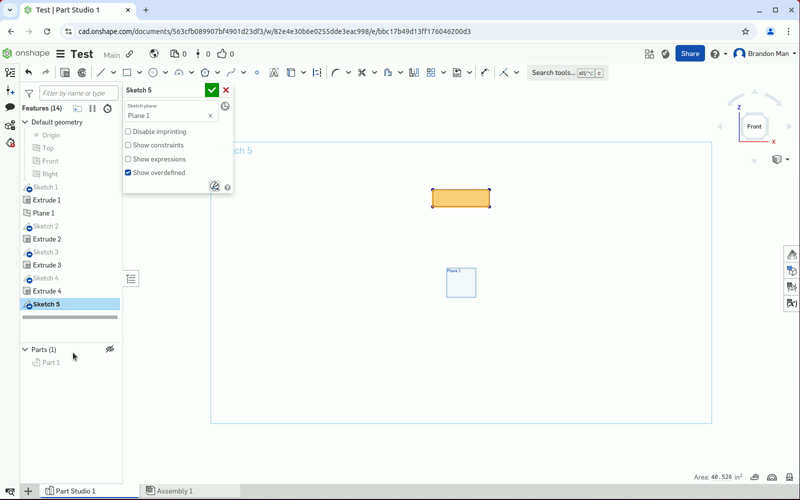
key(shift+e)
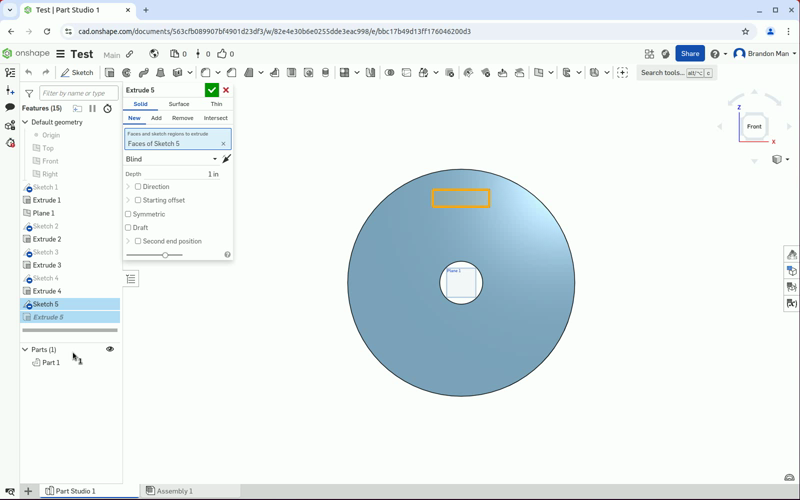
mouse_move(143, 106)
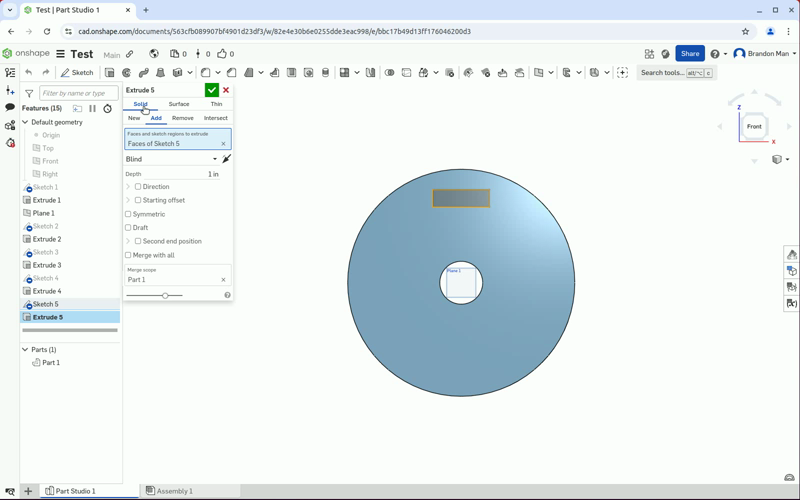
click(143, 106)
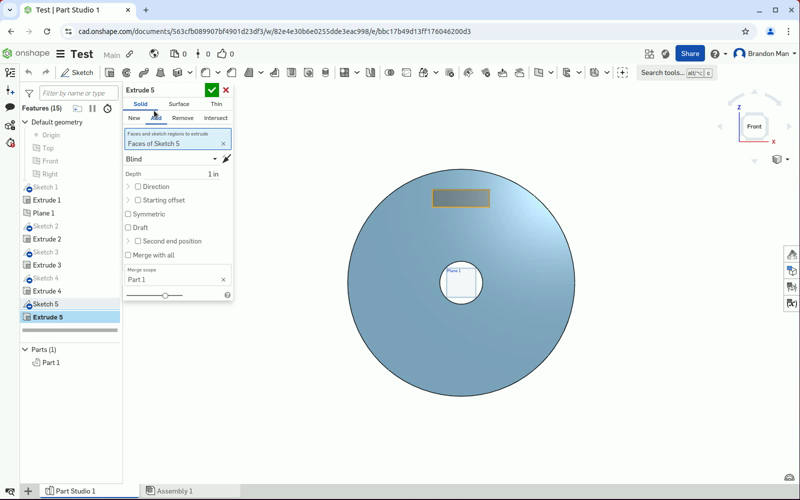
mouse_move(186, 120)
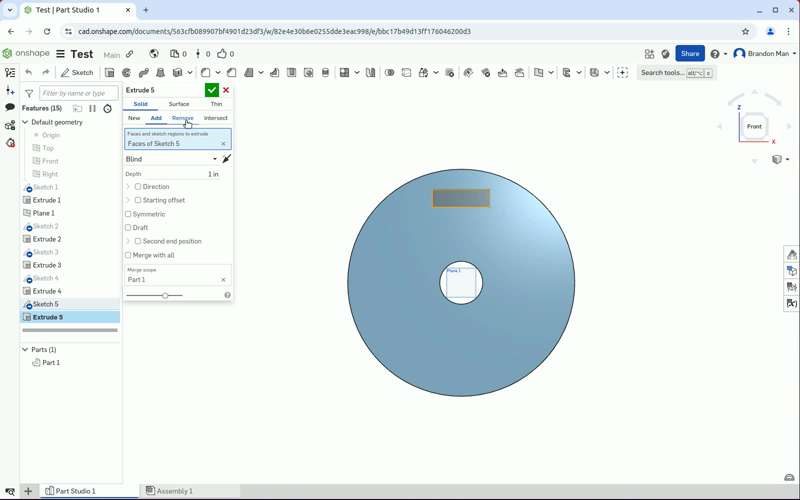
click(186, 120)
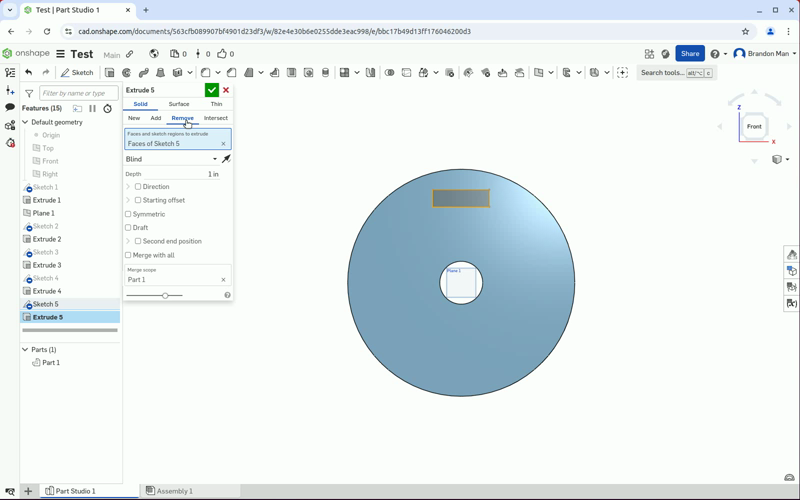
key(tab, 4)
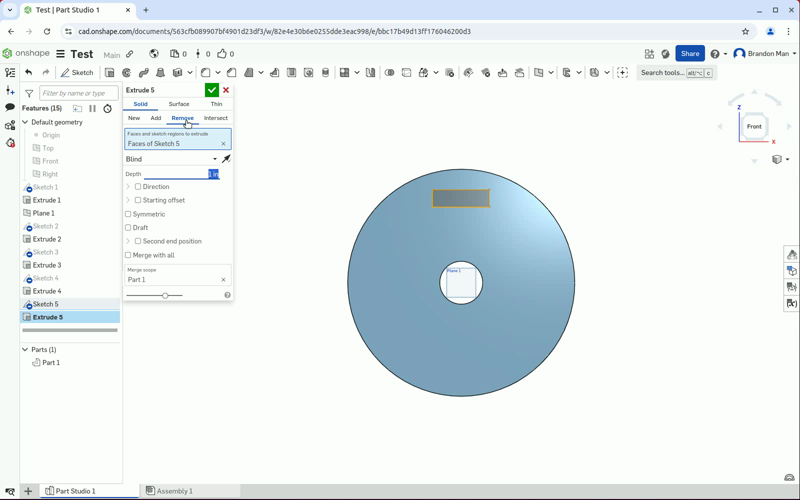
text(28.885)
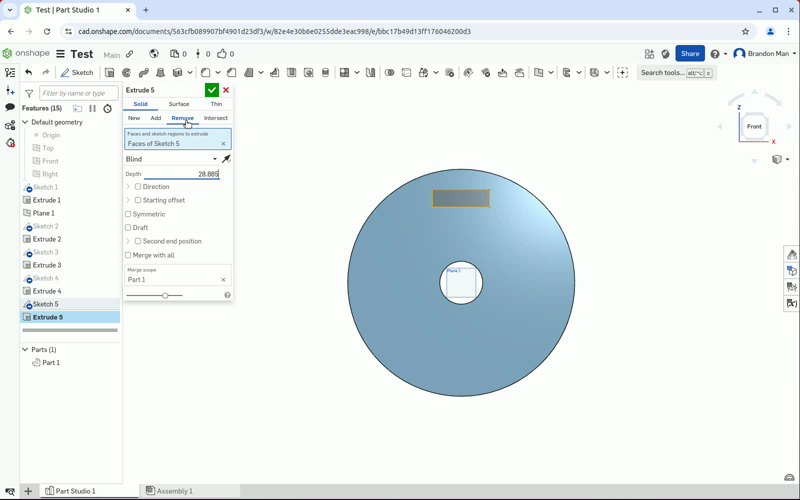
key(tab, 6)
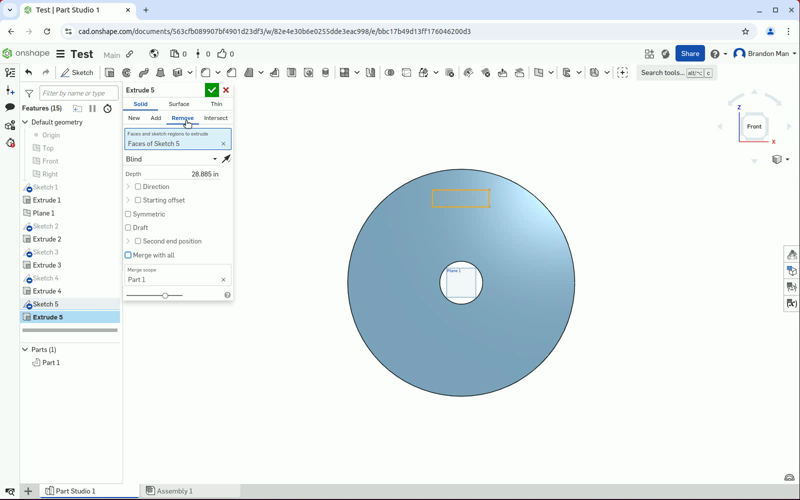
key(space)
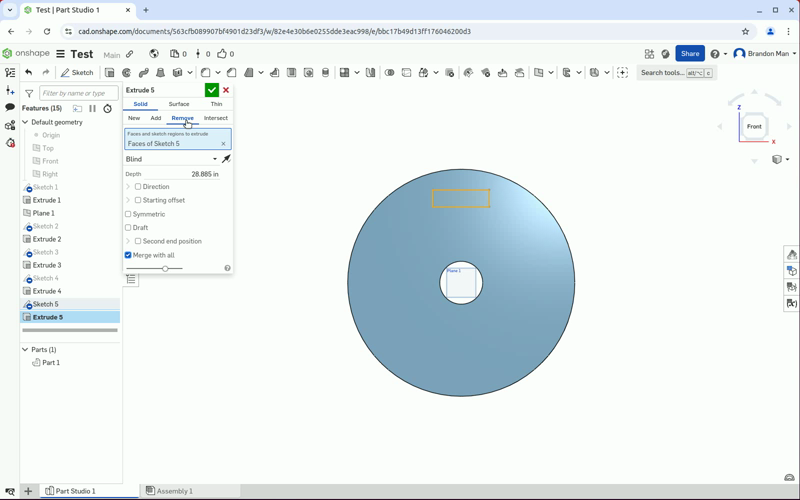
key(enter)
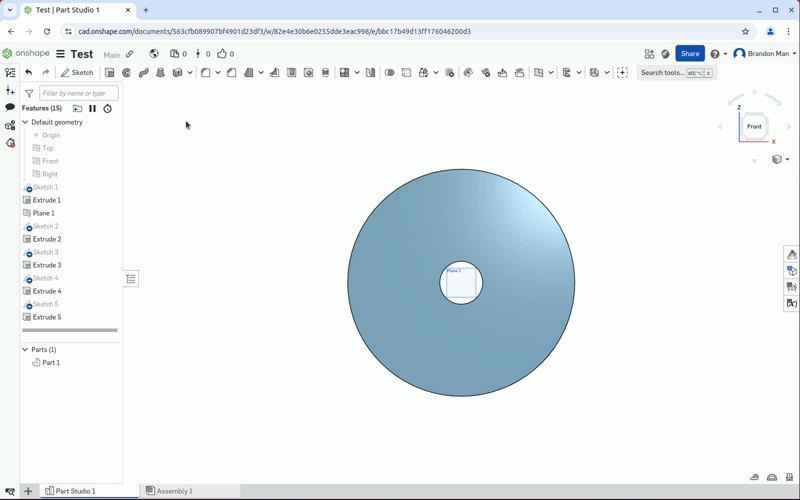
key(shift+h)
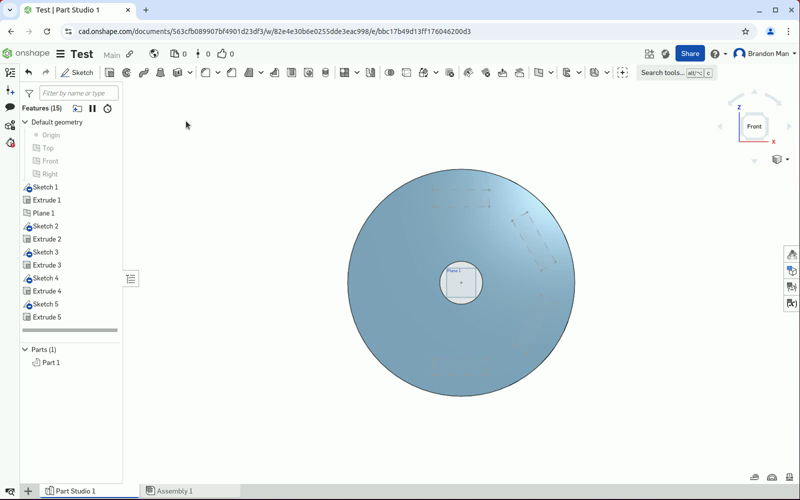
key(shift+h)
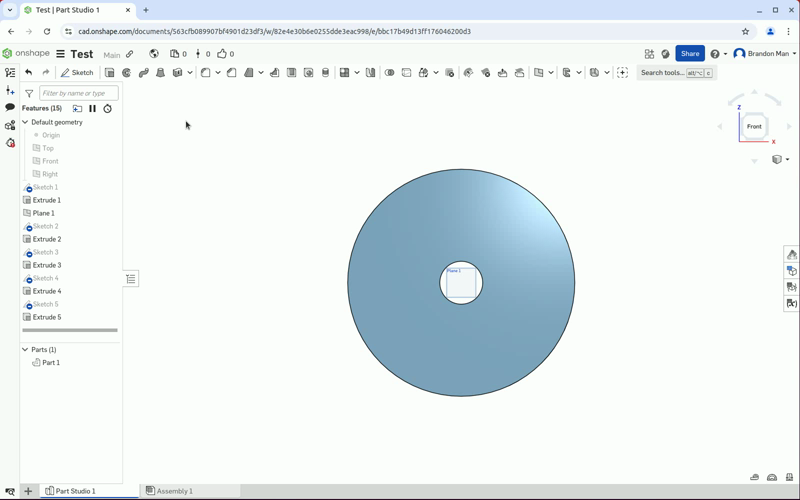
mouse_move(73, 189)
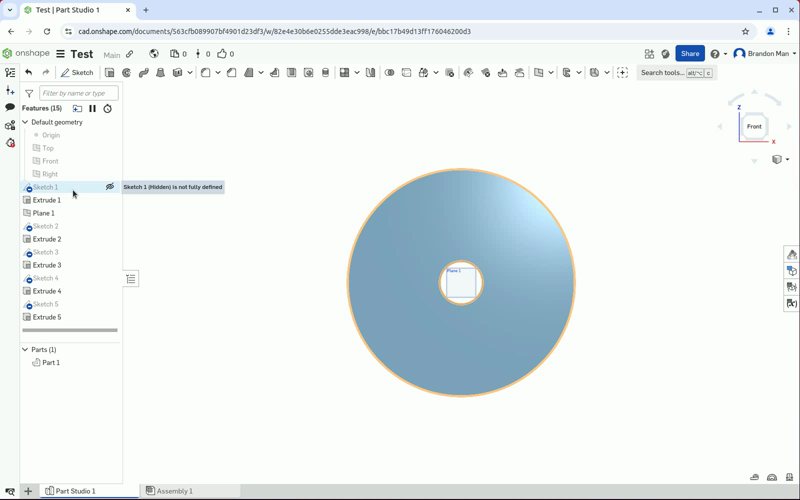
click(73, 189)
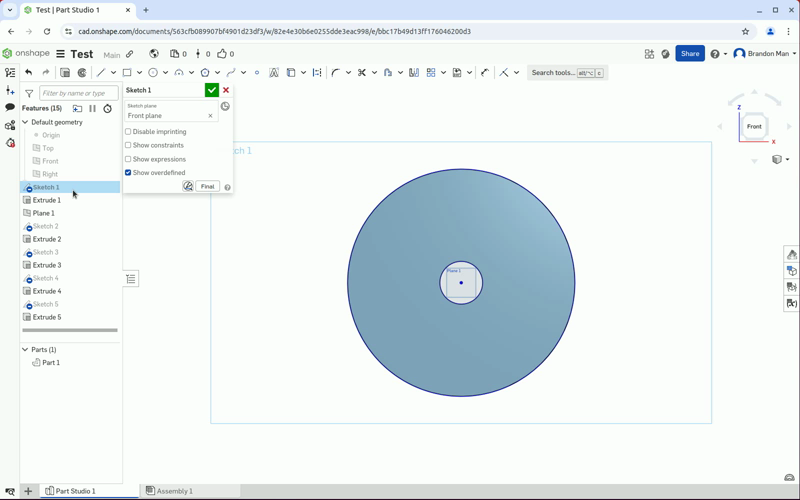
mouse_move(229, 92)
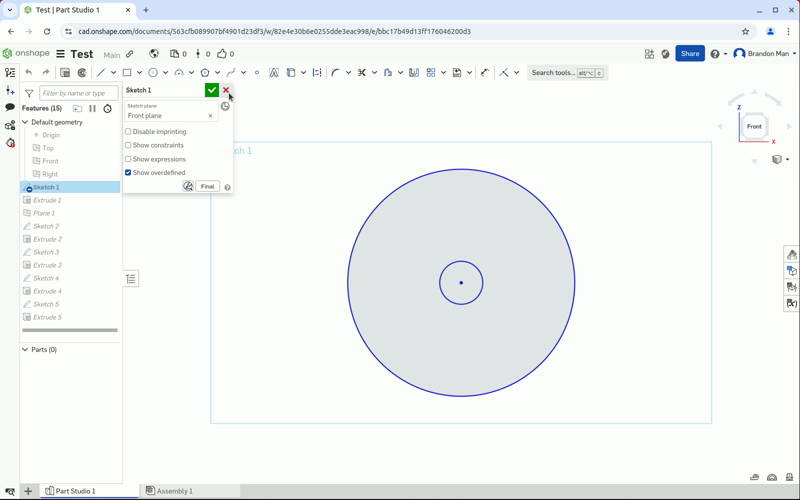
click(229, 92)
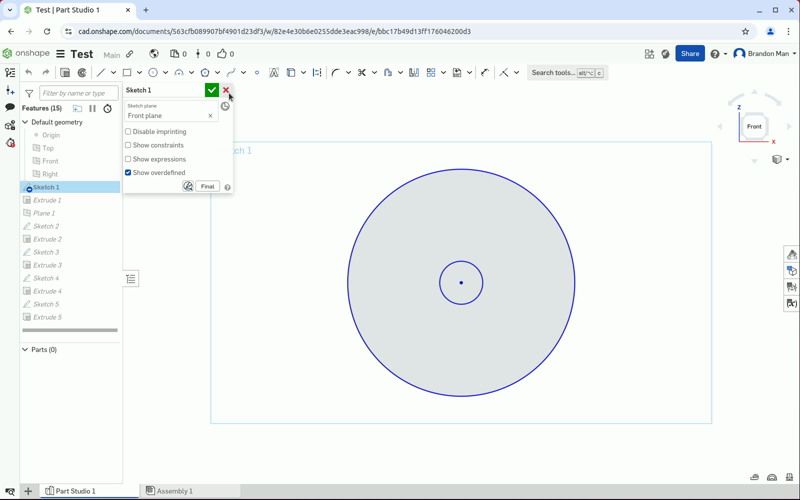
key(shift+s)
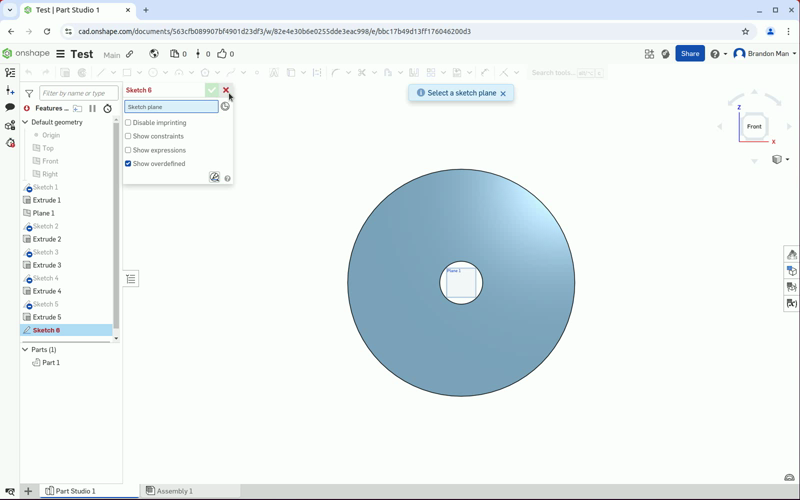
mouse_move(69, 215)
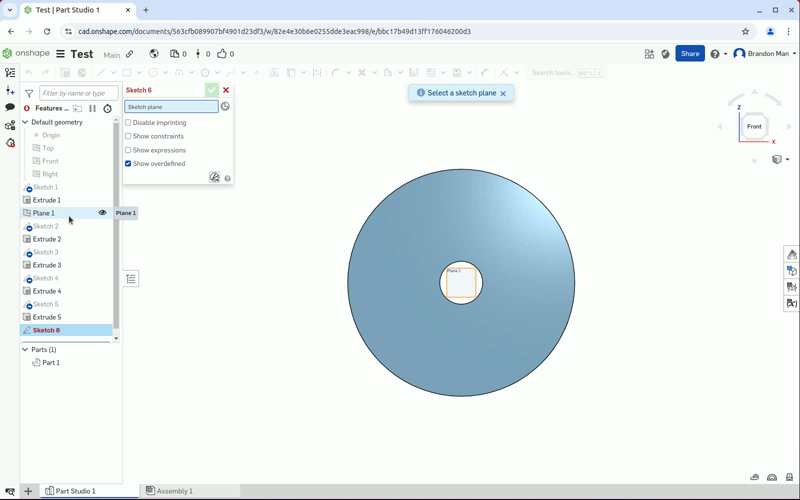
click(69, 215)
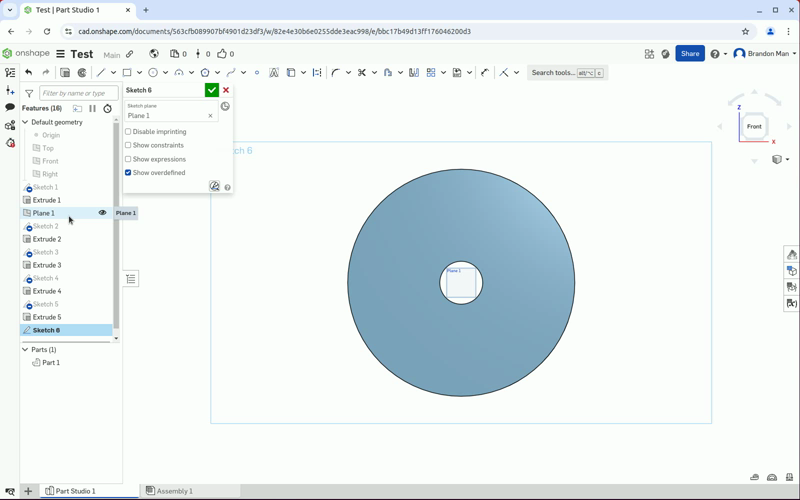
mouse_move(73, 352)
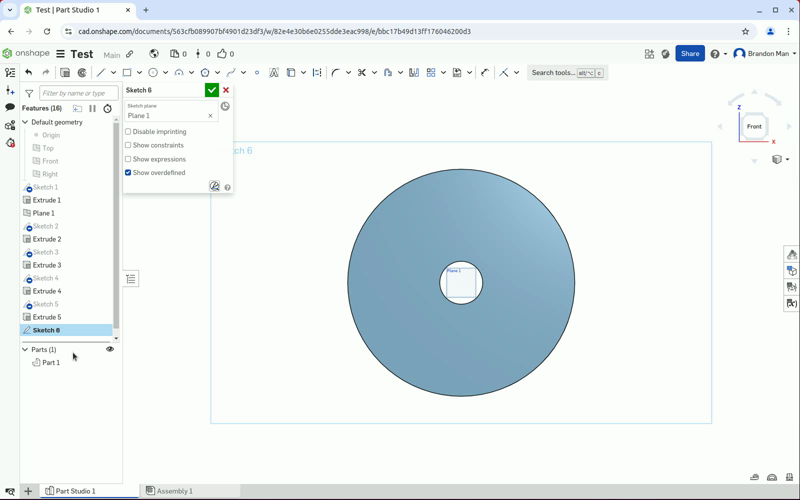
key(y)
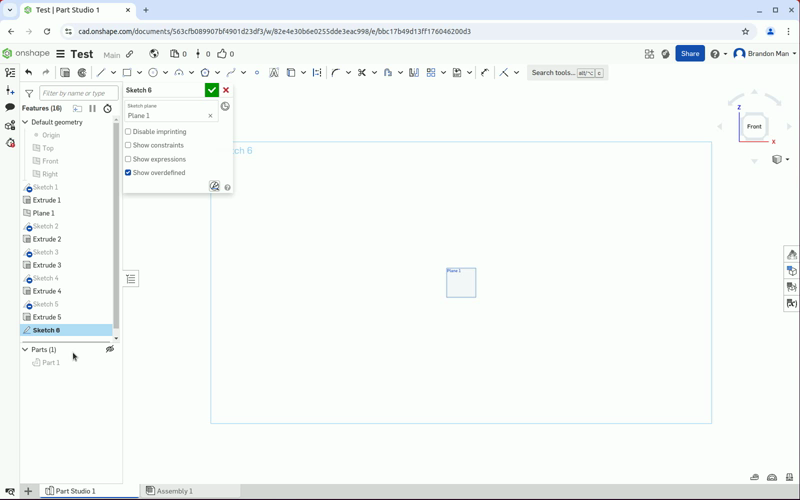
key(l)
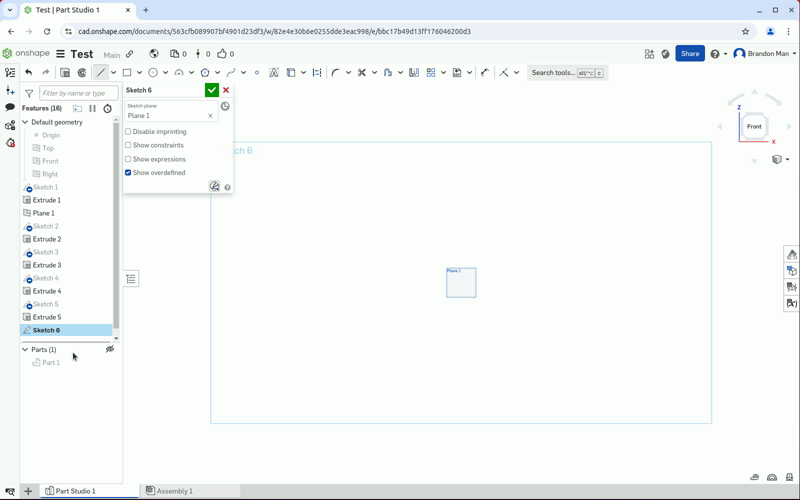
key_down(shift)
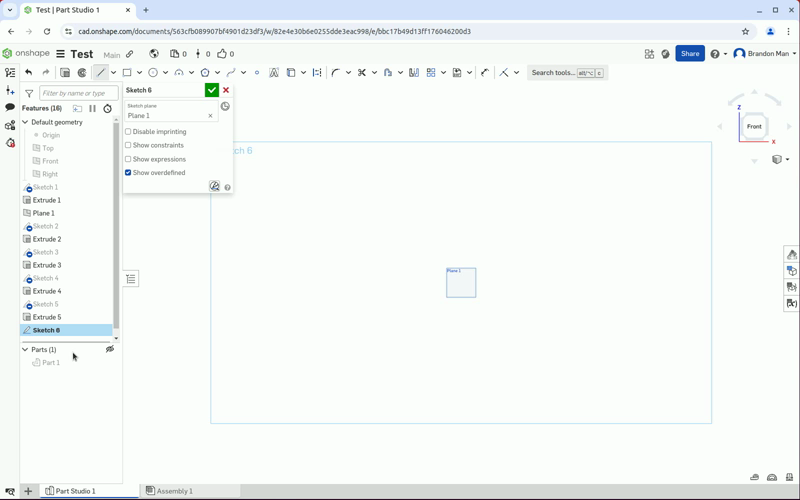
mouse_move(365, 260)
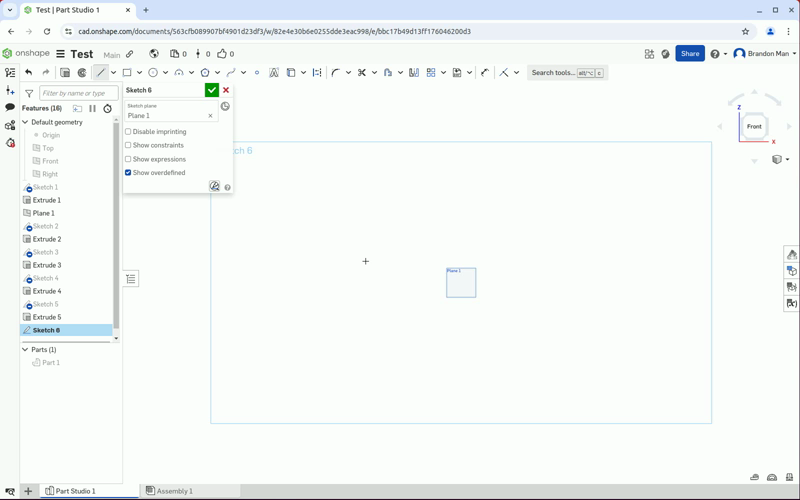
click(365, 260)
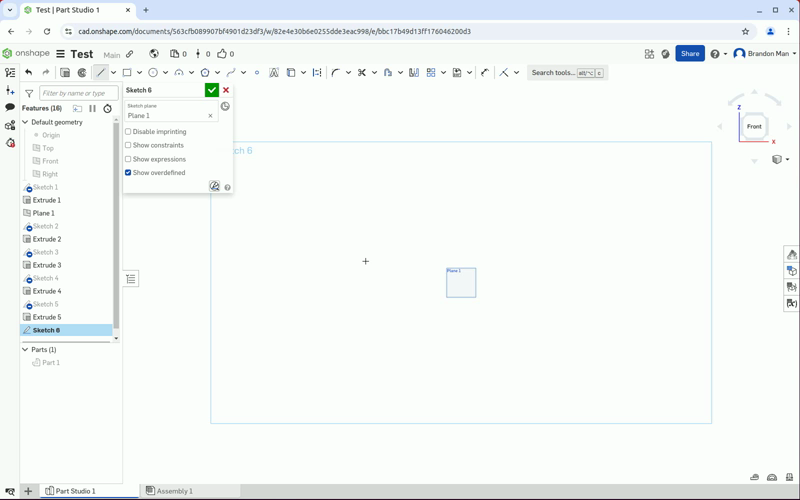
key_up(shift)
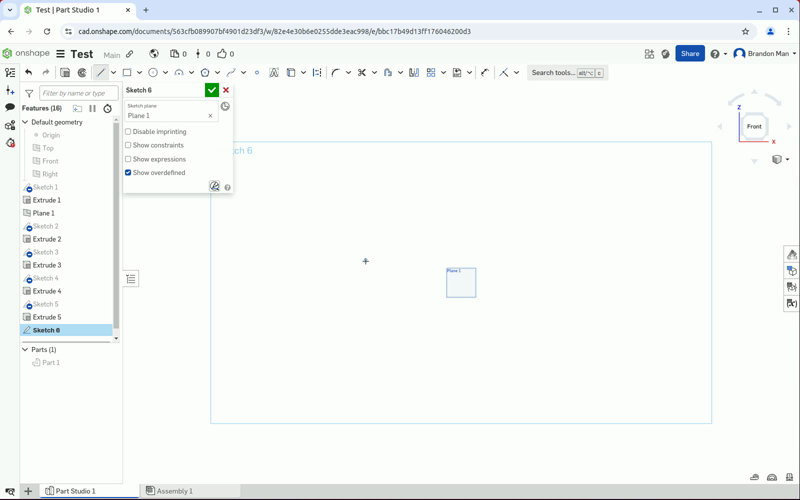
key_down(shift)
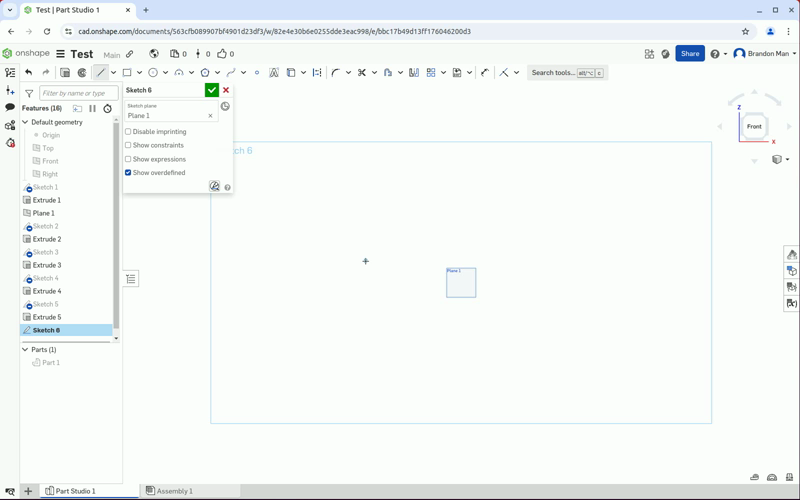
mouse_move(395, 260)
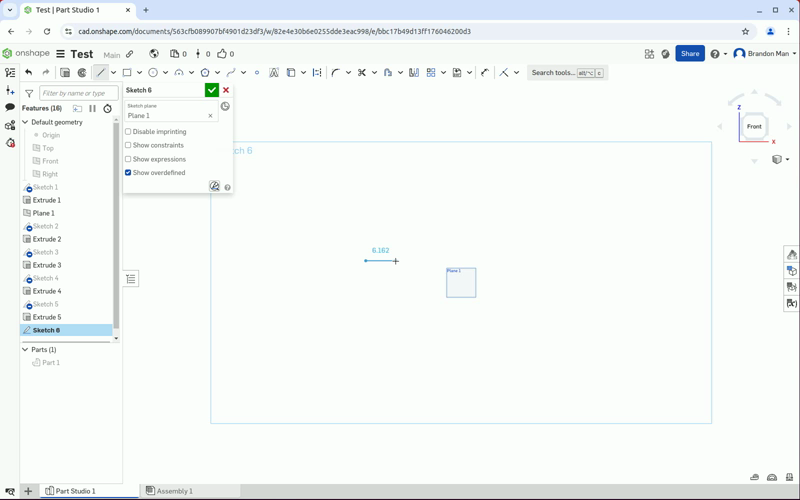
mouse_move(380, 269)
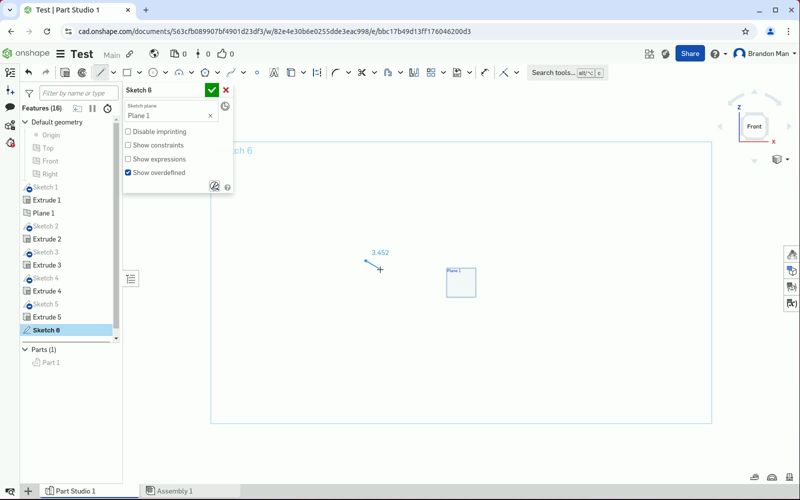
click(380, 269)
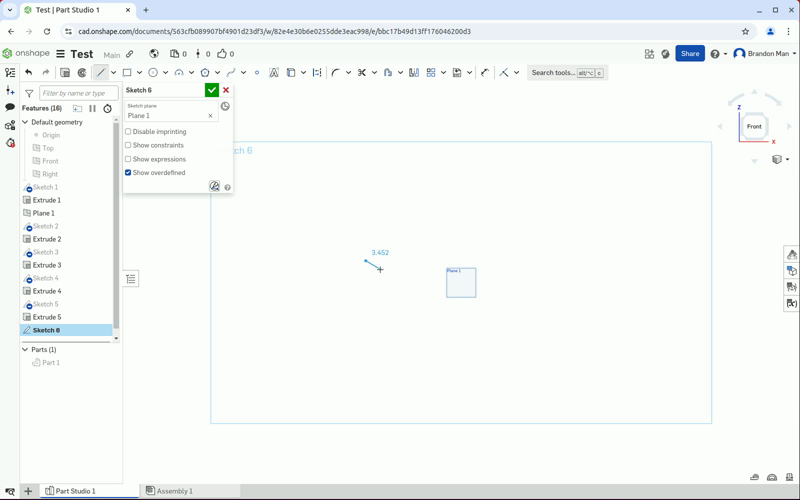
key_up(shift)
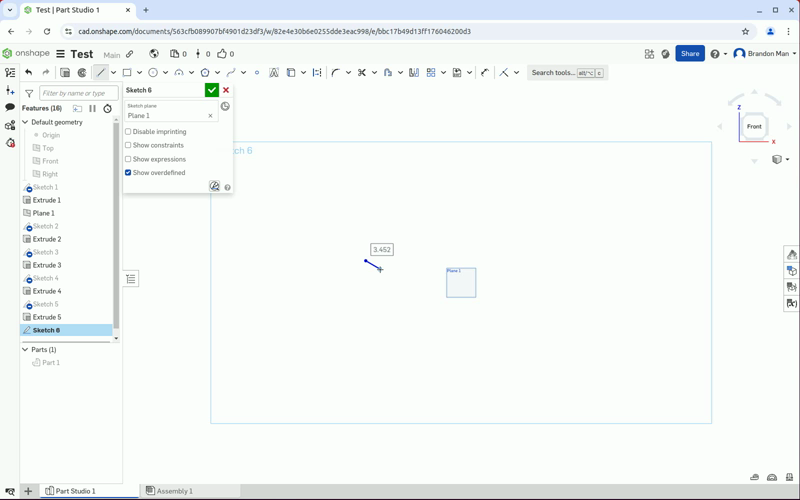
key_down(shift)
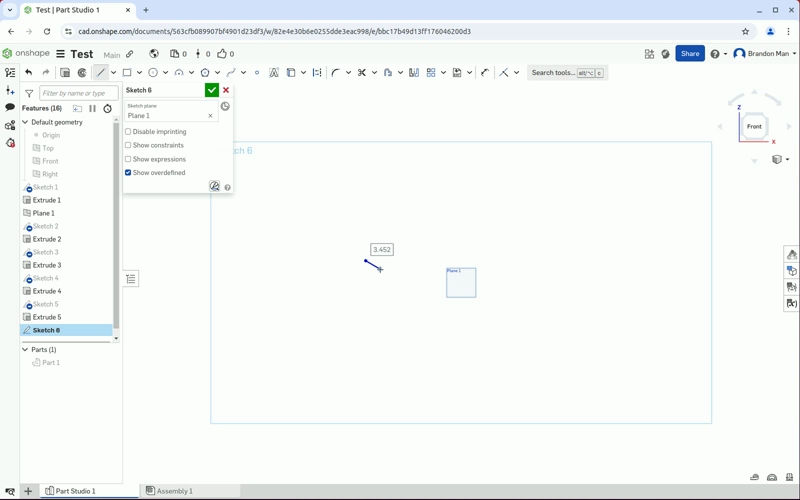
mouse_move(410, 269)
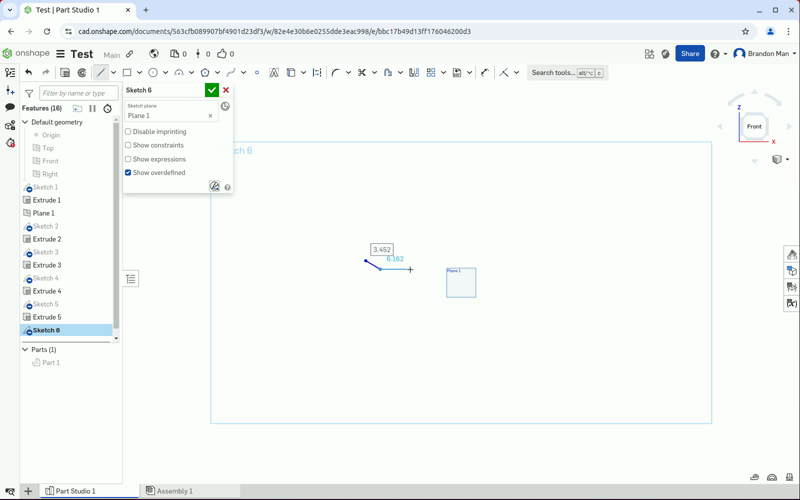
mouse_move(409, 219)
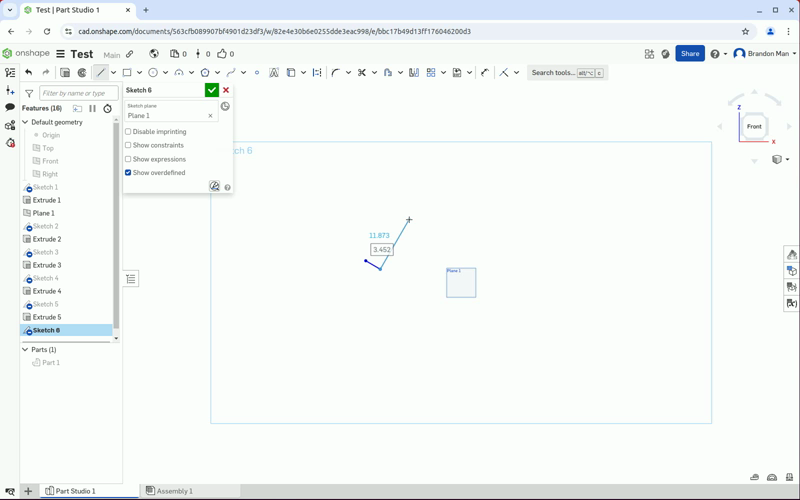
click(409, 219)
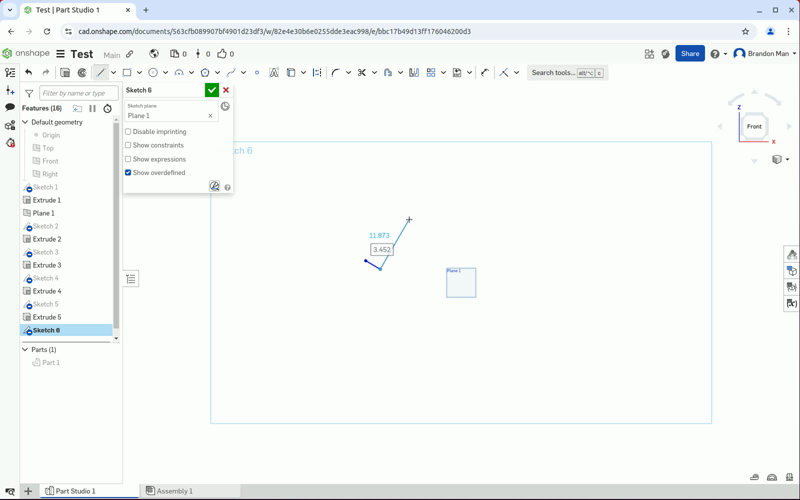
key_up(shift)
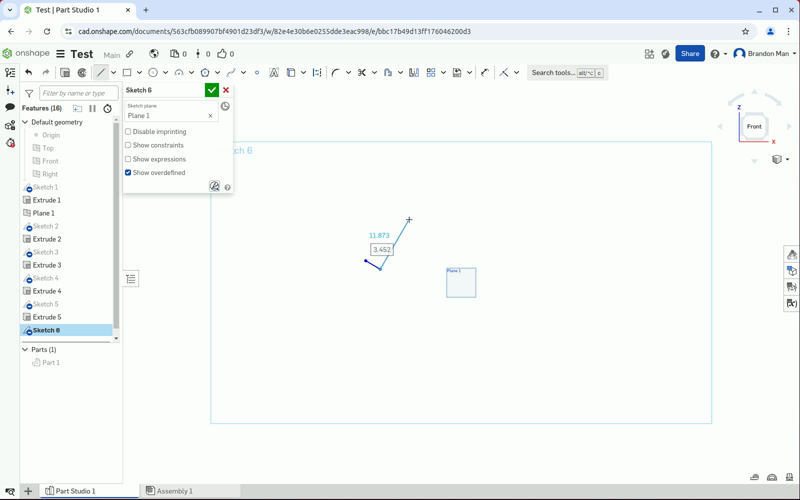
key_down(shift)
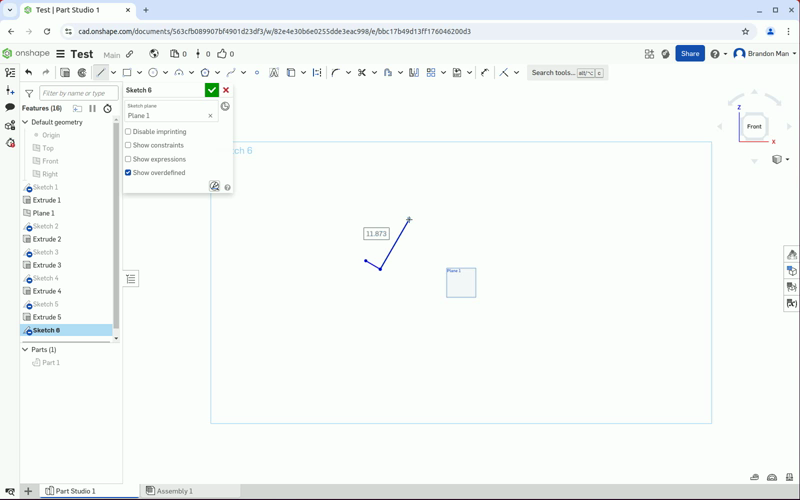
mouse_move(439, 219)
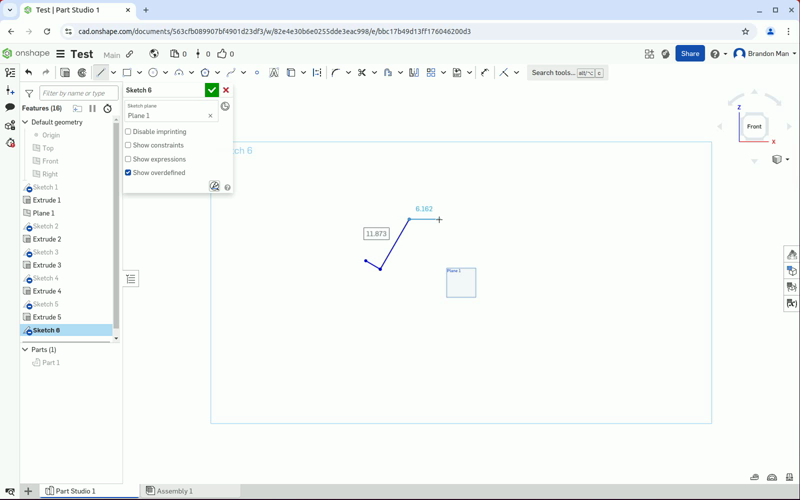
mouse_move(394, 210)
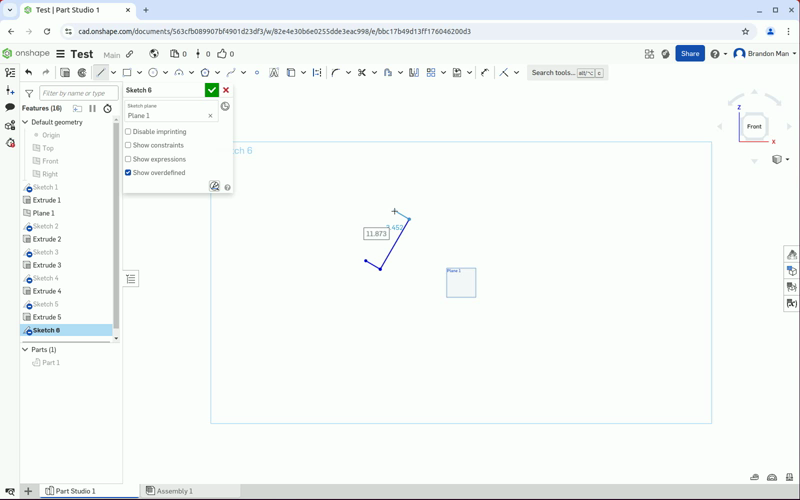
click(394, 210)
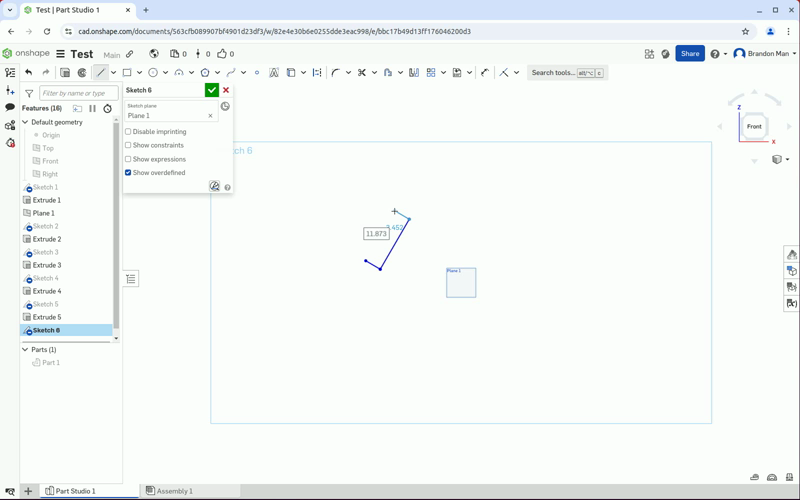
key_up(shift)
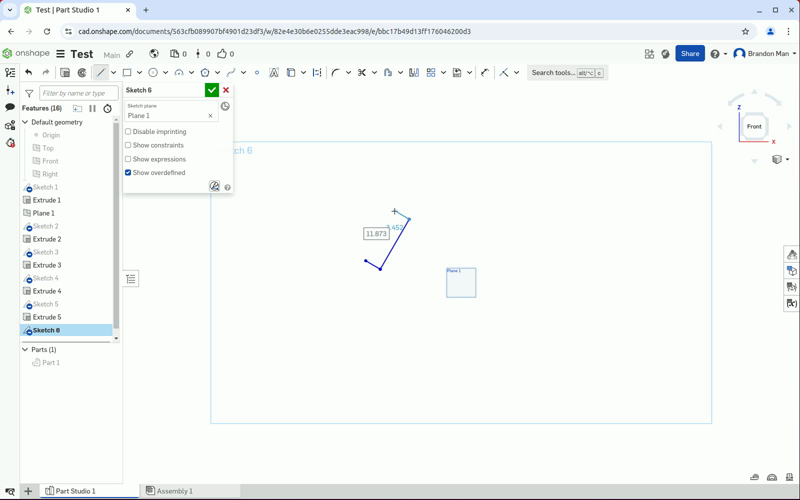
mouse_move(424, 210)
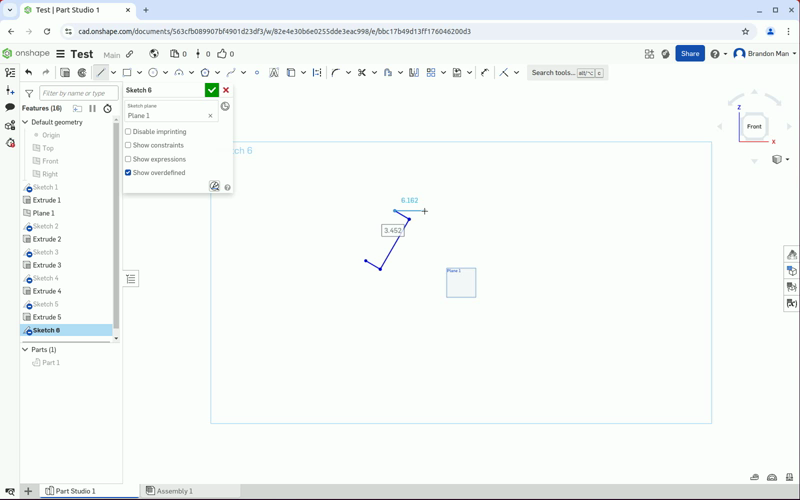
key_down(shift)
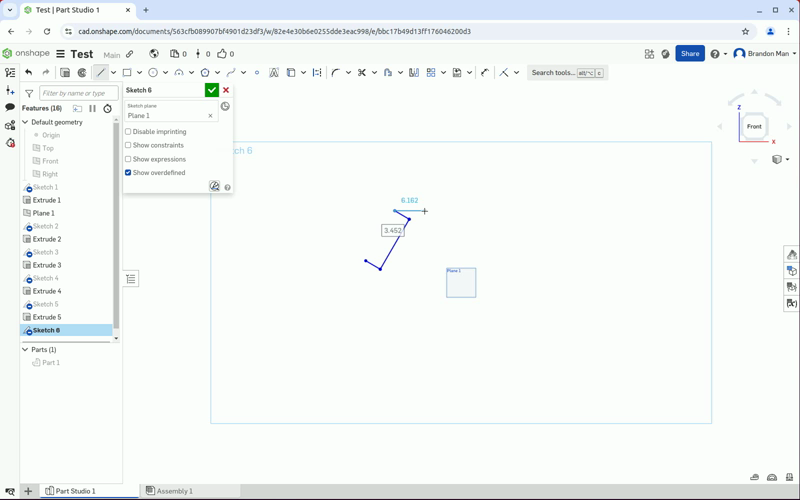
mouse_move(365, 260)
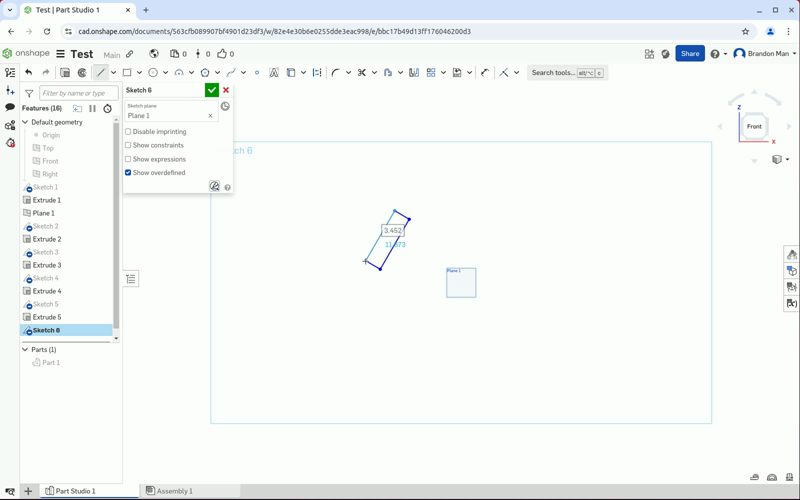
key_up(shift)
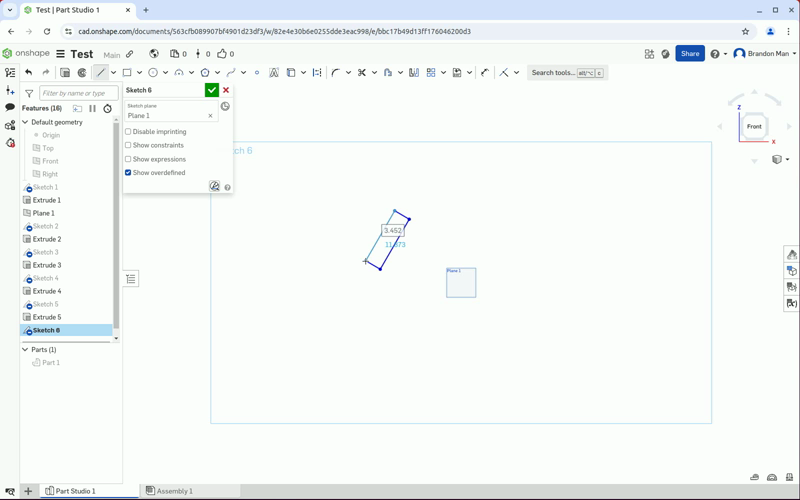
click(365, 260)
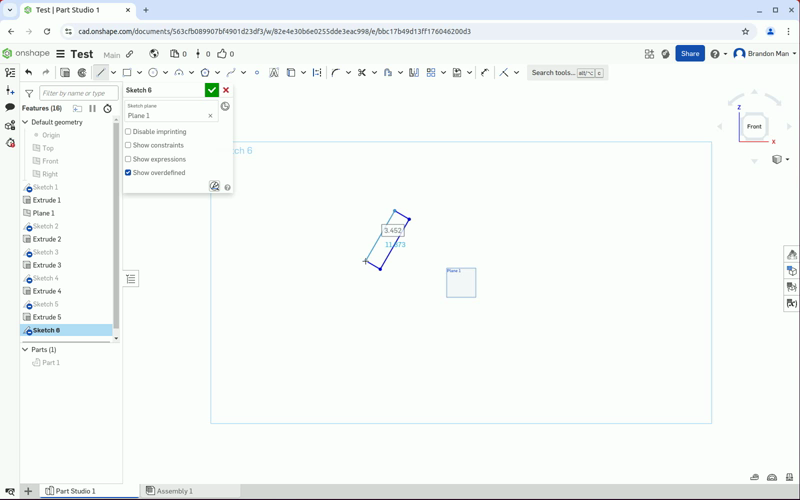
key(esc)
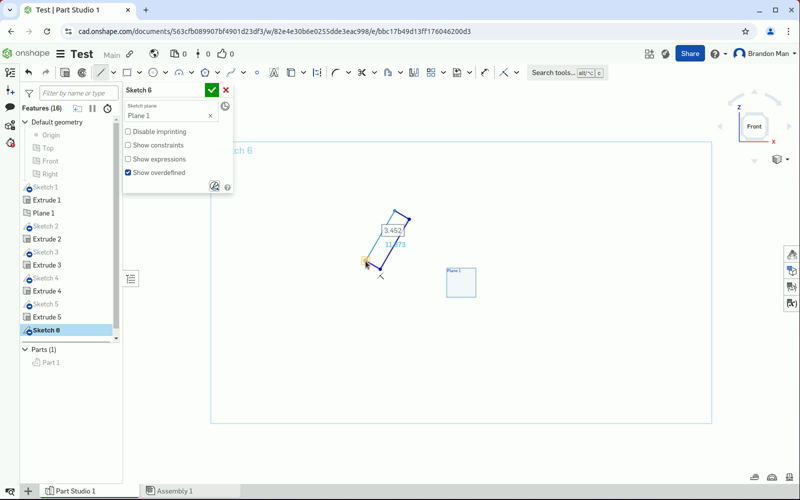
mouse_move(379, 249)
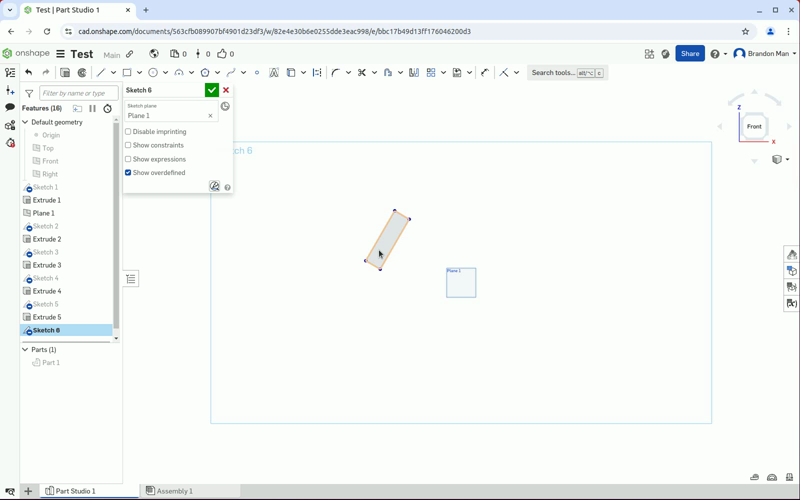
scroll(6)
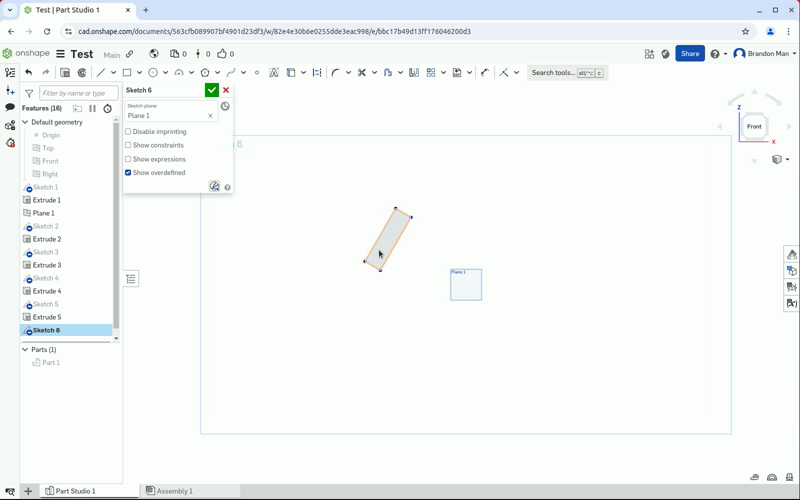
scroll(6)
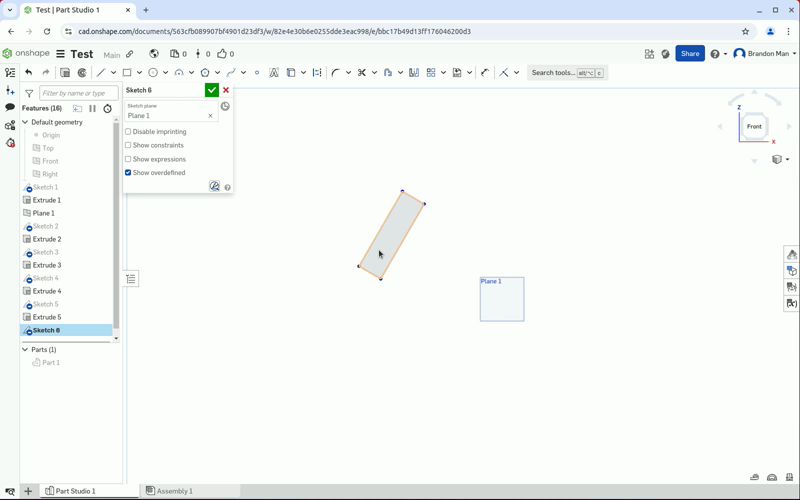
scroll(6)
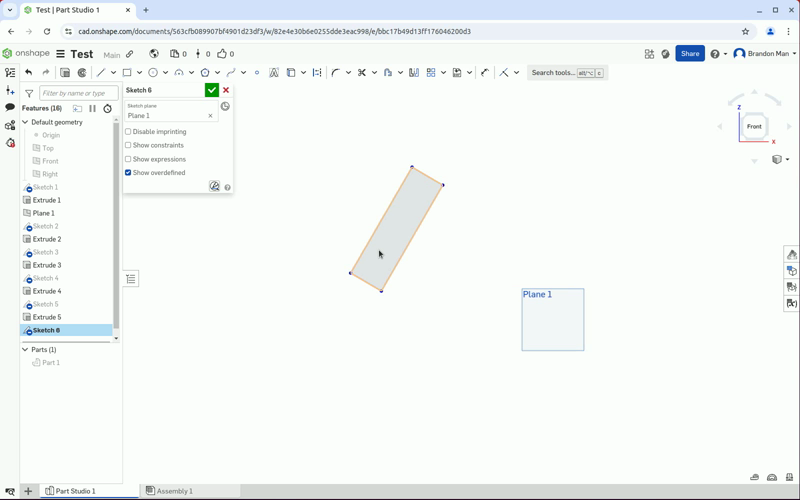
scroll(6)
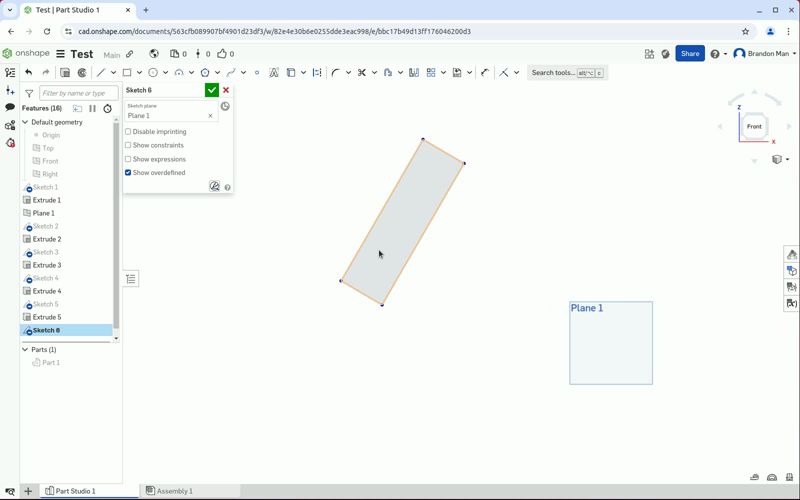
scroll(6)
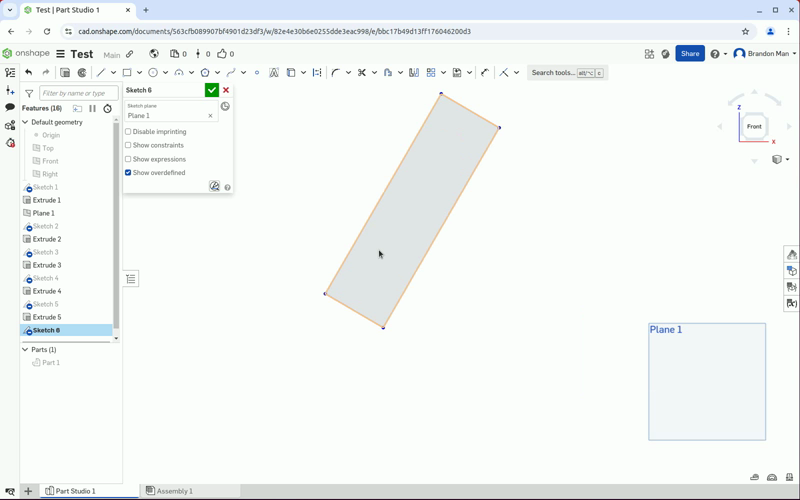
scroll(6)
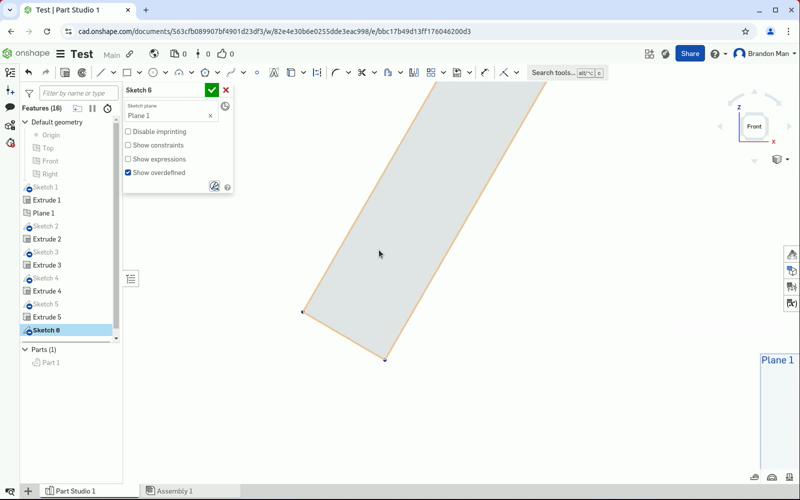
scroll(6)
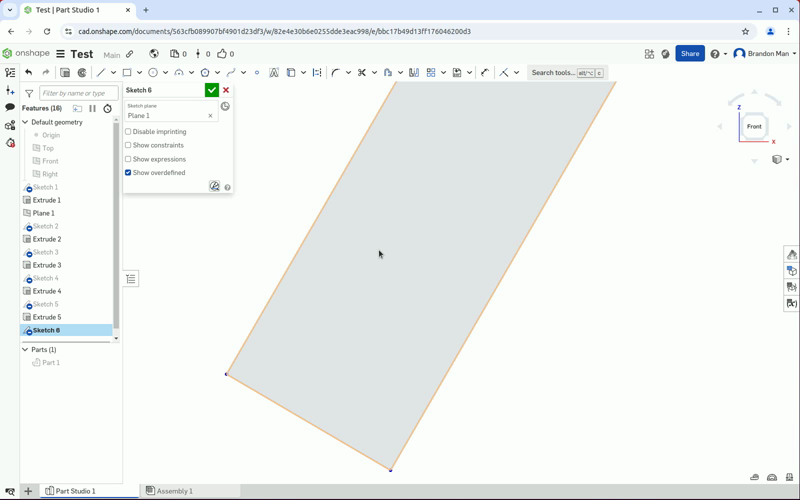
click(379, 249)
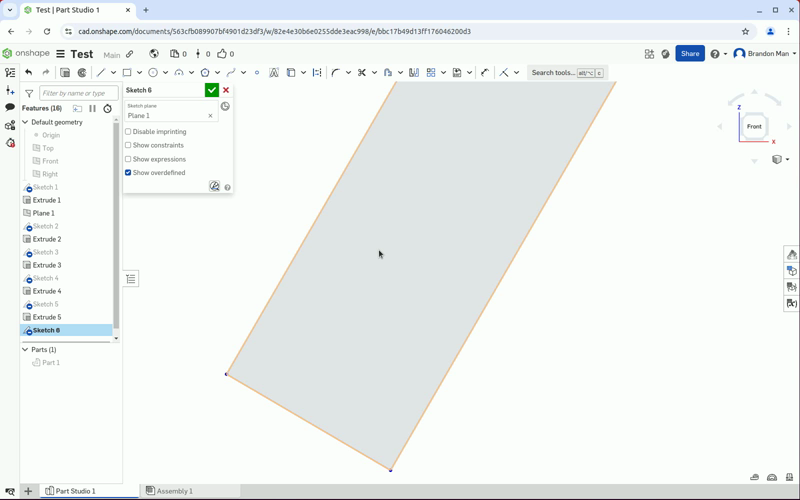
scroll(-6)
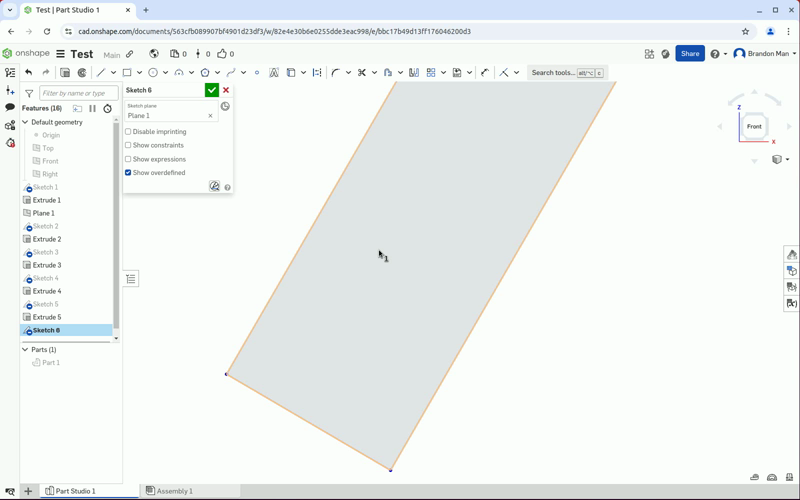
scroll(-6)
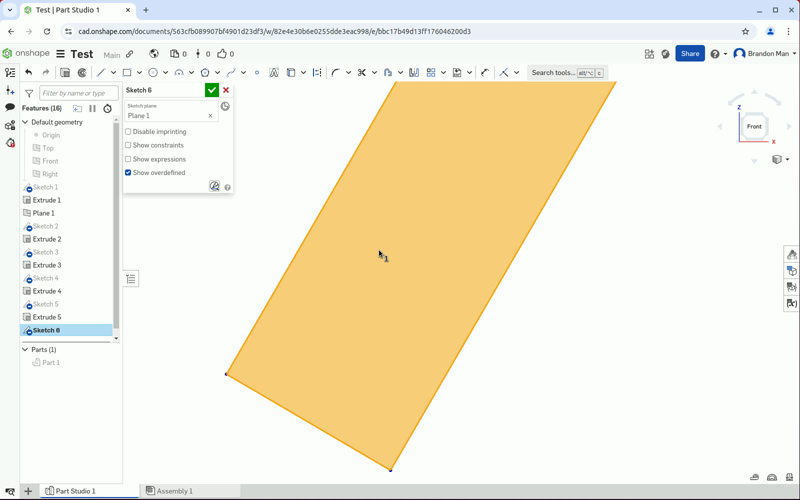
scroll(-6)
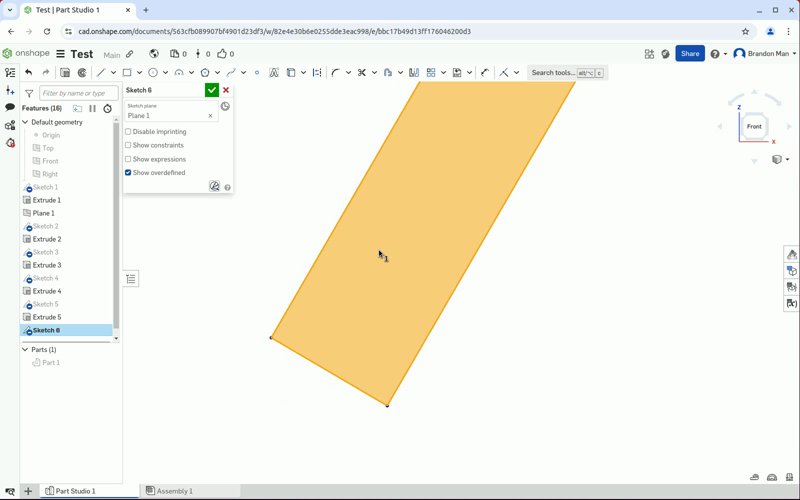
scroll(-6)
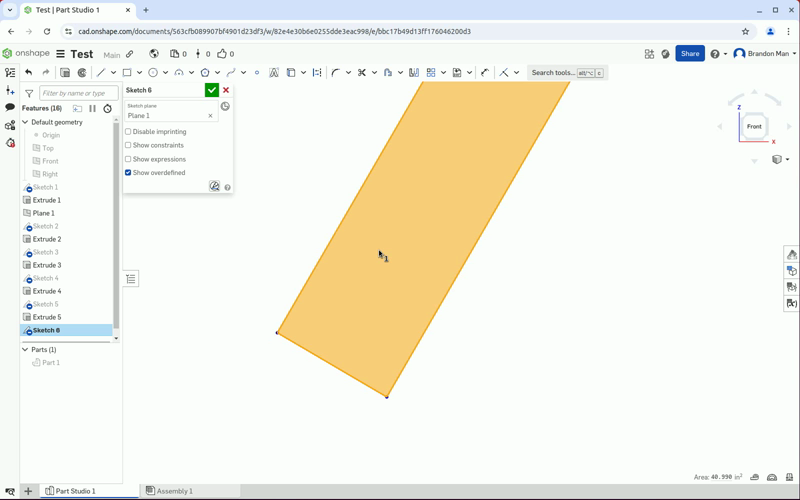
scroll(-6)
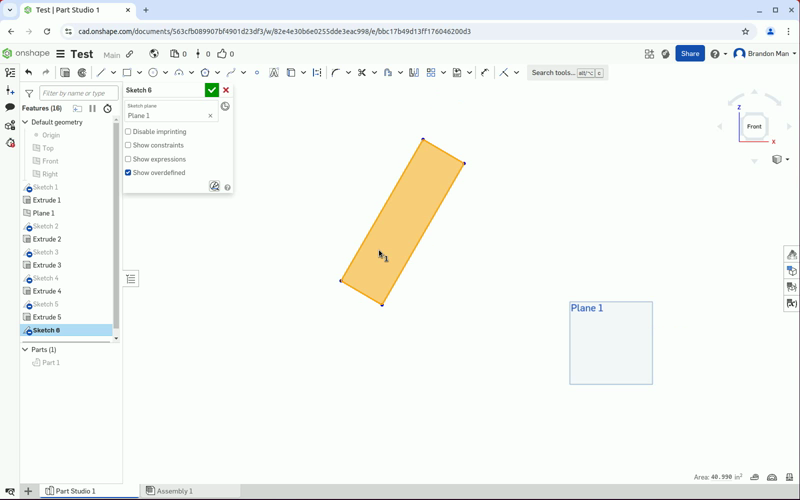
scroll(-6)
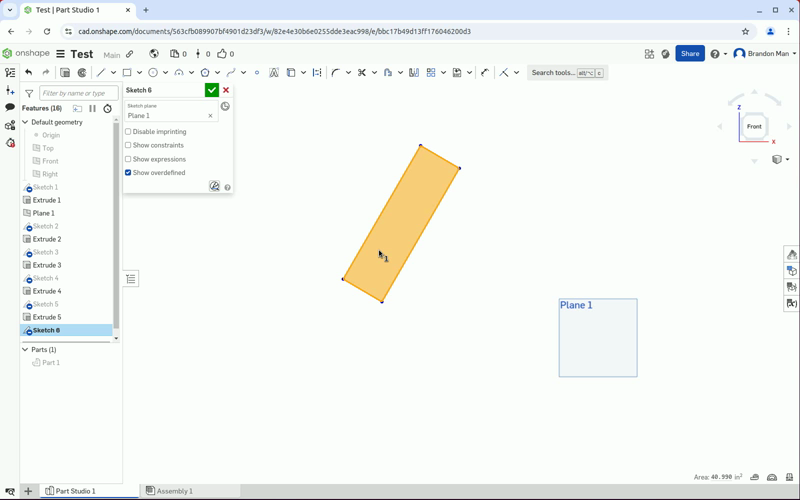
scroll(-6)
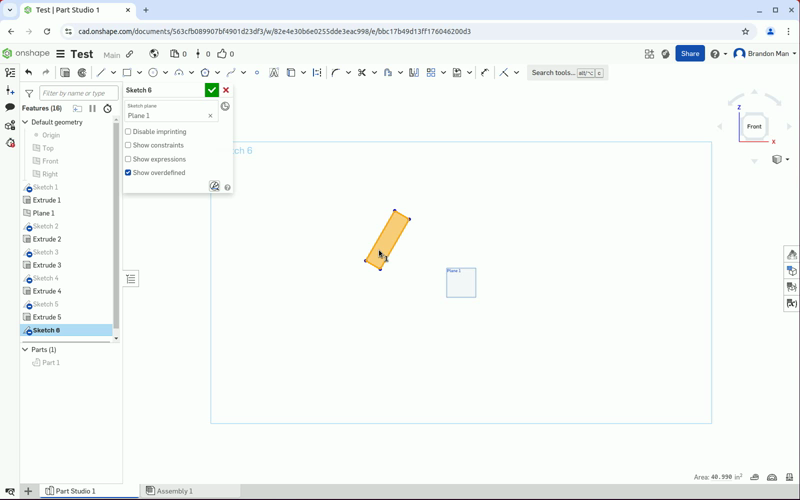
mouse_move(73, 352)
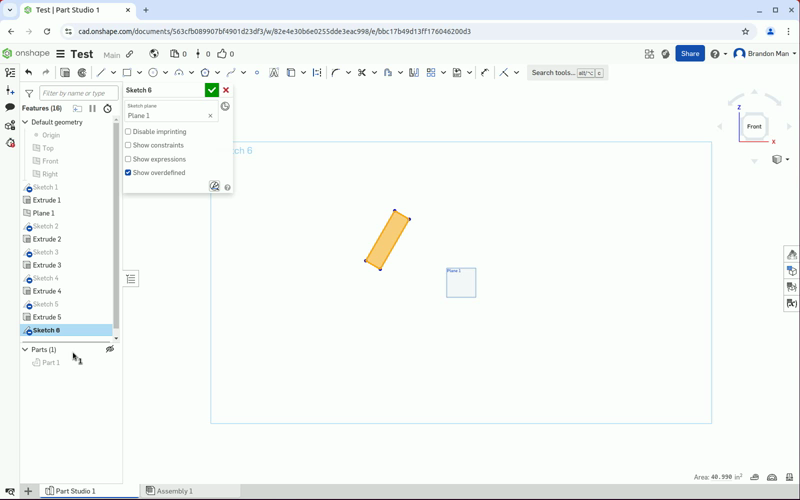
key(shift+y)
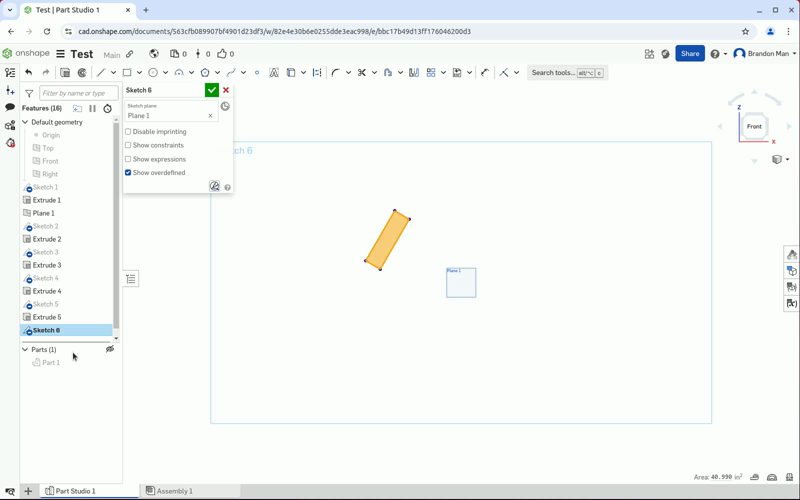
key(shift+e)
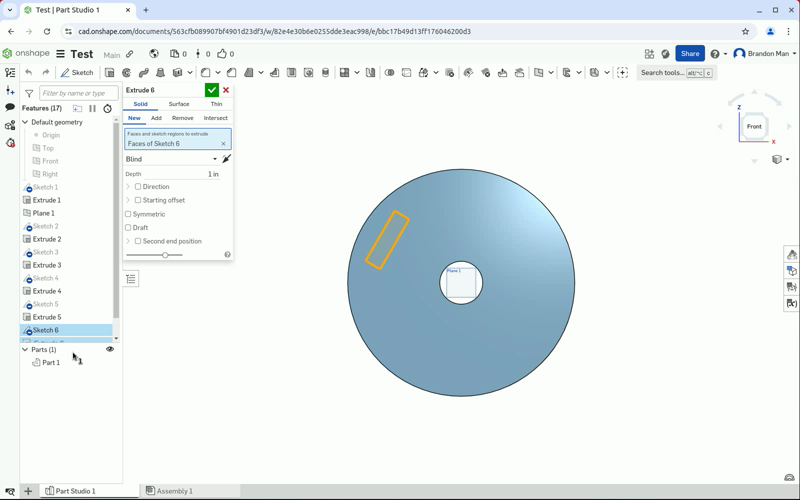
mouse_move(143, 106)
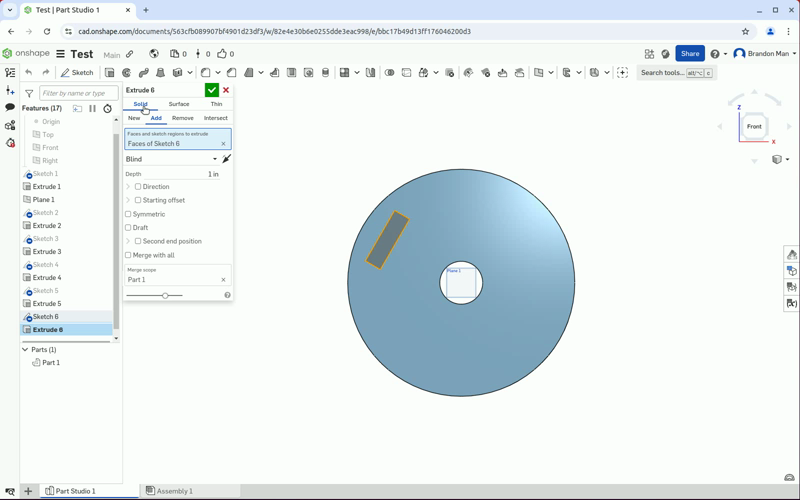
click(143, 106)
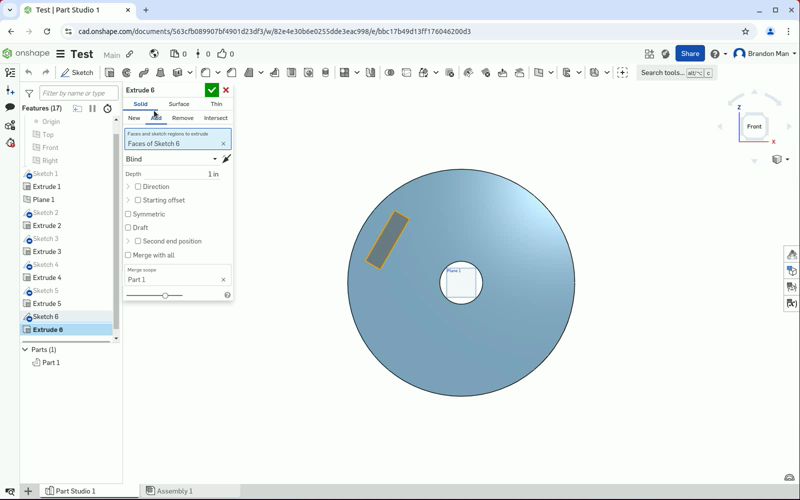
mouse_move(186, 120)
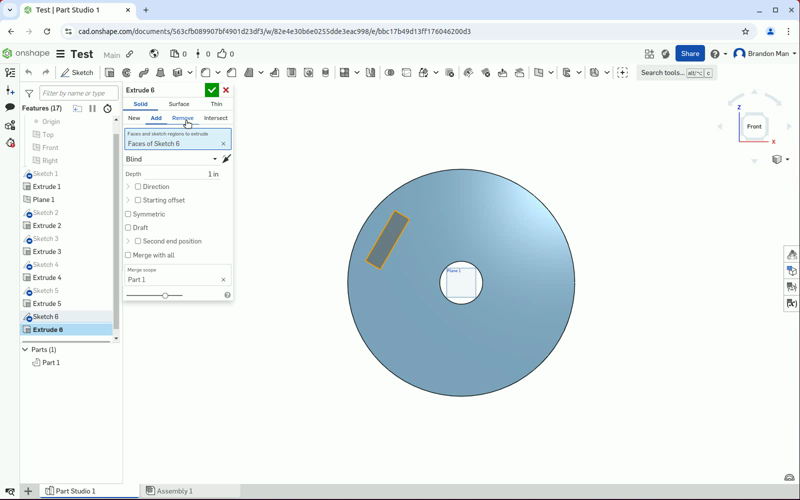
click(186, 120)
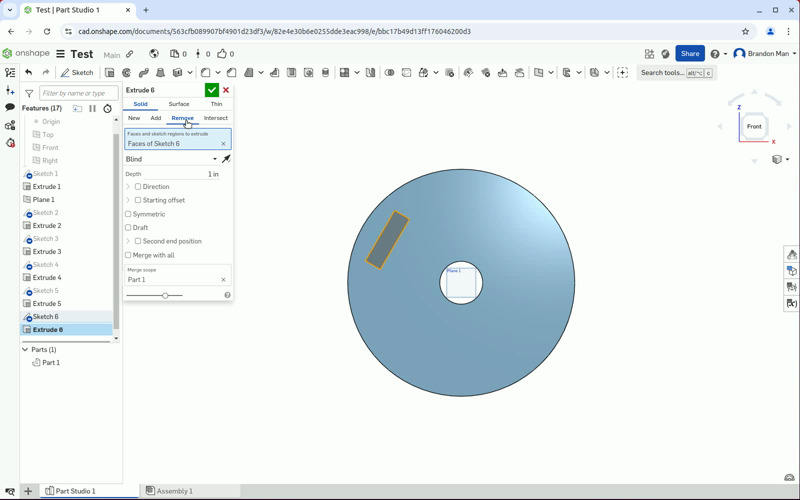
key(tab, 4)
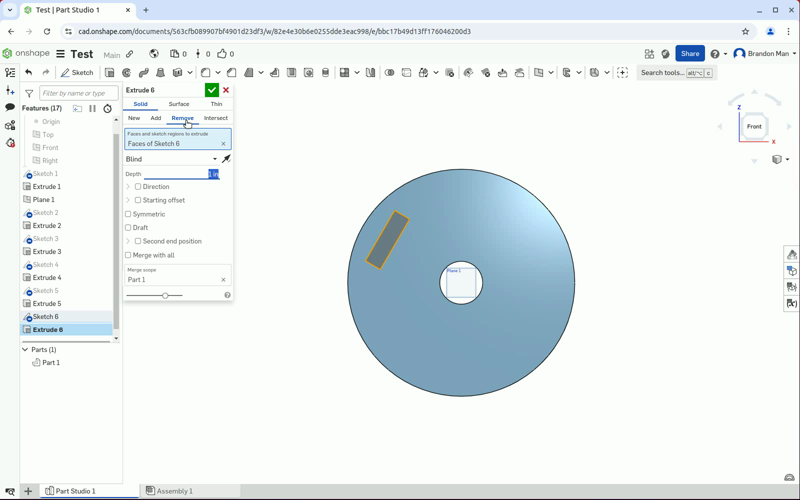
text(28.885)
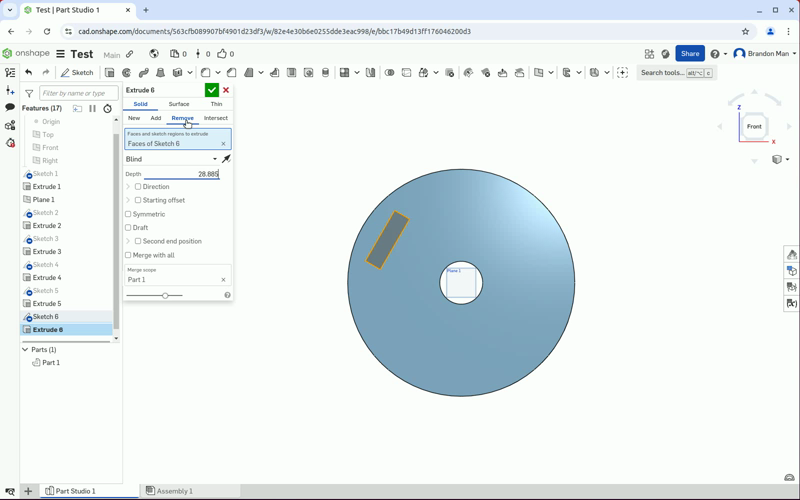
key(tab, 6)
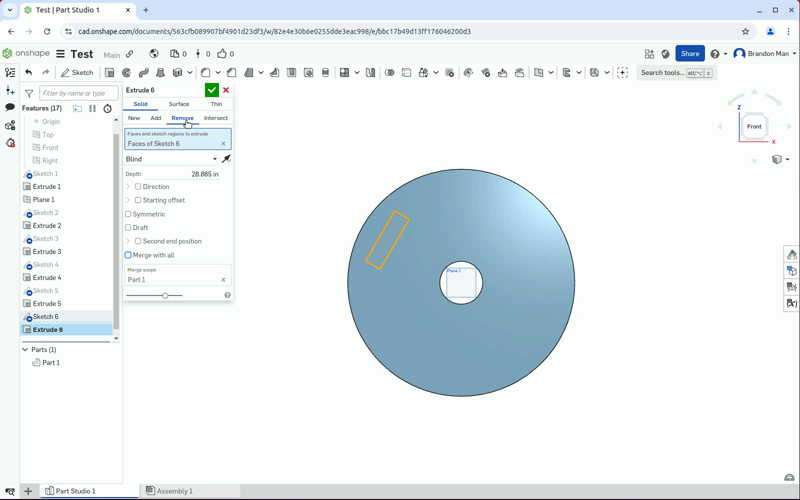
key(space)
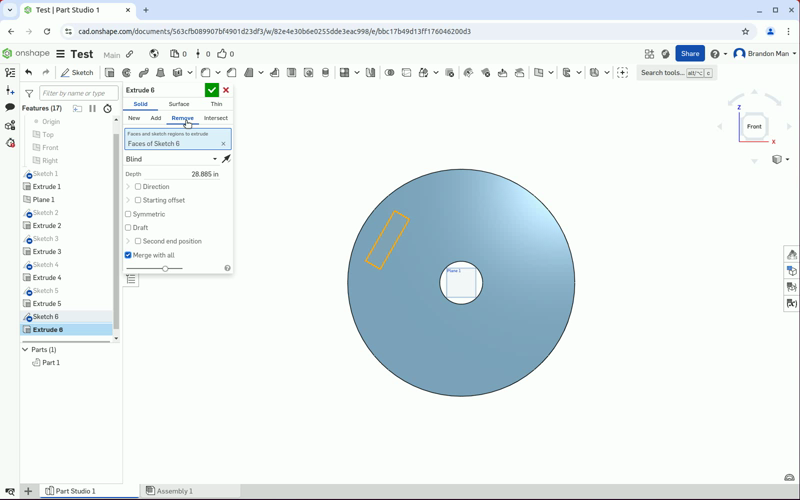
key(enter)
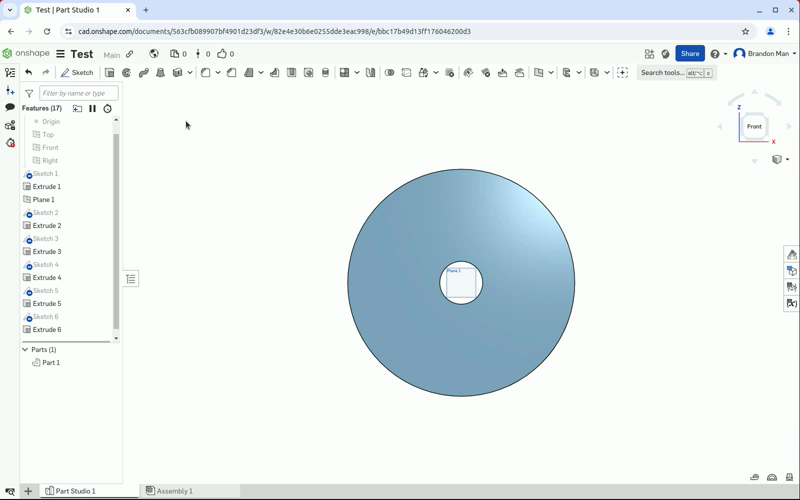
key(shift+h)
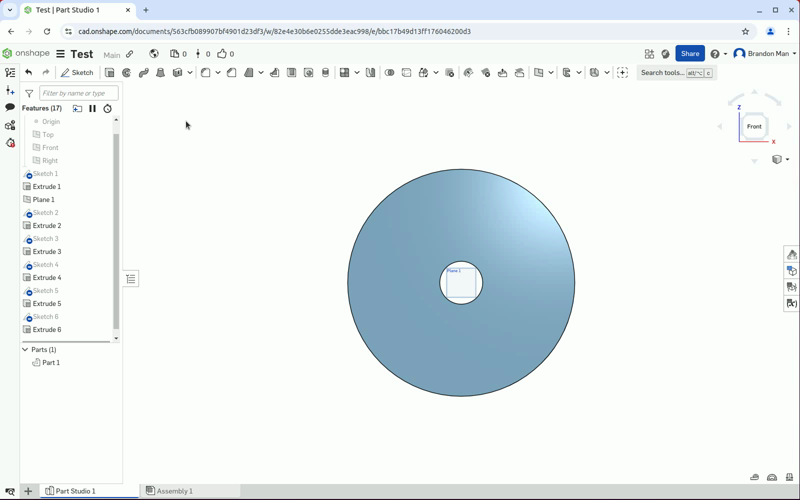
key(shift+h)
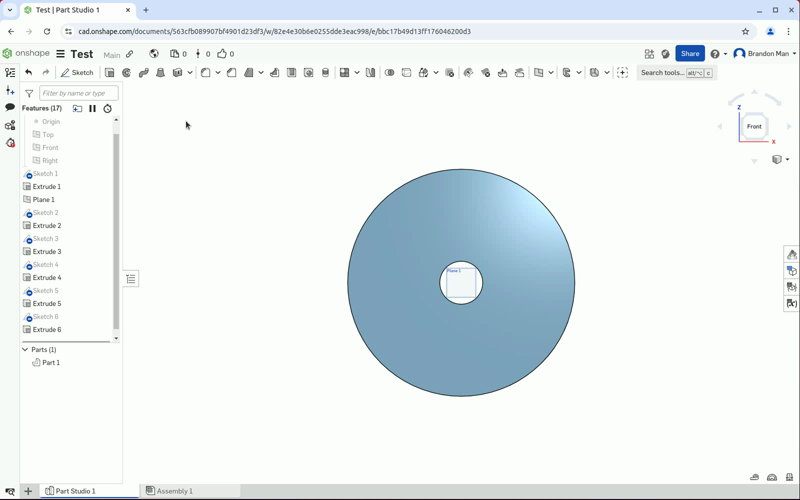
mouse_move(69, 176)
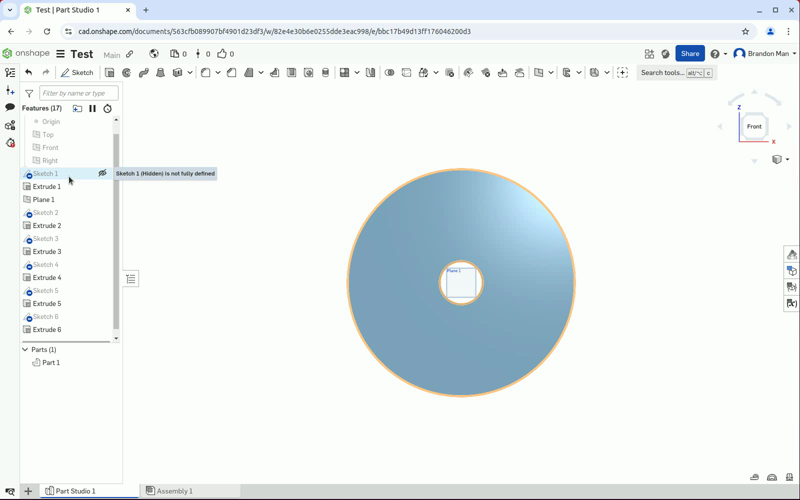
click(69, 176)
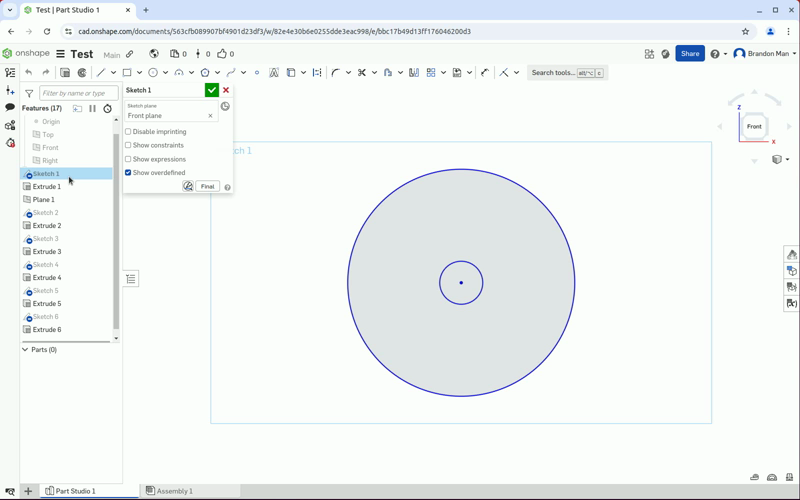
mouse_move(229, 92)
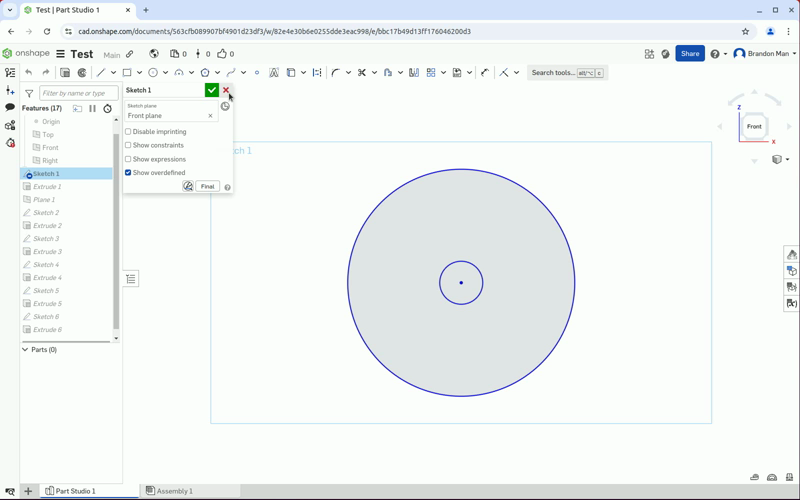
click(229, 92)
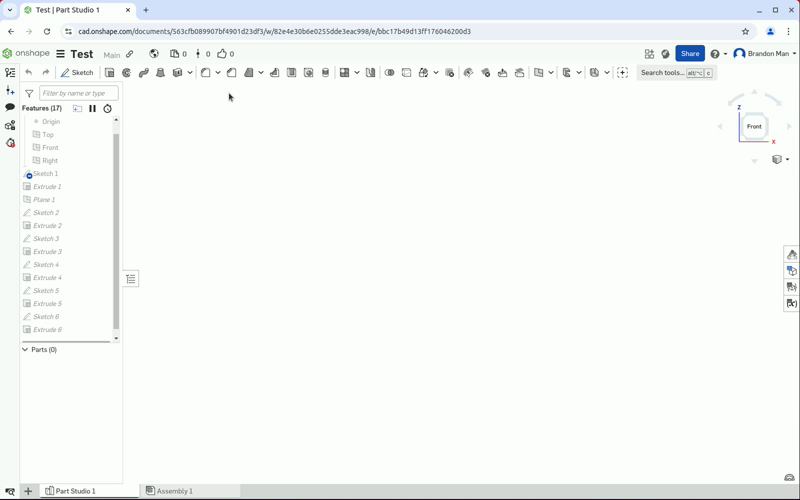
key(shift+s)
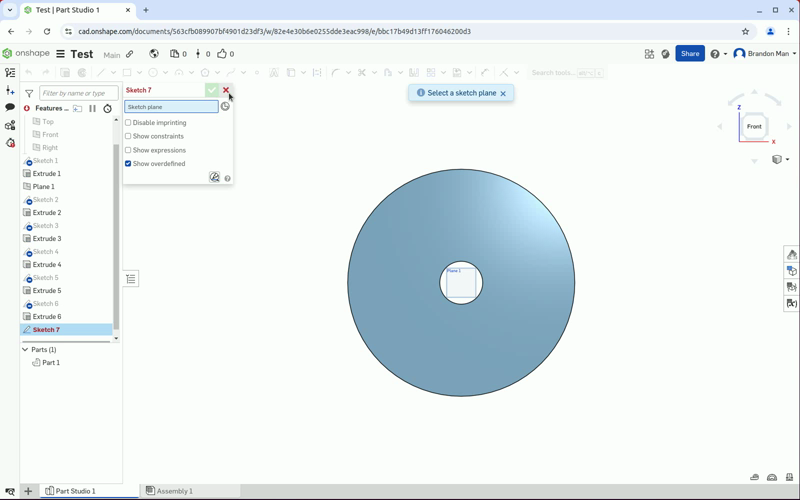
mouse_move(69, 189)
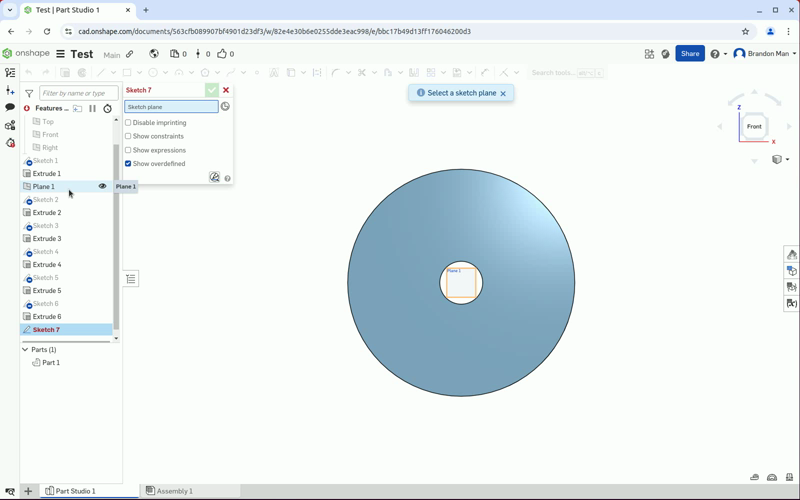
click(69, 189)
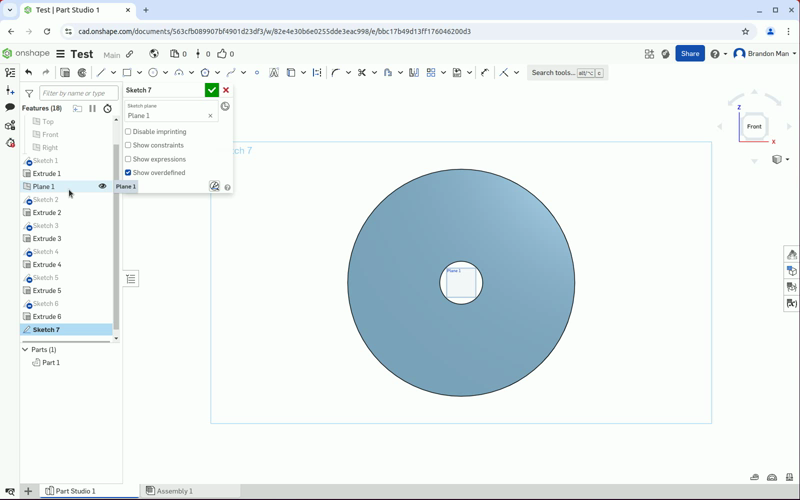
mouse_move(73, 352)
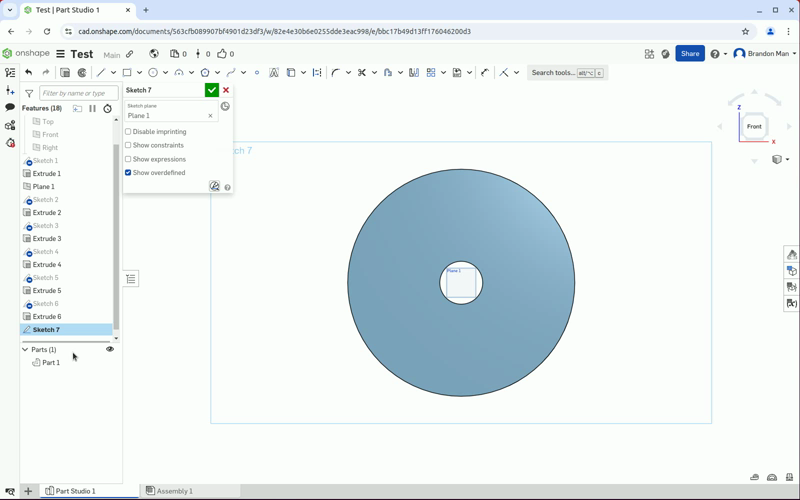
key(y)
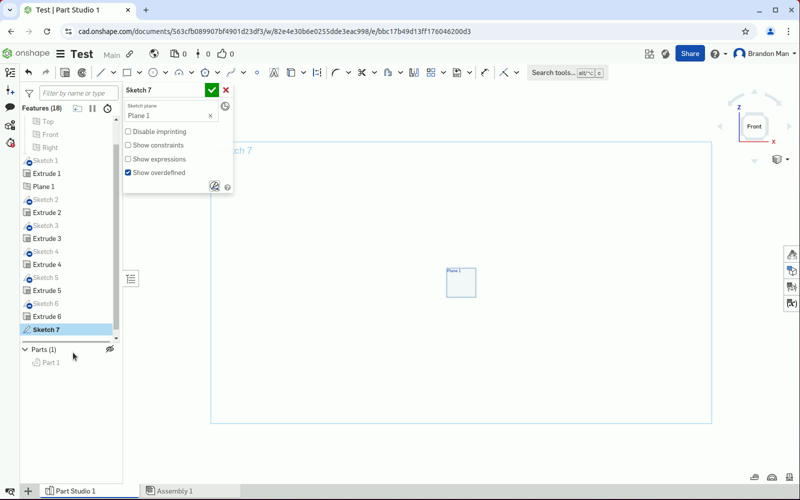
key(l)
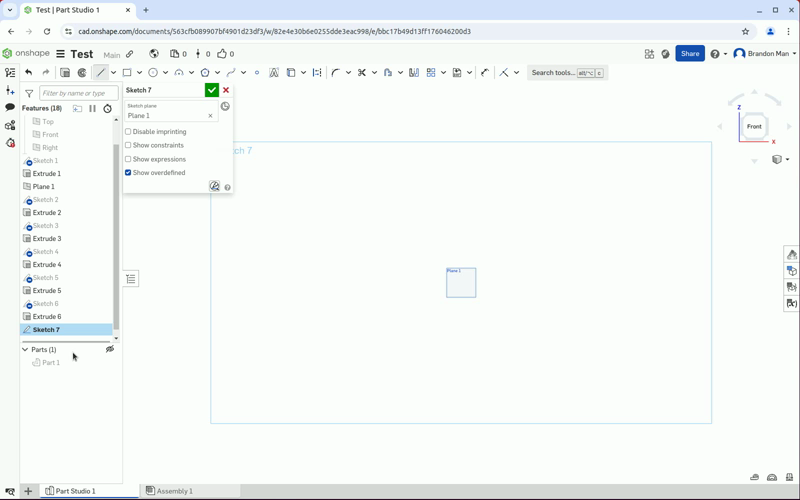
key_down(shift)
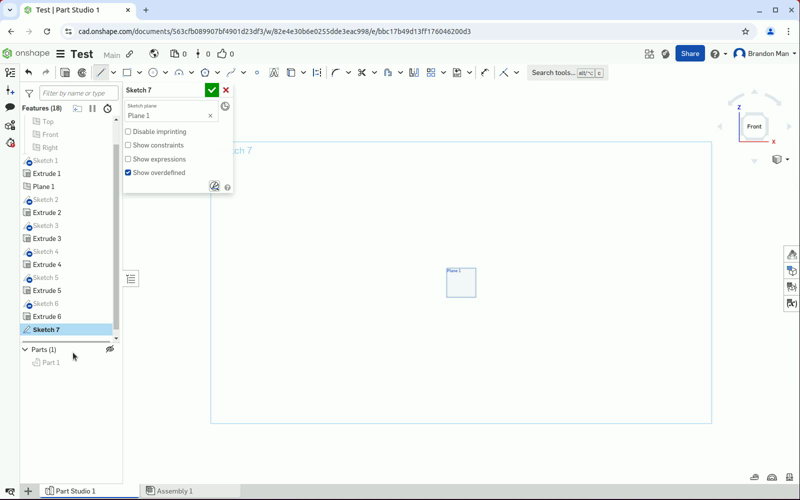
mouse_move(365, 305)
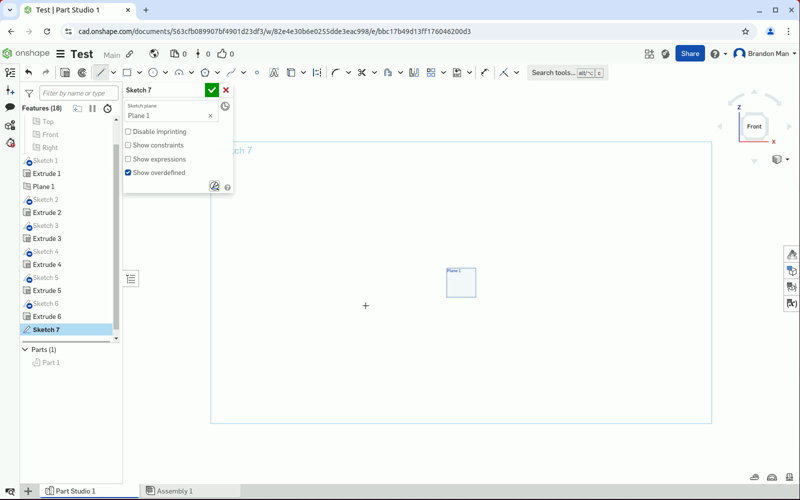
click(365, 305)
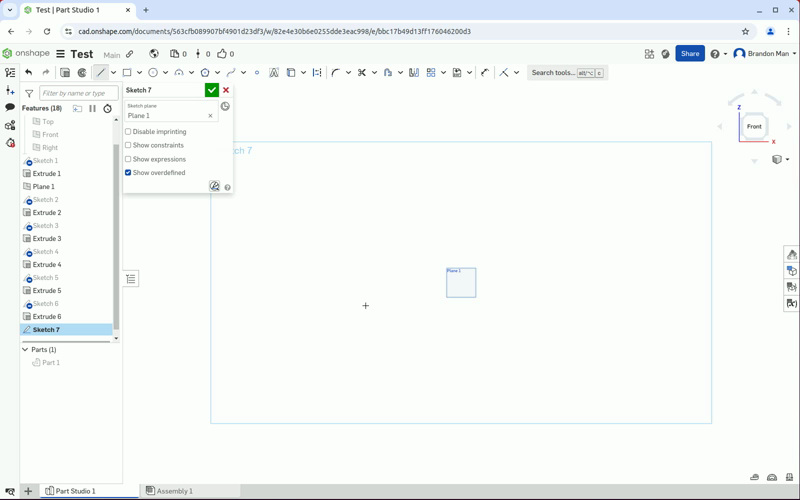
key_up(shift)
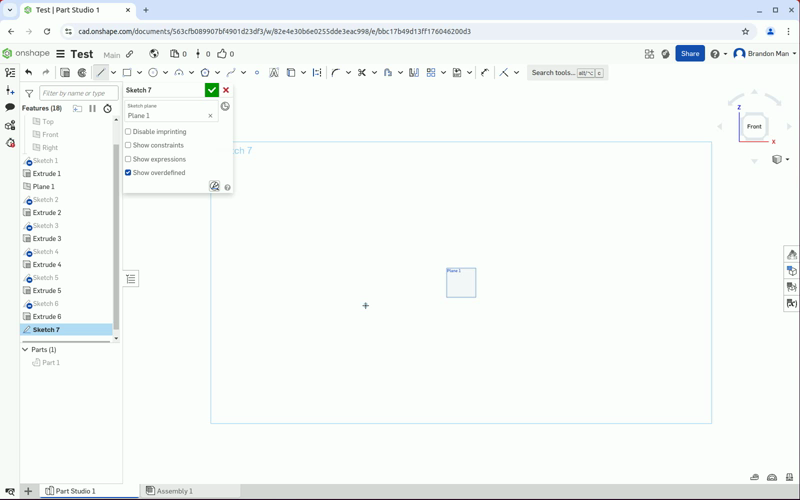
key_down(shift)
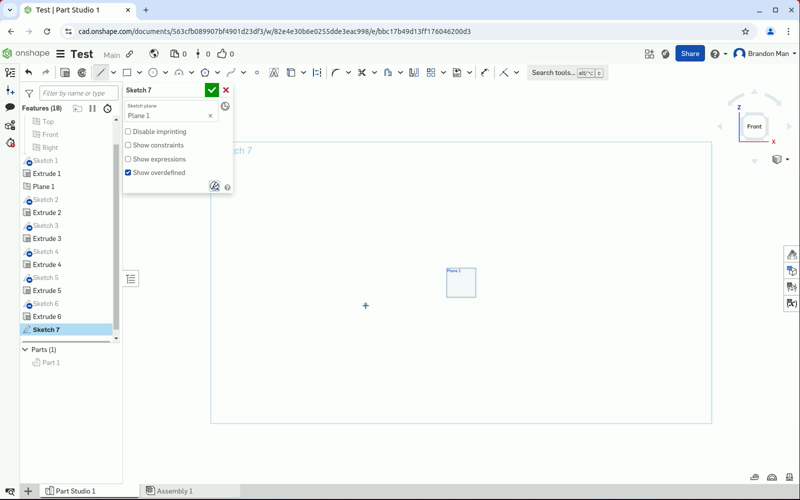
mouse_move(395, 305)
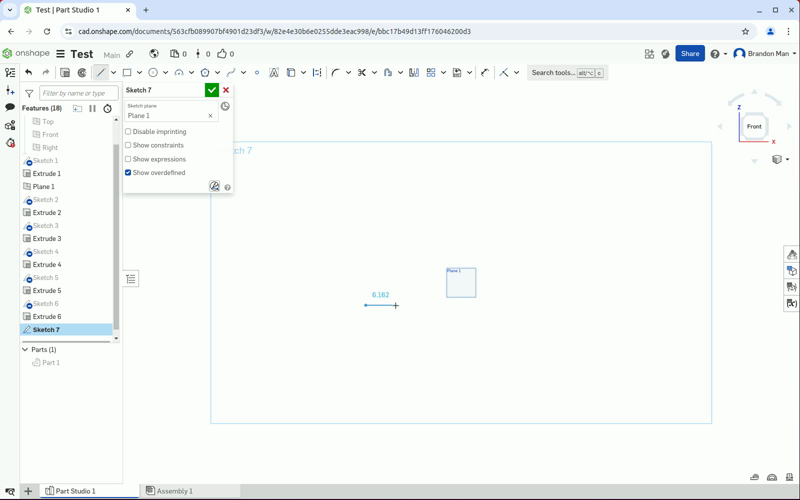
mouse_move(394, 354)
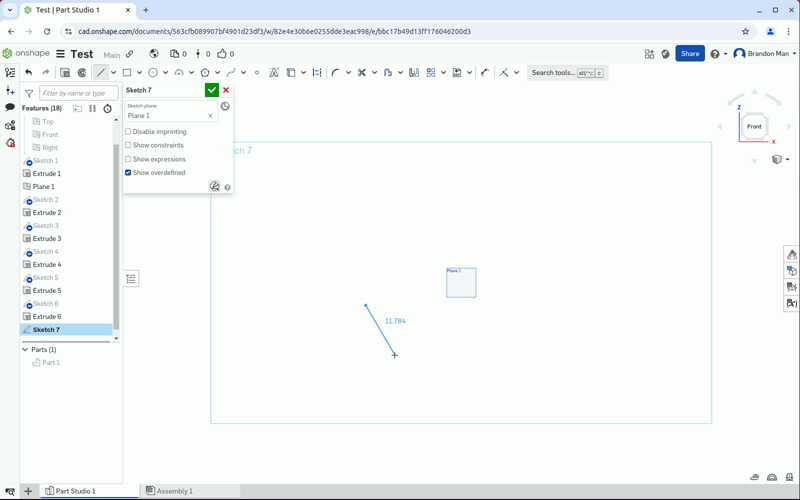
click(394, 354)
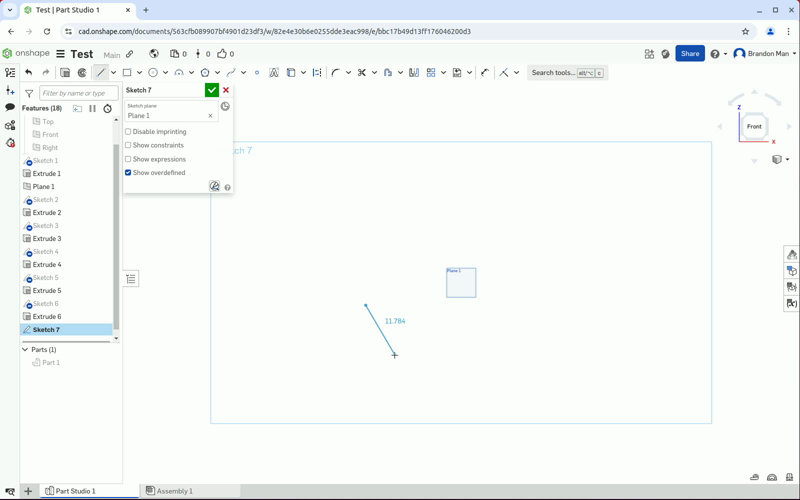
key_up(shift)
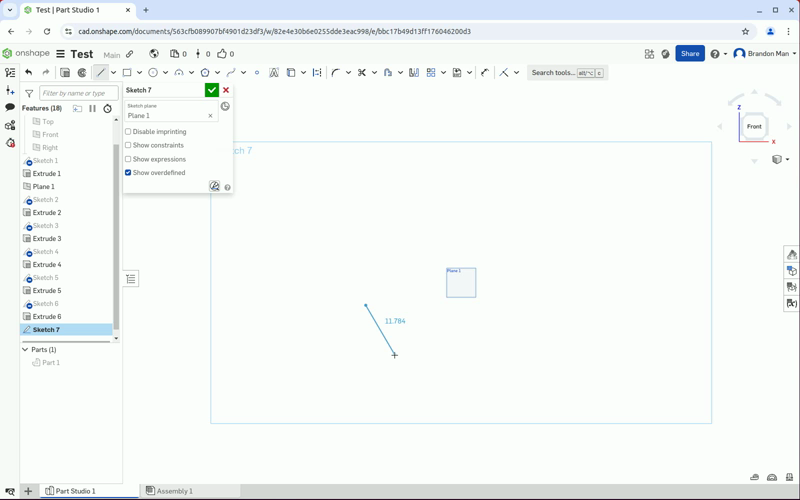
key_down(shift)
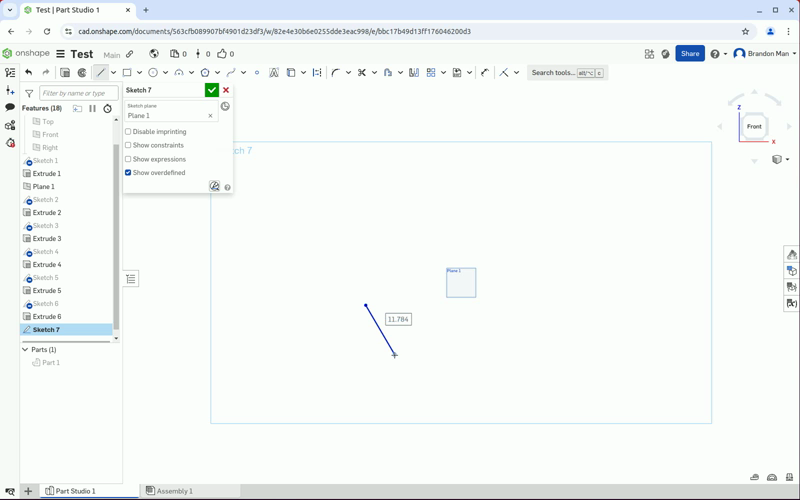
mouse_move(424, 354)
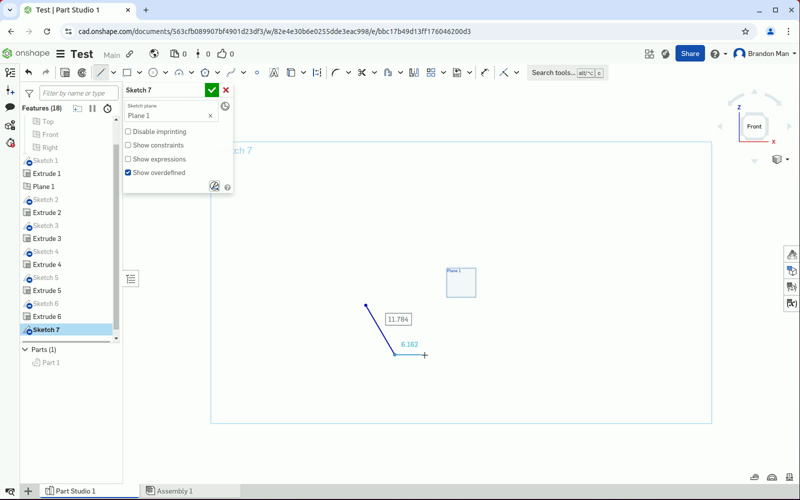
mouse_move(409, 346)
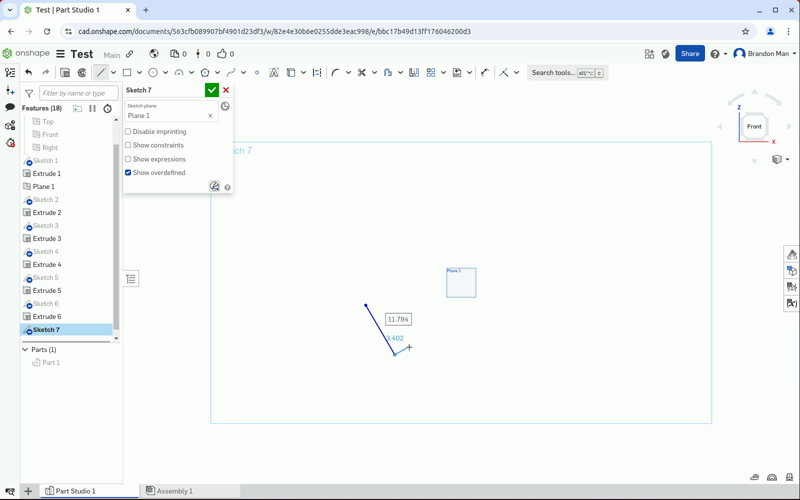
click(409, 346)
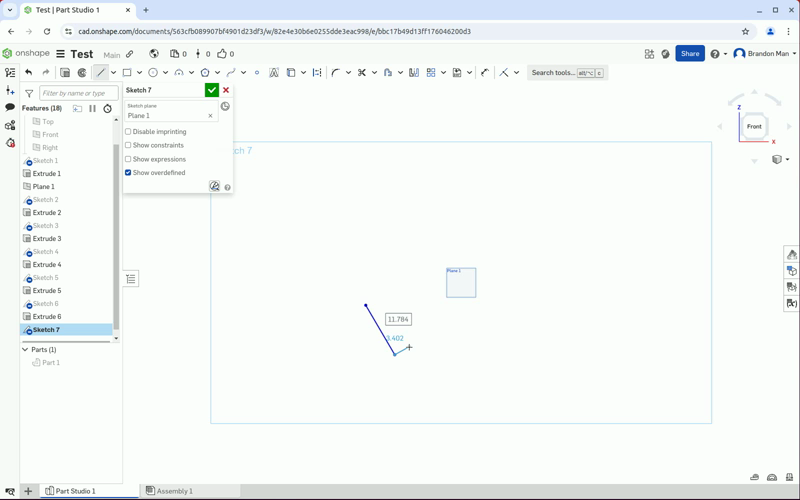
key_up(shift)
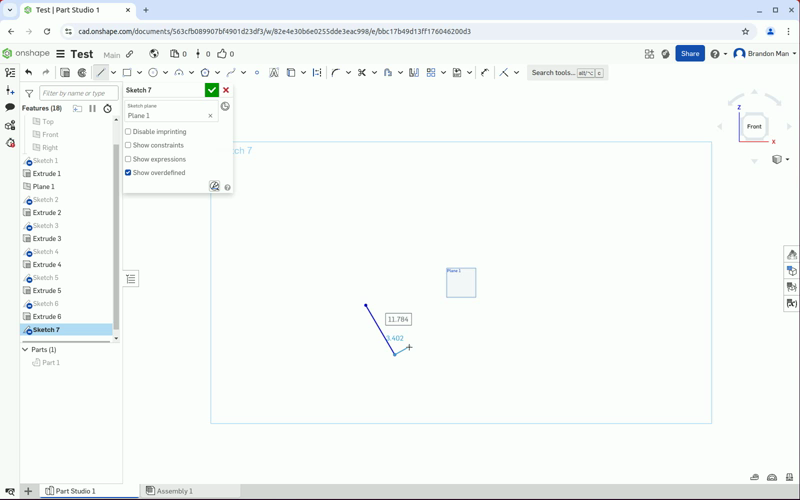
key_down(shift)
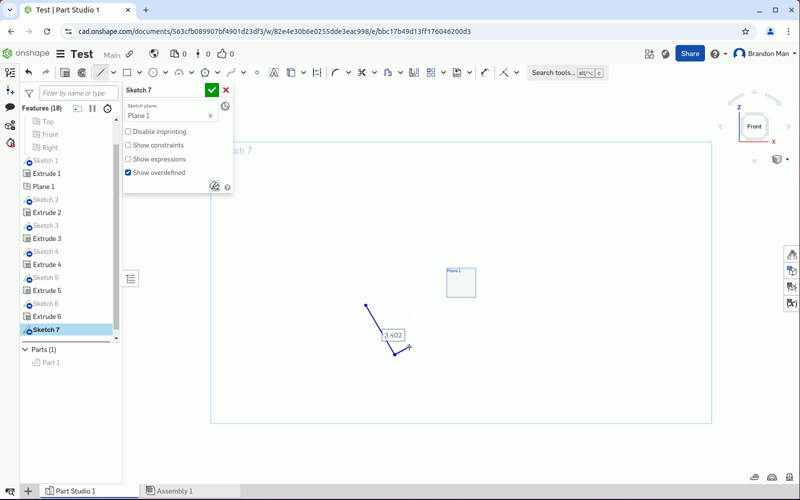
mouse_move(439, 346)
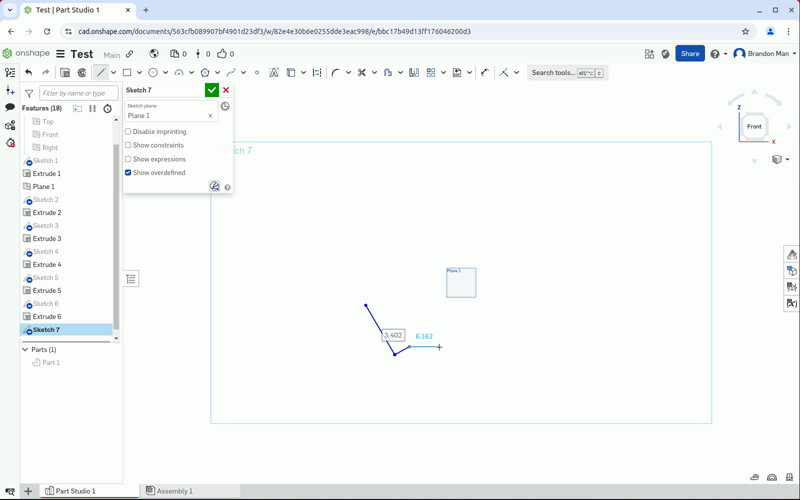
mouse_move(380, 296)
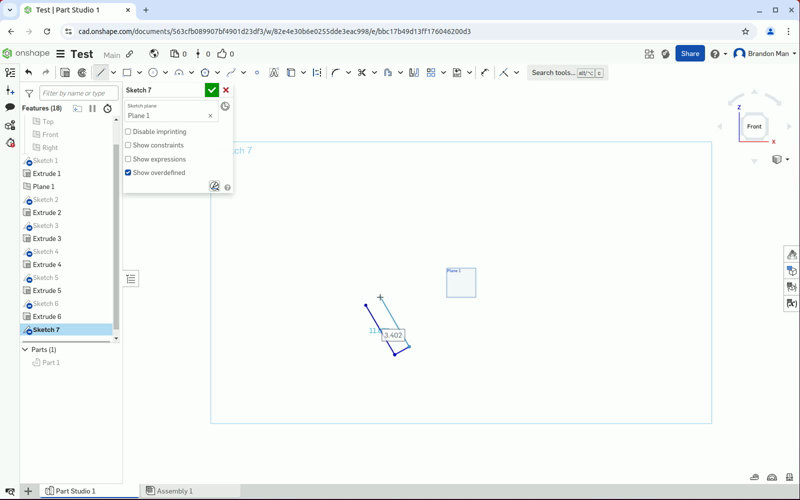
click(380, 296)
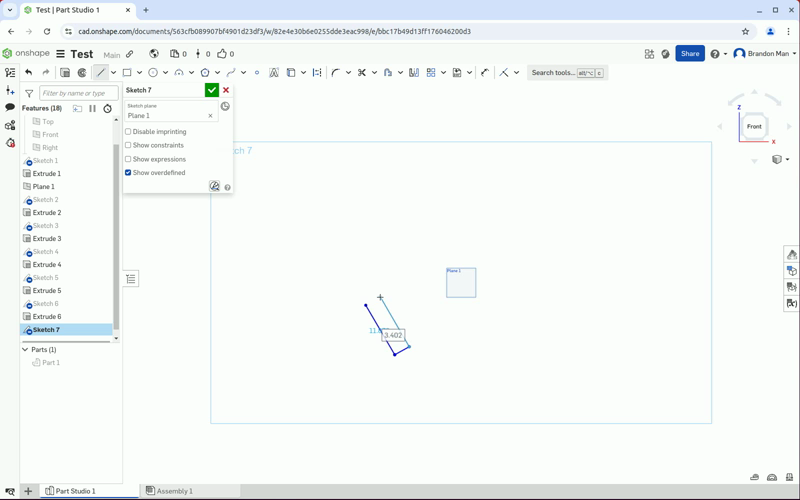
key_up(shift)
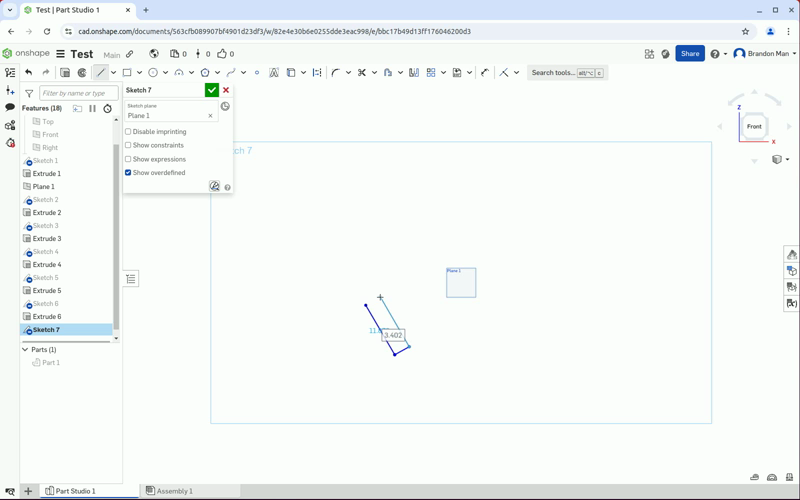
mouse_move(410, 296)
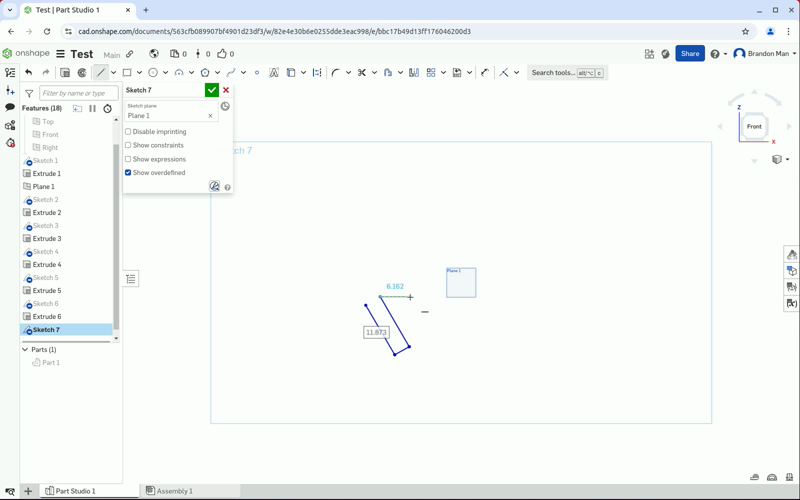
key_down(shift)
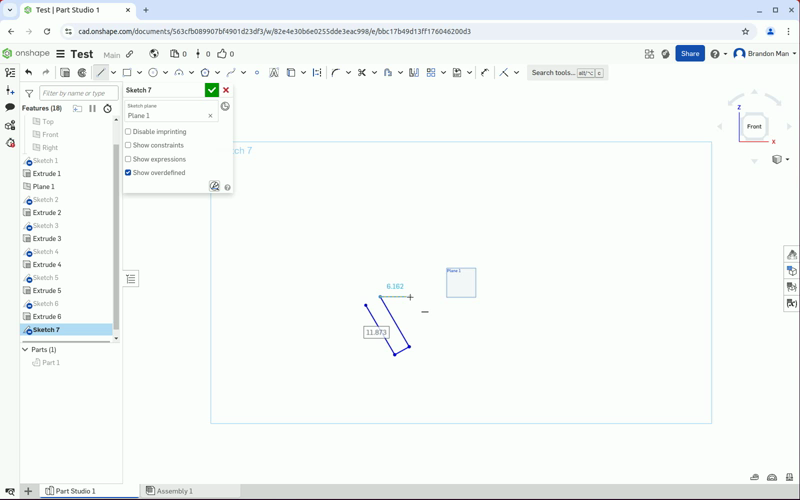
mouse_move(365, 305)
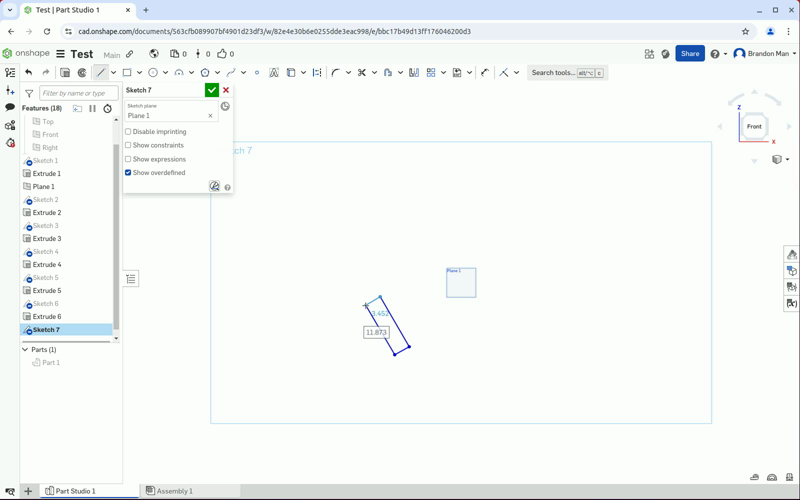
key_up(shift)
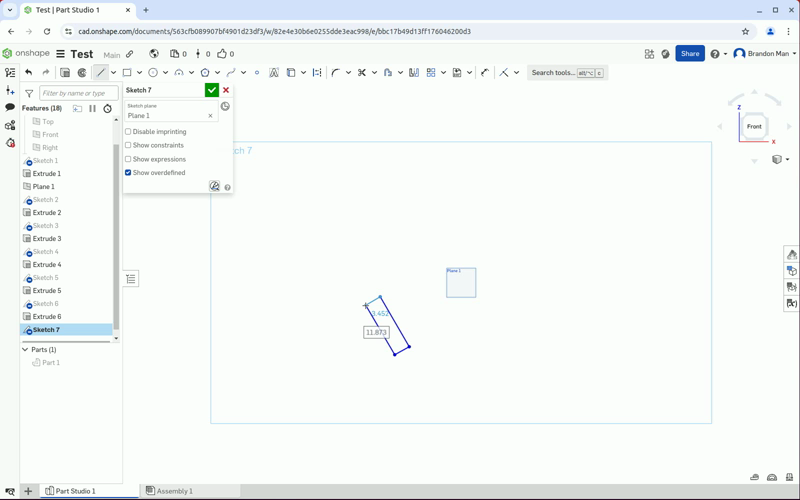
click(365, 305)
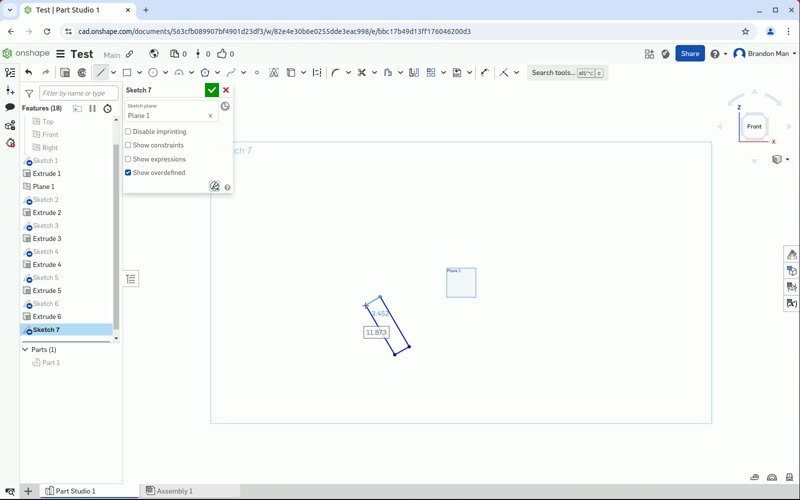
key(esc)
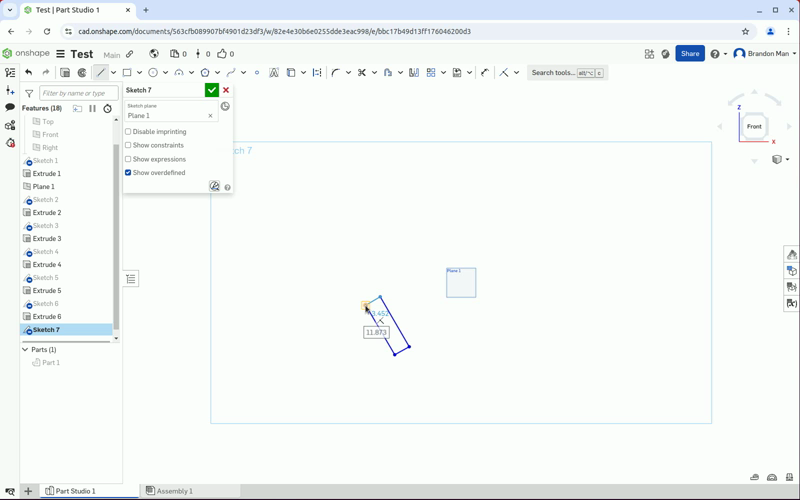
mouse_move(381, 327)
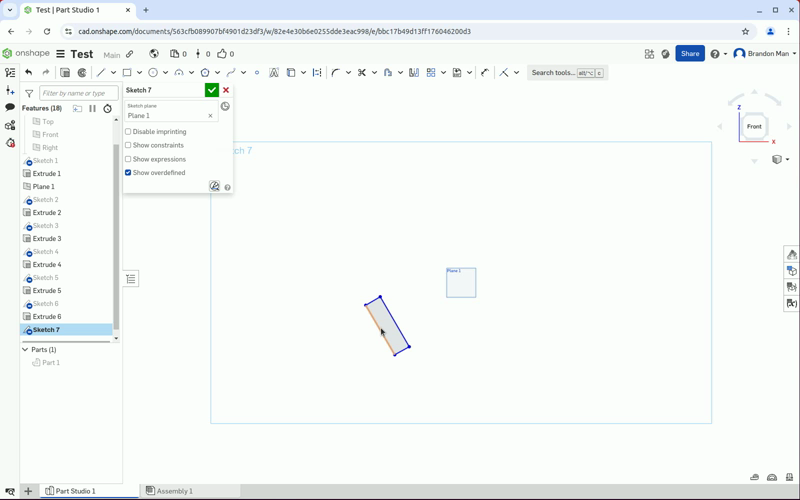
scroll(6)
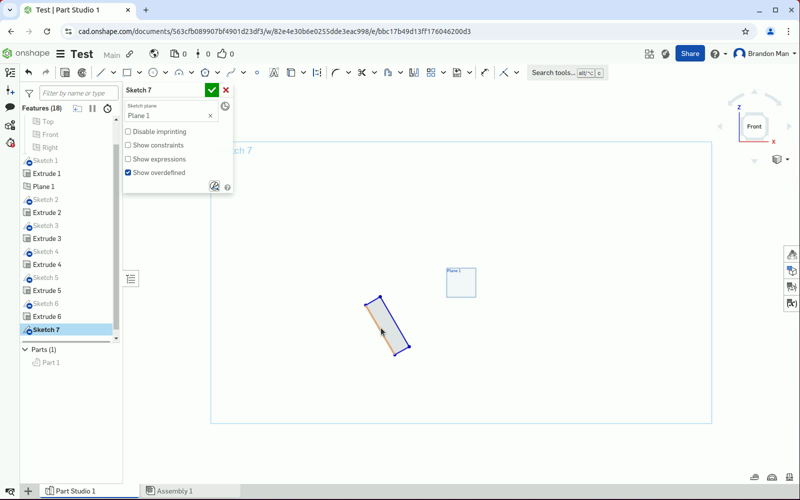
scroll(6)
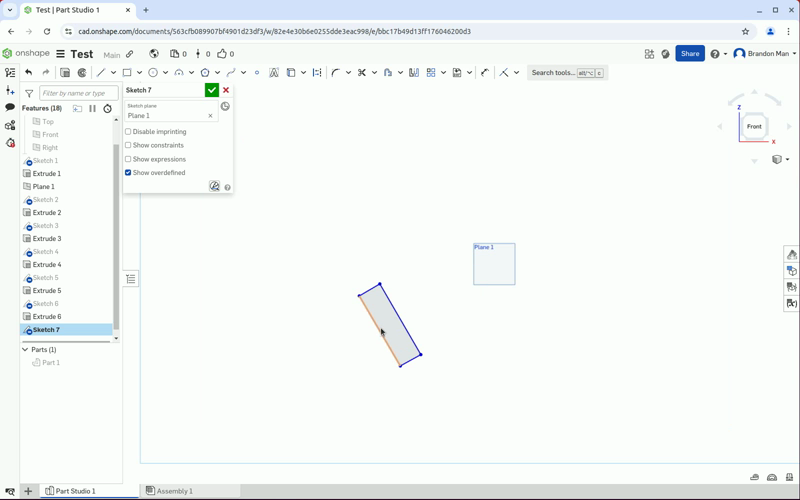
scroll(6)
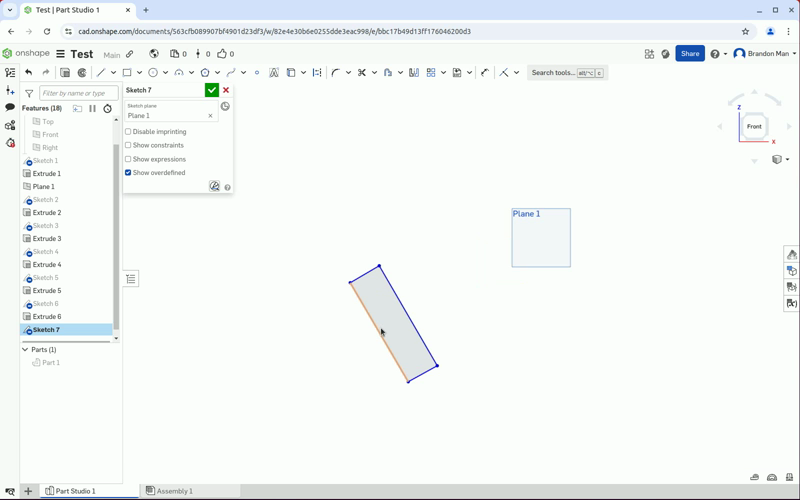
scroll(6)
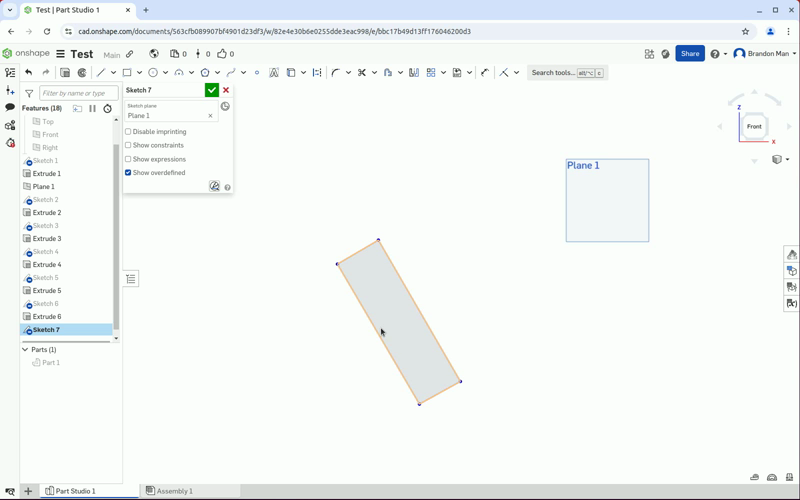
scroll(6)
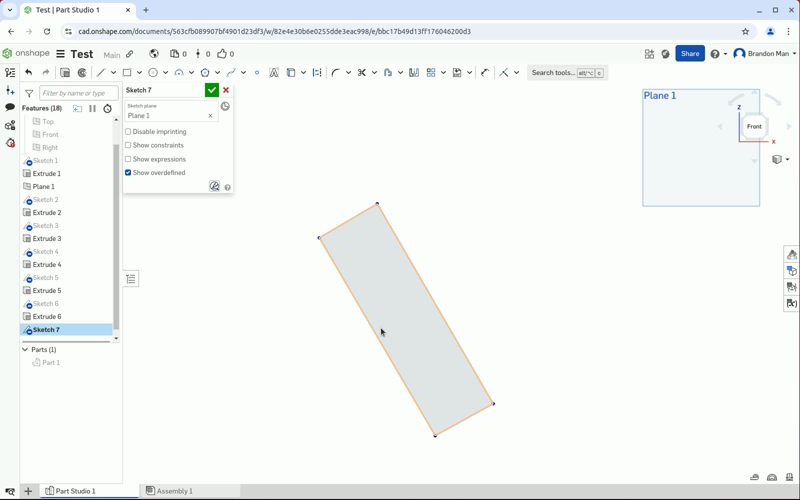
scroll(6)
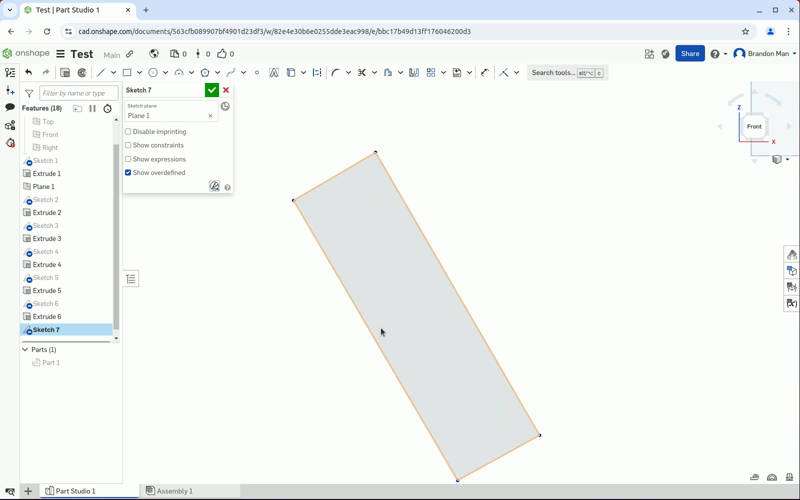
scroll(6)
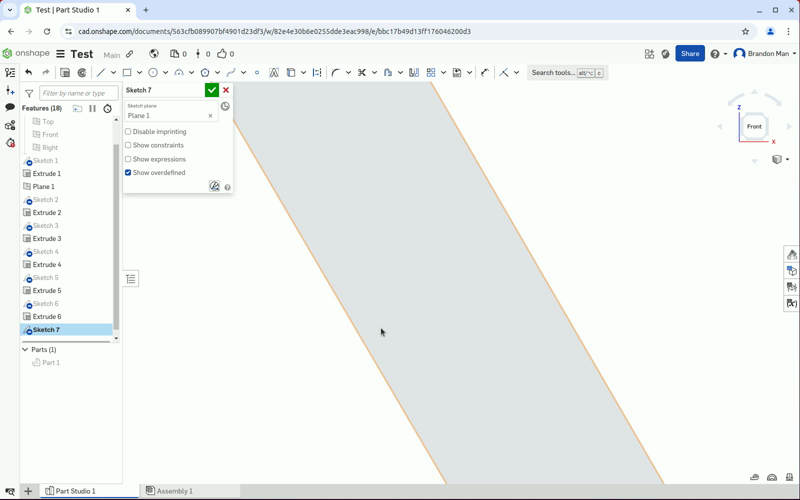
click(381, 327)
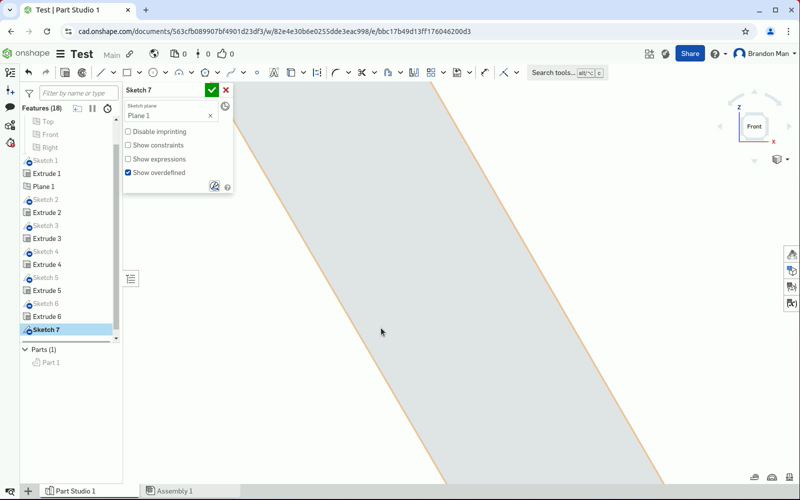
scroll(-6)
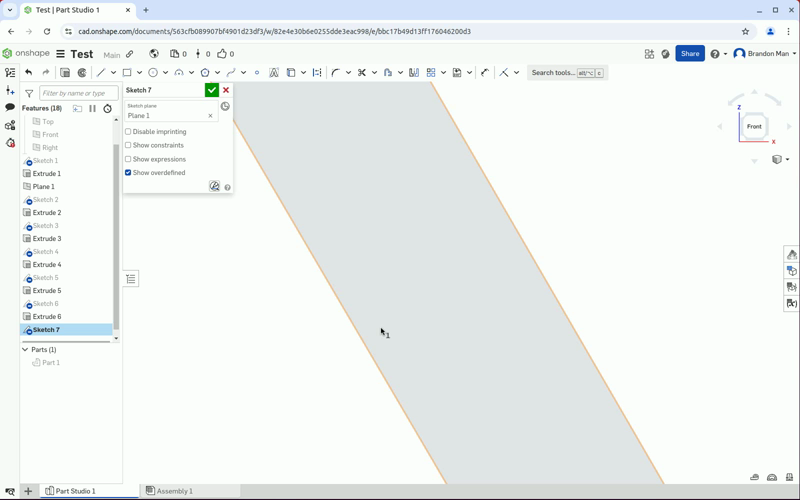
scroll(-6)
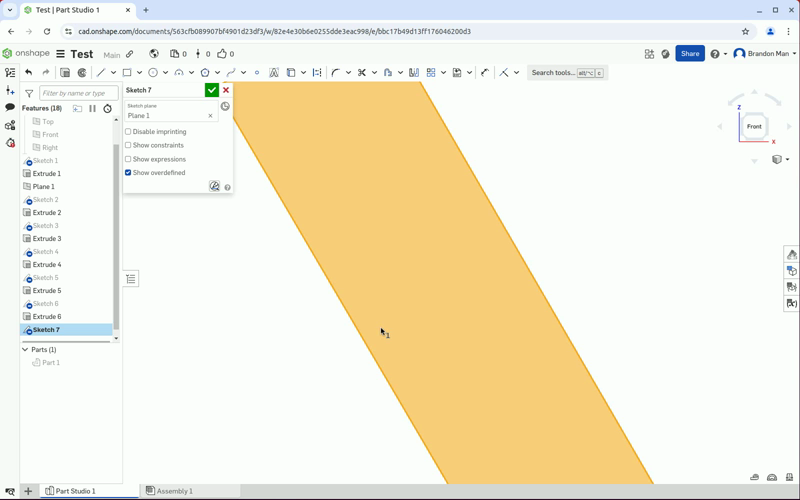
scroll(-6)
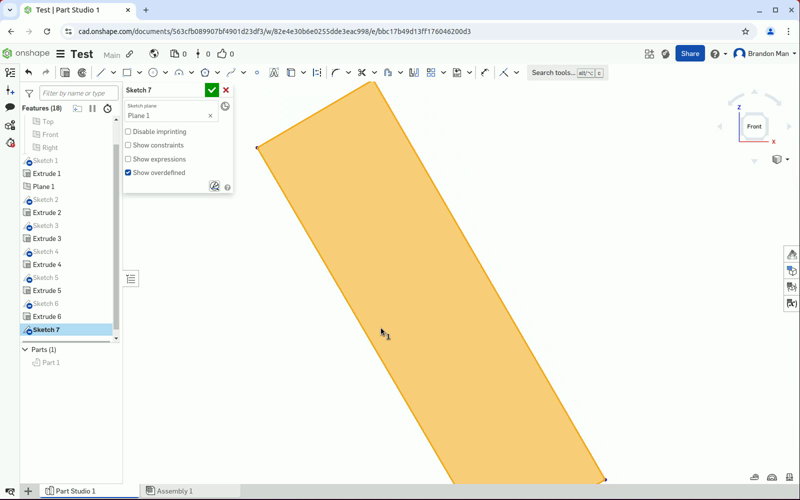
scroll(-6)
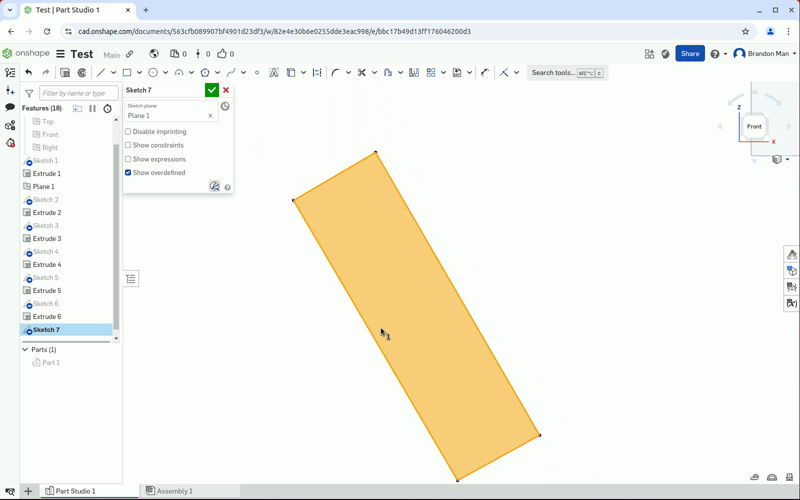
scroll(-6)
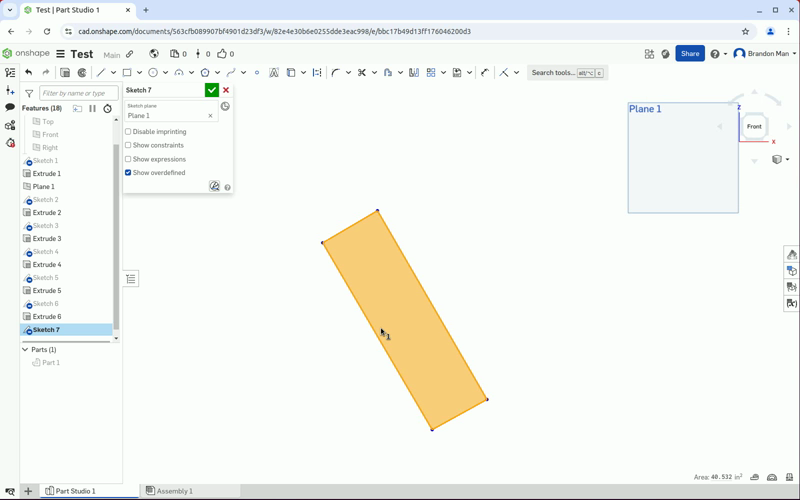
scroll(-6)
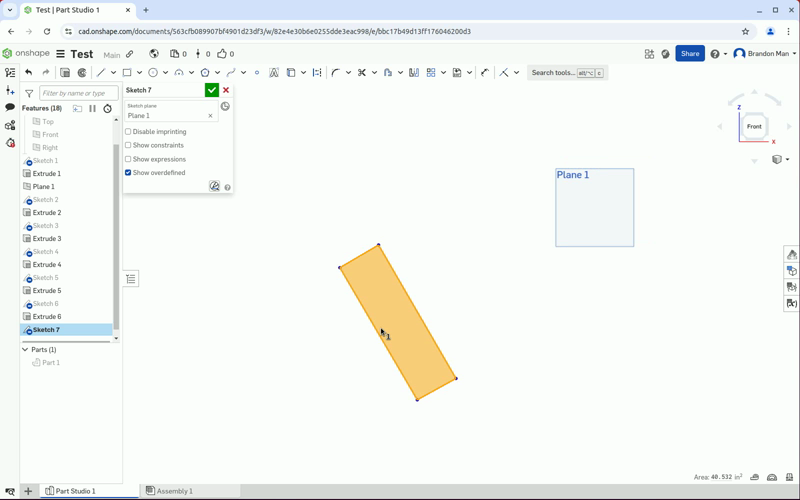
scroll(-6)
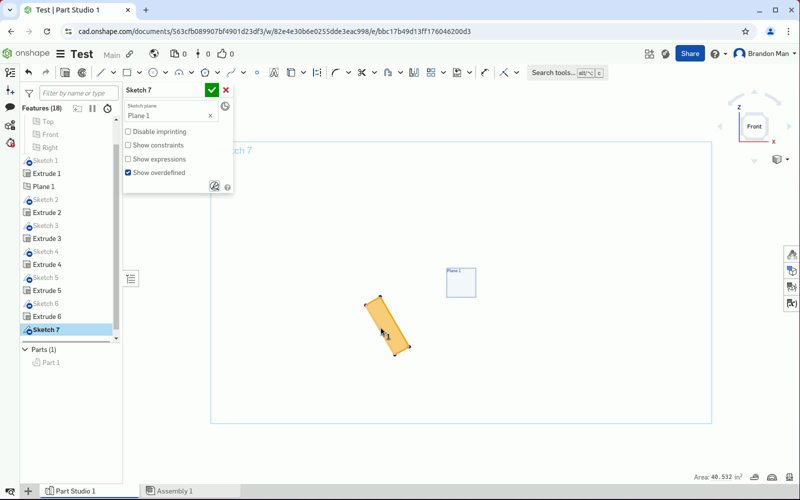
mouse_move(73, 352)
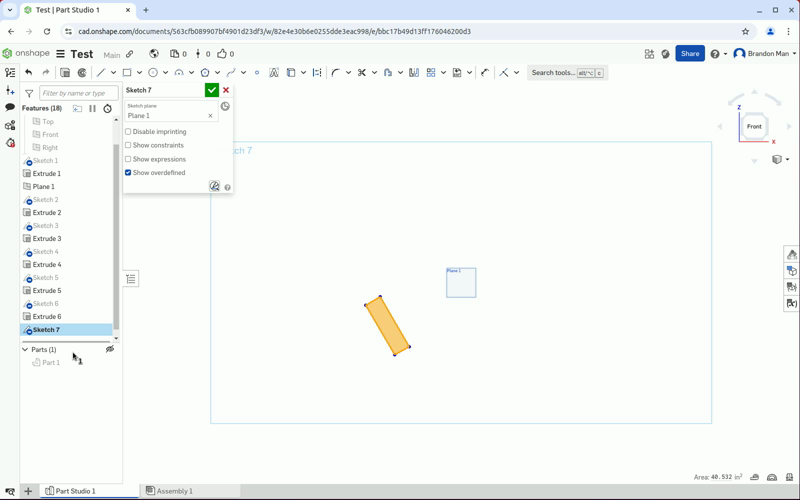
key(shift+y)
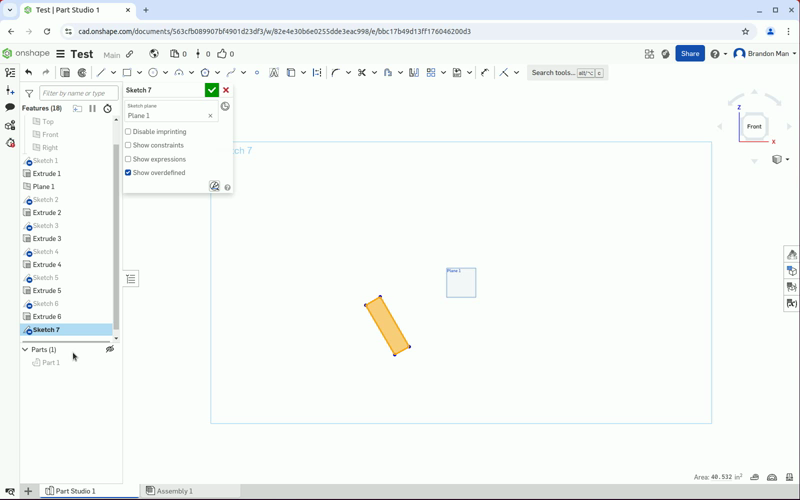
key(shift+e)
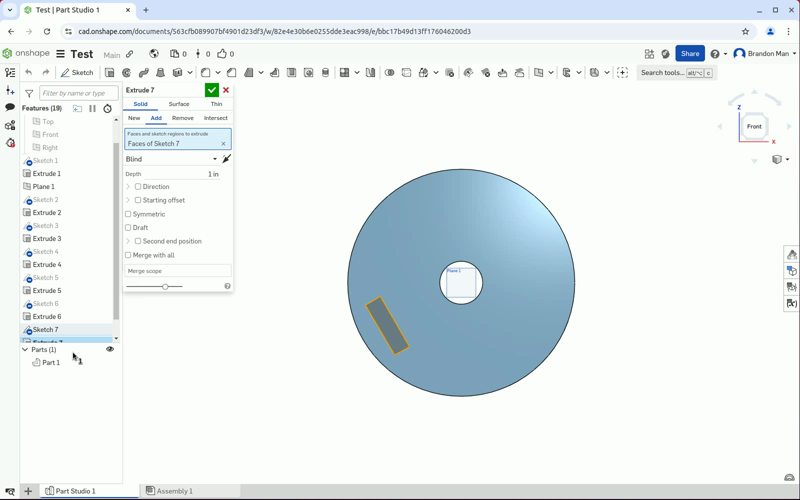
mouse_move(143, 106)
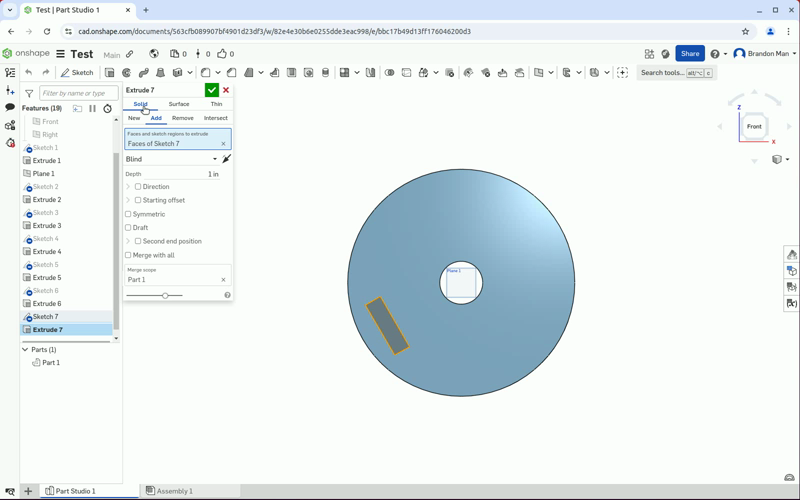
click(143, 106)
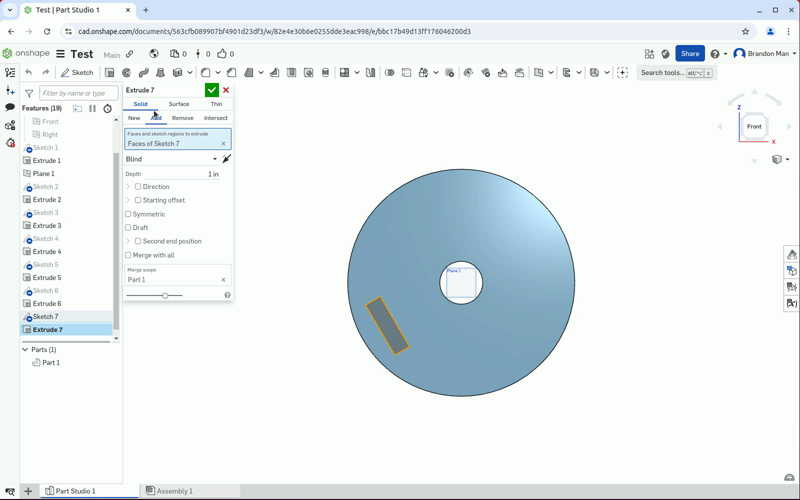
mouse_move(186, 120)
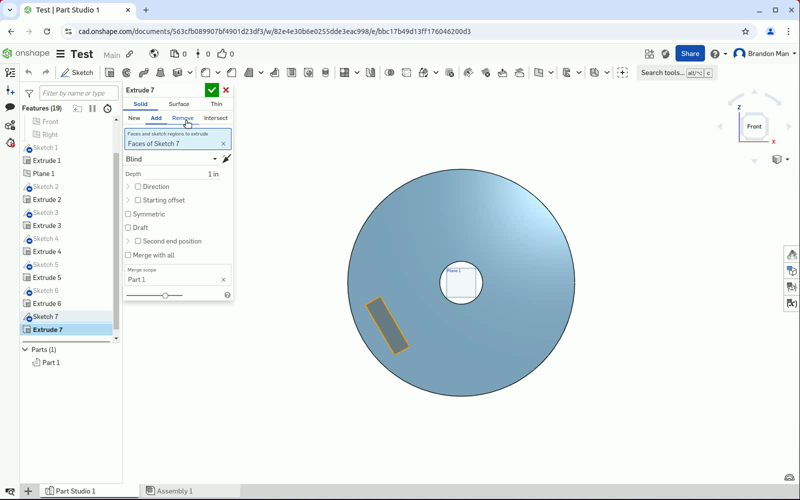
click(186, 120)
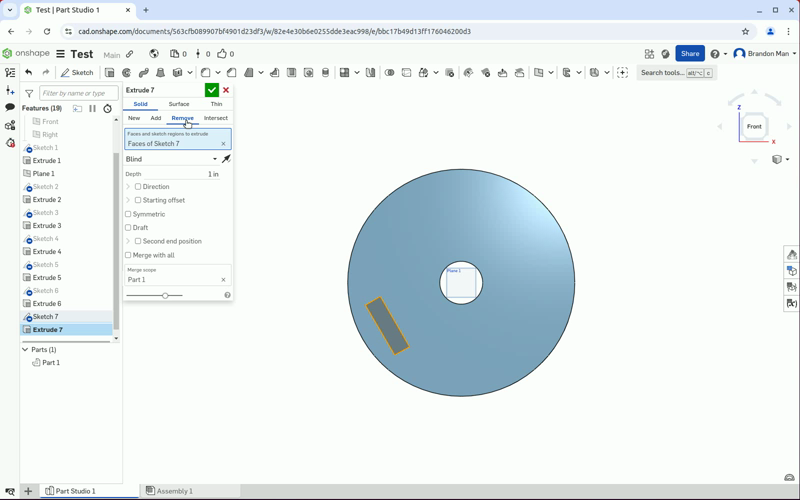
key(tab, 4)
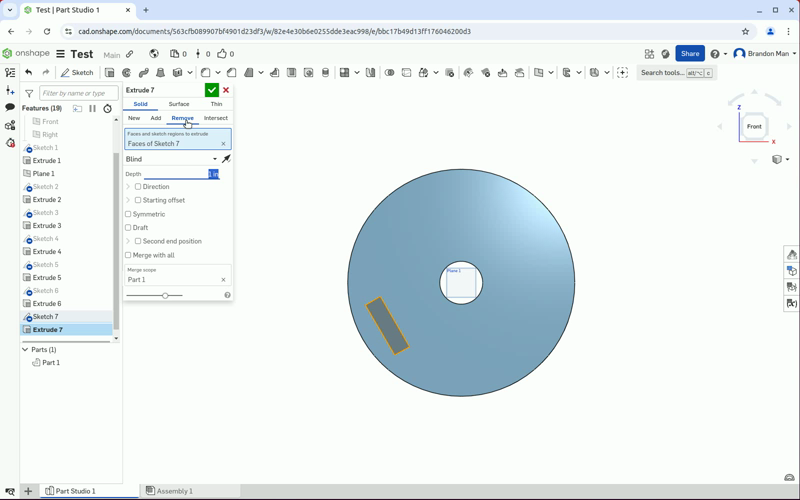
text(28.885)
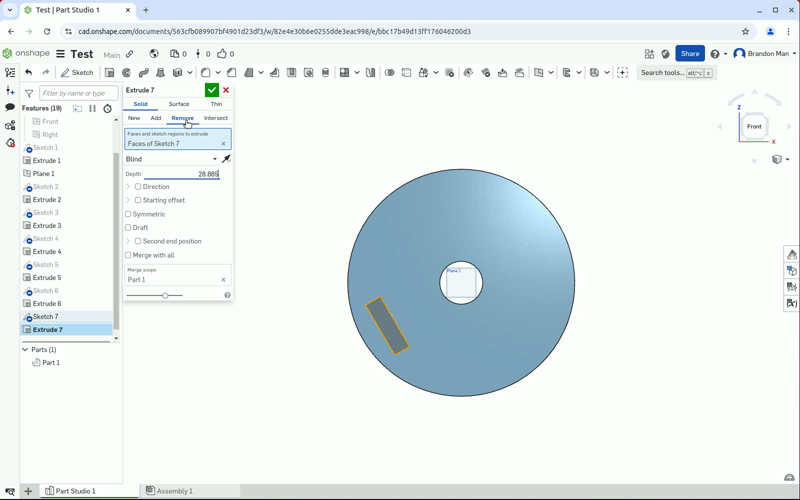
key(tab, 6)
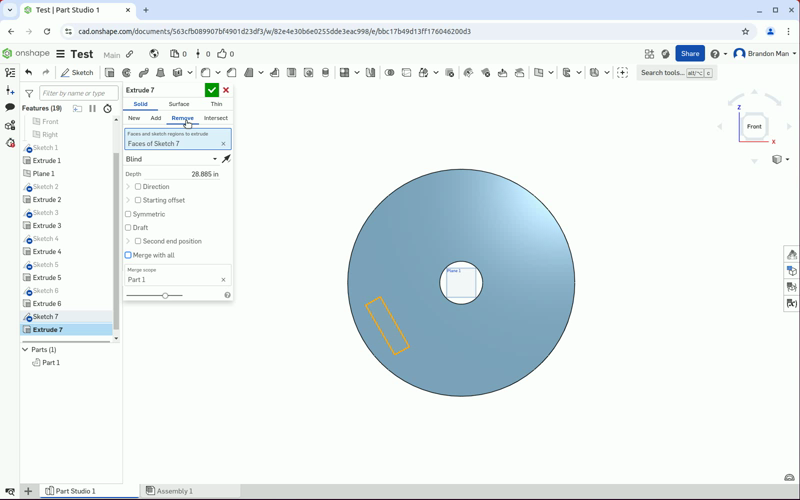
key(space)
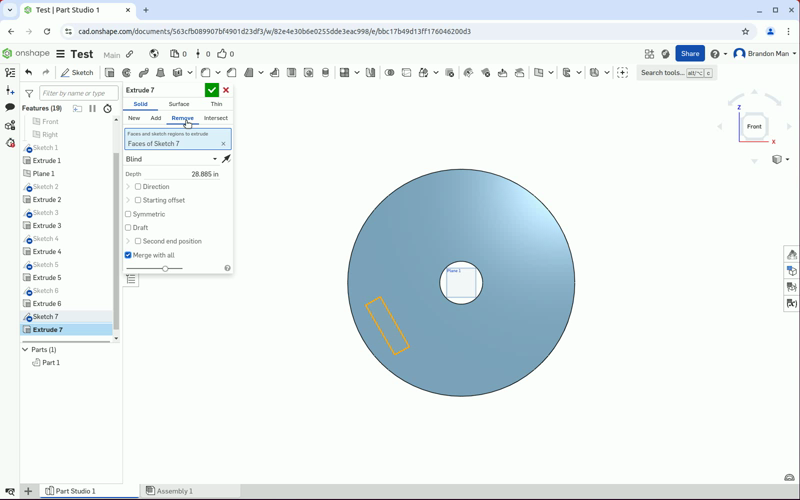
key(enter)
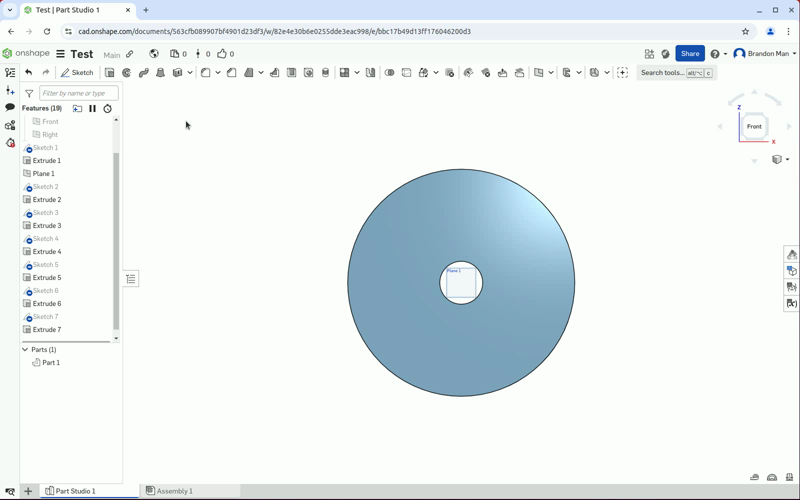
key(shift+h)
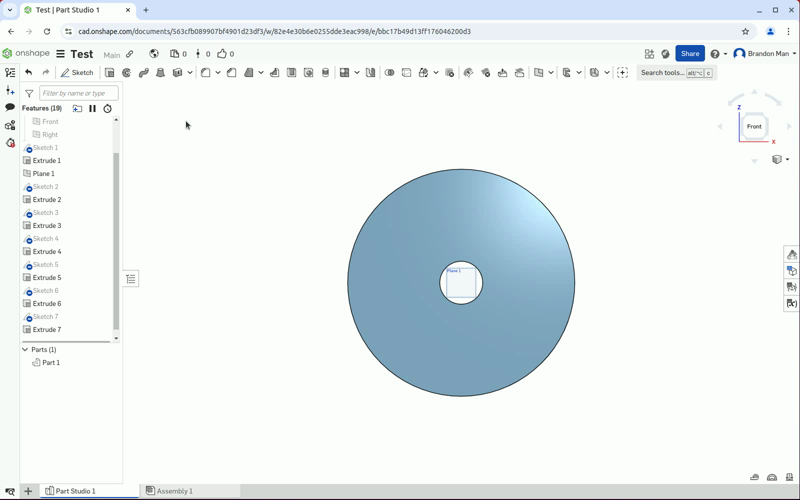
key(shift+h)
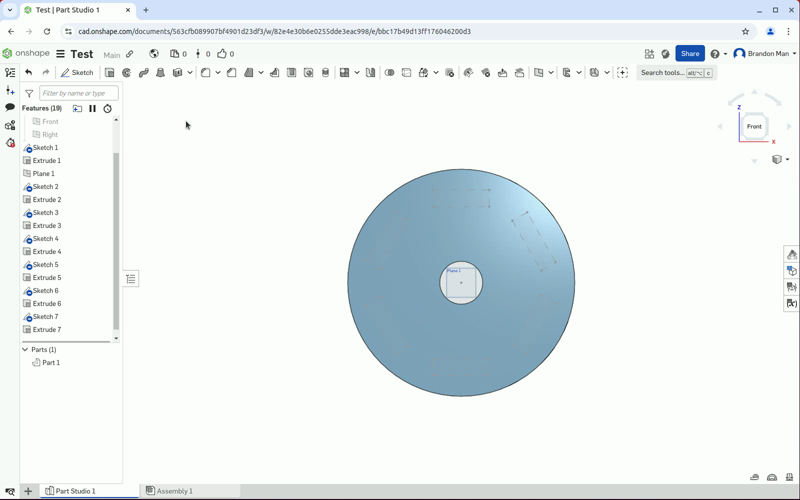
key(shift+7)
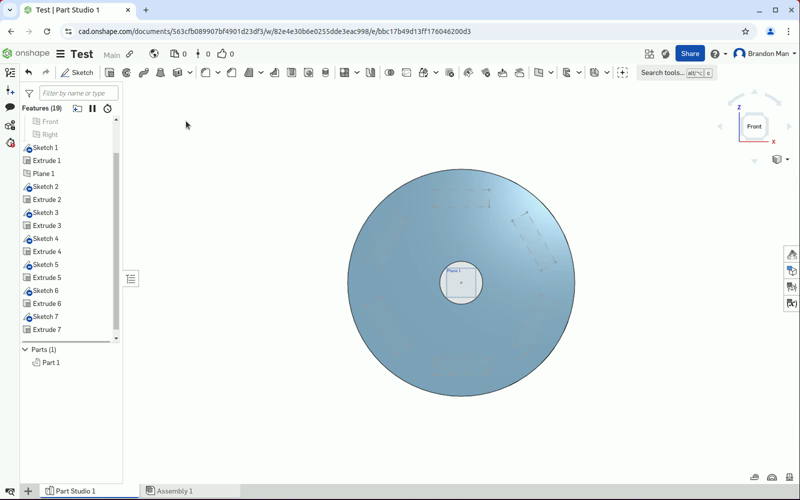
key(left, 2)
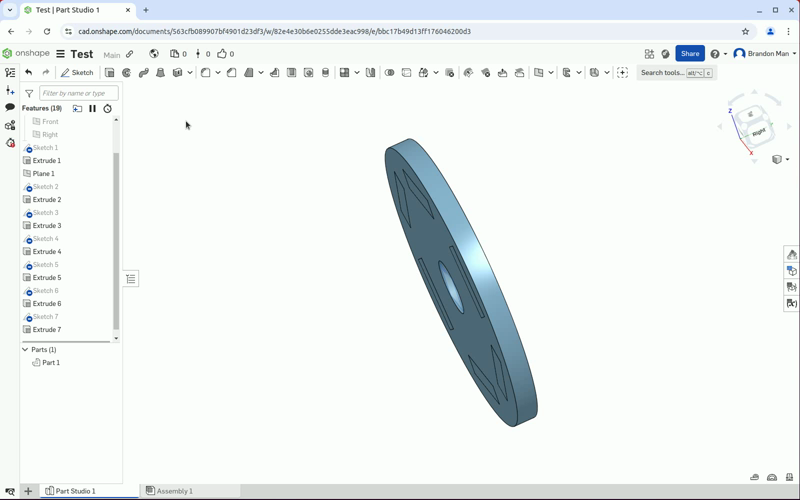
key(down, 2)
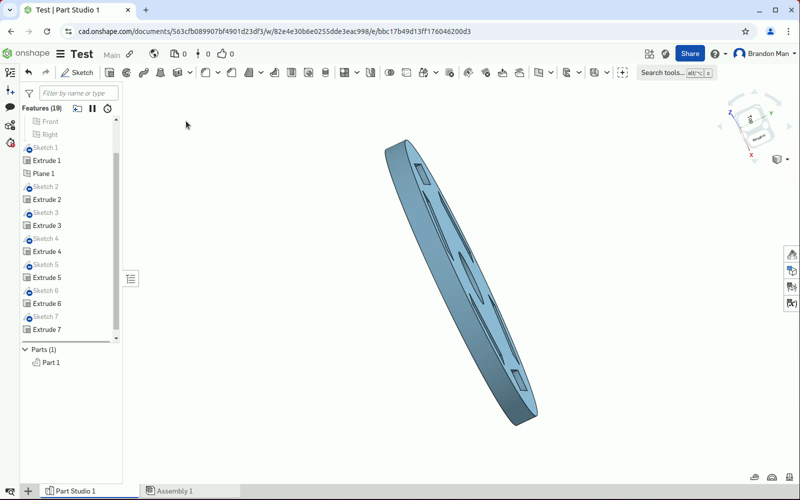
key(up, 2)
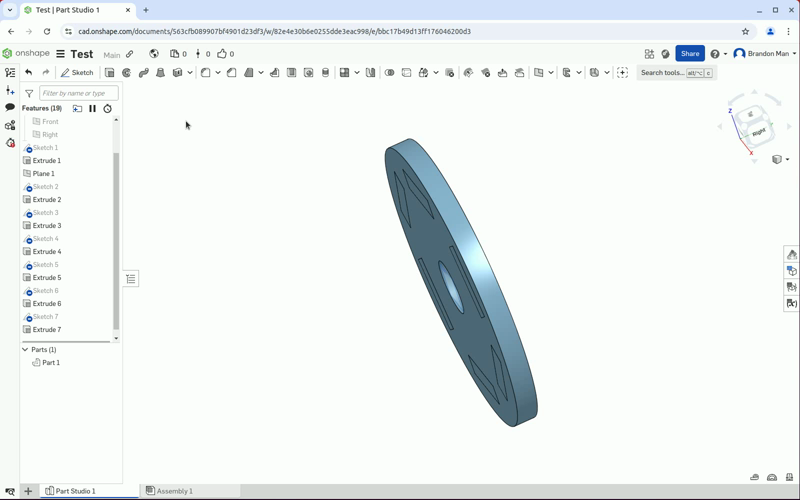
key(right, 2)
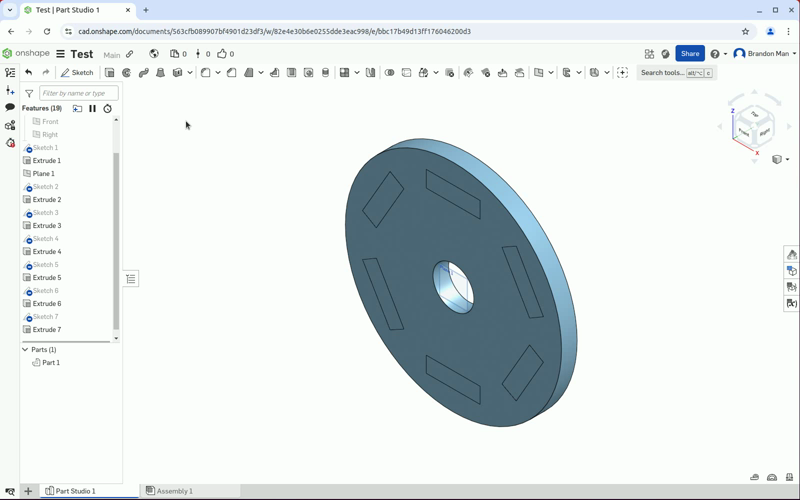
mouse_move(69, 150)
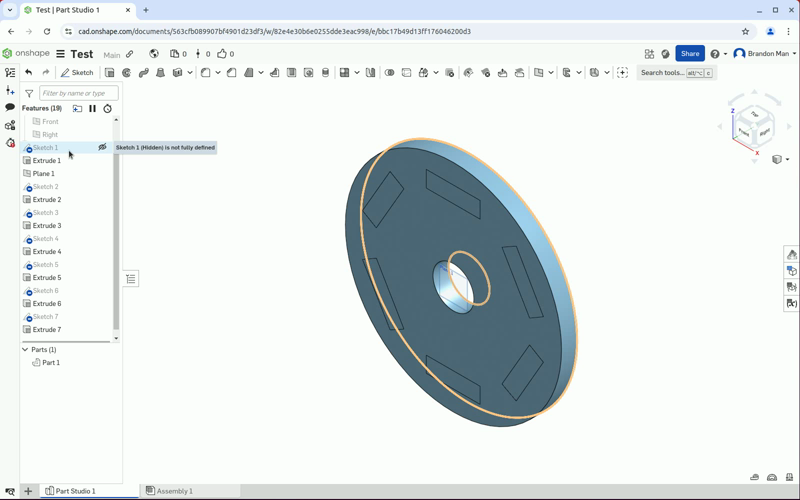
click(69, 150)